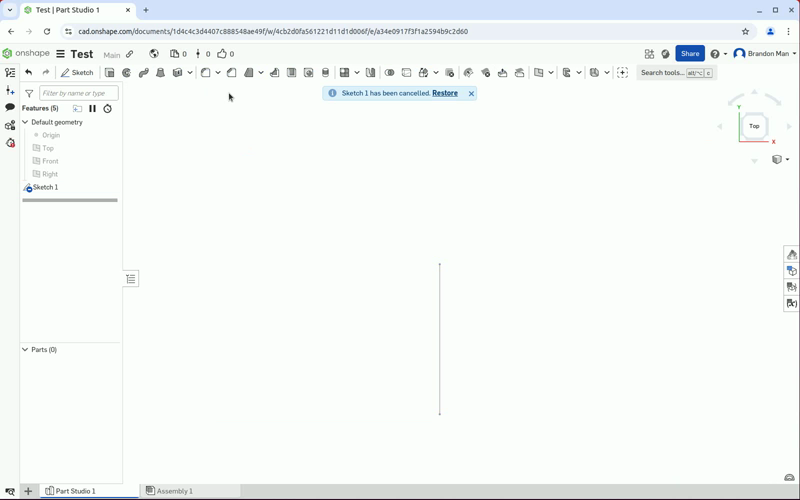
key(shift+h)
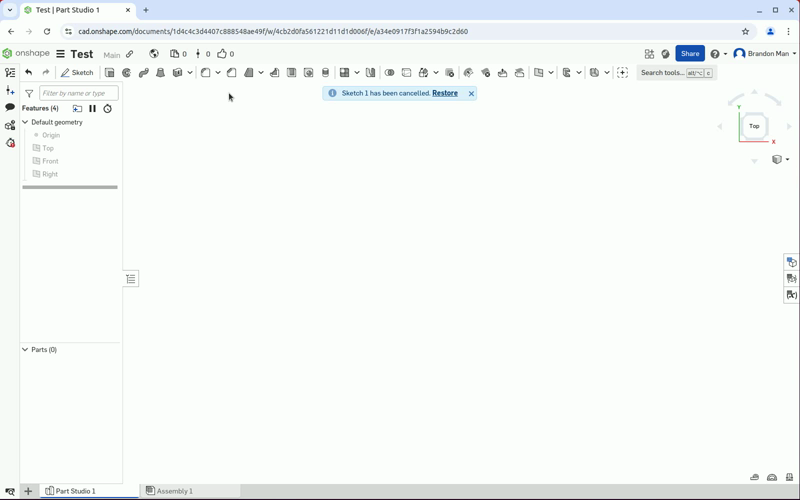
mouse_move(73, 352)
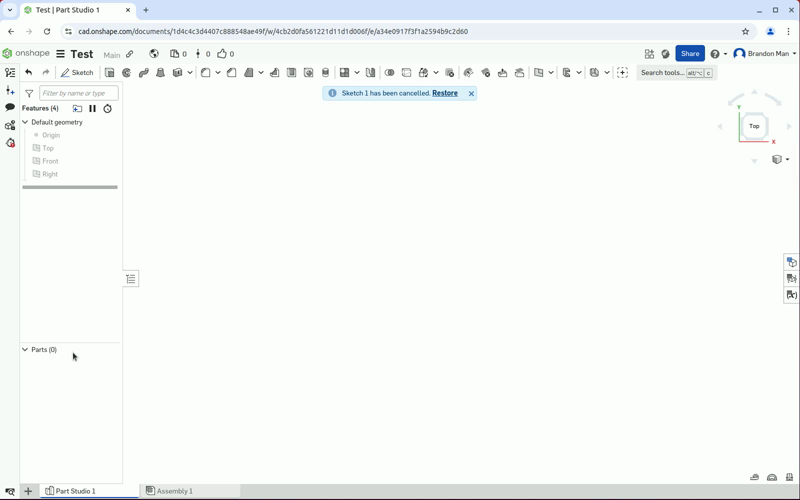
key(y)
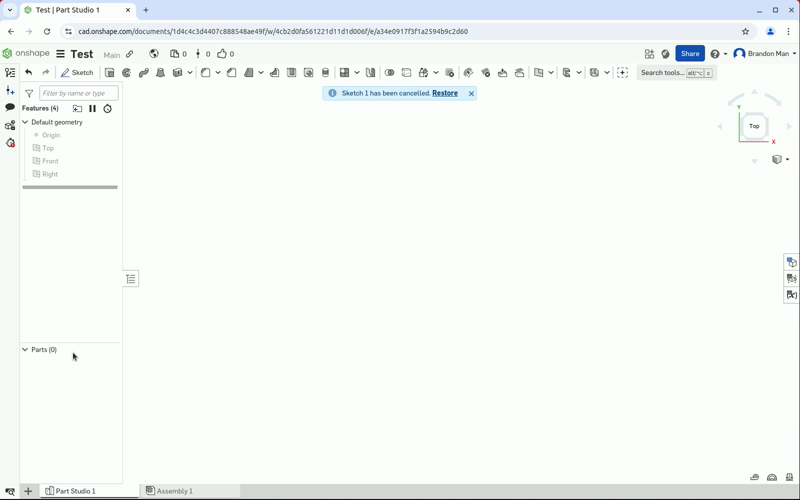
key(shift+p)
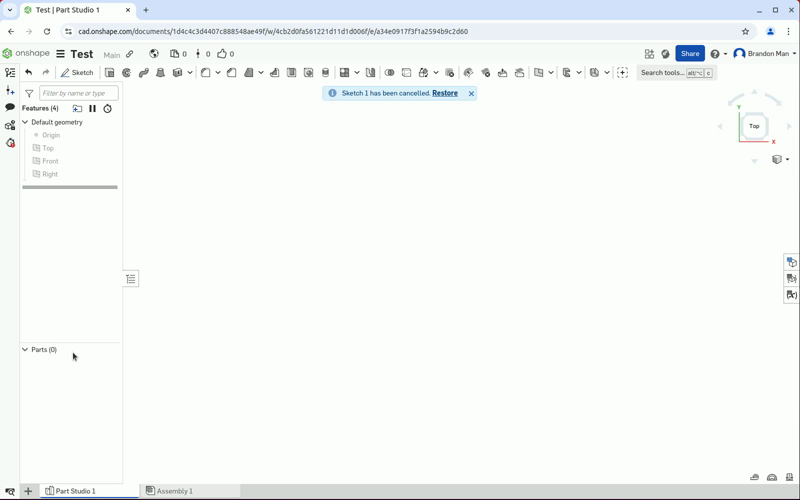
key(space)
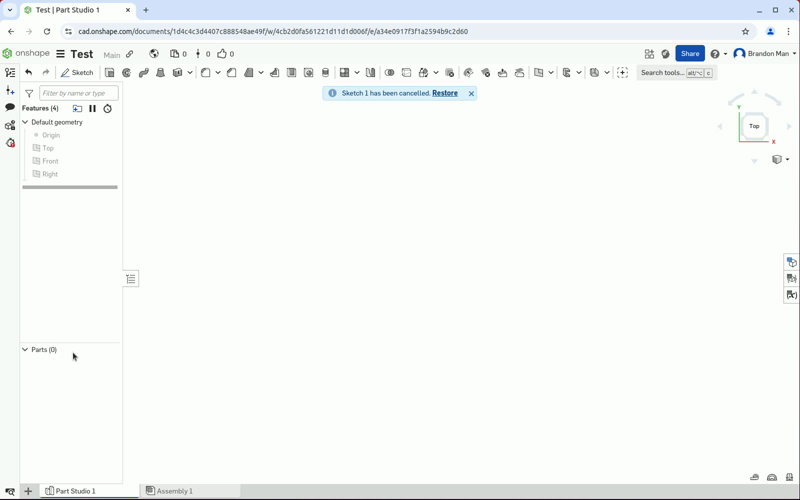
key_down(shift)
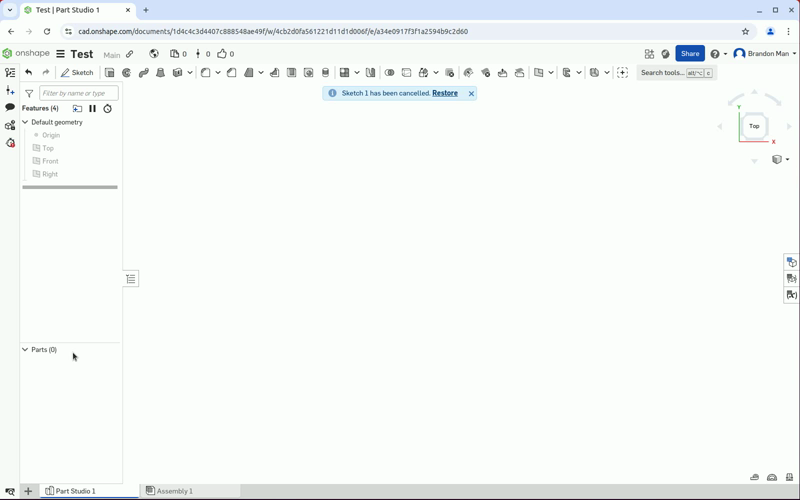
key(up)
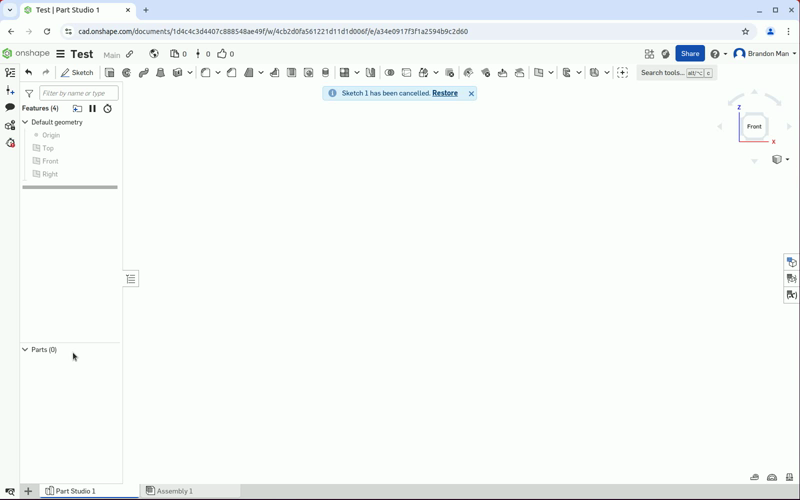
key_up(shift)
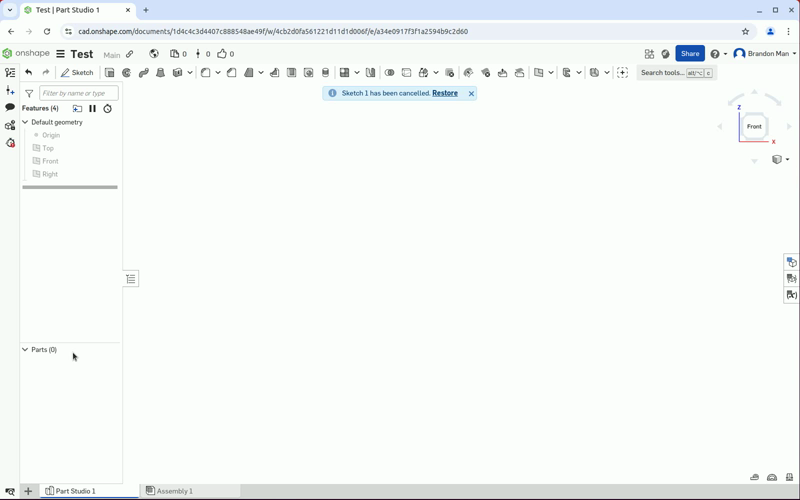
mouse_move(73, 352)
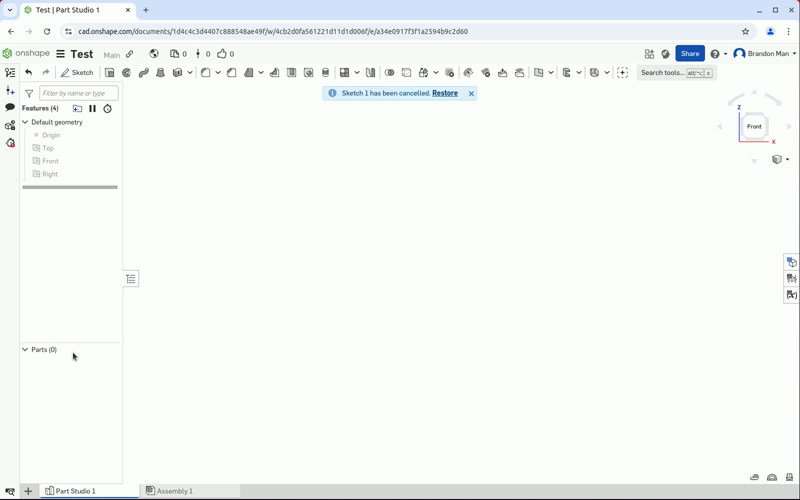
key(shift+y)
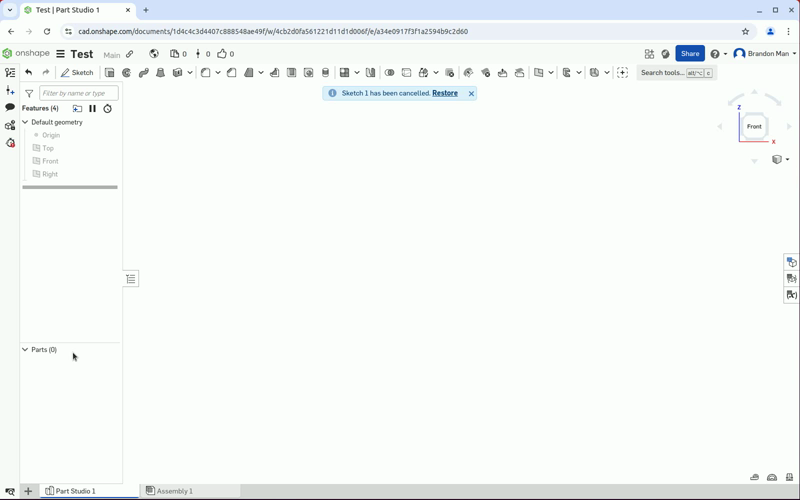
key(shift+s)
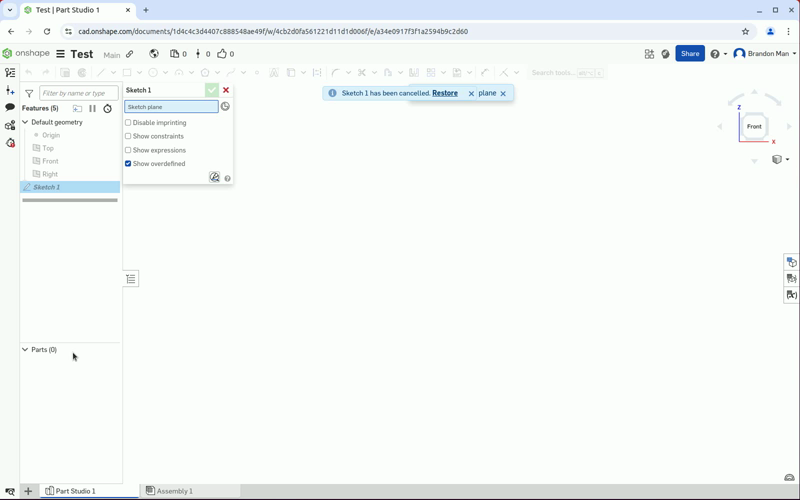
mouse_move(73, 163)
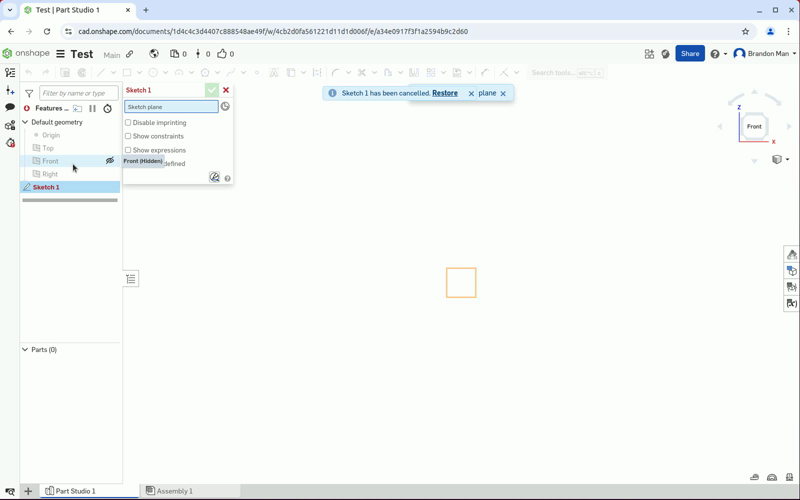
click(73, 163)
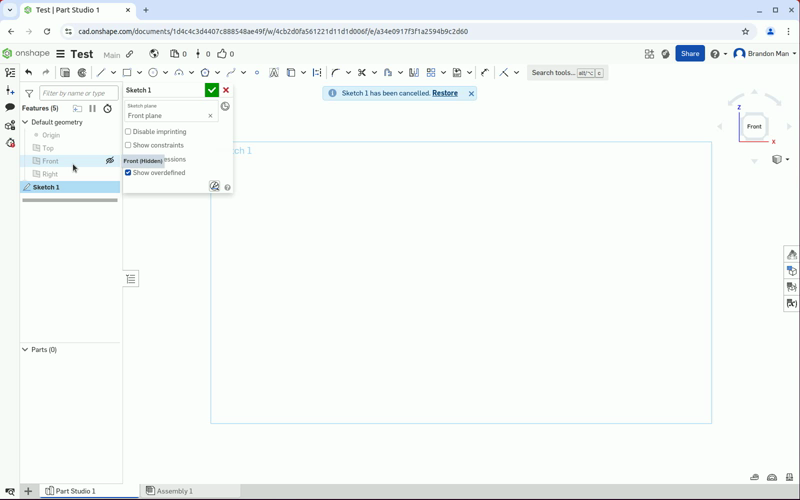
mouse_move(73, 352)
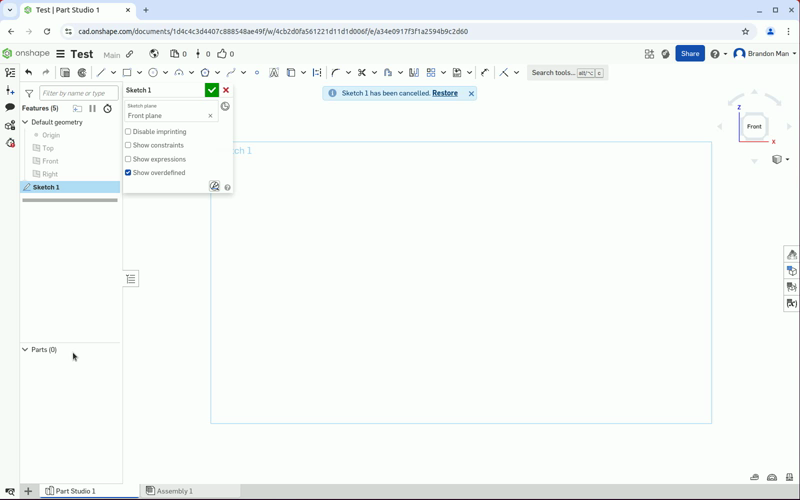
key(y)
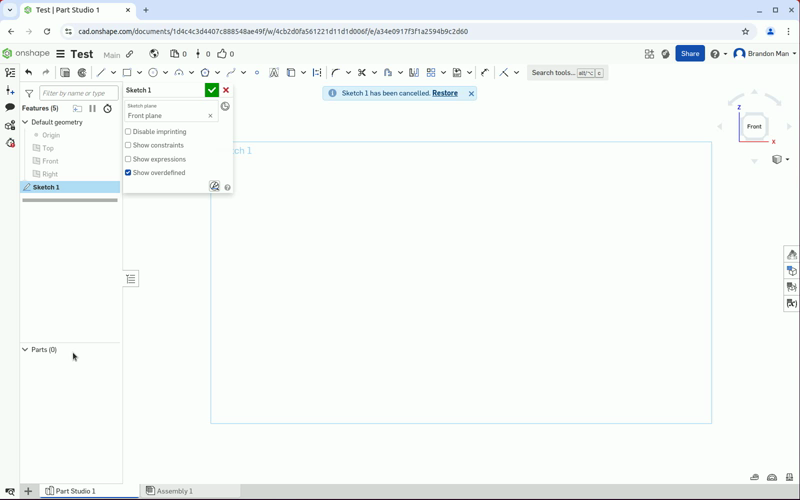
key(l)
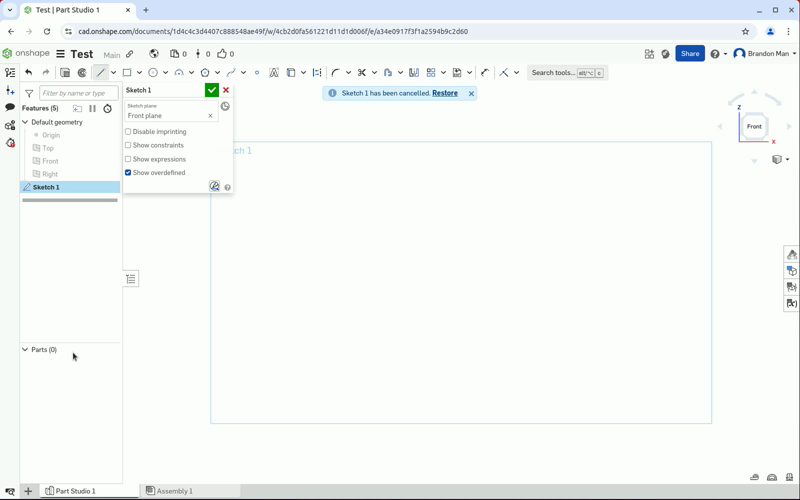
key_down(shift)
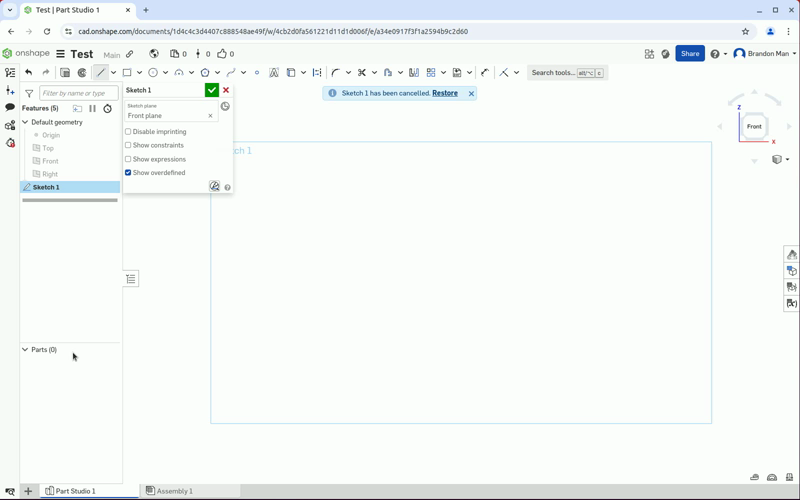
mouse_move(348, 254)
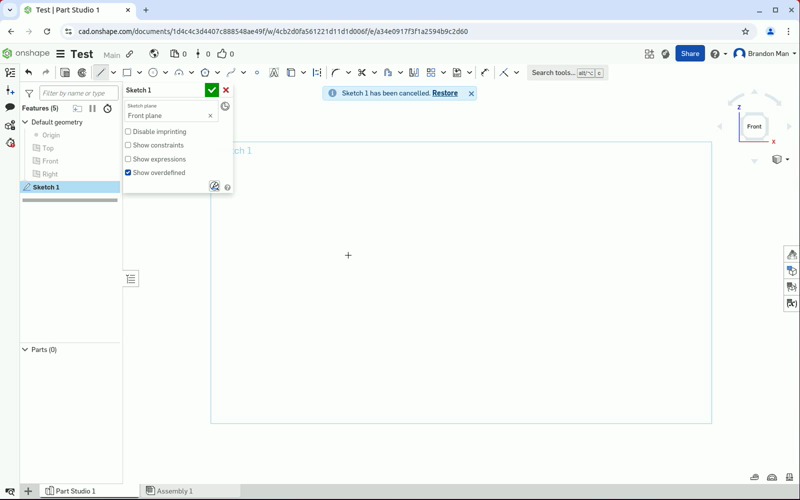
click(348, 254)
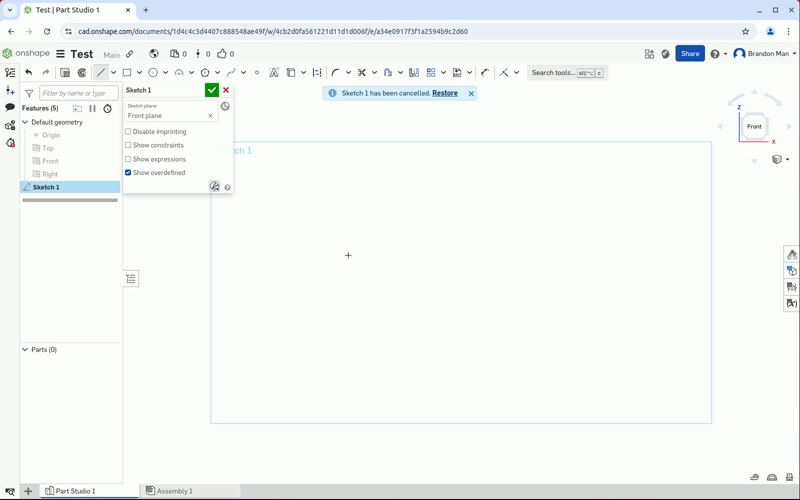
key_up(shift)
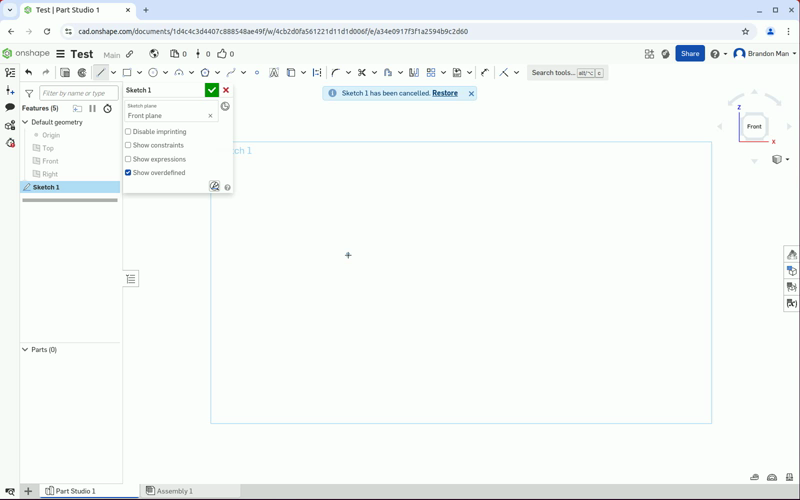
key_down(shift)
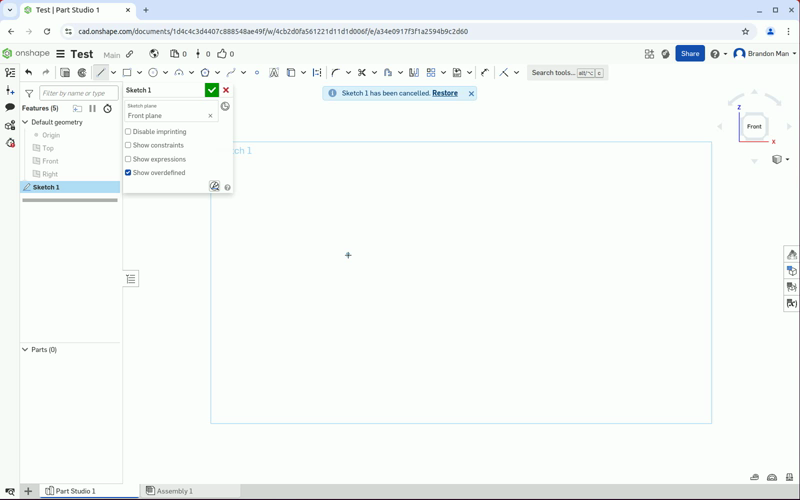
mouse_move(378, 254)
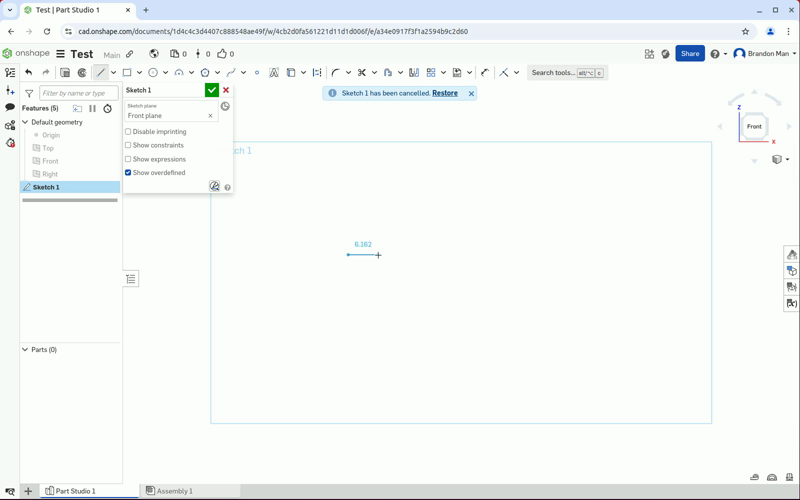
mouse_move(391, 254)
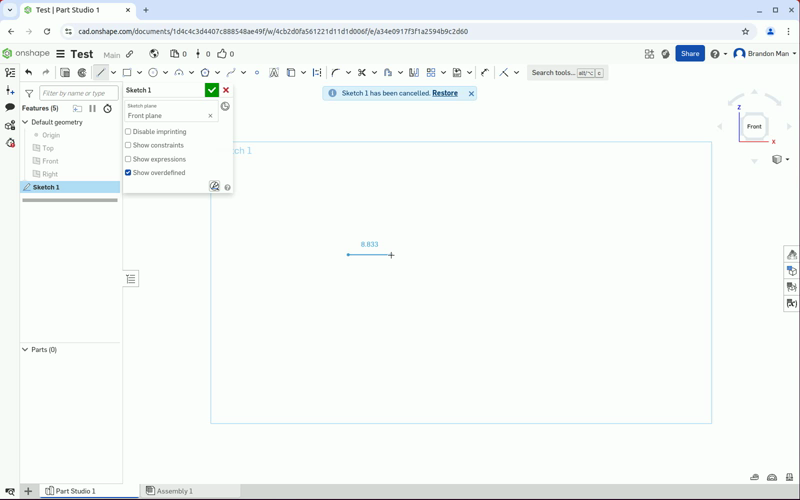
click(391, 254)
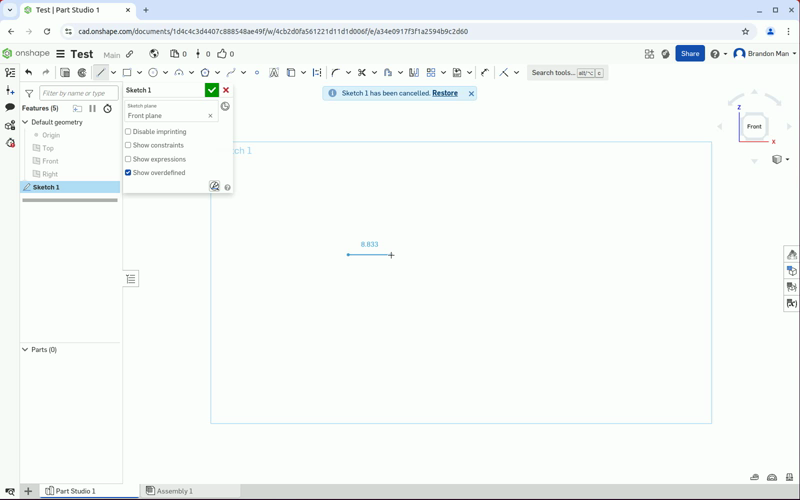
key_up(shift)
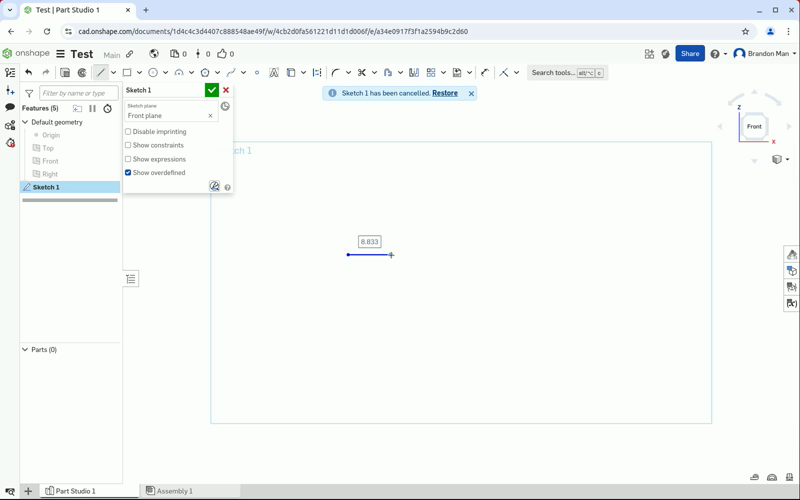
key(esc)
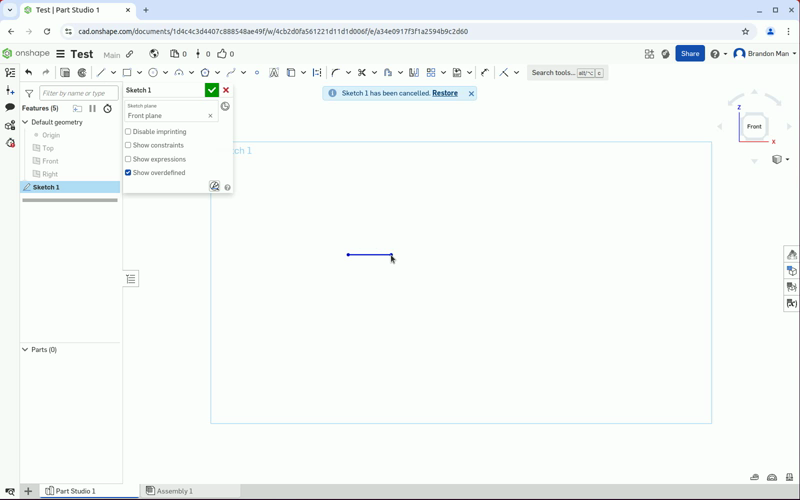
key(a)
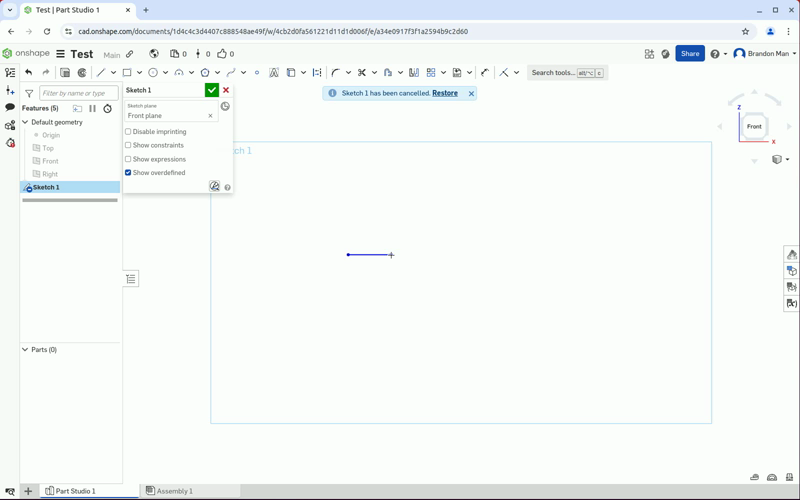
mouse_move(391, 254)
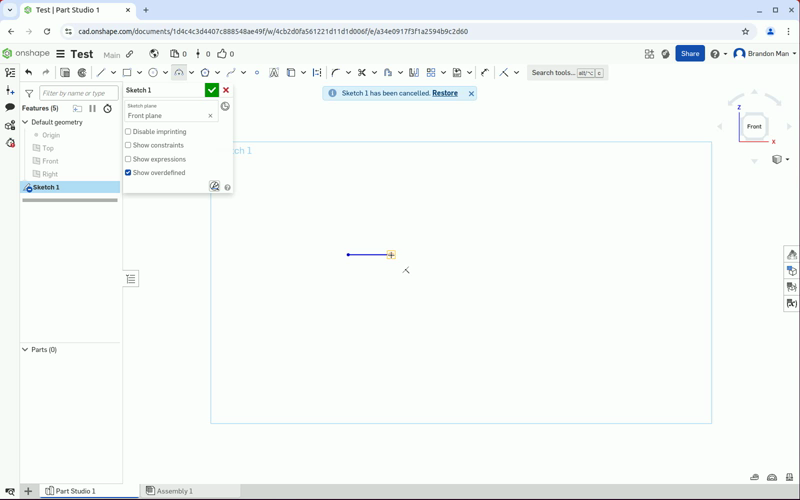
click(391, 254)
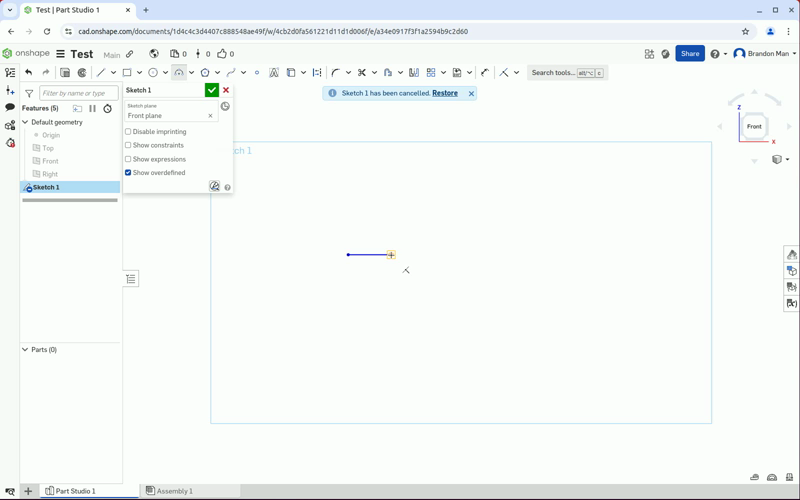
key_down(shift)
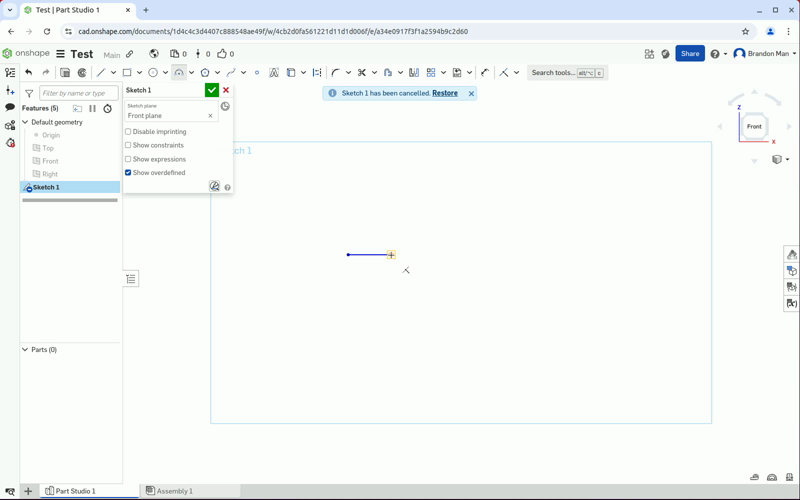
mouse_move(421, 246)
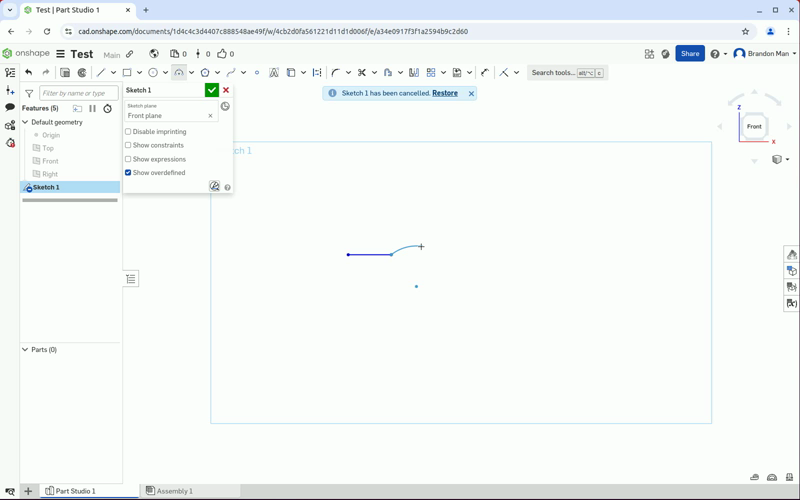
click(421, 246)
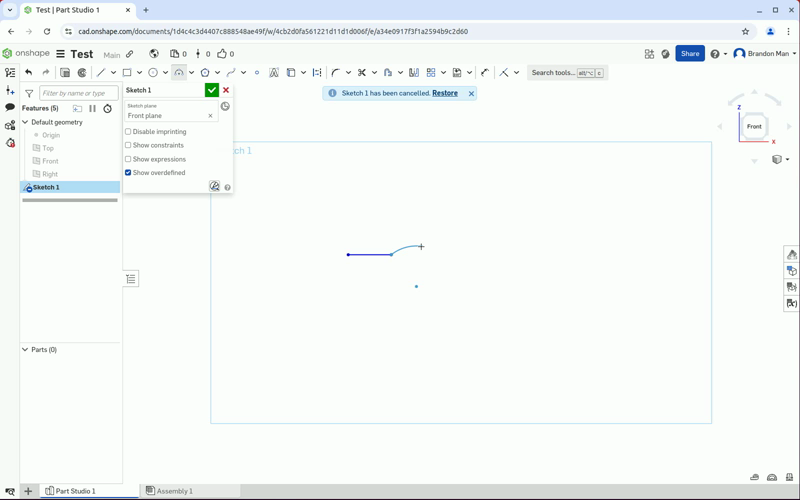
mouse_move(406, 252)
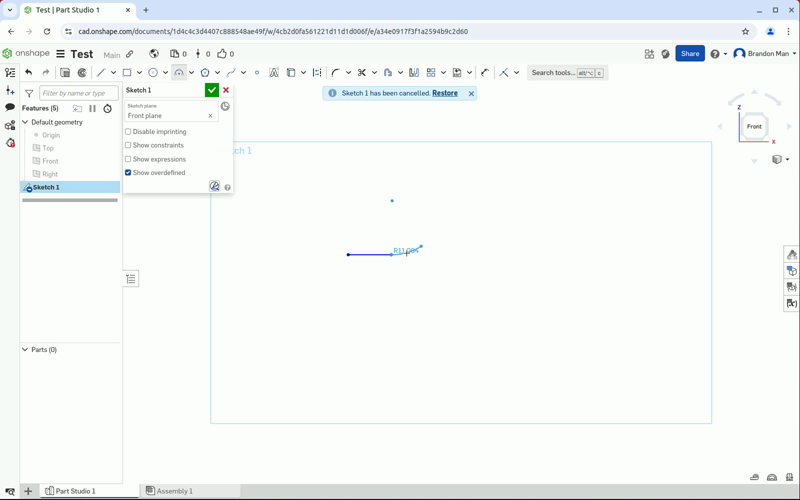
click(406, 252)
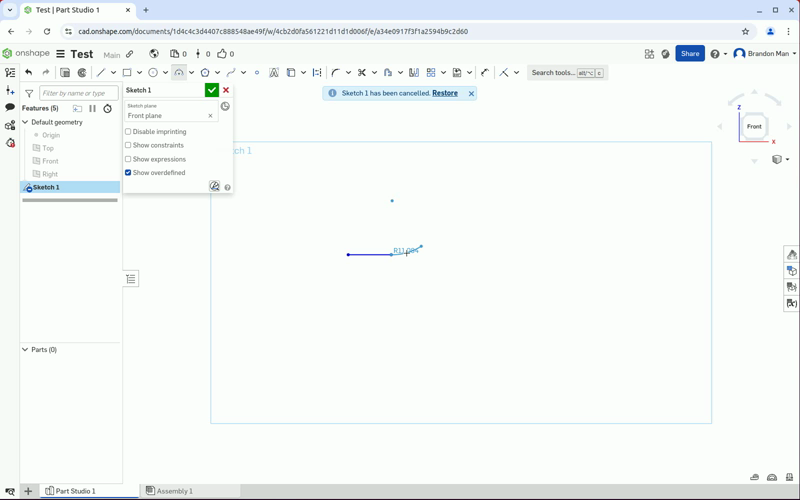
key_up(shift)
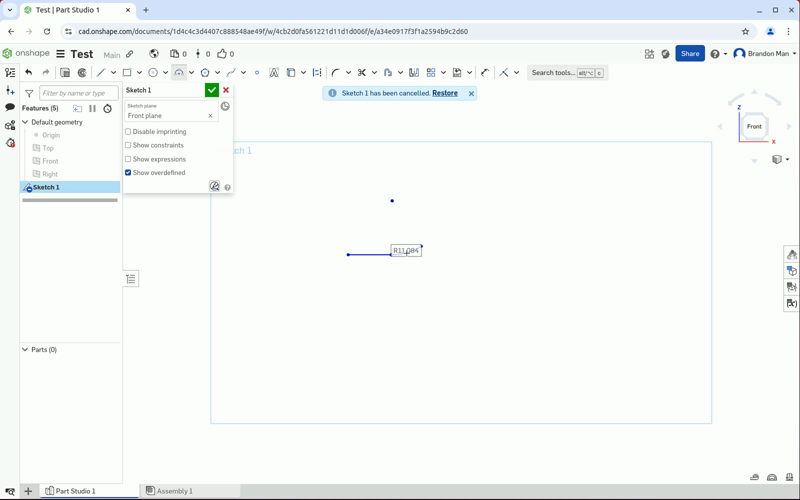
key(esc)
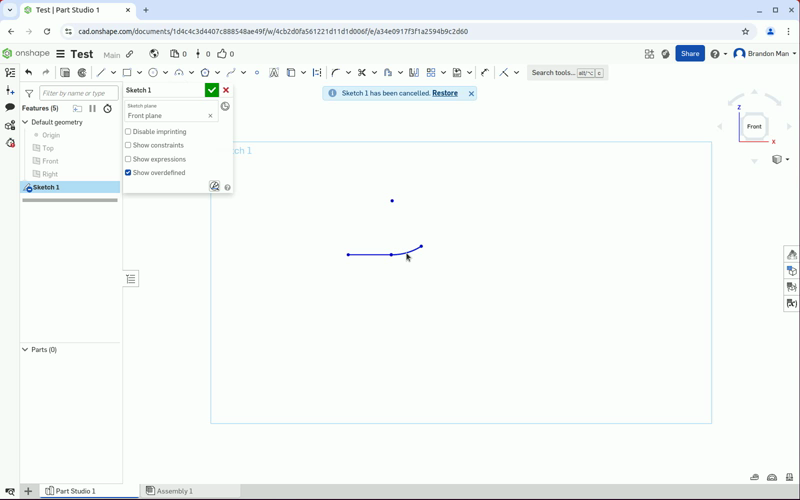
key(l)
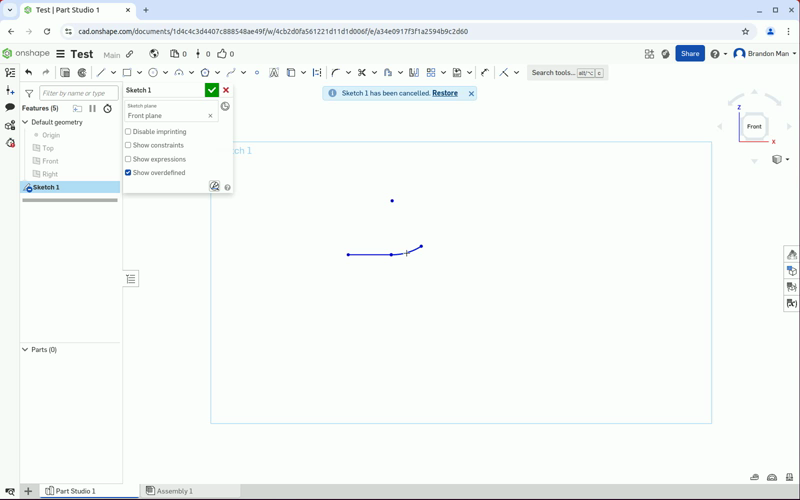
mouse_move(421, 246)
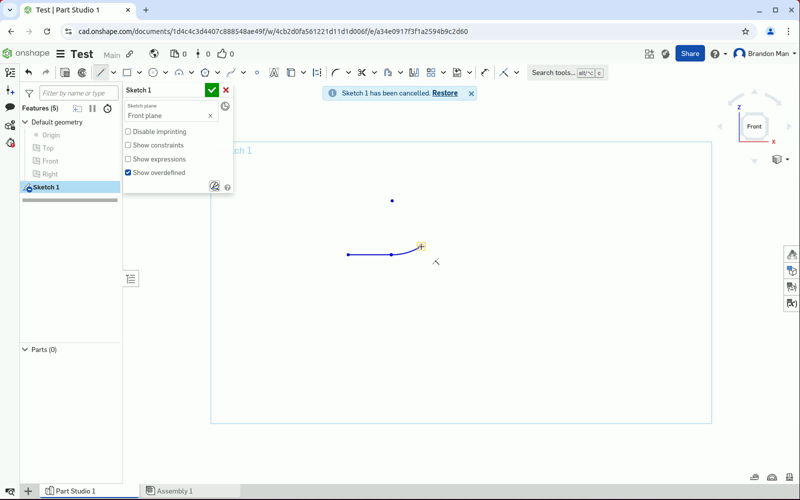
click(421, 246)
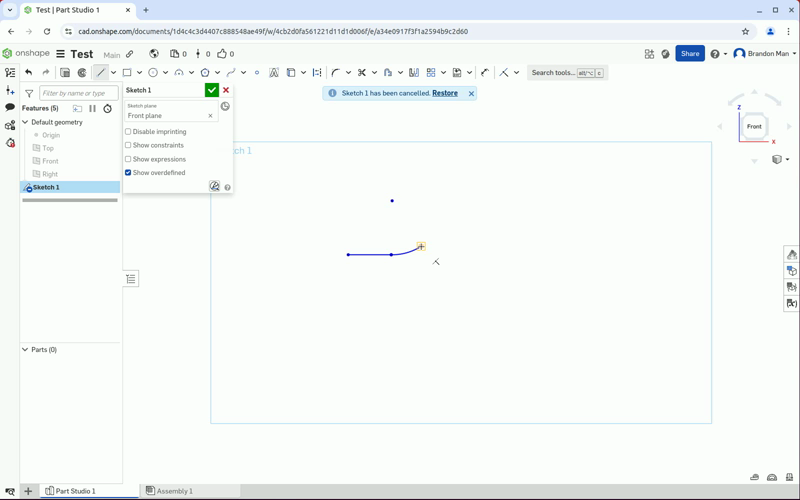
key_down(shift)
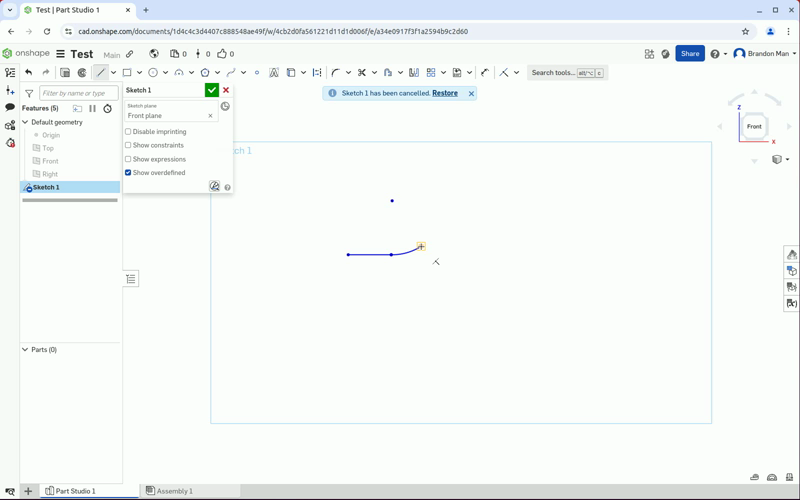
mouse_move(451, 246)
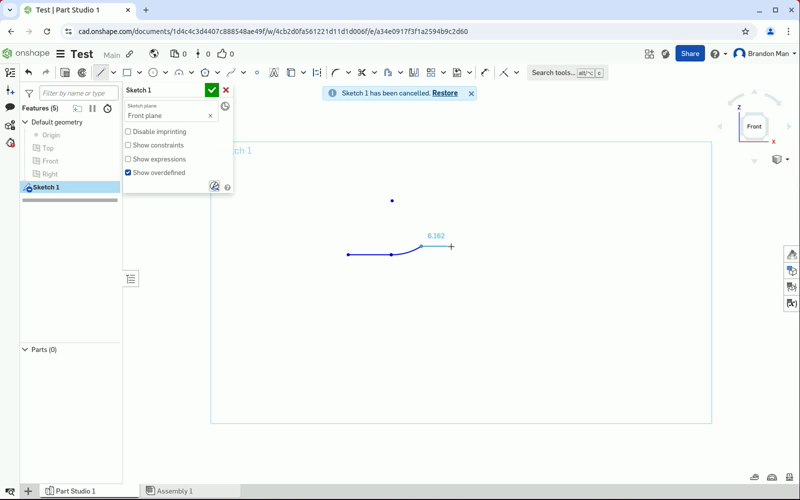
mouse_move(437, 230)
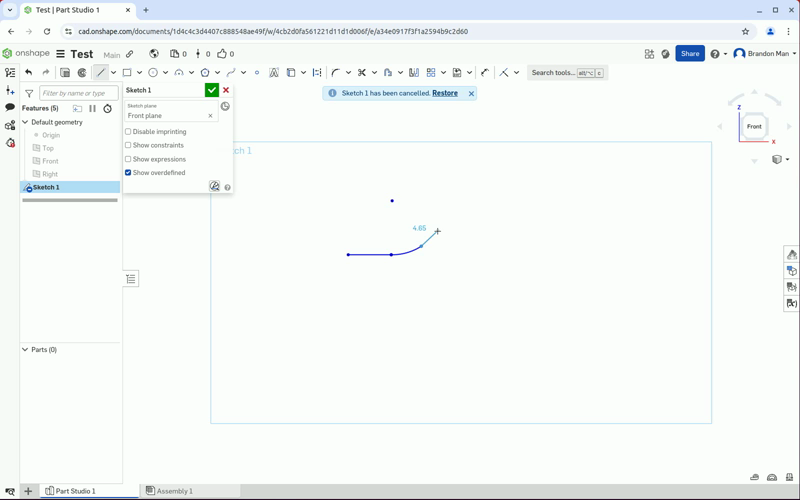
click(437, 230)
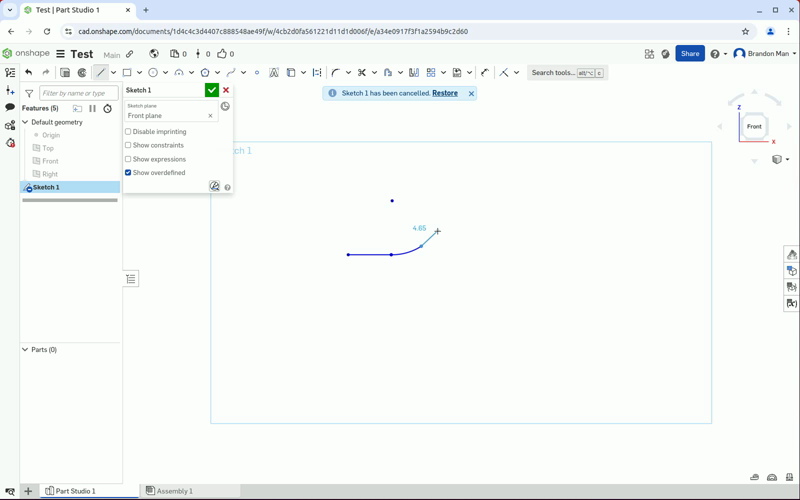
key_up(shift)
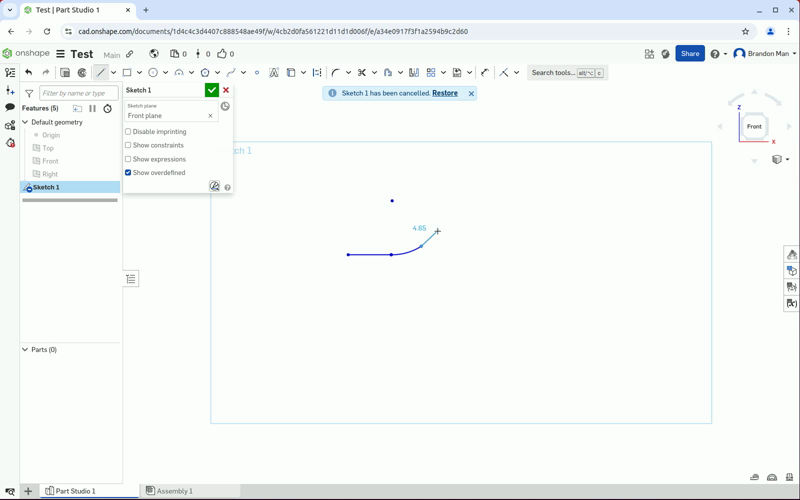
key(esc)
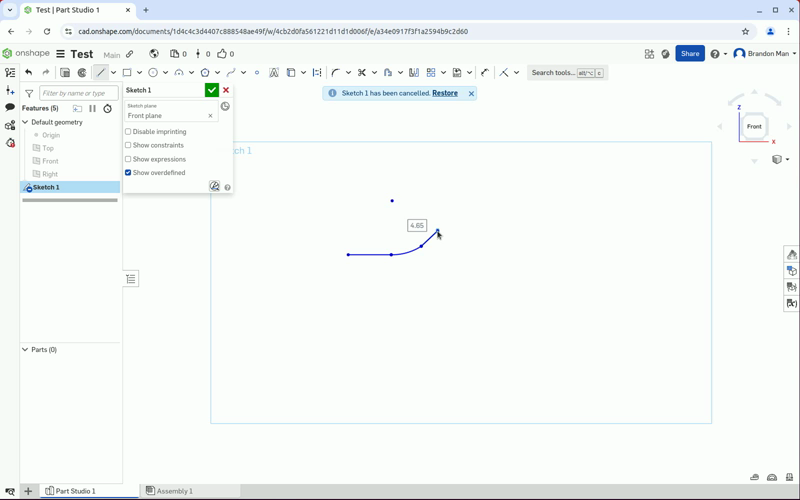
key(a)
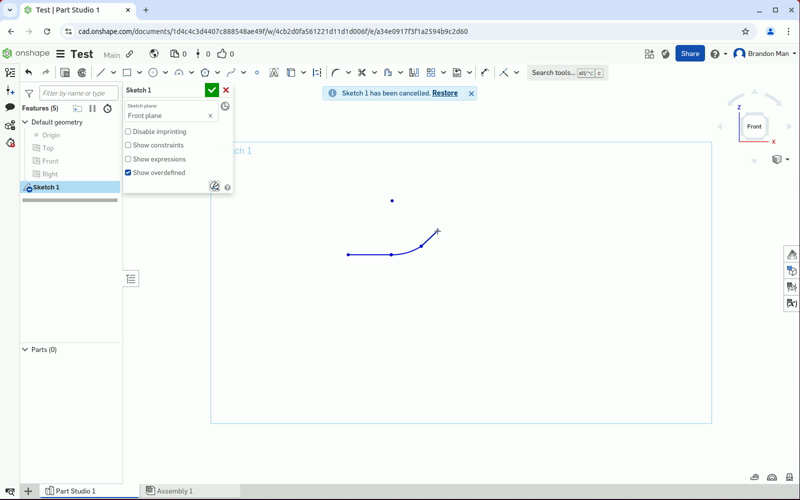
mouse_move(437, 230)
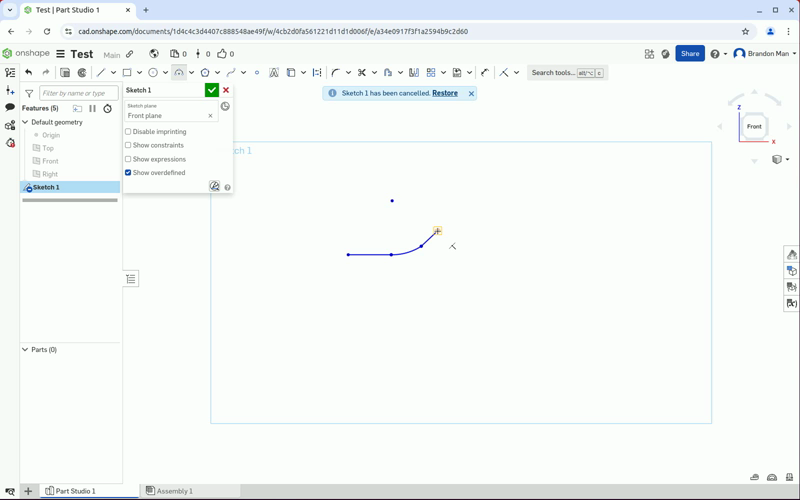
click(437, 230)
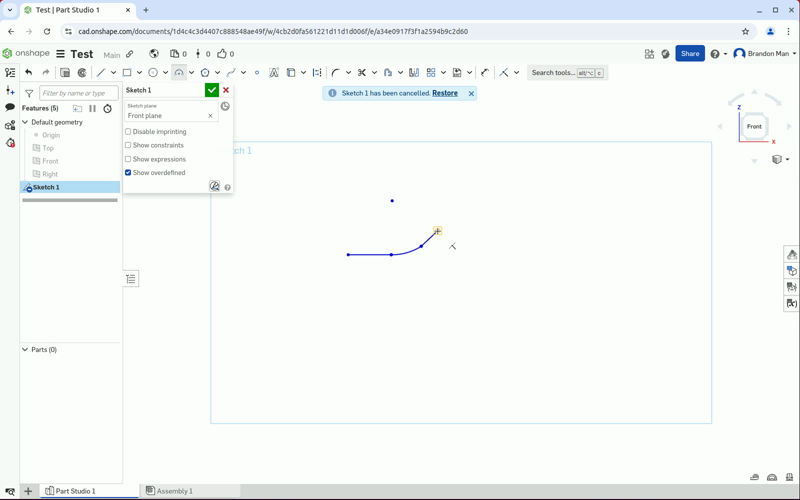
key_down(shift)
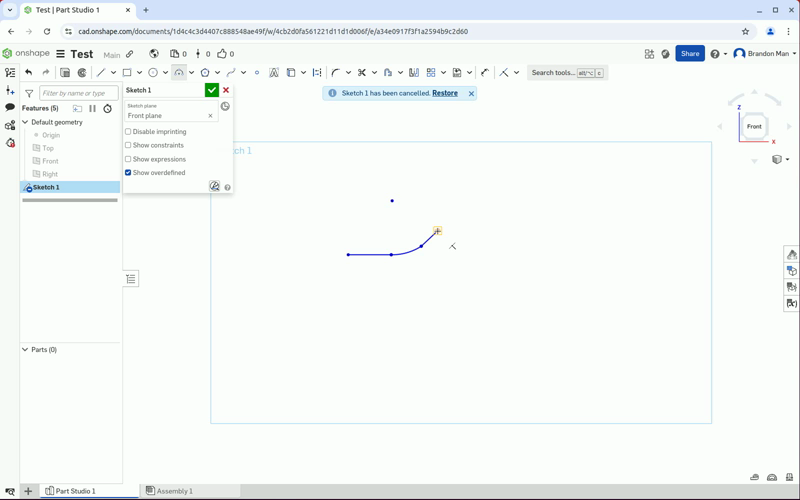
mouse_move(457, 224)
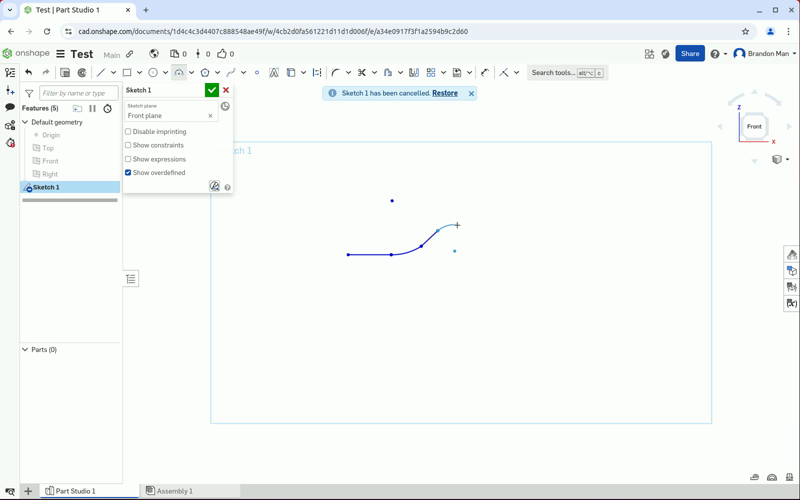
click(457, 224)
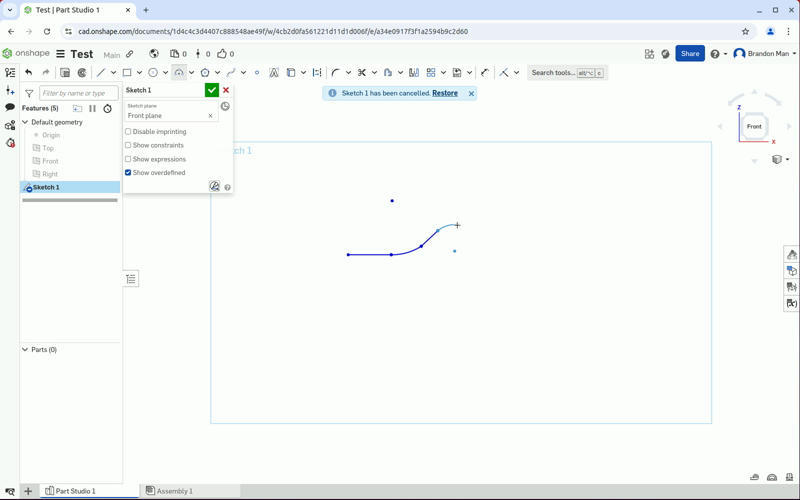
mouse_move(447, 226)
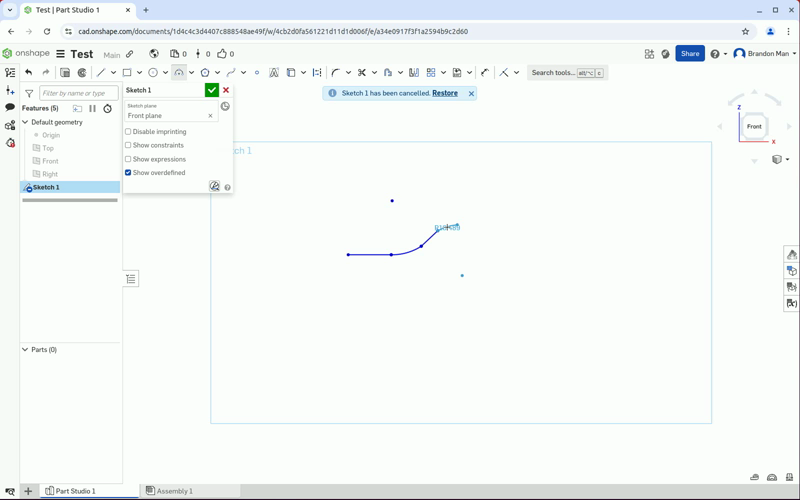
click(447, 226)
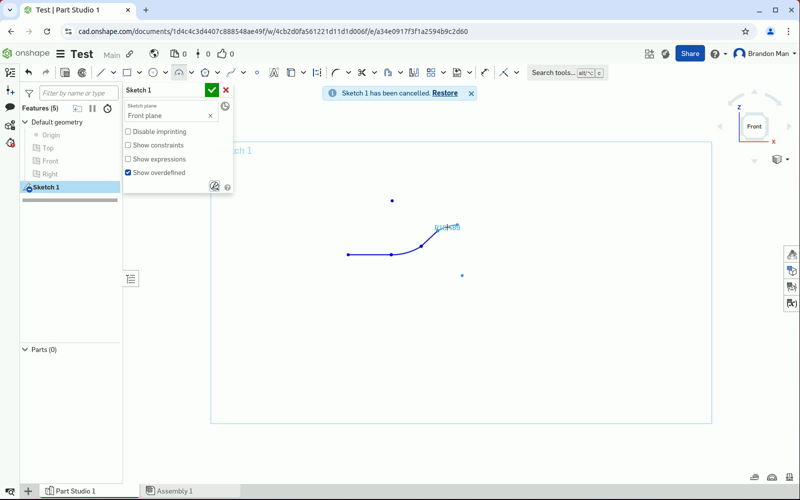
key_up(shift)
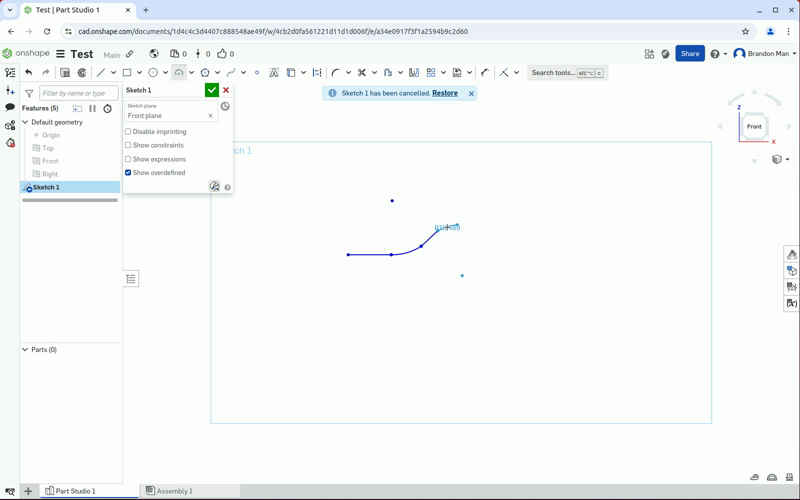
mouse_move(457, 224)
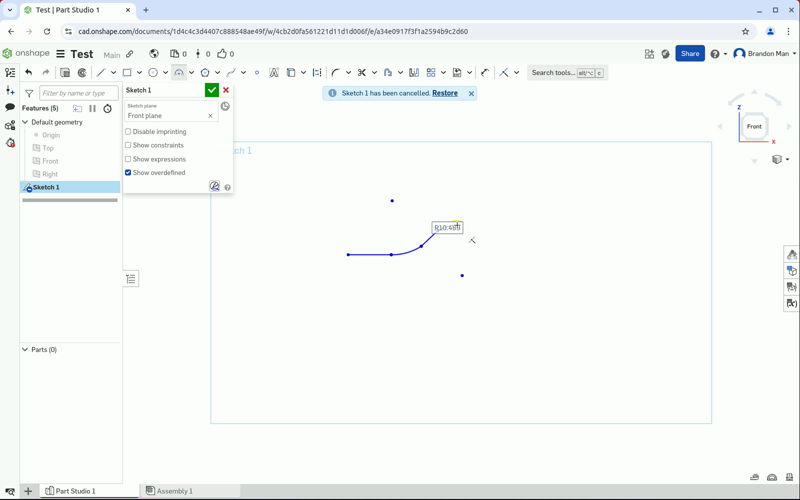
click(457, 224)
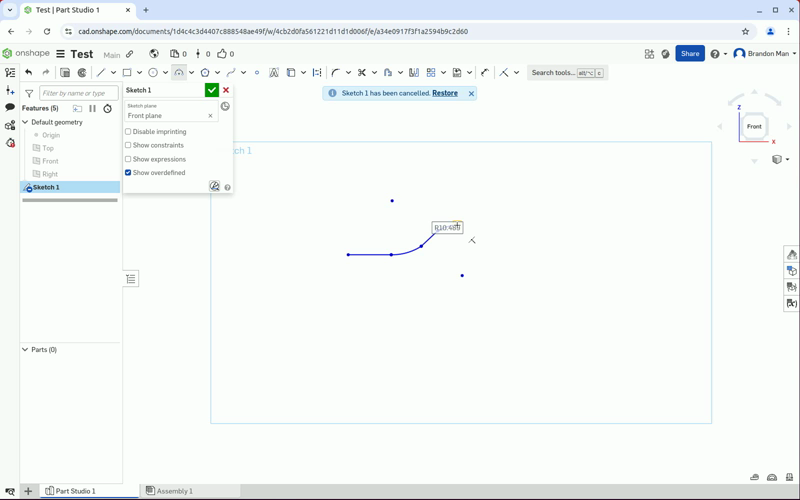
key_down(shift)
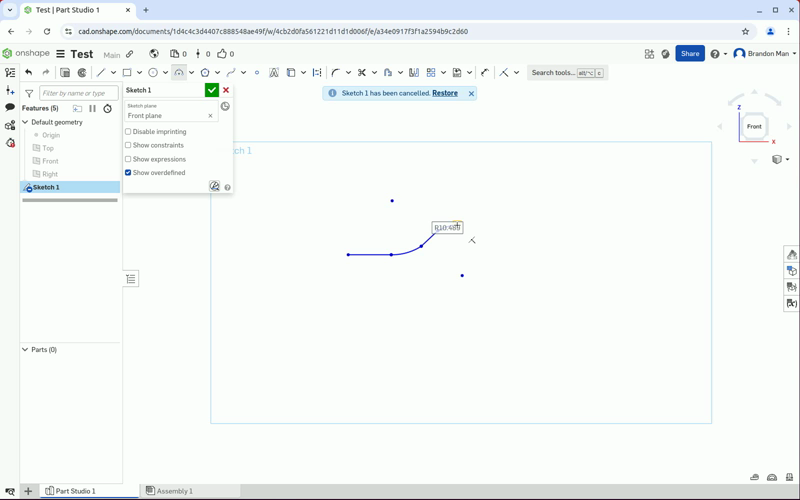
mouse_move(457, 215)
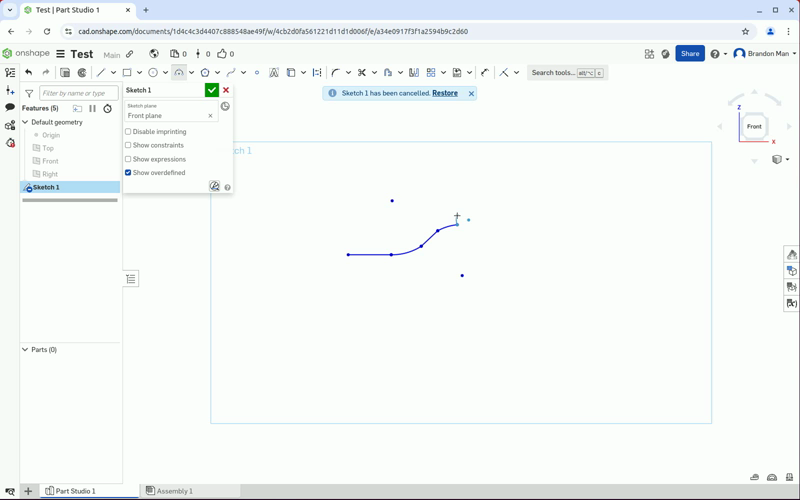
click(457, 215)
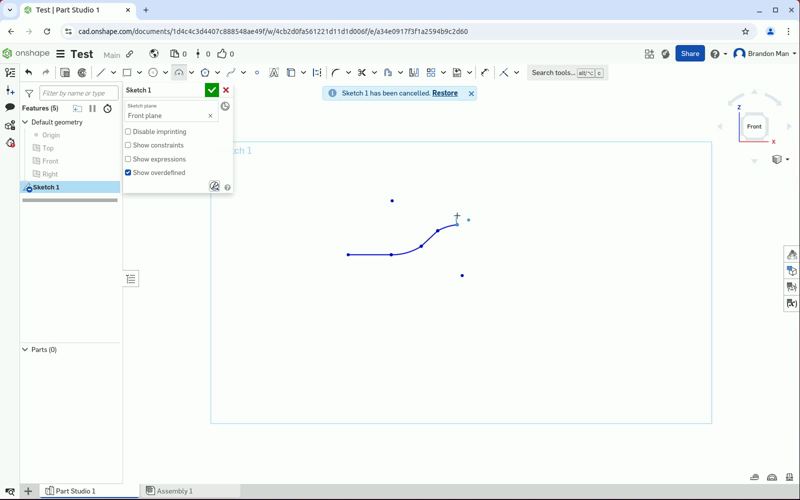
mouse_move(461, 219)
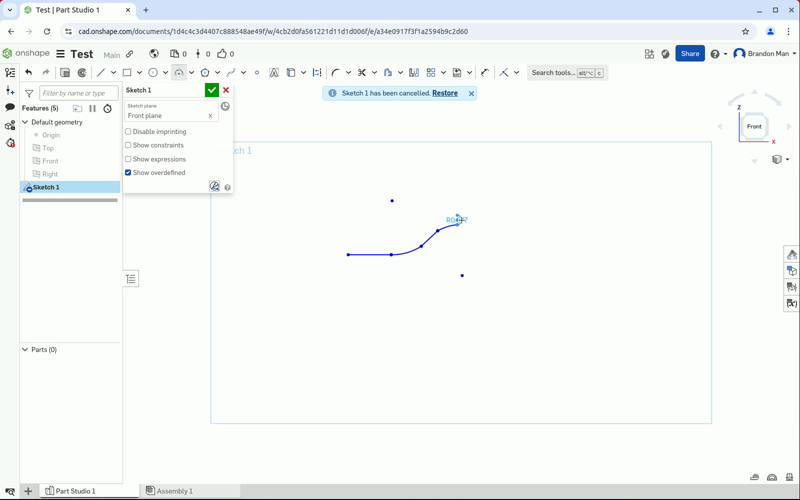
click(461, 219)
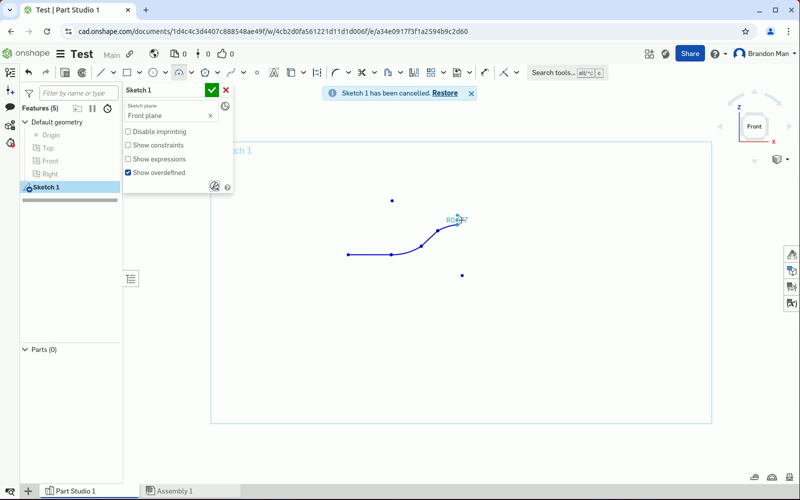
key_up(shift)
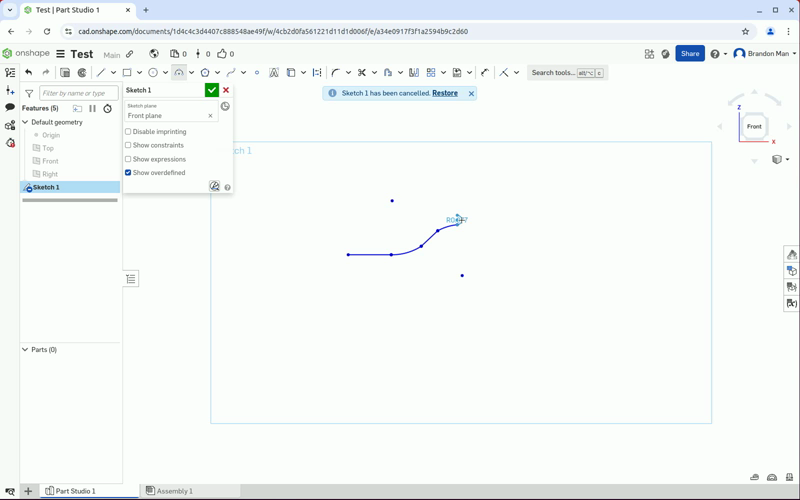
mouse_move(457, 215)
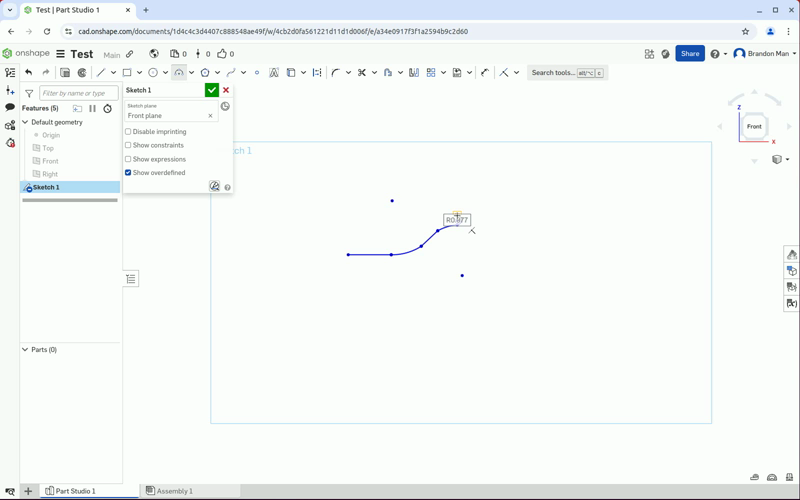
click(457, 215)
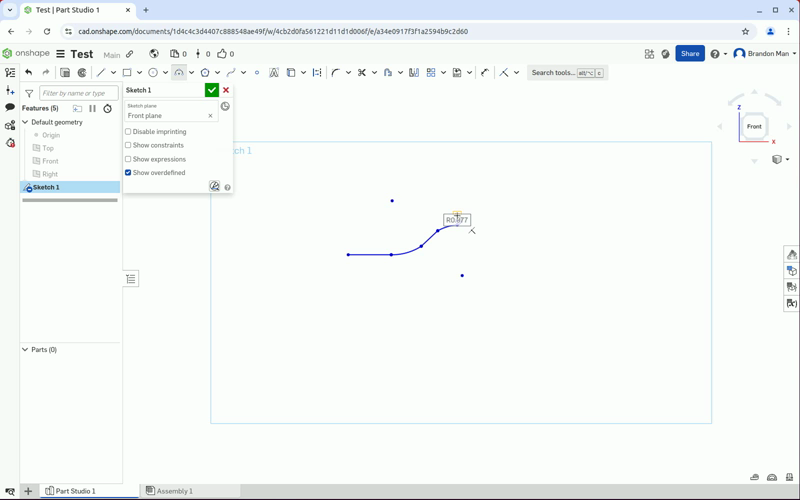
key_down(shift)
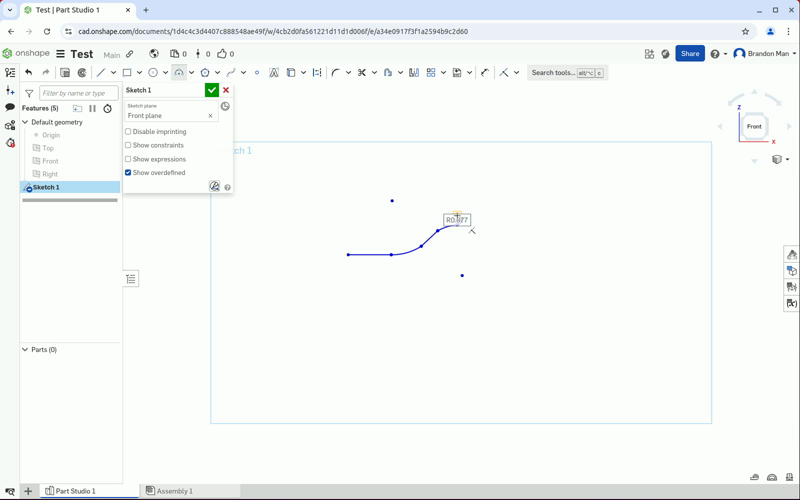
mouse_move(423, 229)
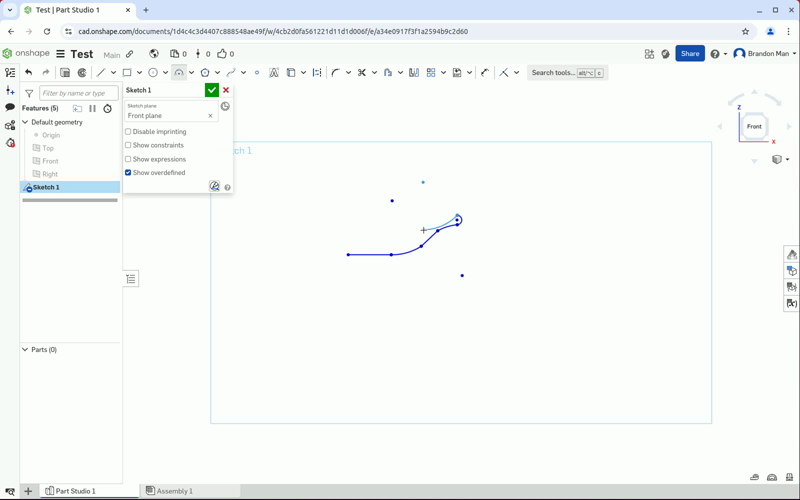
click(423, 229)
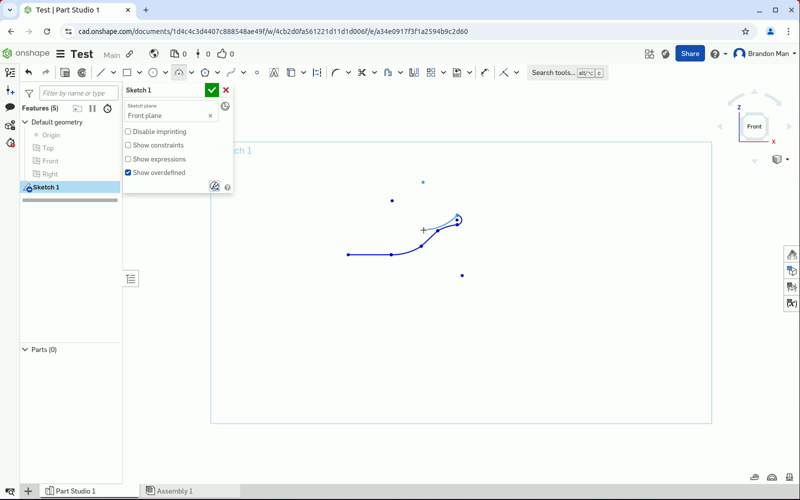
mouse_move(438, 218)
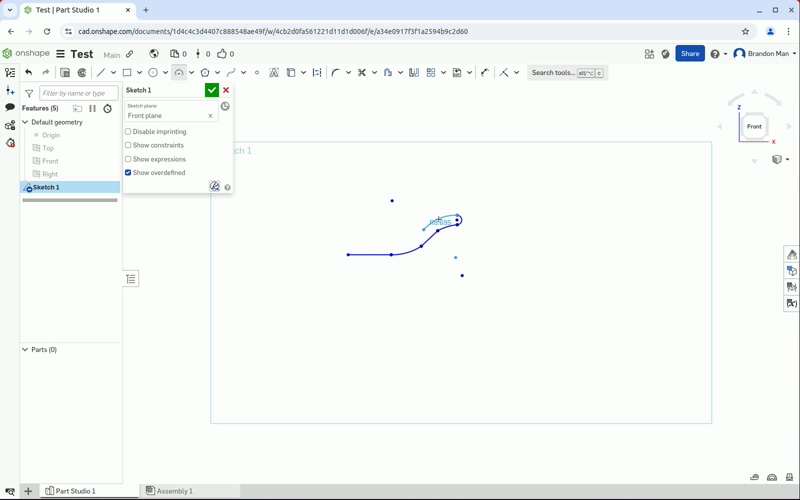
click(438, 218)
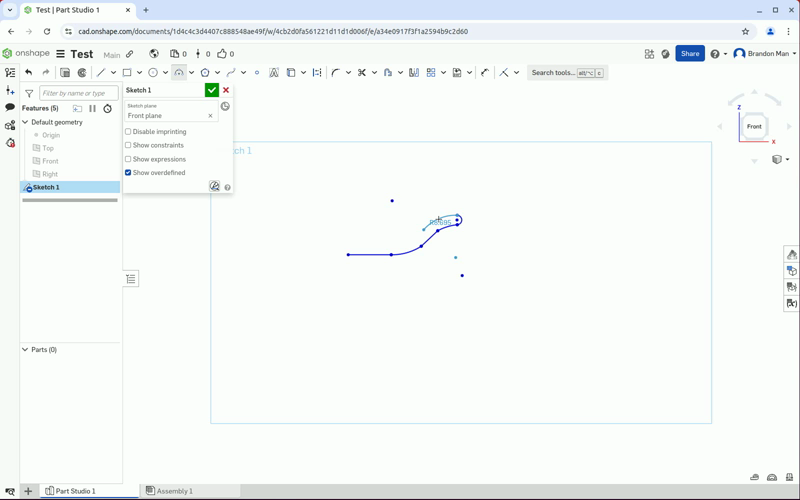
key_up(shift)
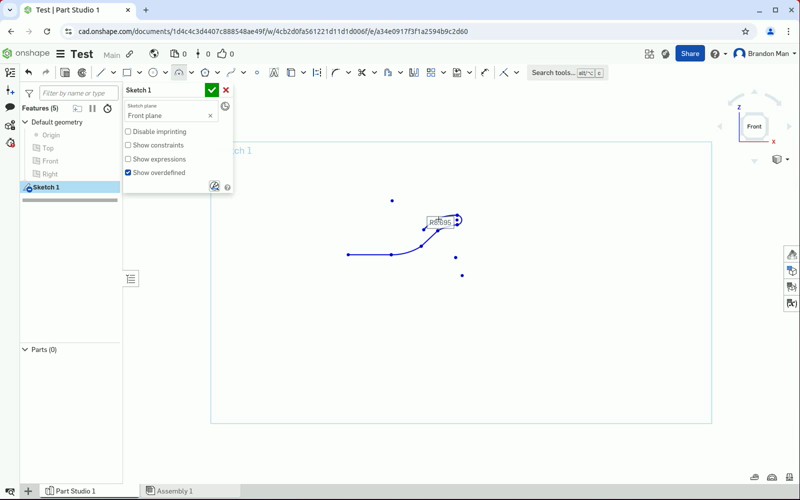
mouse_move(423, 229)
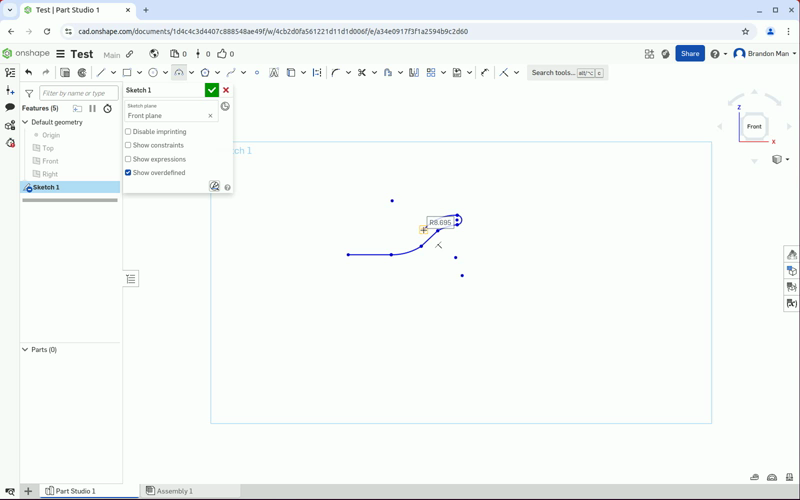
click(423, 229)
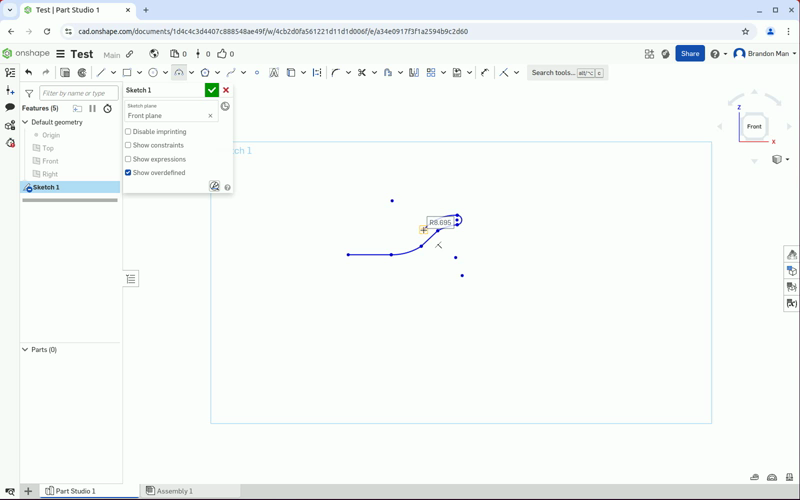
key_down(shift)
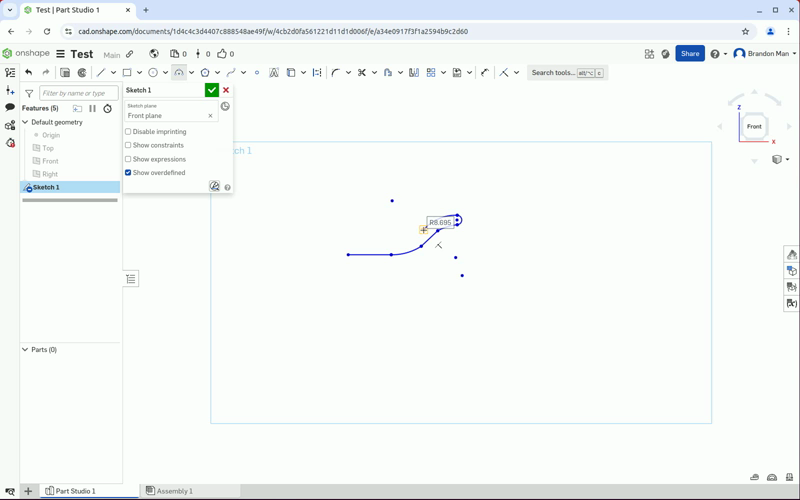
mouse_move(391, 245)
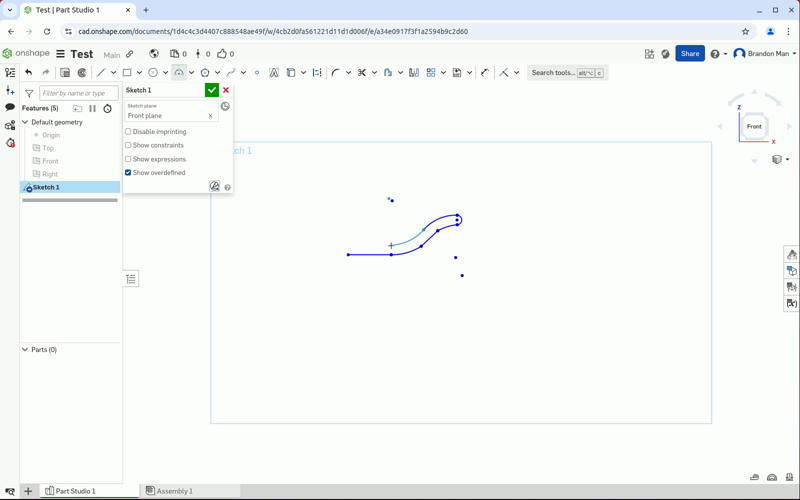
click(391, 245)
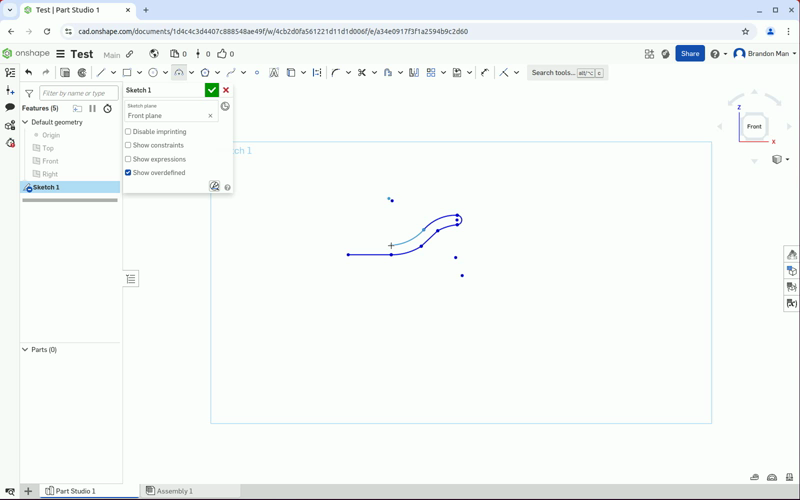
mouse_move(409, 240)
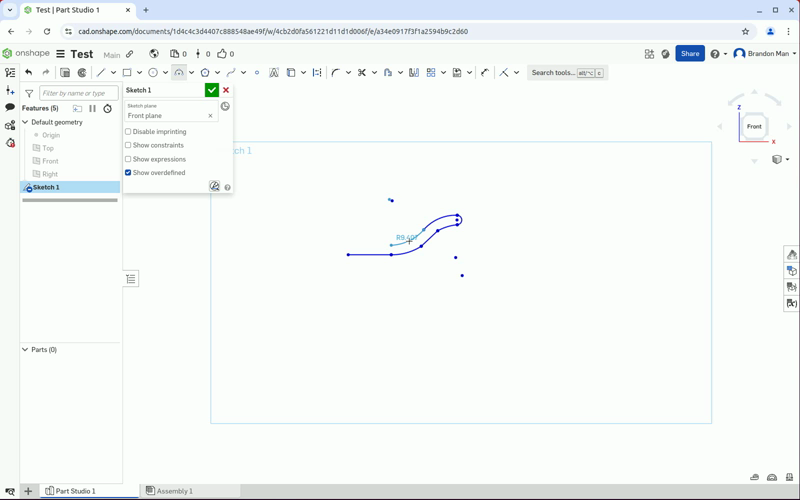
click(409, 240)
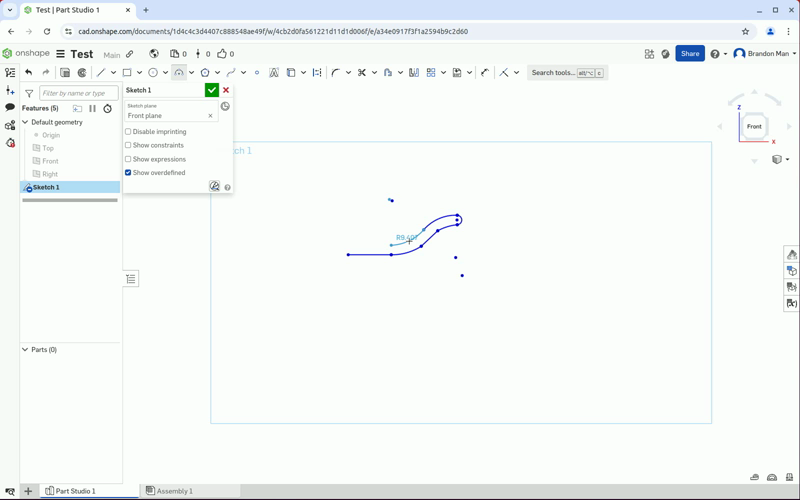
key_up(shift)
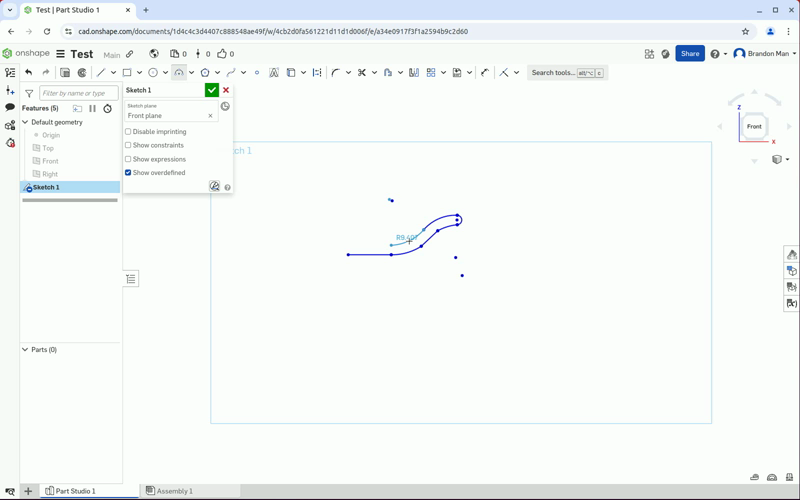
key(esc)
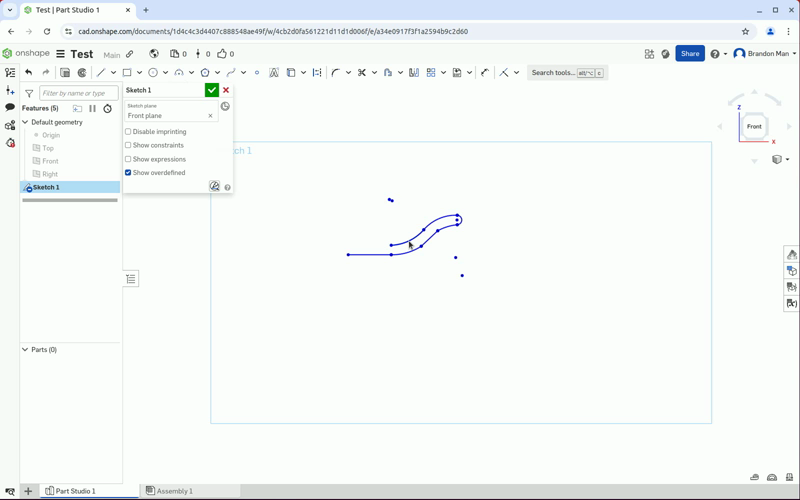
key(l)
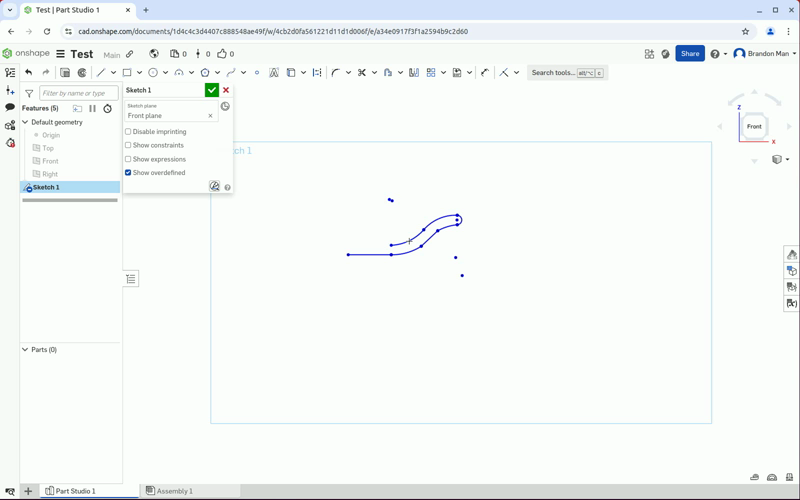
mouse_move(391, 245)
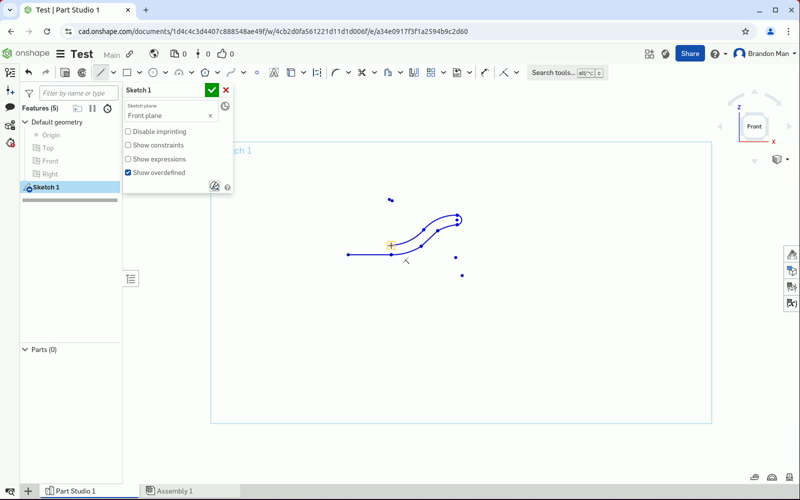
click(391, 245)
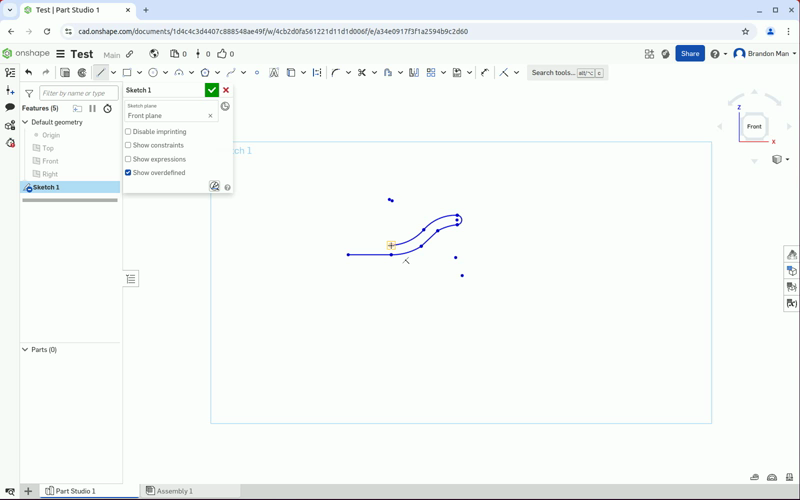
key_down(shift)
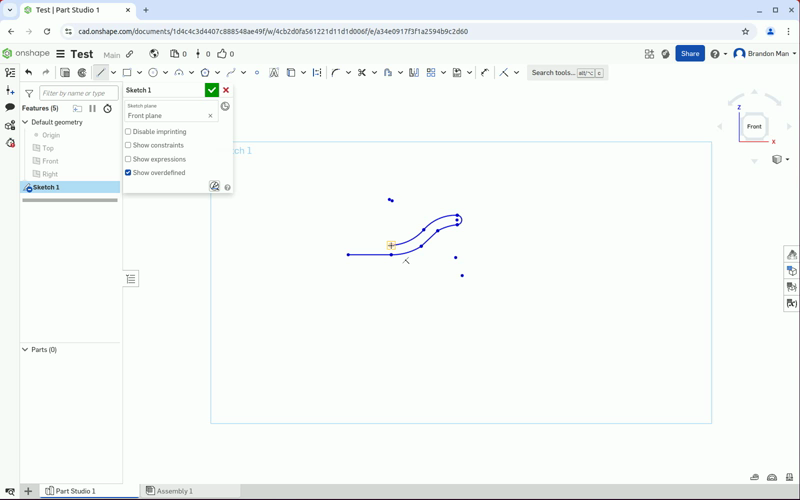
mouse_move(421, 245)
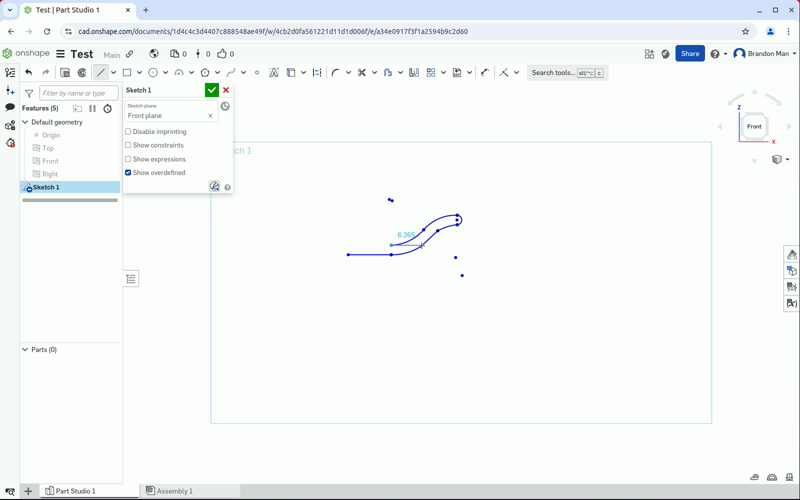
mouse_move(348, 245)
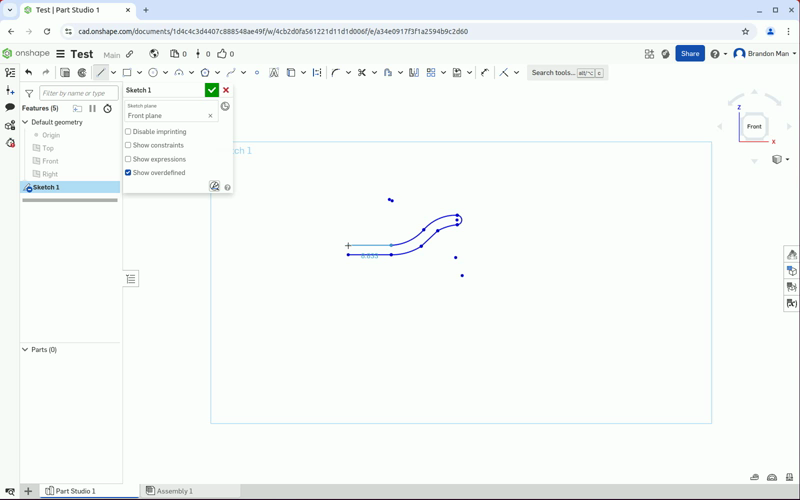
click(348, 245)
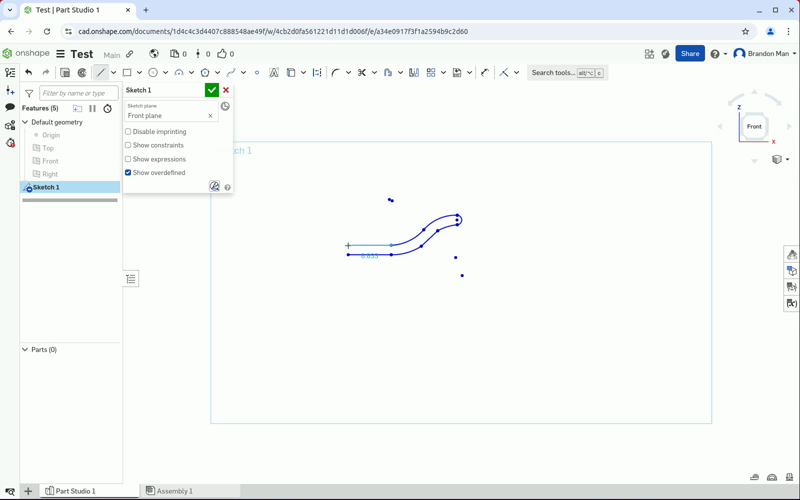
key_up(shift)
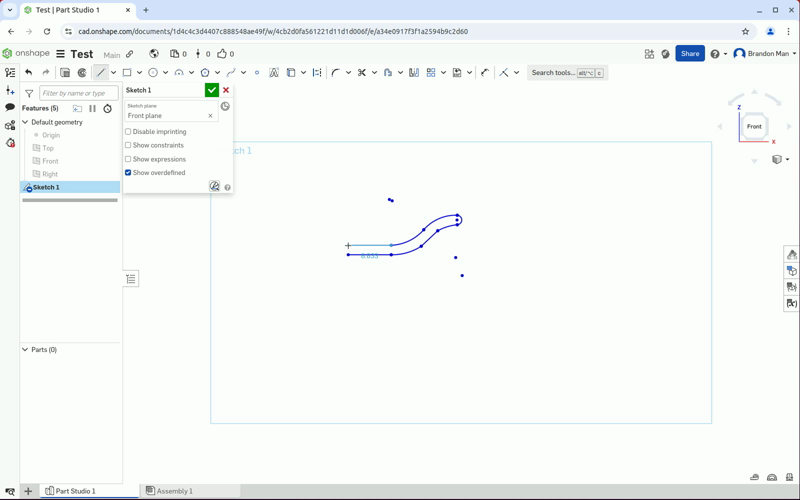
mouse_move(378, 245)
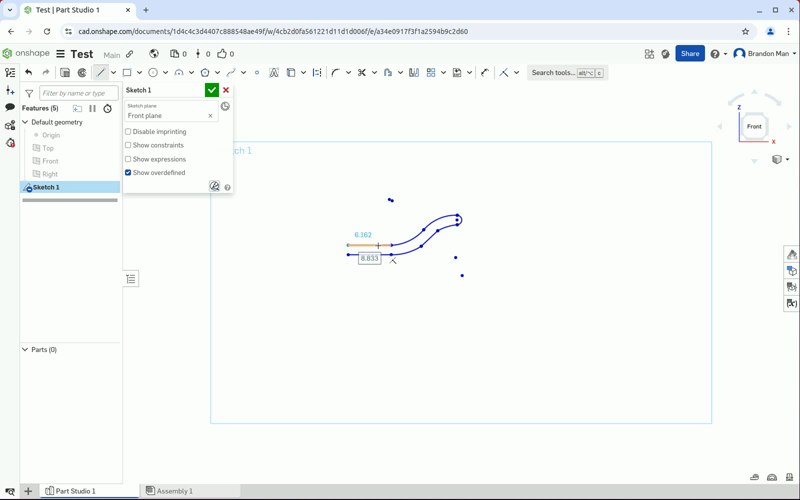
key_down(shift)
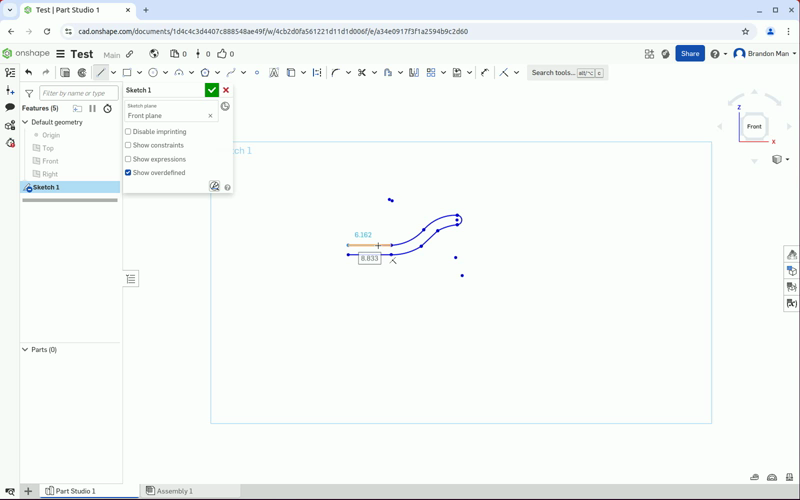
mouse_move(348, 254)
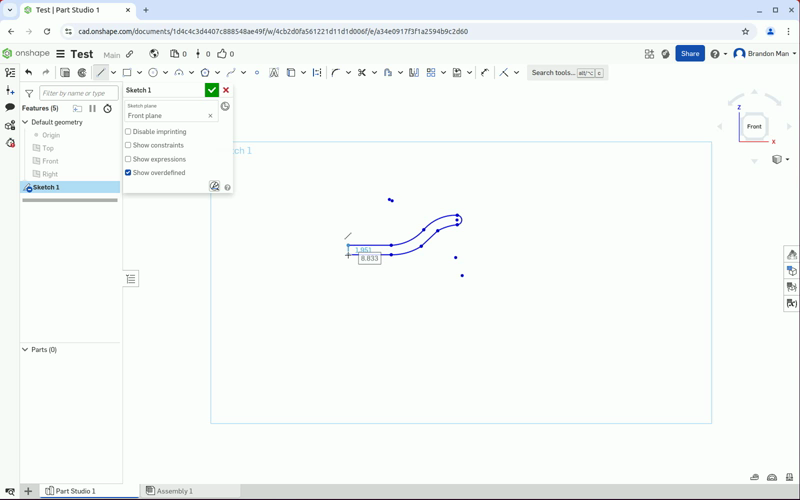
key_up(shift)
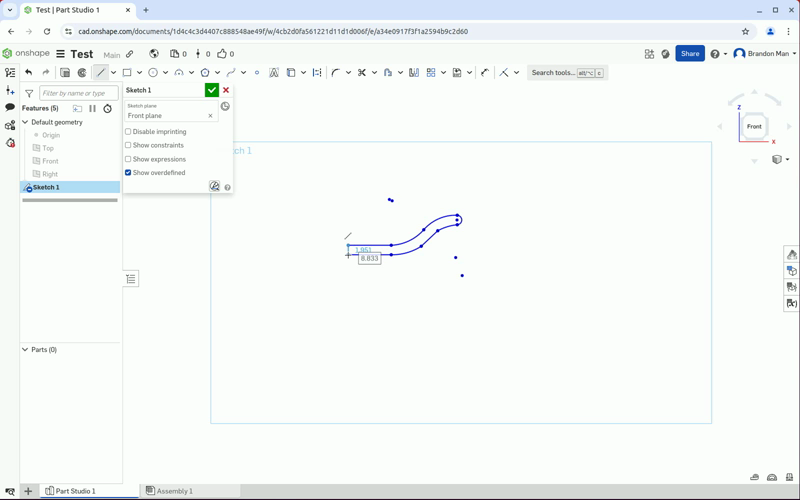
click(348, 254)
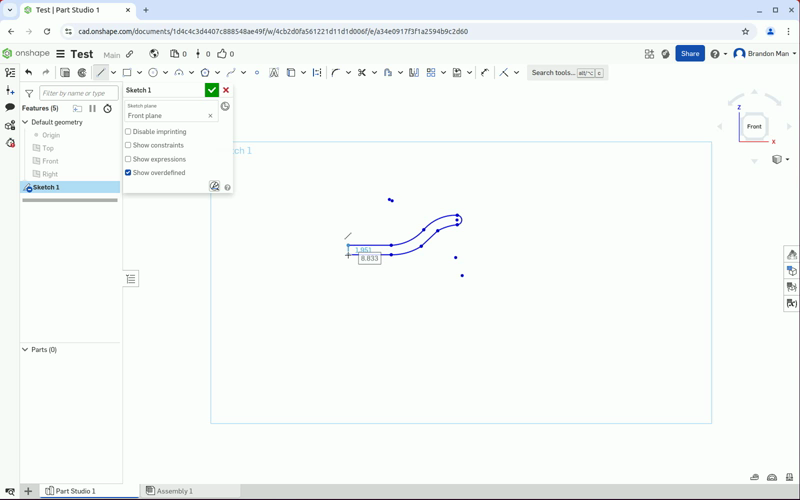
key(esc)
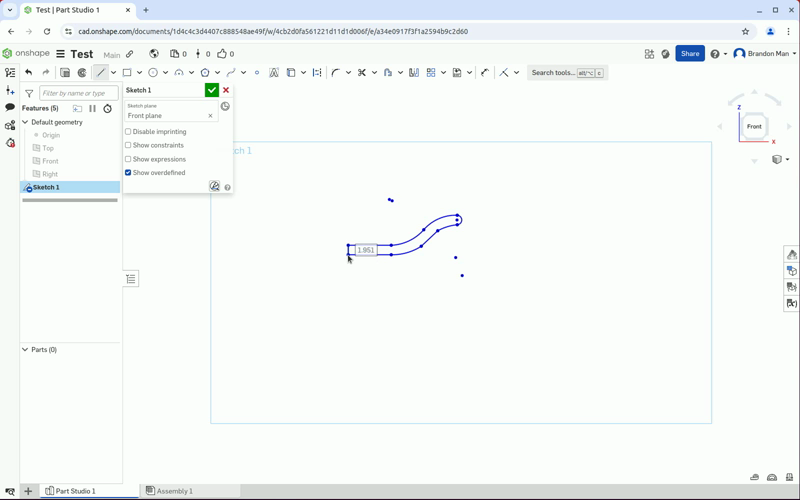
key(c)
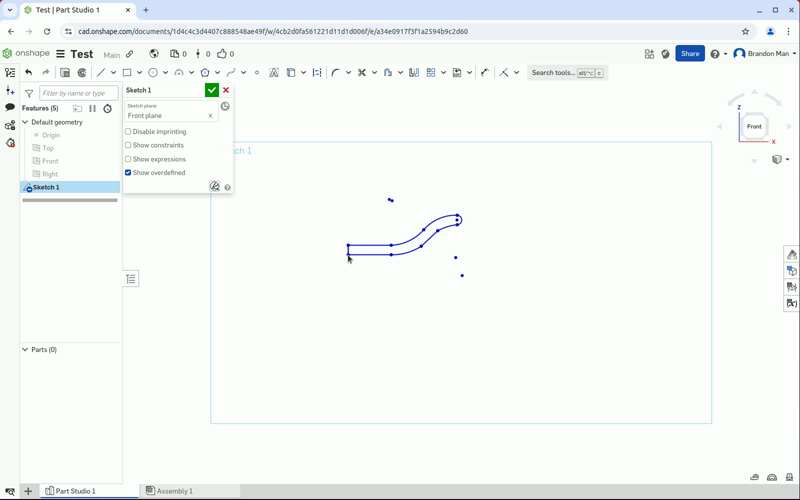
key_down(shift)
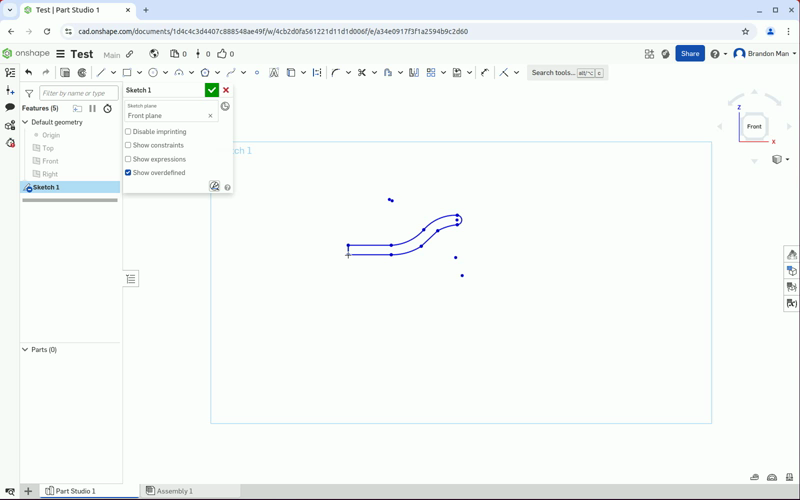
mouse_move(412, 241)
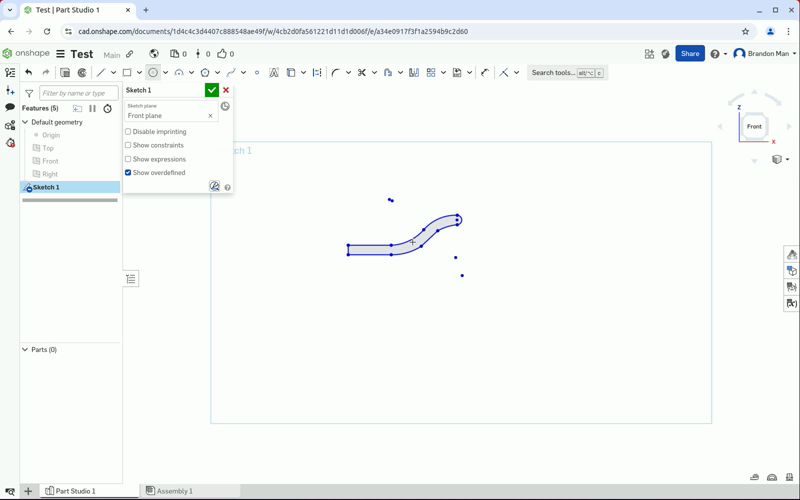
scroll(6)
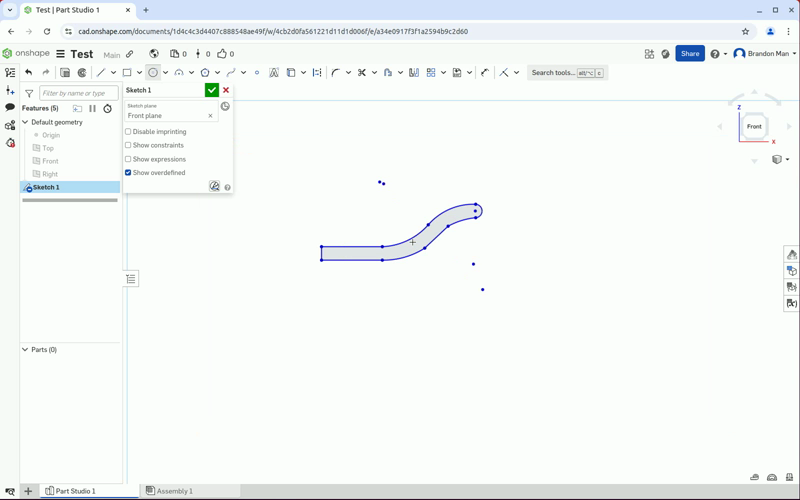
scroll(6)
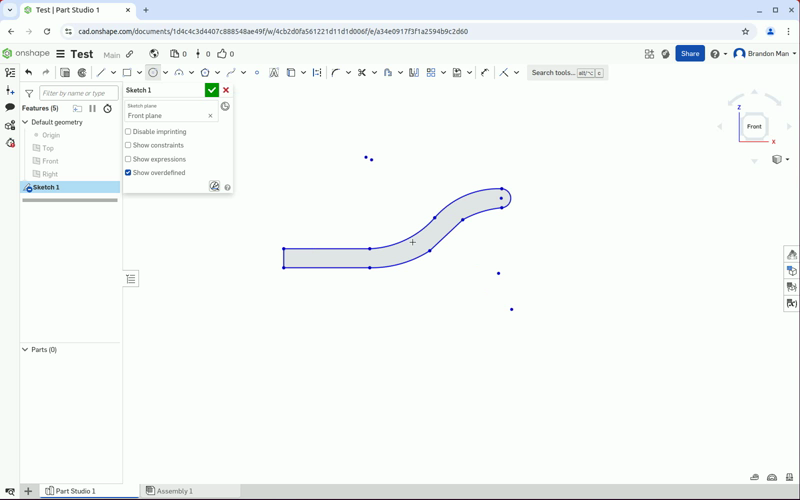
scroll(6)
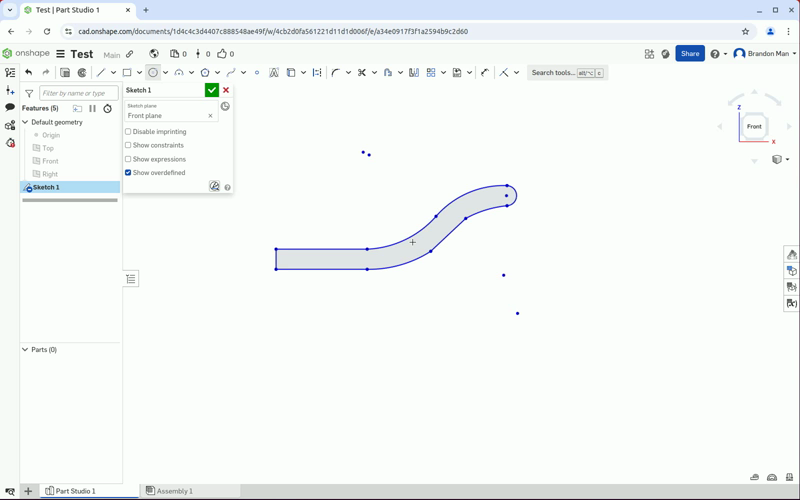
scroll(6)
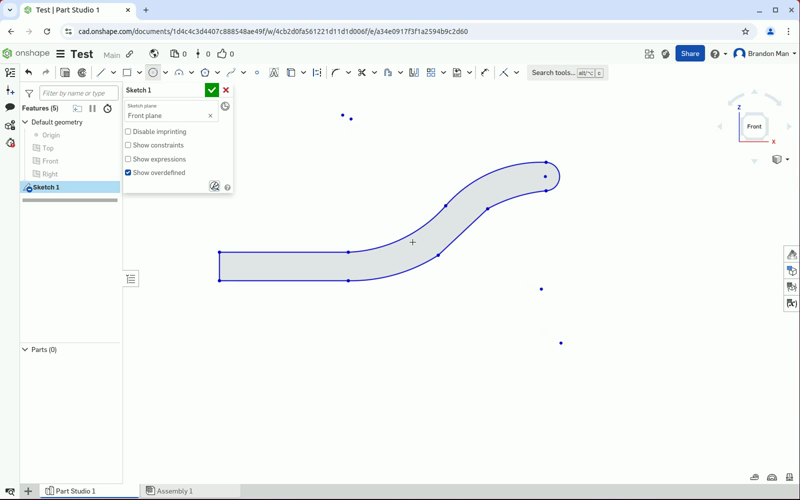
scroll(6)
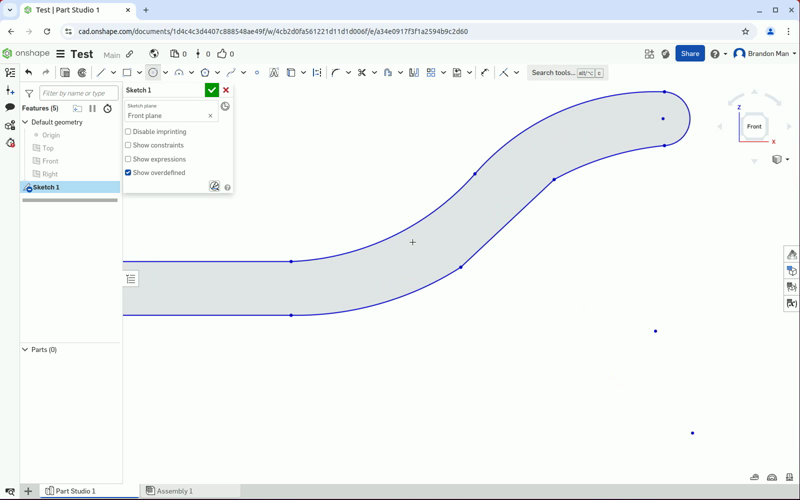
scroll(6)
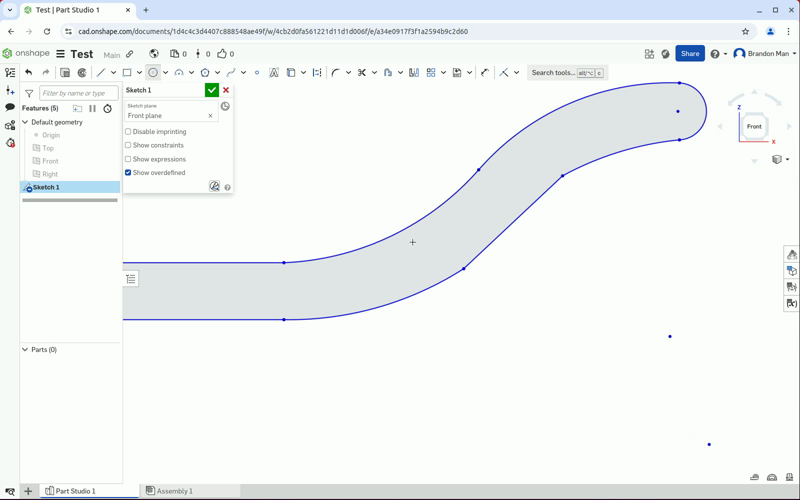
scroll(6)
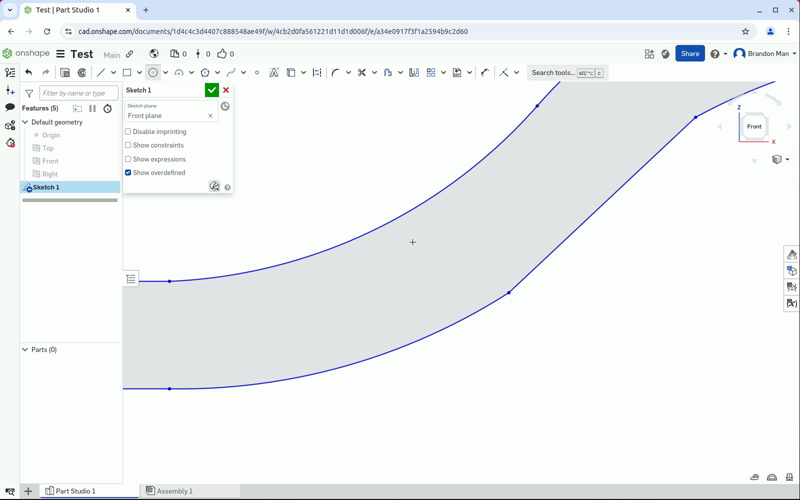
click(412, 241)
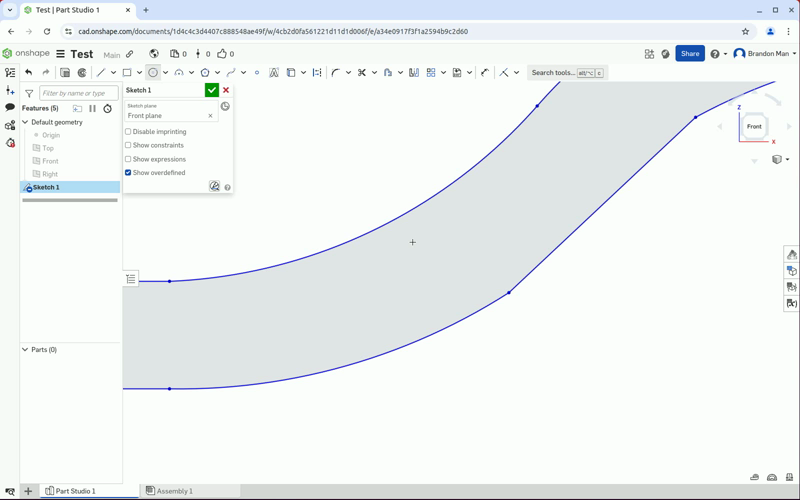
scroll(-6)
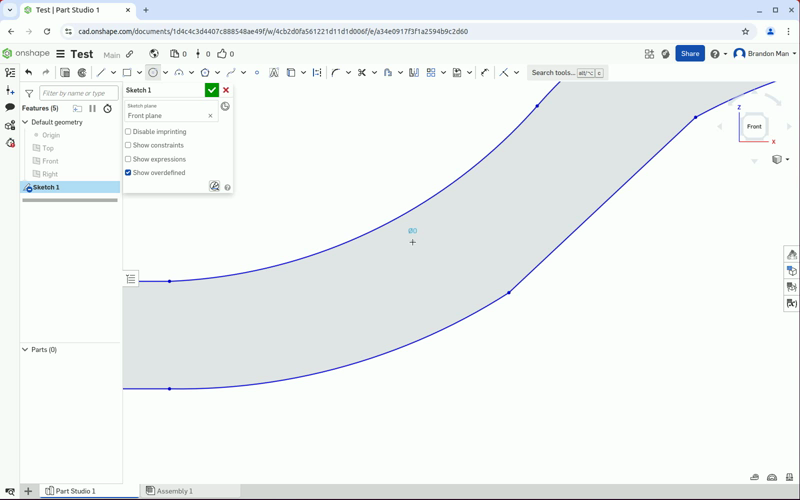
scroll(-6)
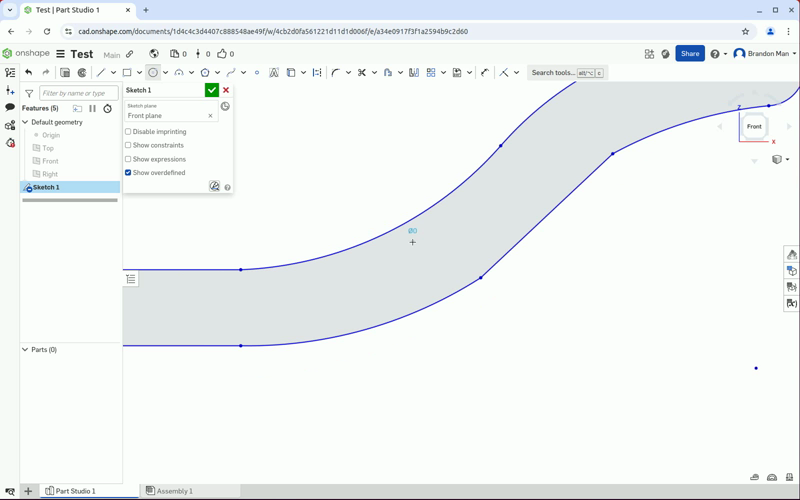
scroll(-6)
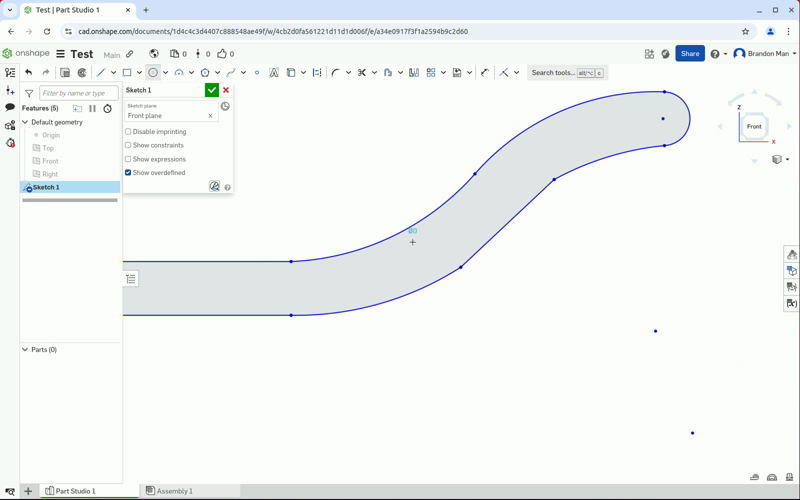
scroll(-6)
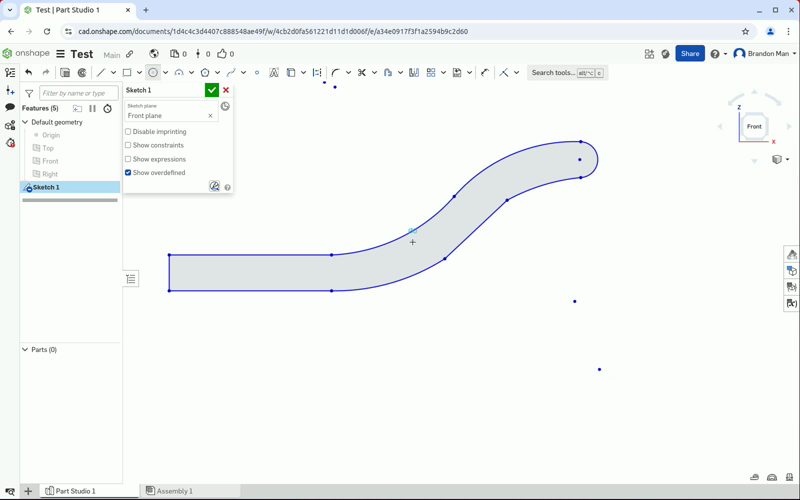
scroll(-6)
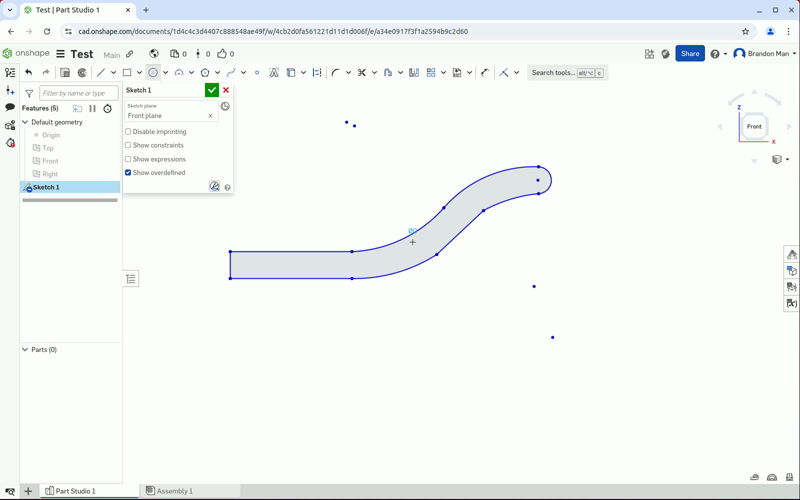
scroll(-6)
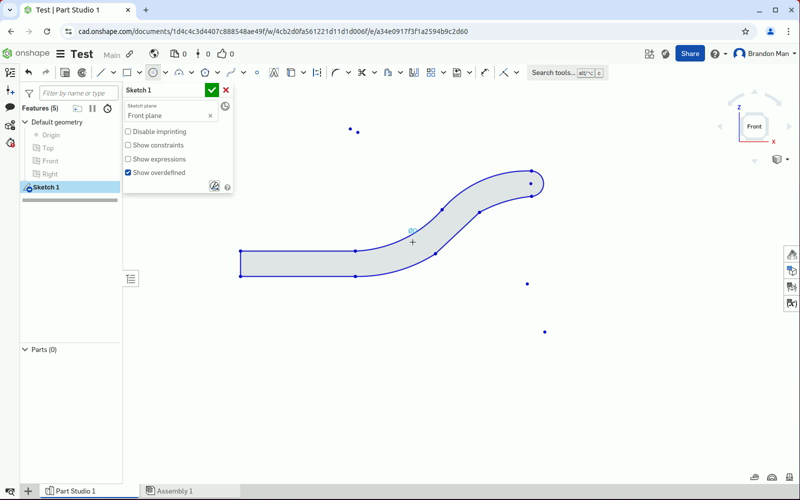
scroll(-6)
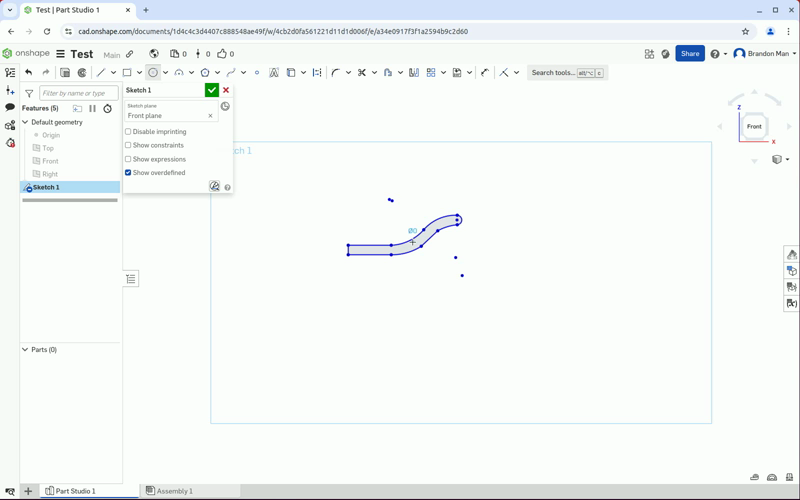
key_up(shift)
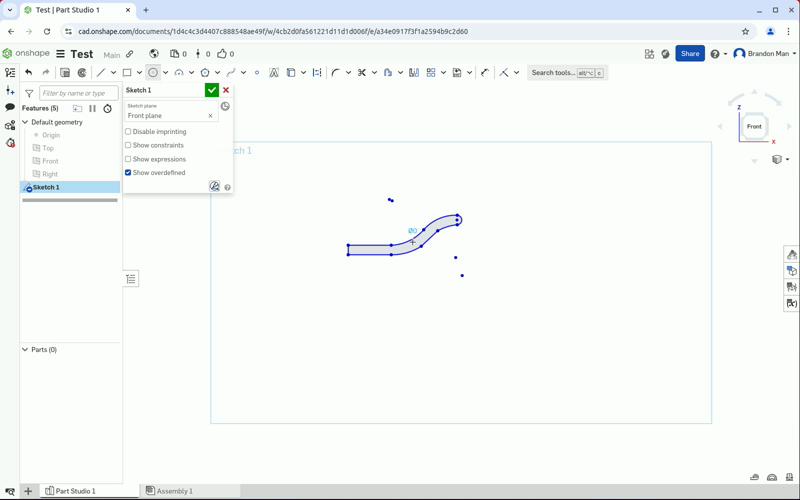
mouse_move(413, 241)
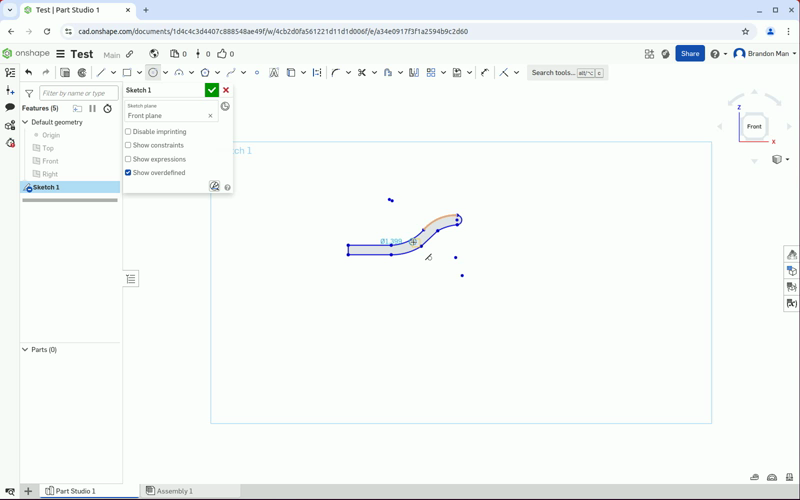
scroll(6)
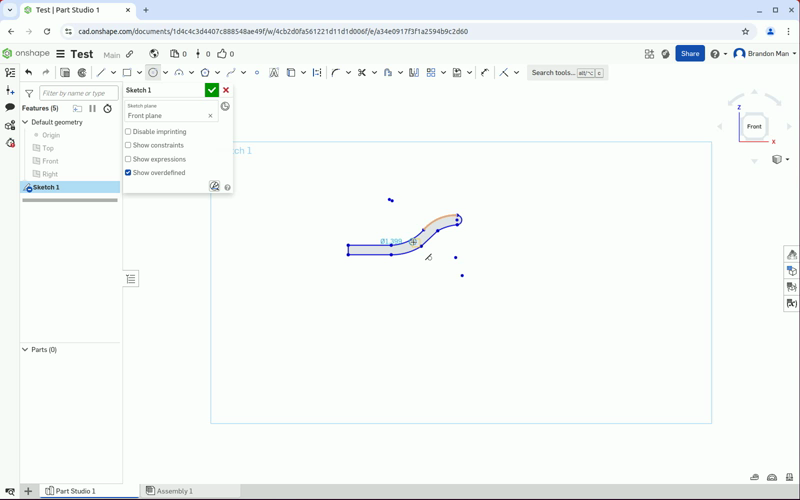
scroll(6)
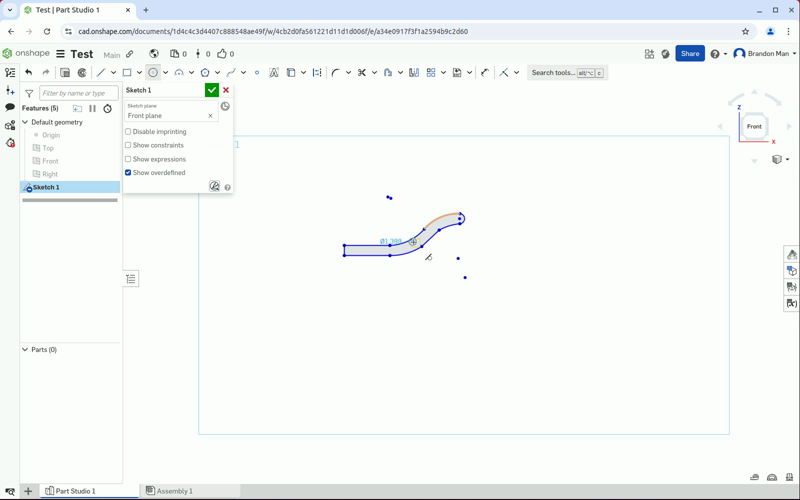
scroll(6)
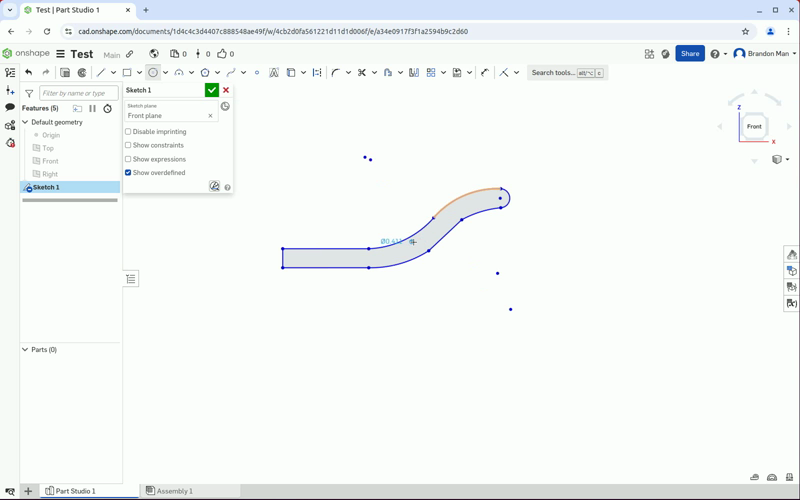
scroll(6)
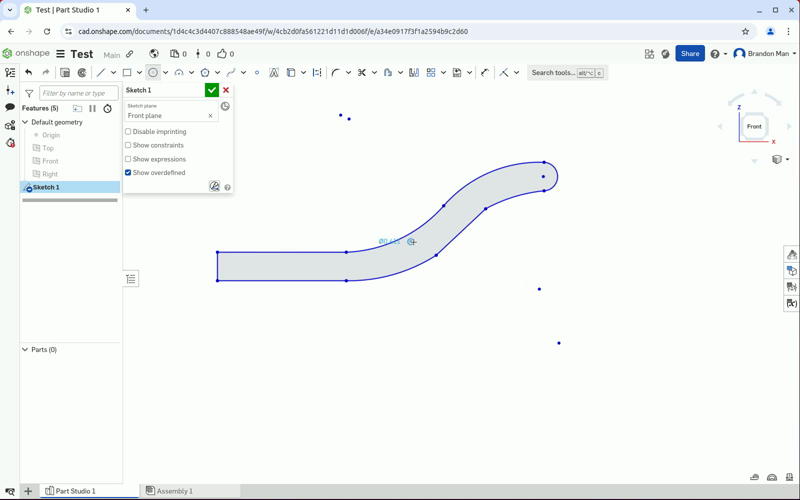
scroll(6)
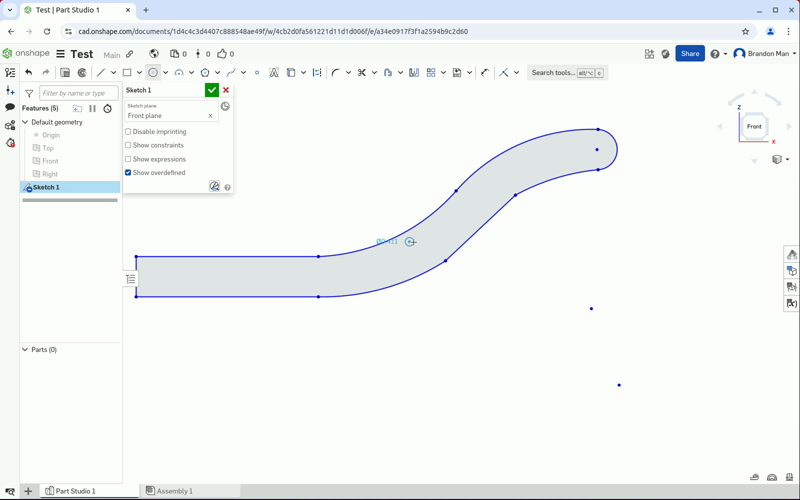
scroll(6)
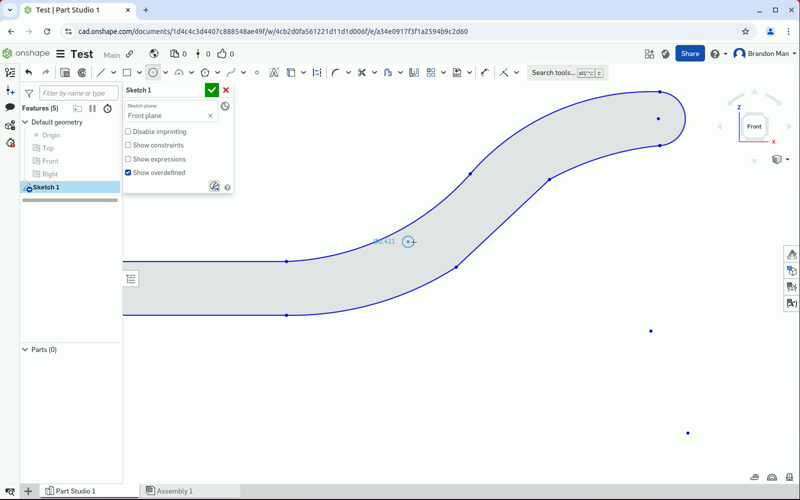
scroll(6)
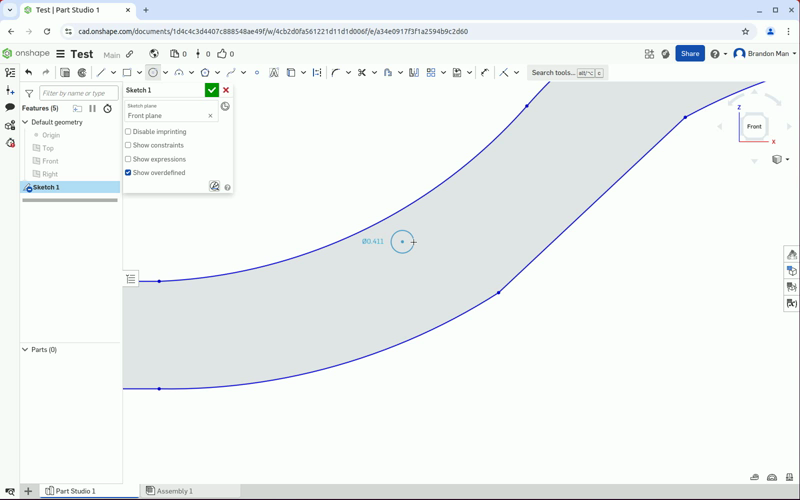
click(413, 241)
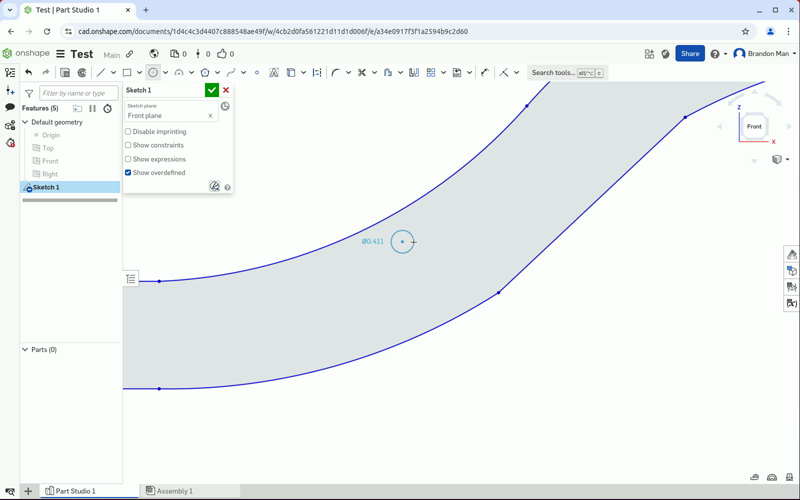
scroll(-6)
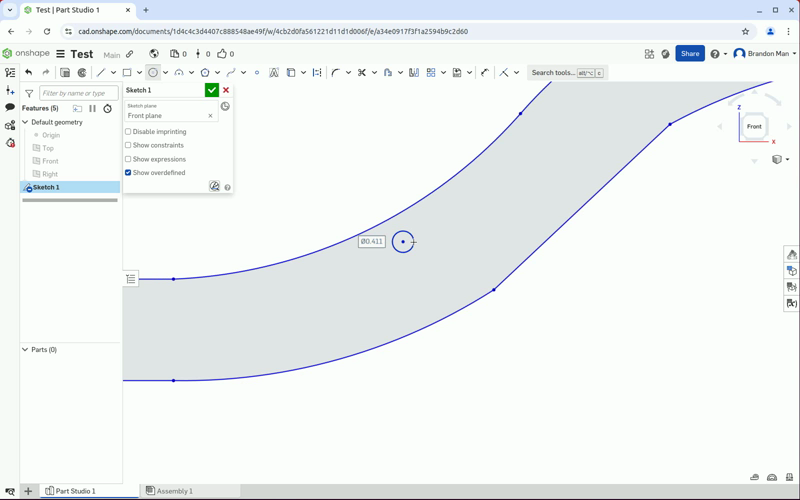
scroll(-6)
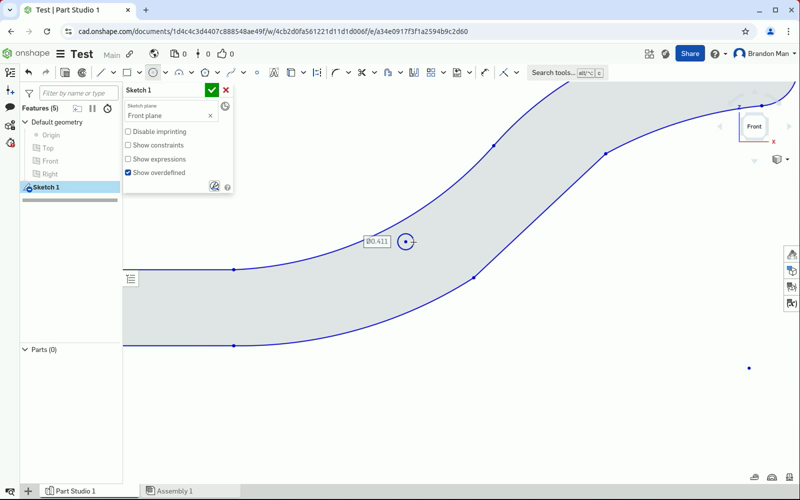
scroll(-6)
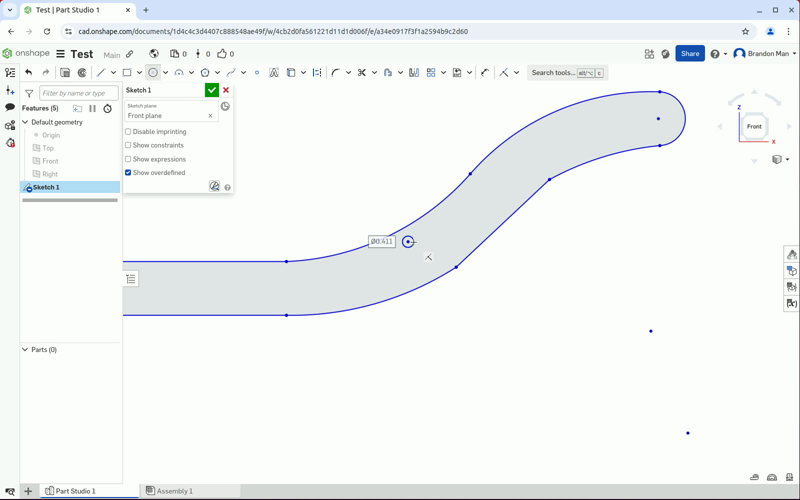
scroll(-6)
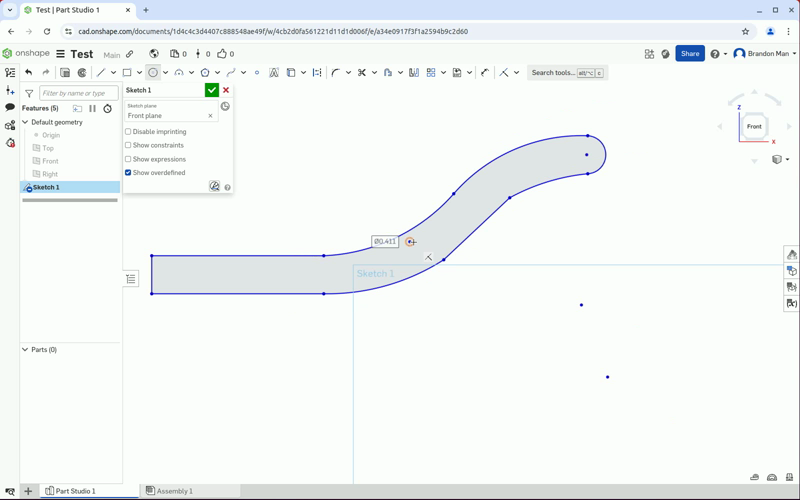
scroll(-6)
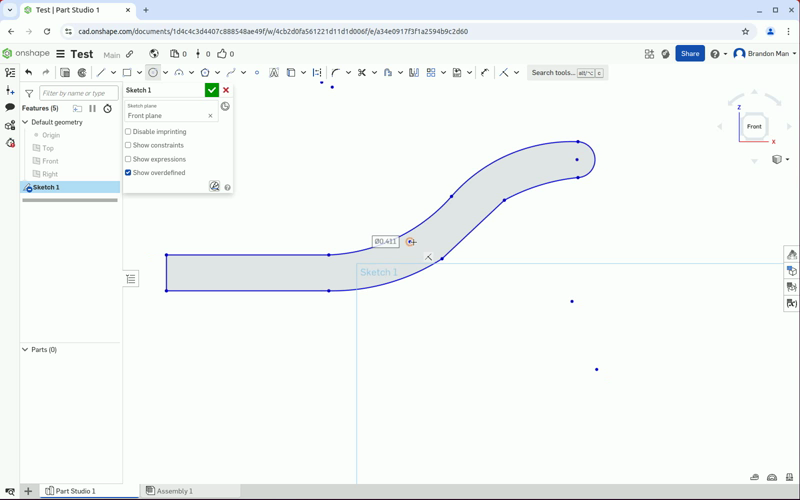
scroll(-6)
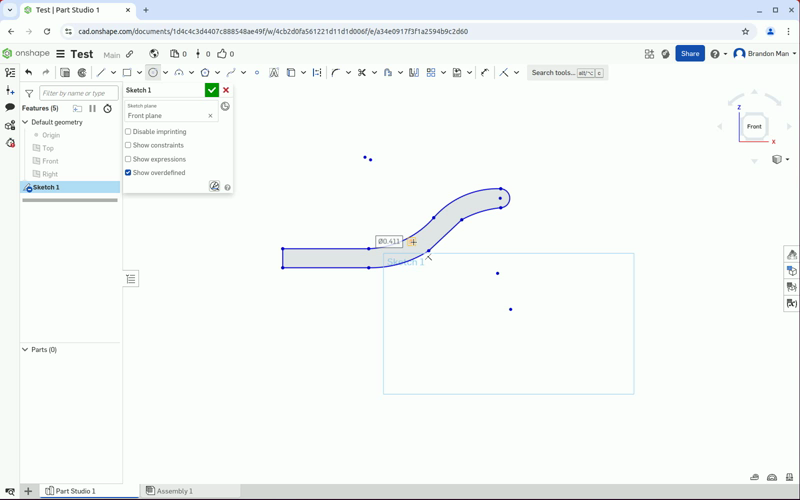
scroll(-6)
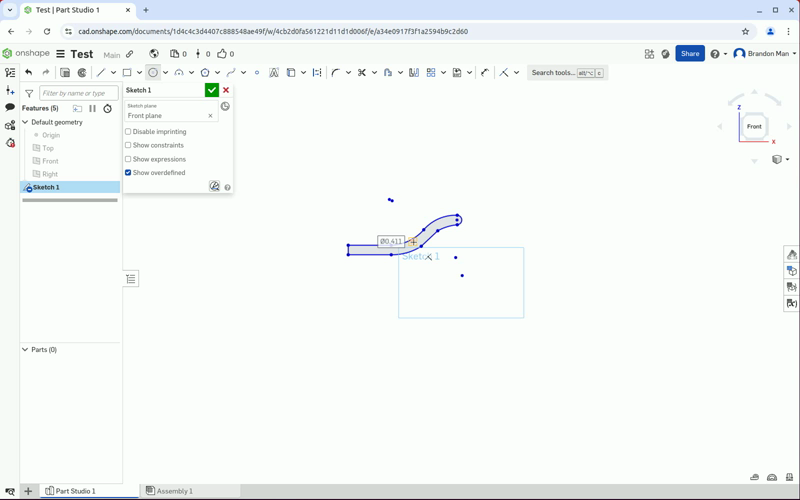
key(esc)
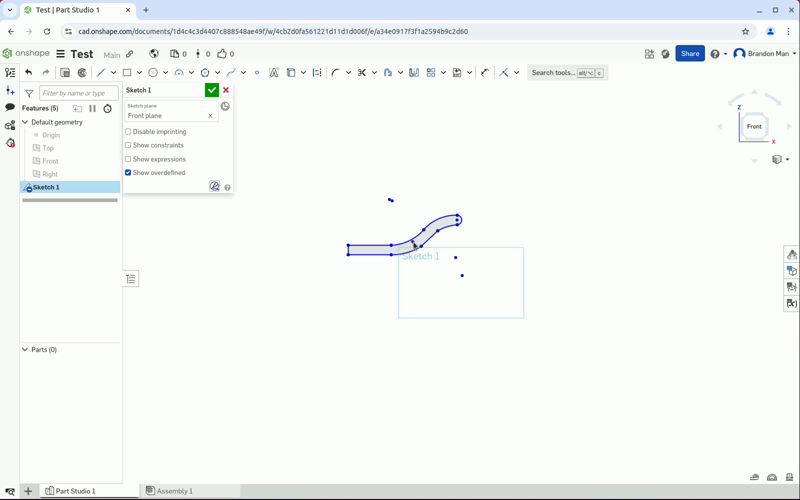
key(c)
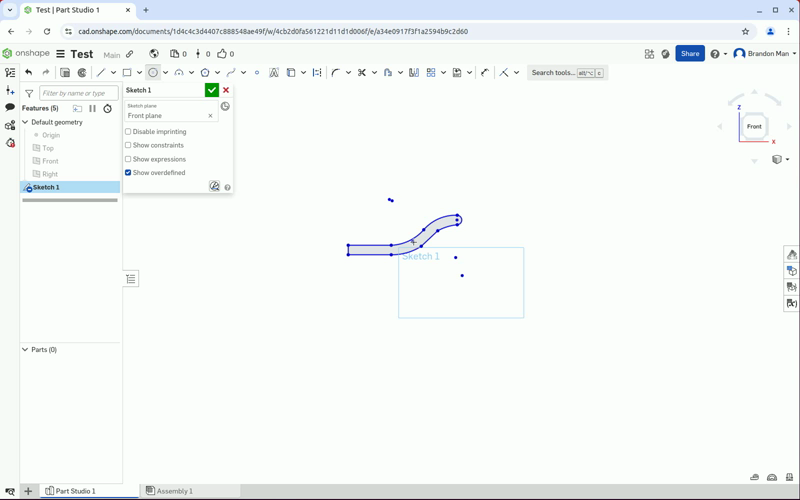
key_down(shift)
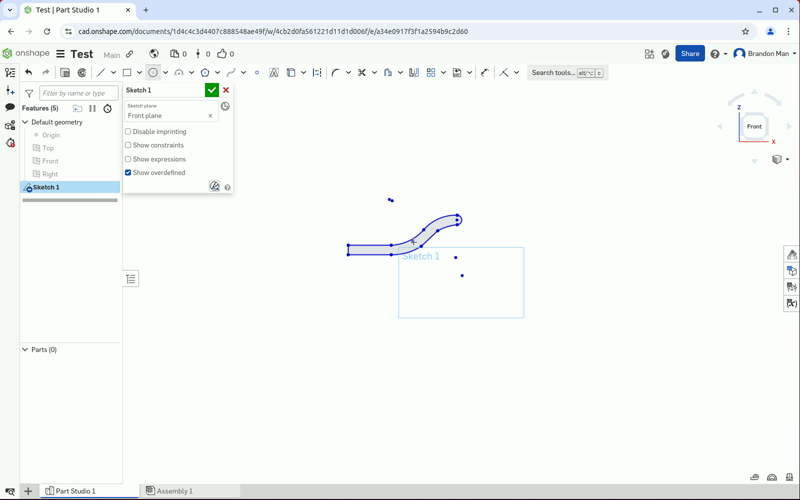
mouse_move(413, 243)
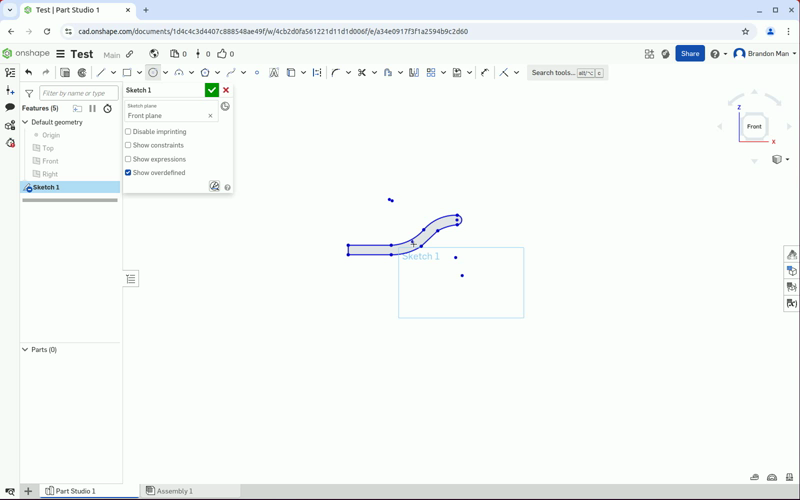
scroll(6)
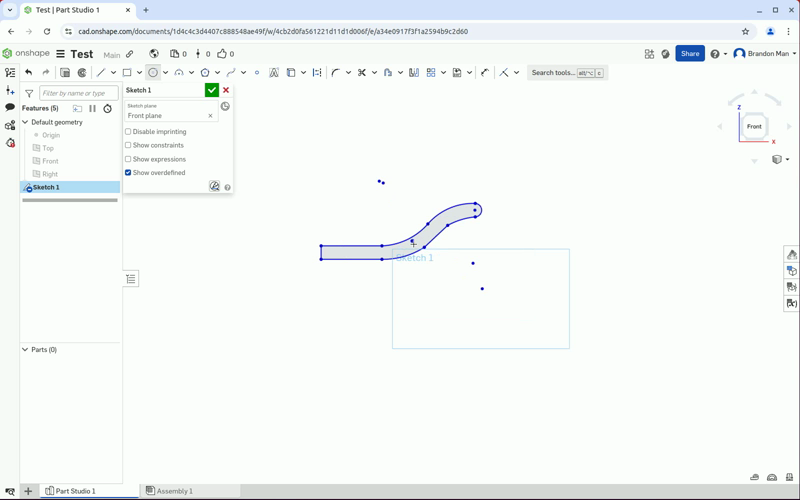
scroll(6)
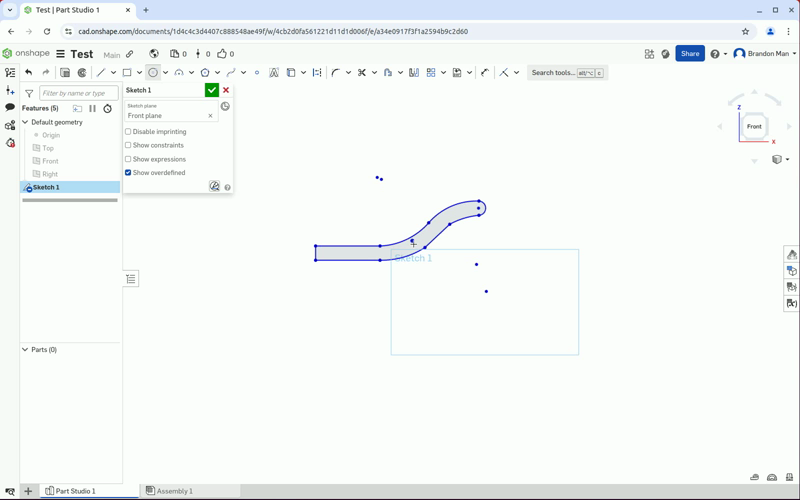
scroll(6)
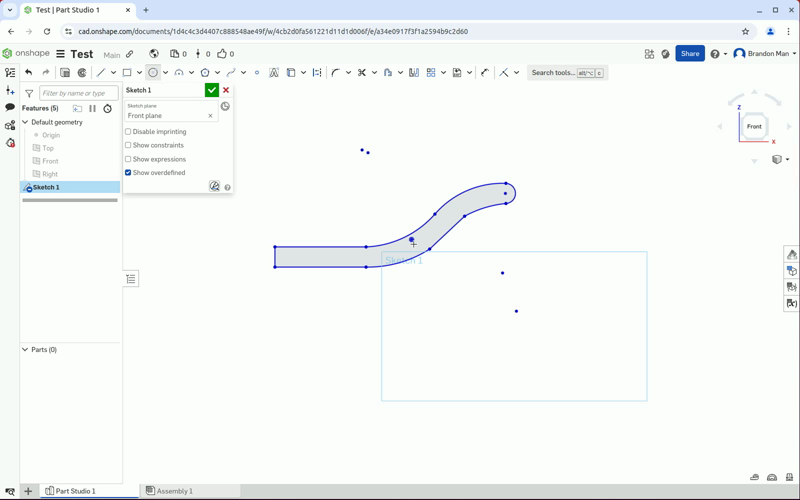
scroll(6)
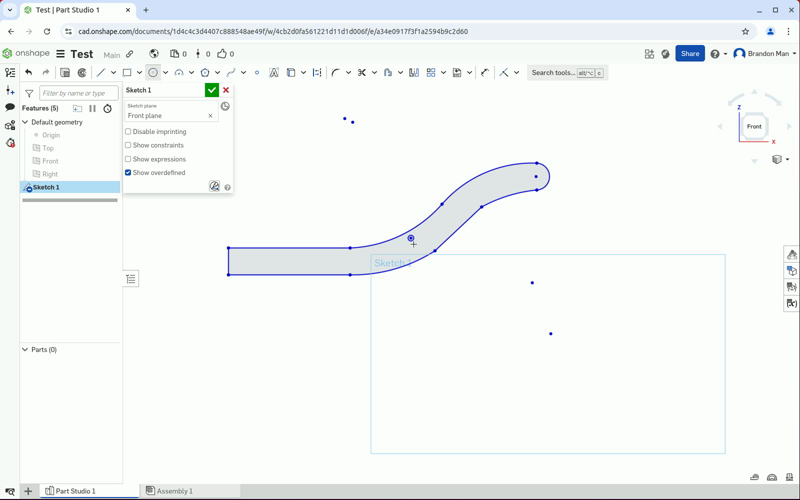
scroll(6)
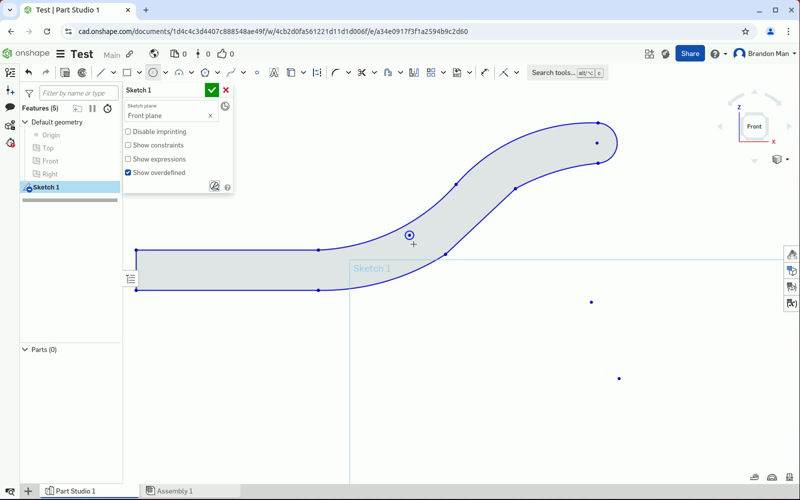
scroll(6)
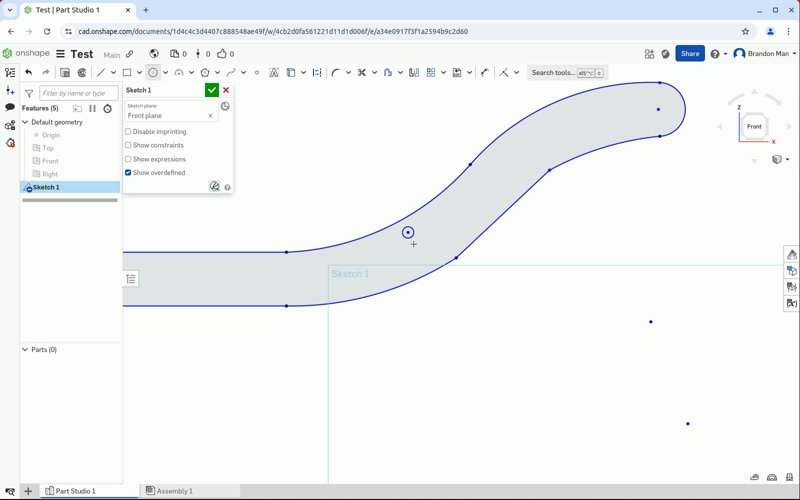
scroll(6)
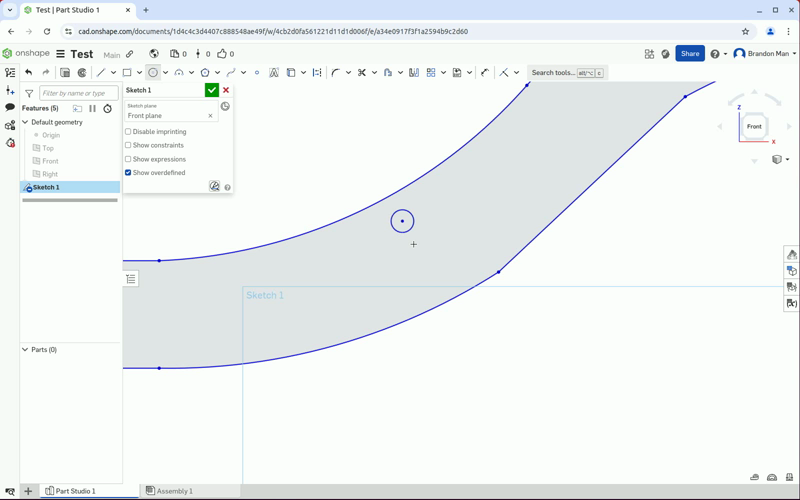
click(413, 243)
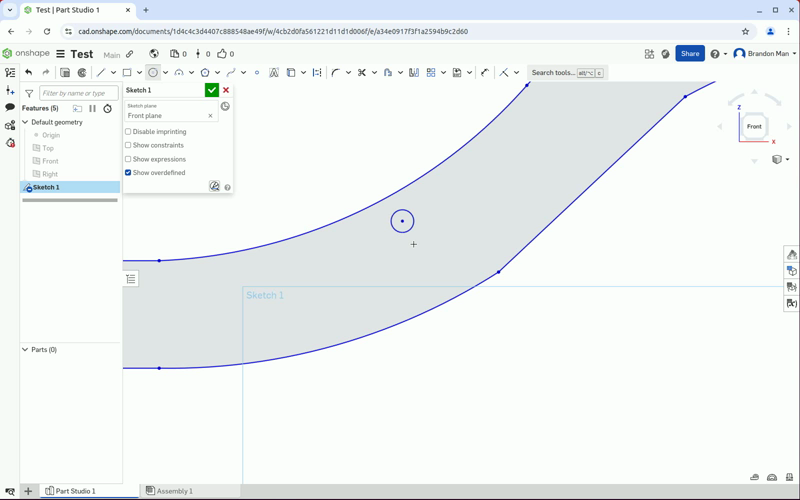
scroll(-6)
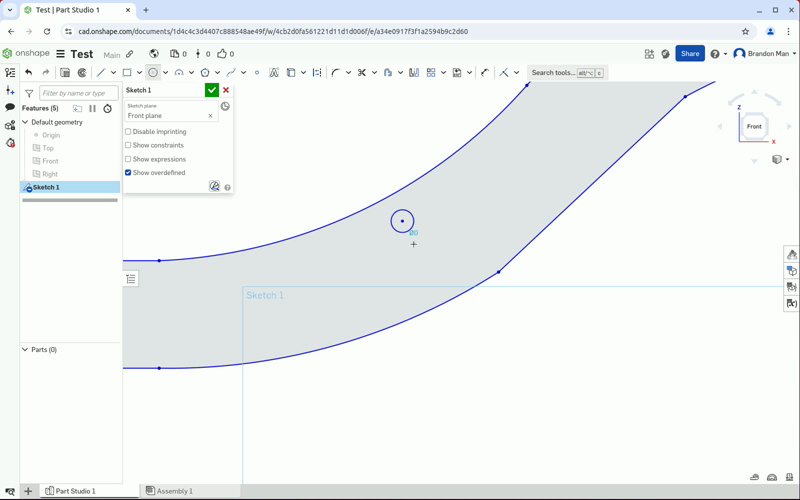
scroll(-6)
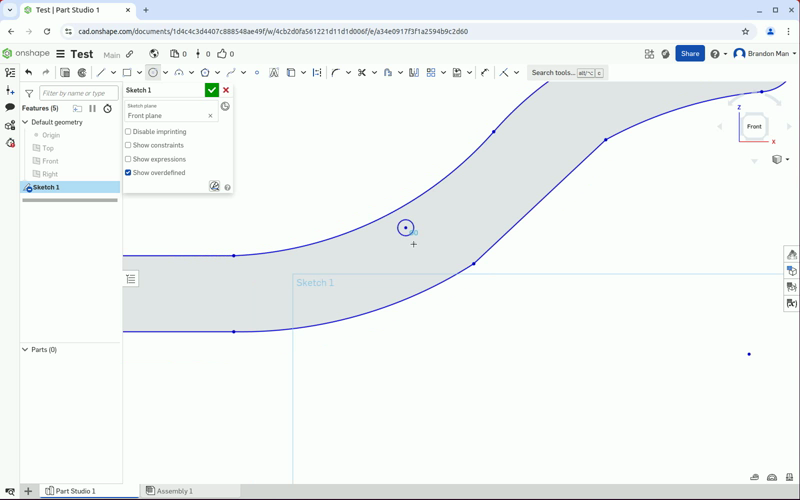
scroll(-6)
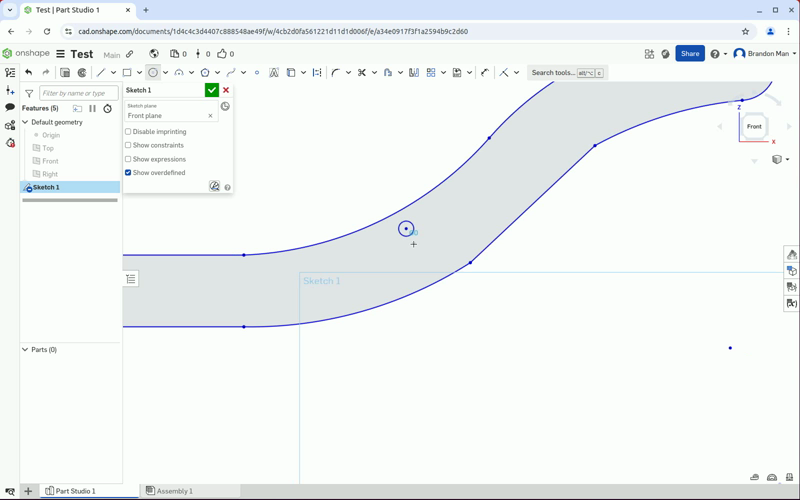
scroll(-6)
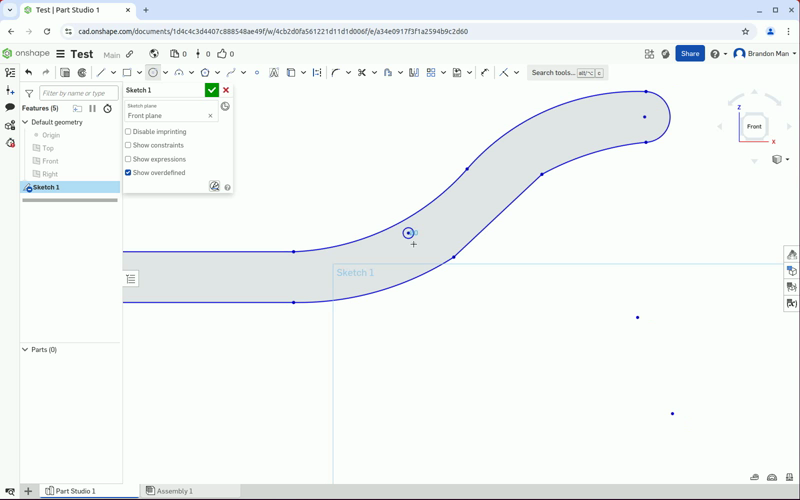
scroll(-6)
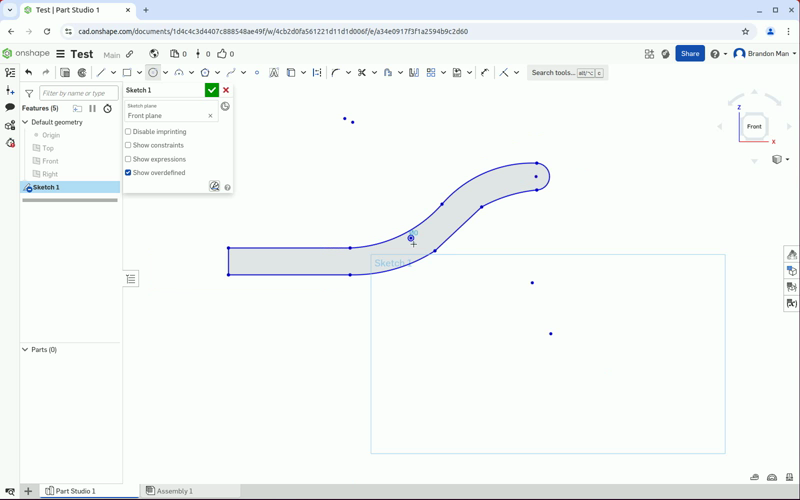
scroll(-6)
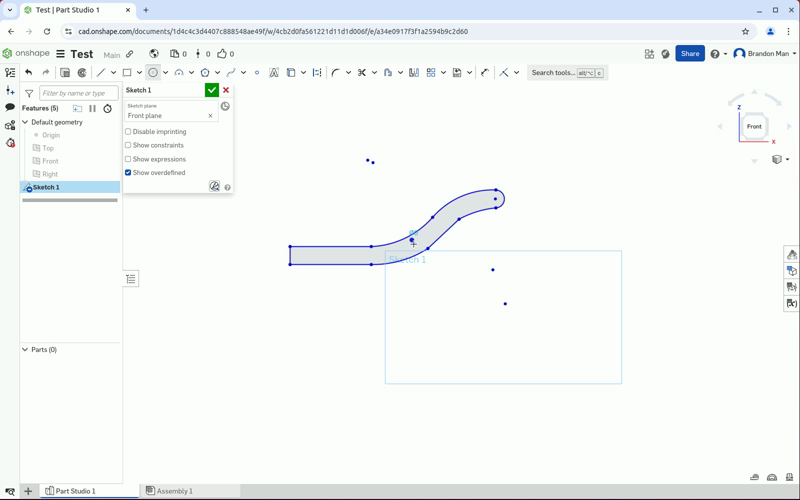
scroll(-6)
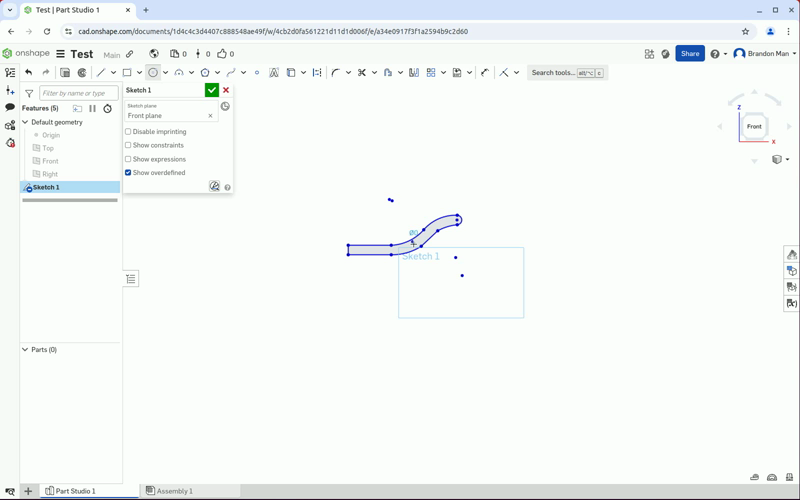
key_up(shift)
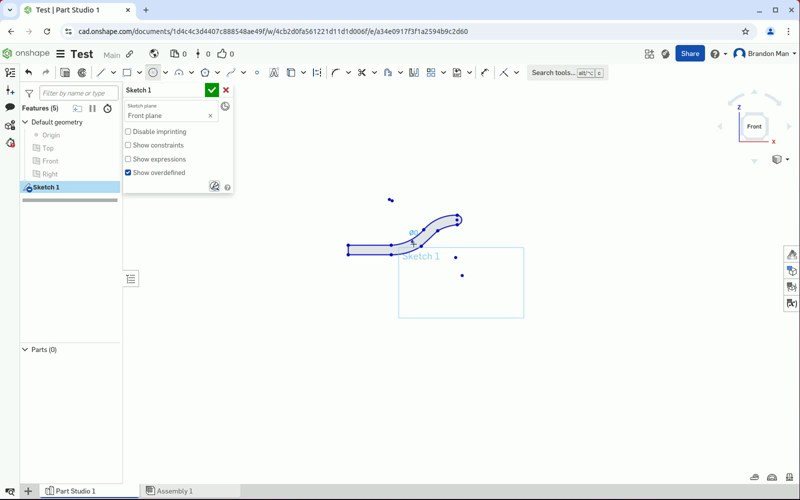
mouse_move(415, 243)
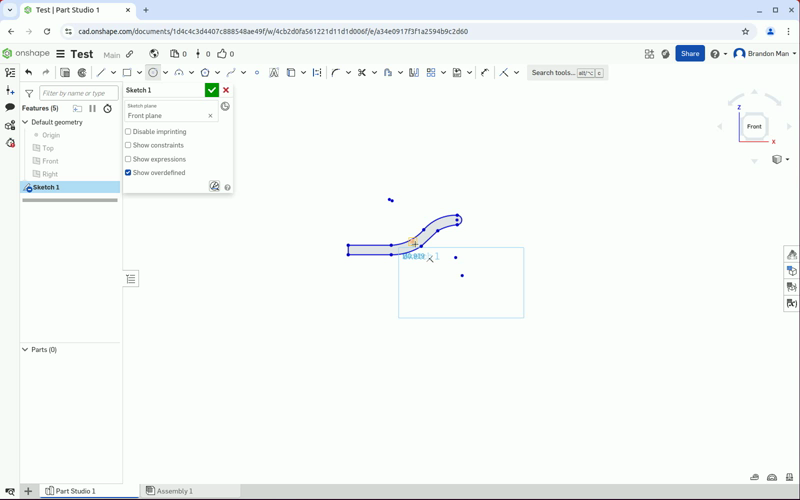
scroll(6)
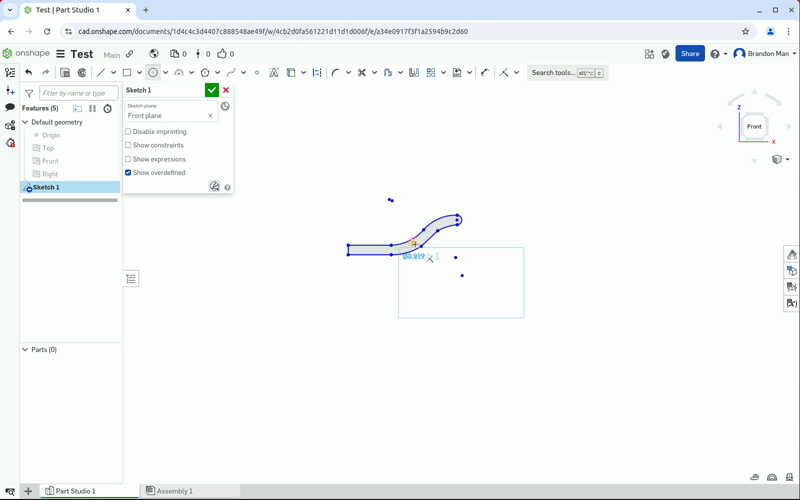
scroll(6)
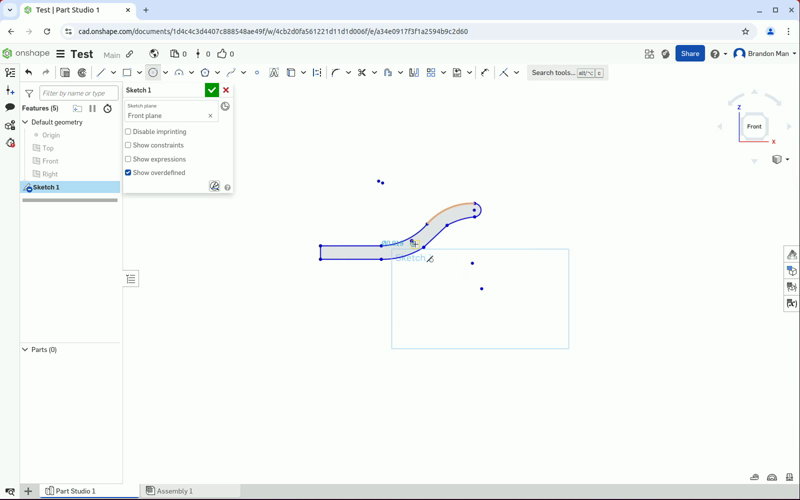
scroll(6)
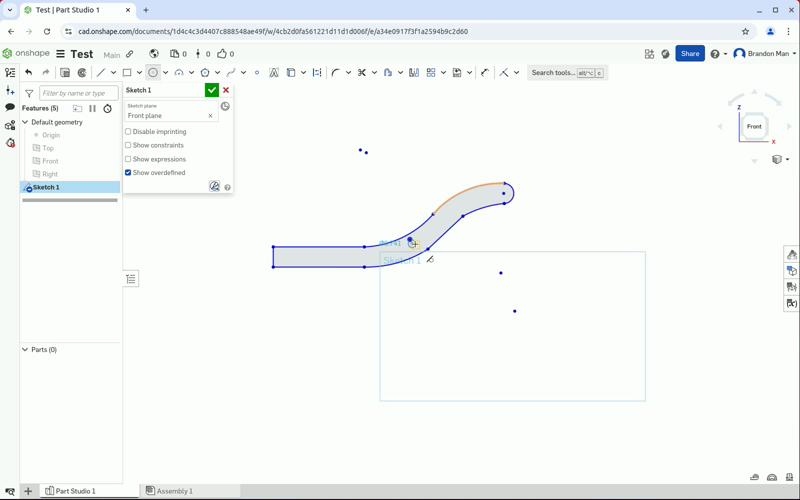
scroll(6)
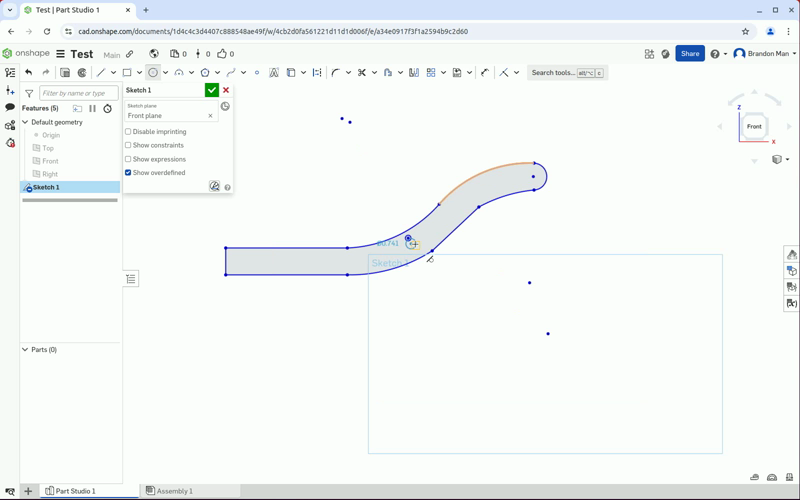
scroll(6)
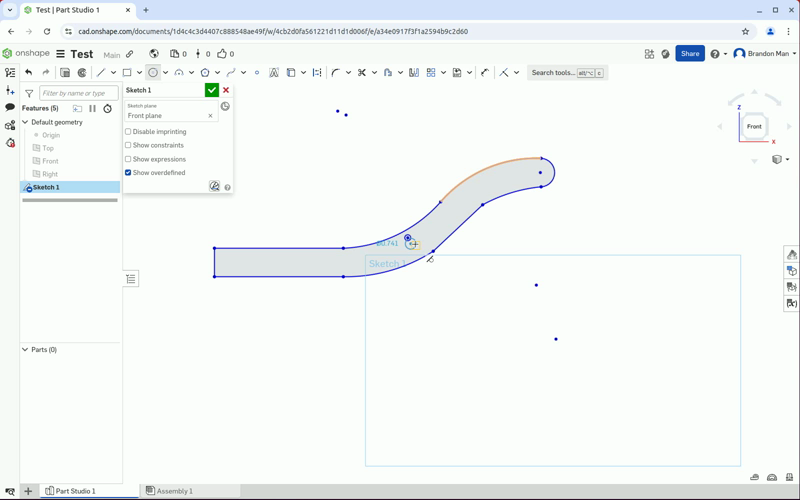
scroll(6)
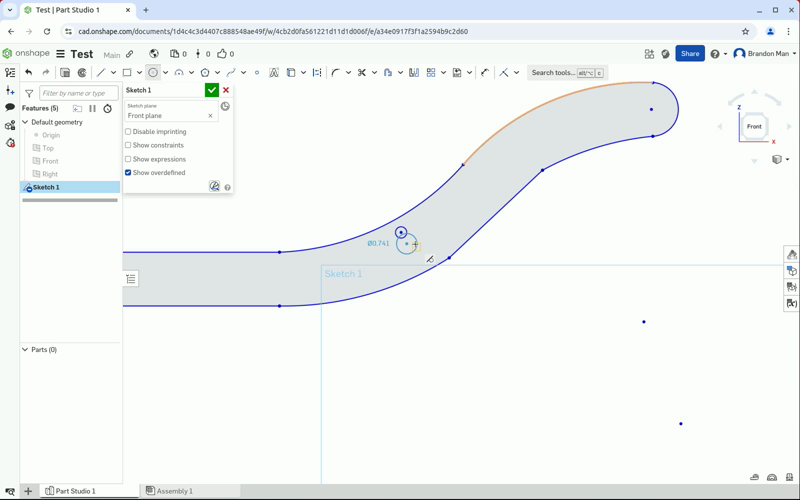
scroll(6)
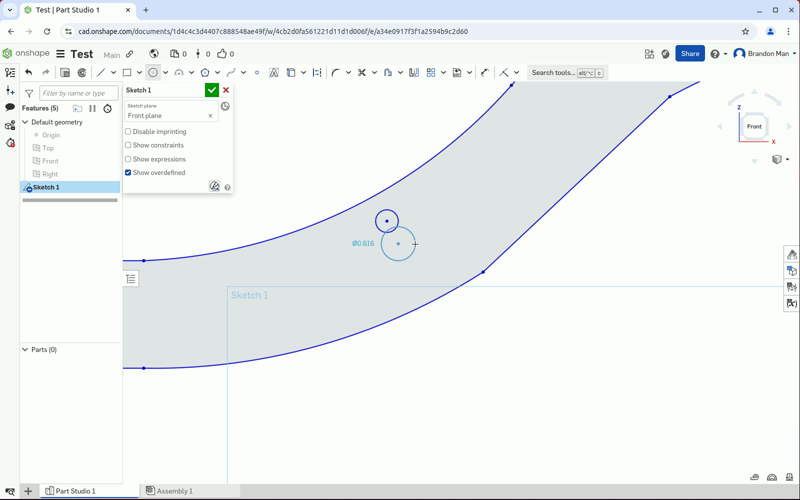
click(415, 243)
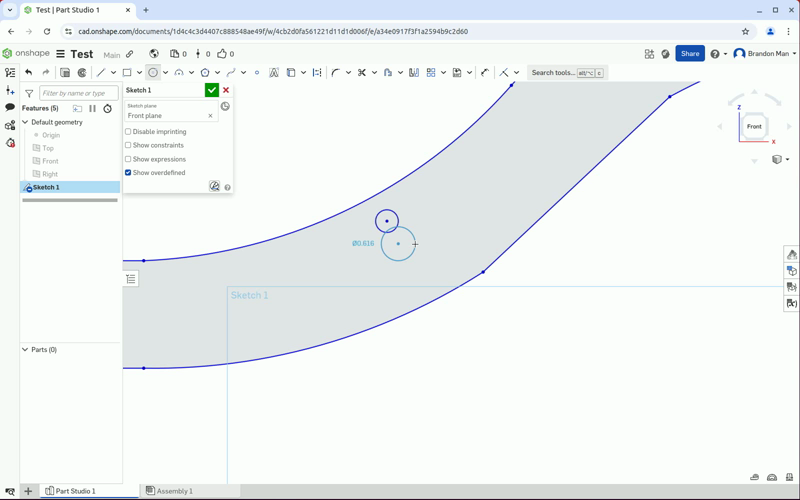
scroll(-6)
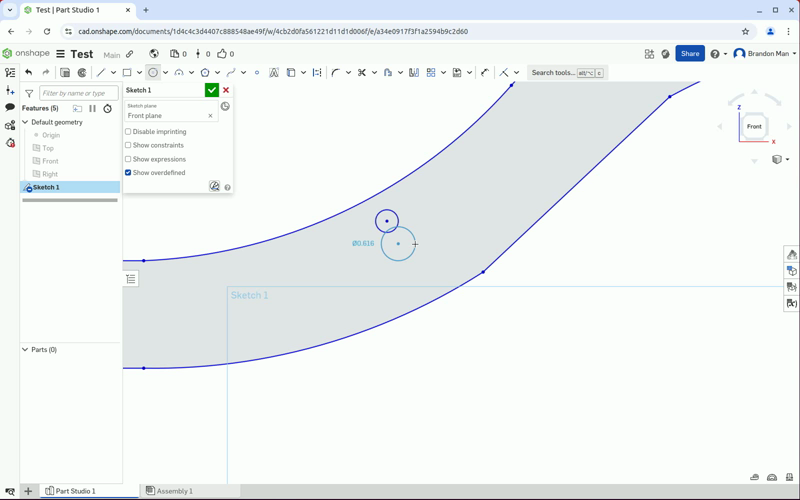
scroll(-6)
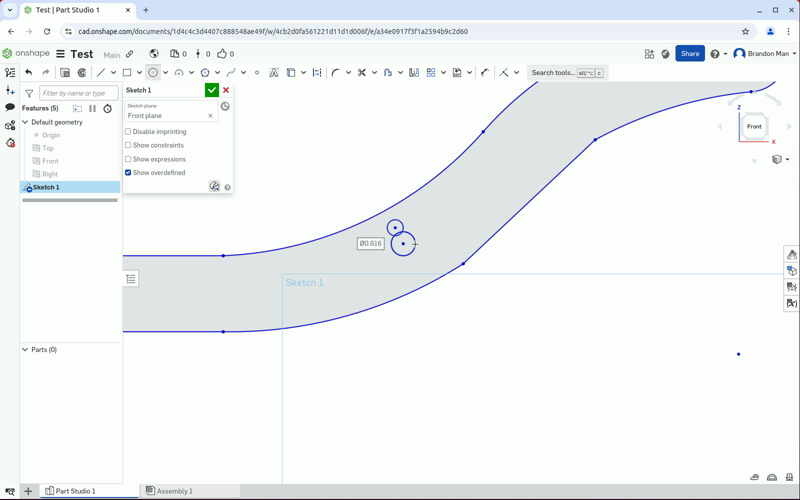
scroll(-6)
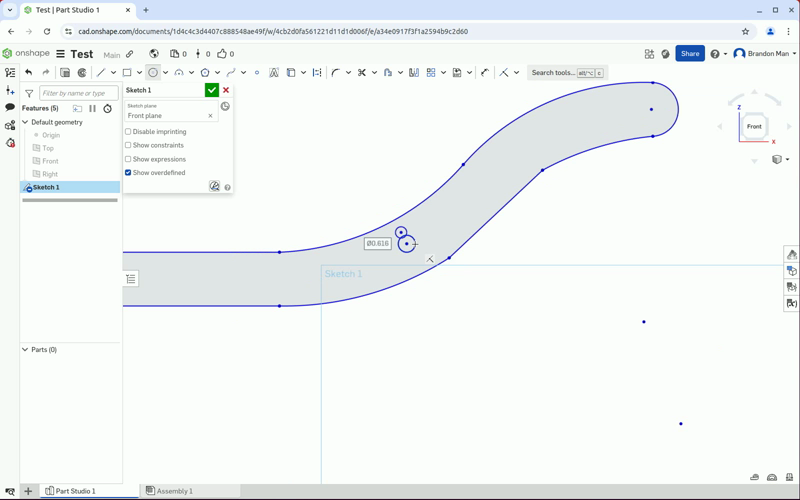
scroll(-6)
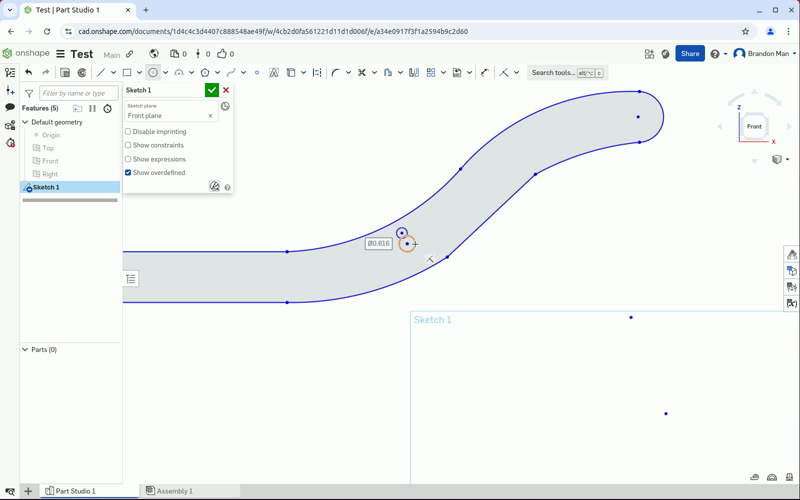
scroll(-6)
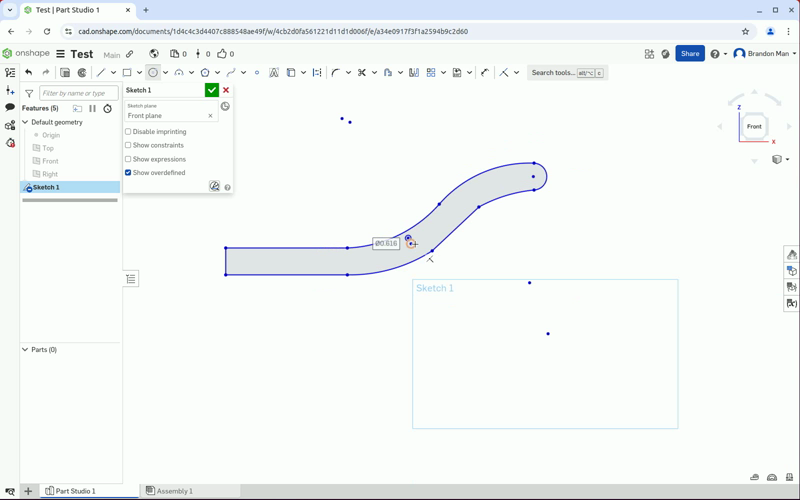
scroll(-6)
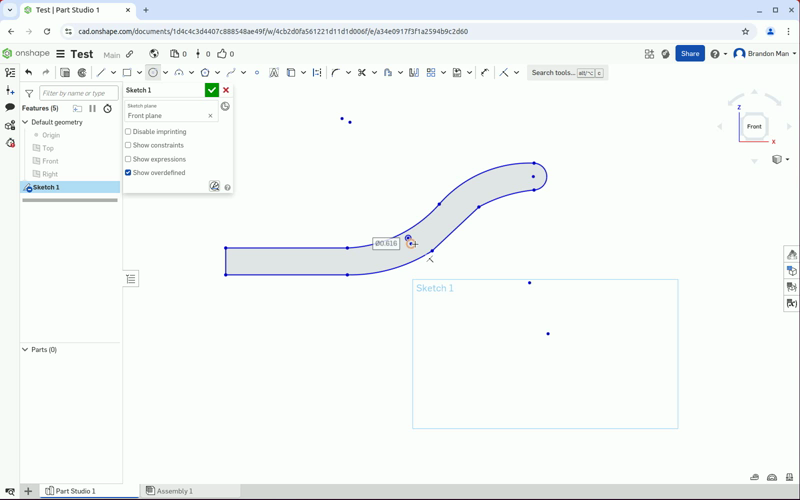
scroll(-6)
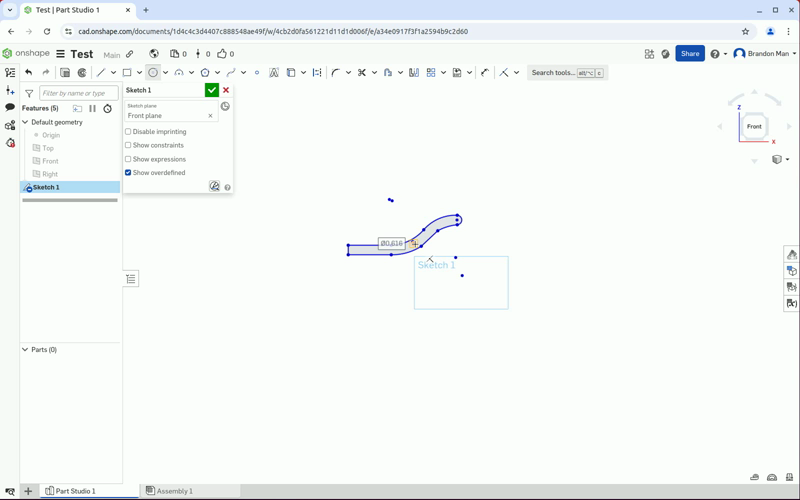
key(esc)
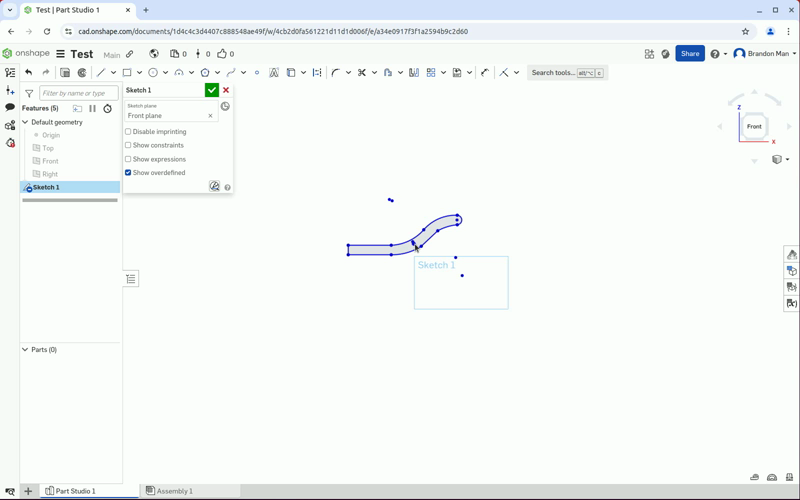
key(l)
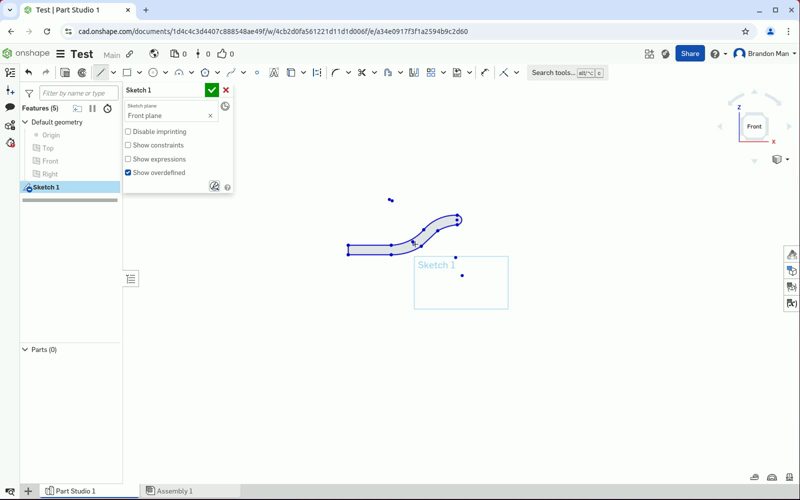
key_down(shift)
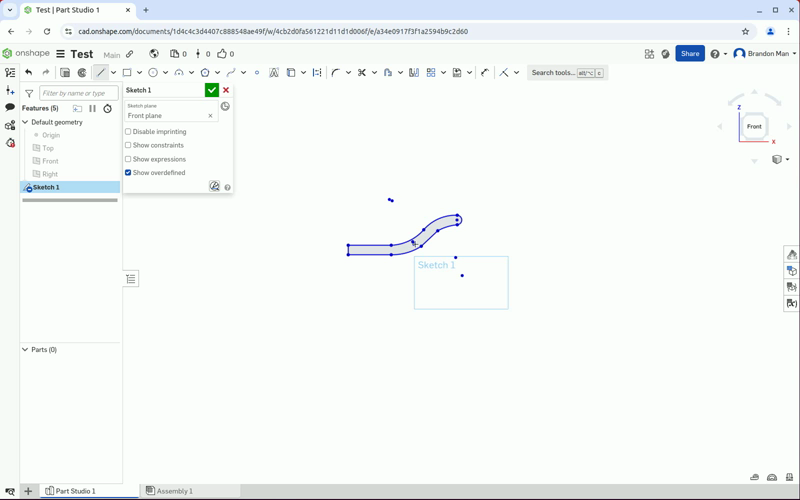
mouse_move(437, 225)
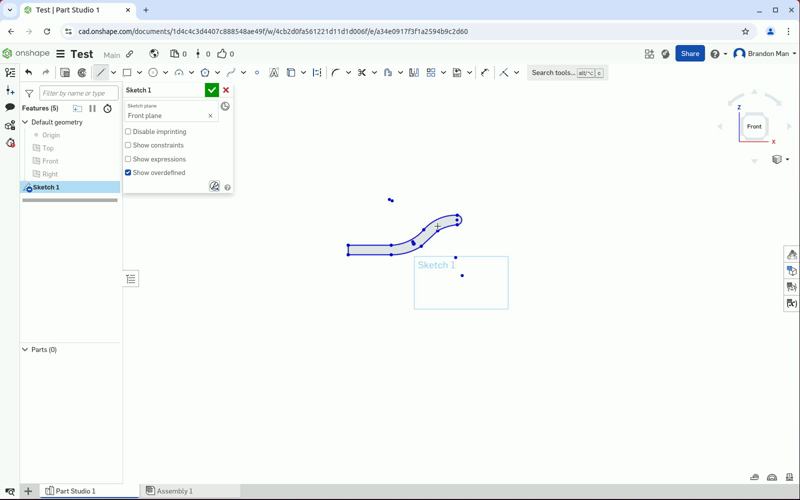
click(437, 225)
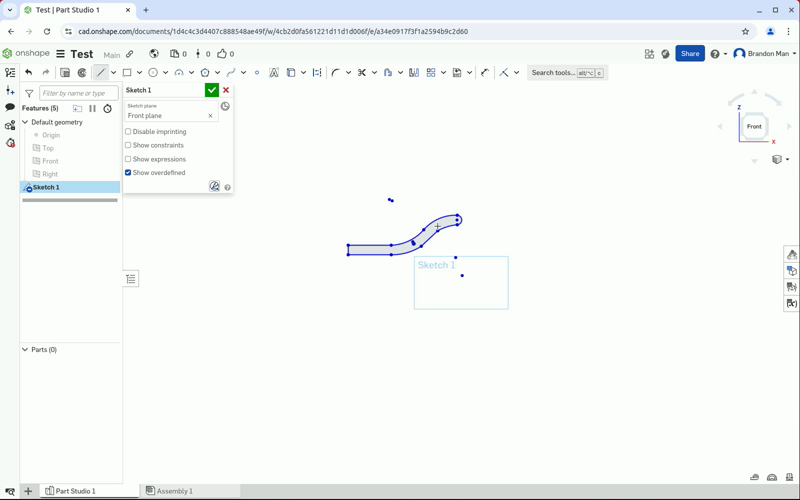
key_up(shift)
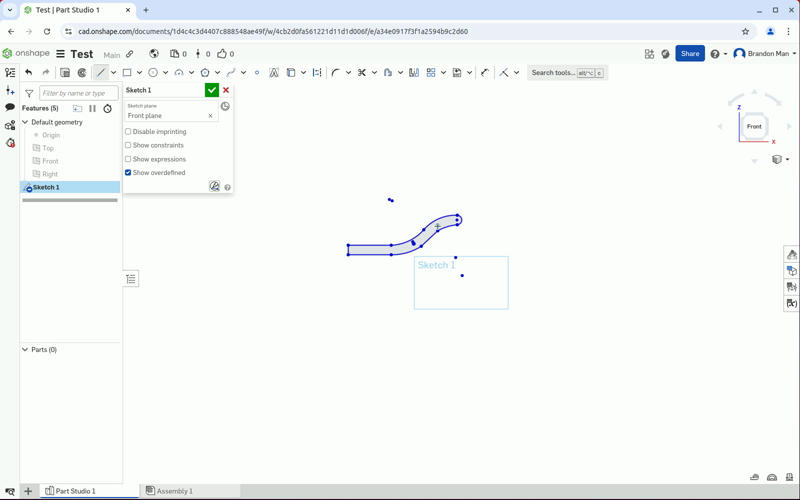
key_down(shift)
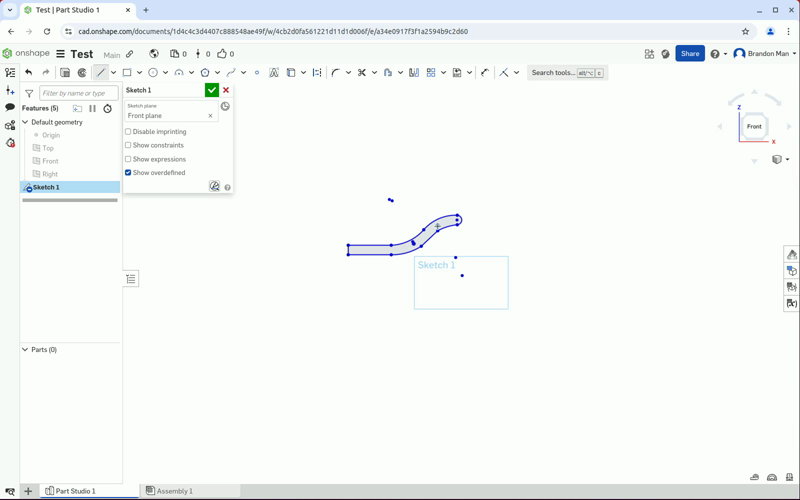
mouse_move(467, 225)
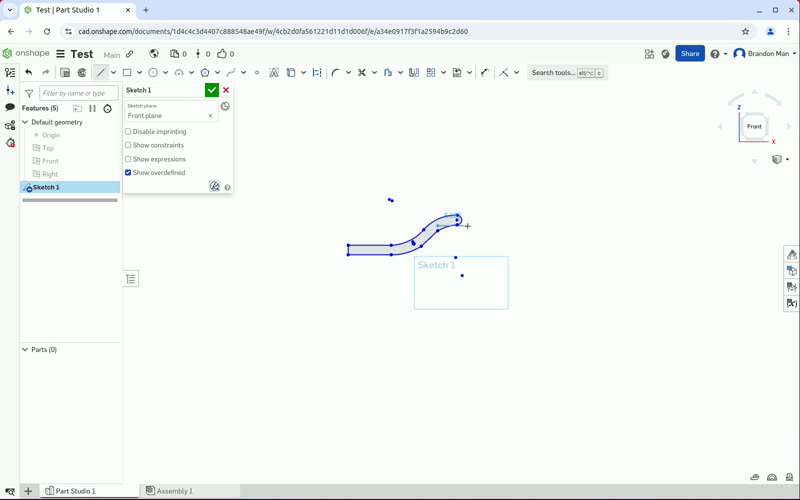
mouse_move(440, 223)
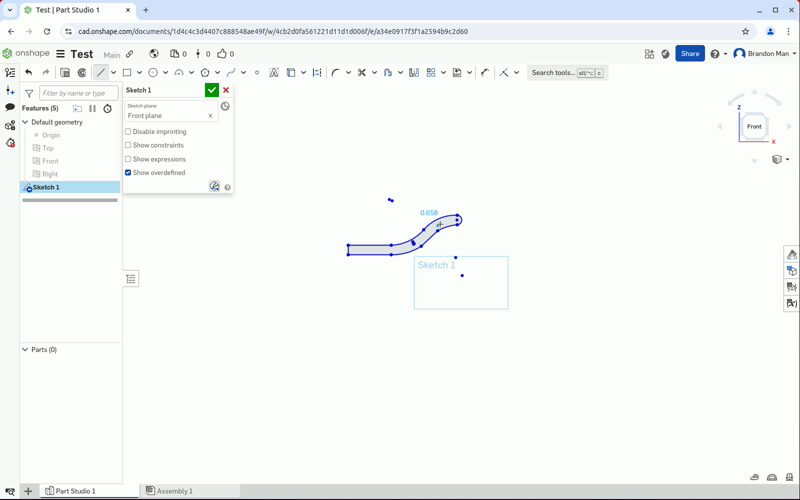
scroll(6)
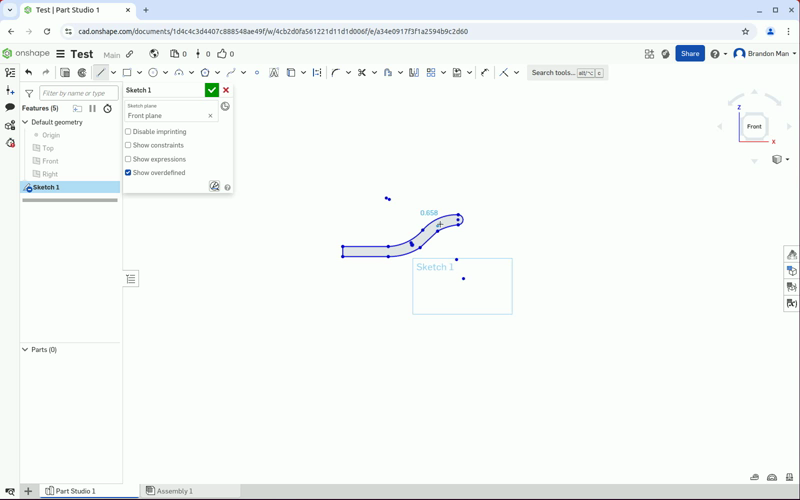
scroll(6)
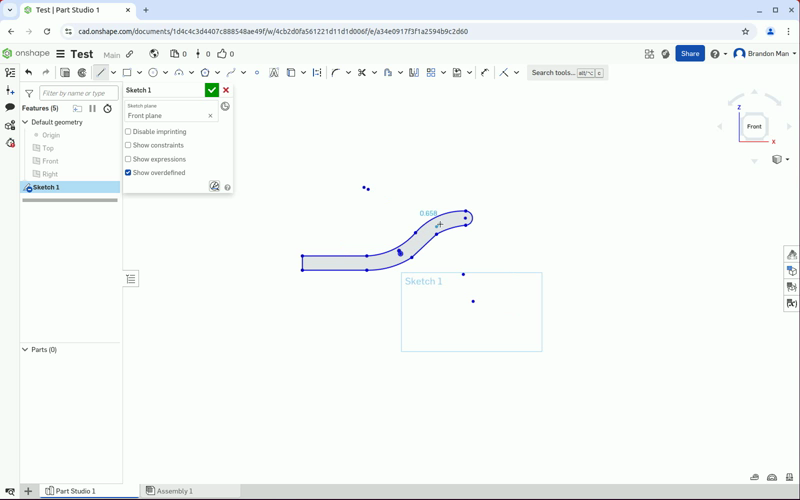
scroll(6)
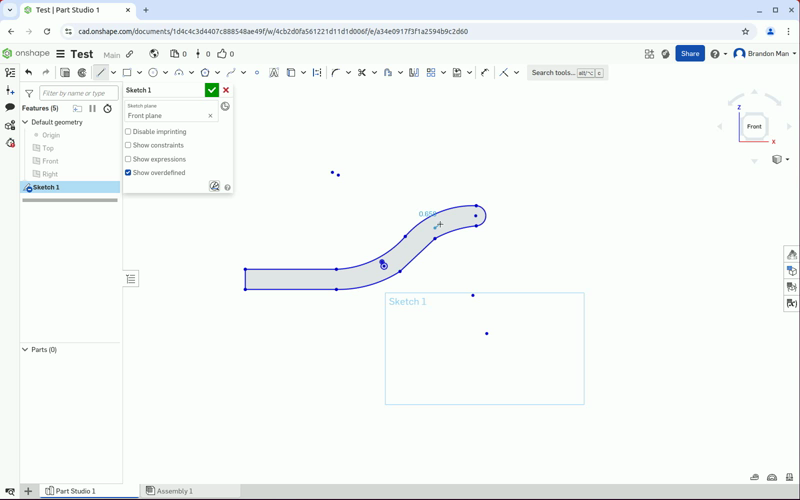
scroll(6)
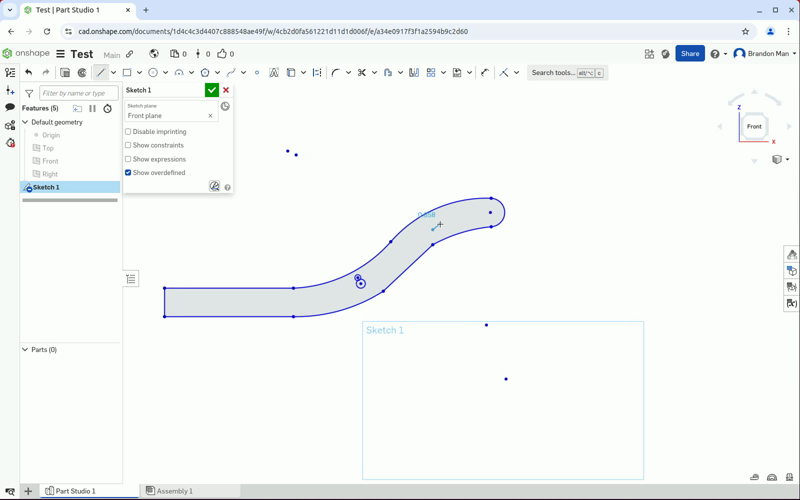
scroll(6)
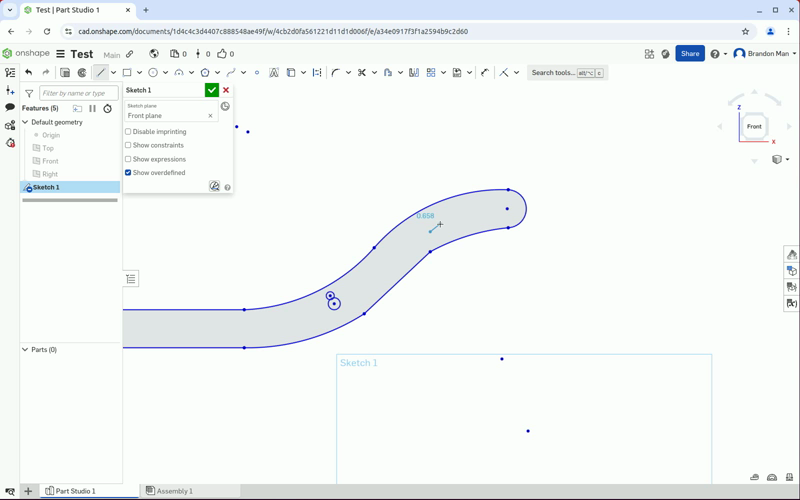
scroll(6)
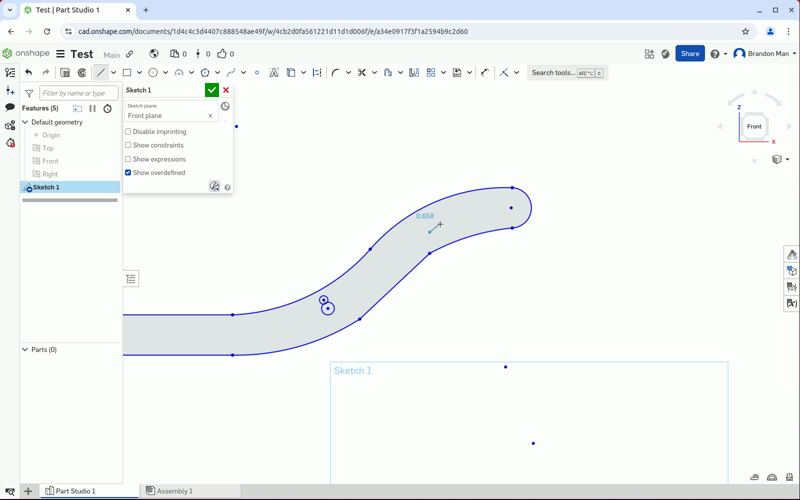
scroll(6)
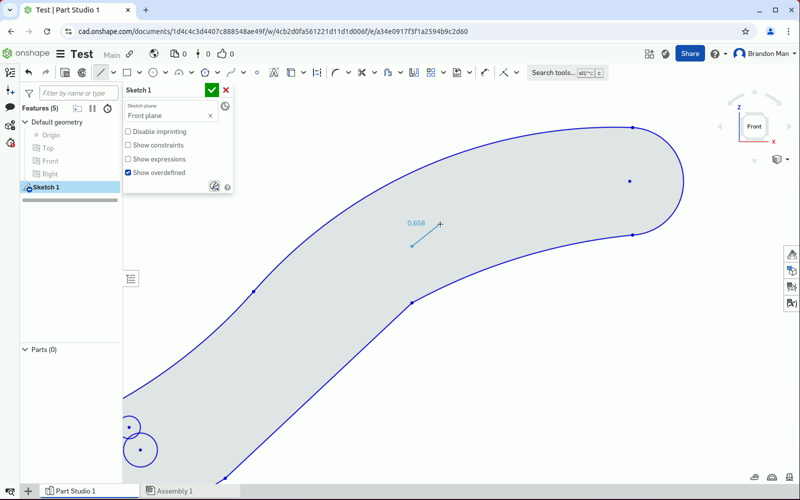
click(440, 223)
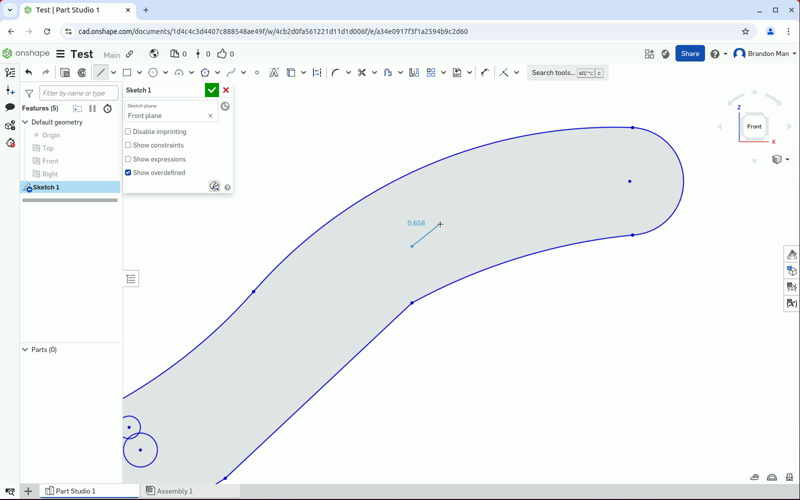
scroll(-6)
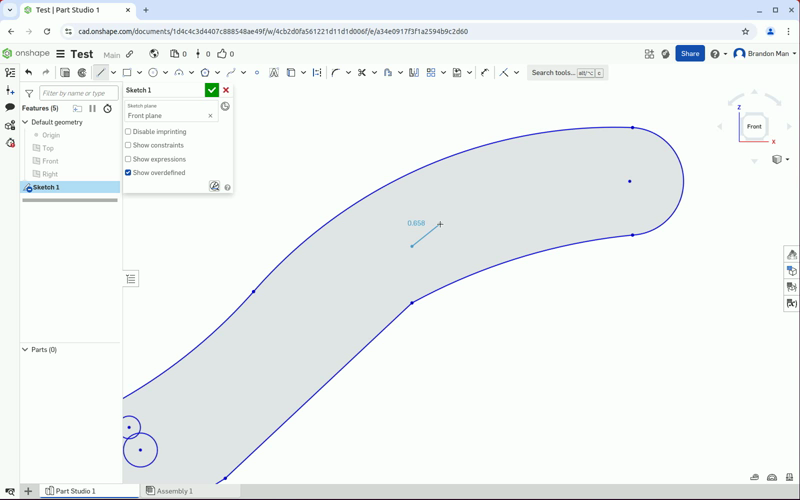
scroll(-6)
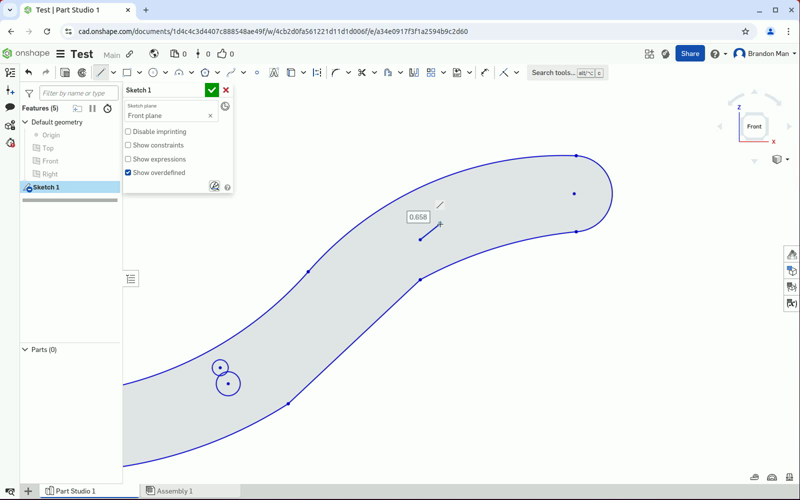
scroll(-6)
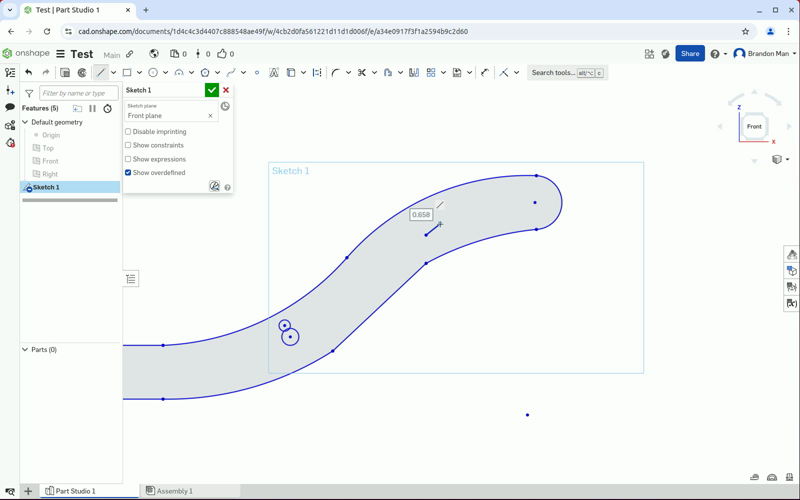
scroll(-6)
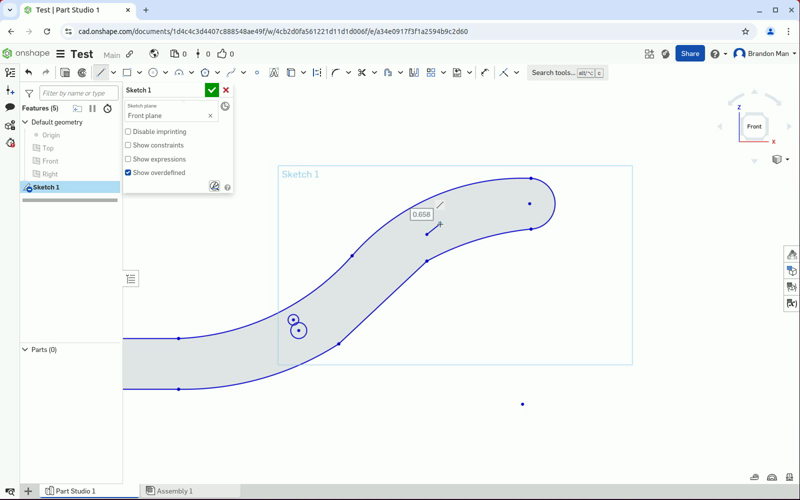
scroll(-6)
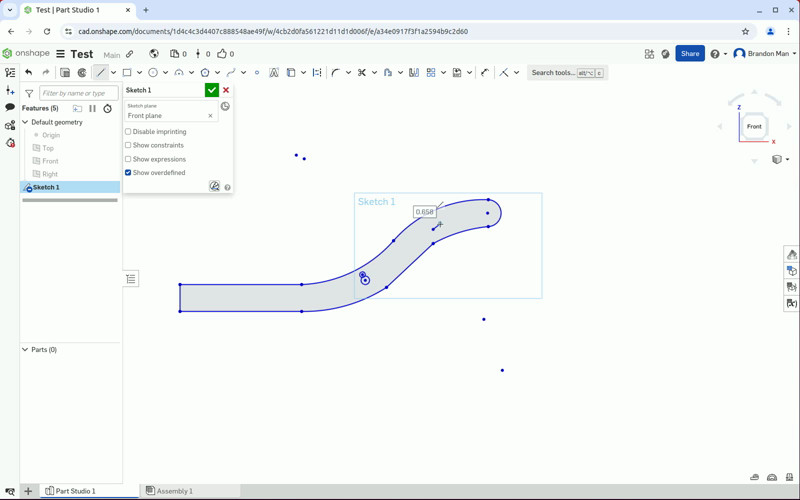
scroll(-6)
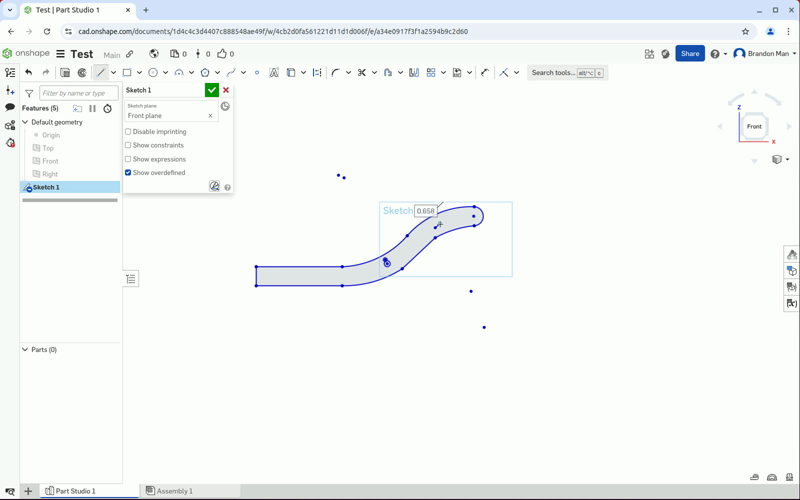
scroll(-6)
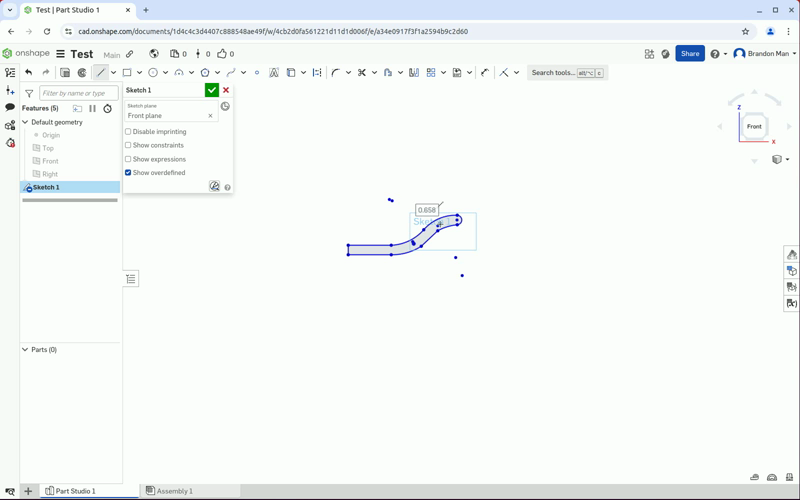
key_up(shift)
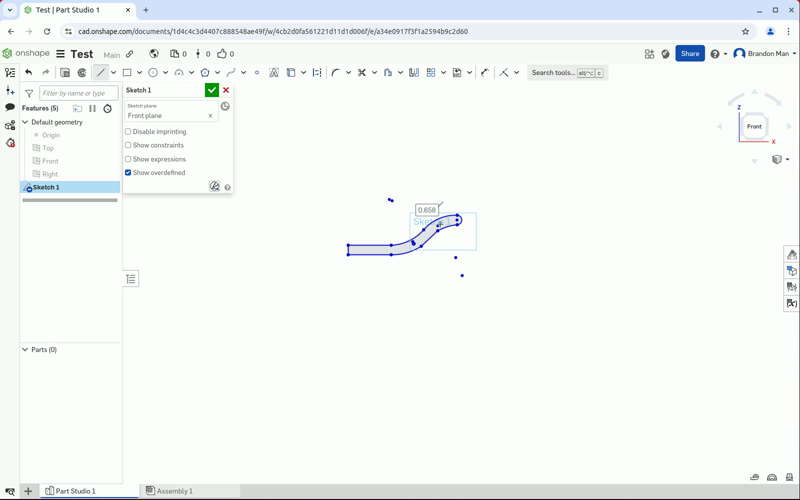
key_down(shift)
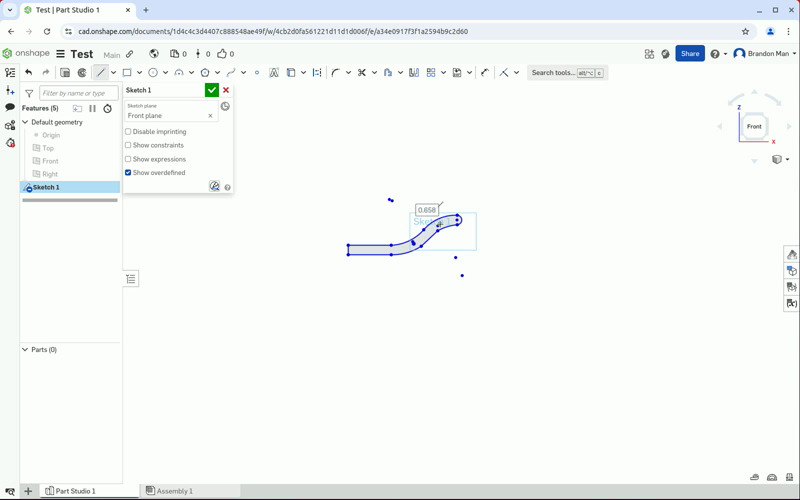
mouse_move(470, 223)
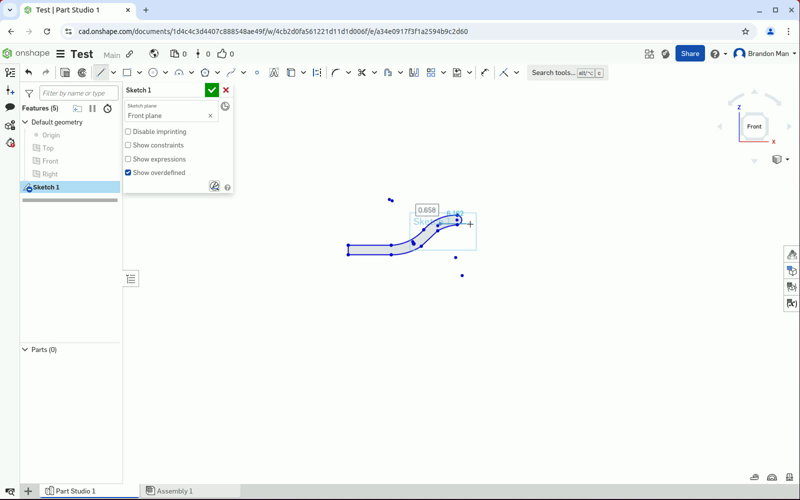
mouse_move(442, 221)
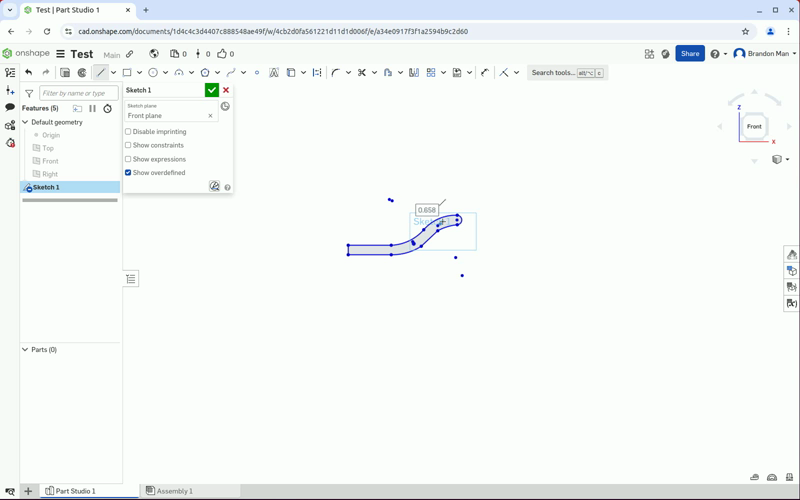
scroll(6)
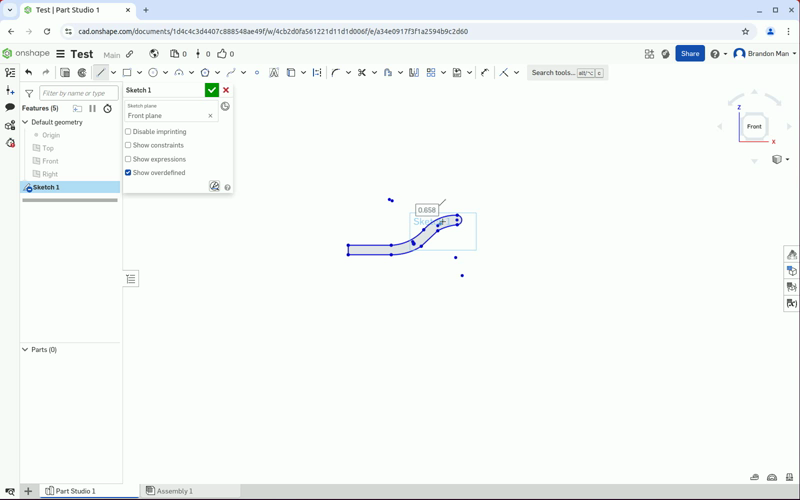
scroll(6)
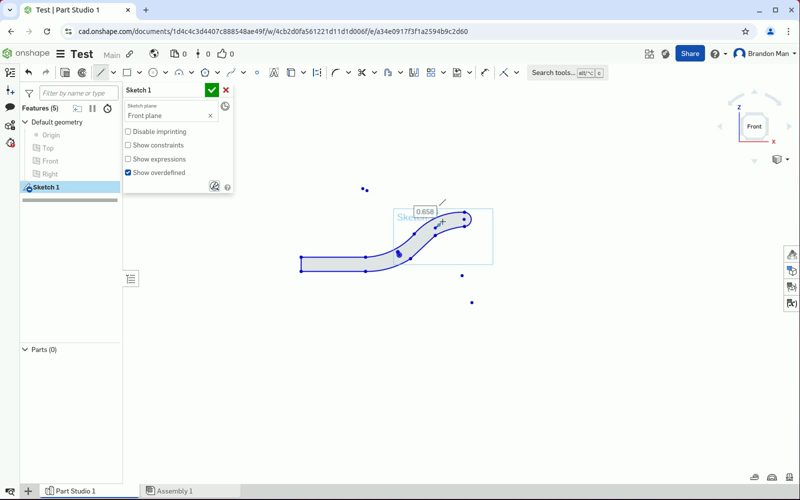
scroll(6)
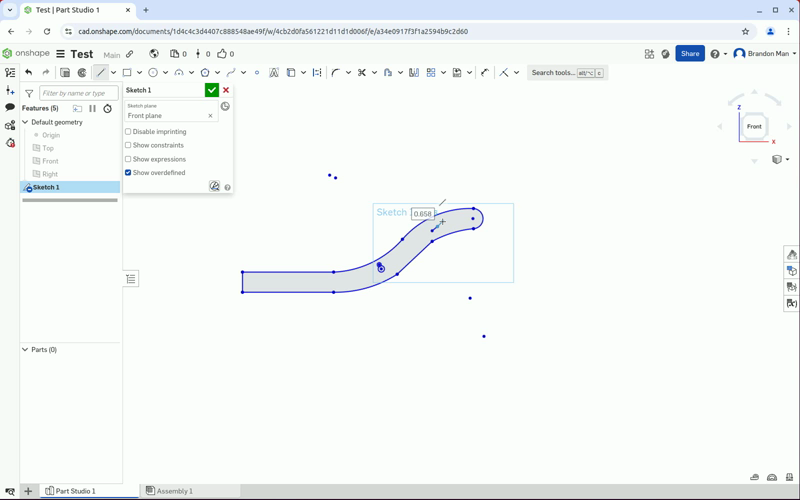
scroll(6)
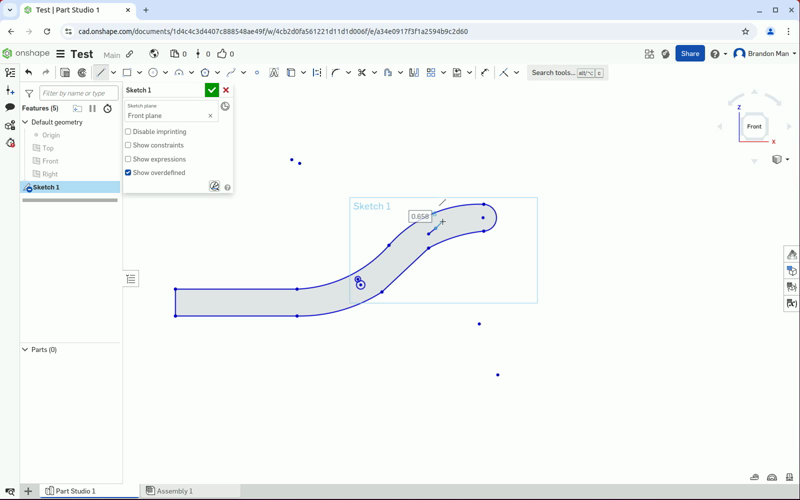
scroll(6)
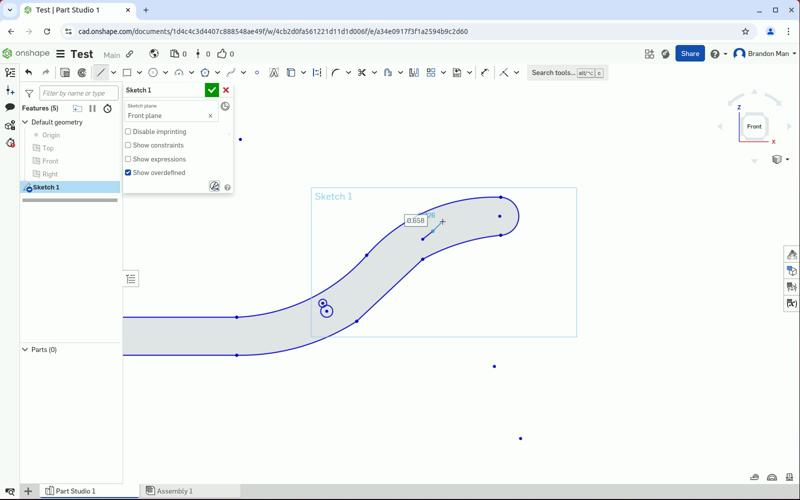
scroll(6)
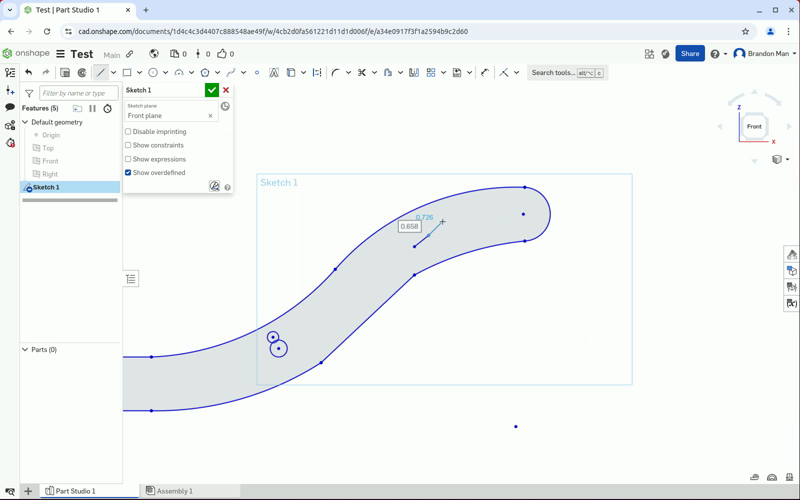
scroll(6)
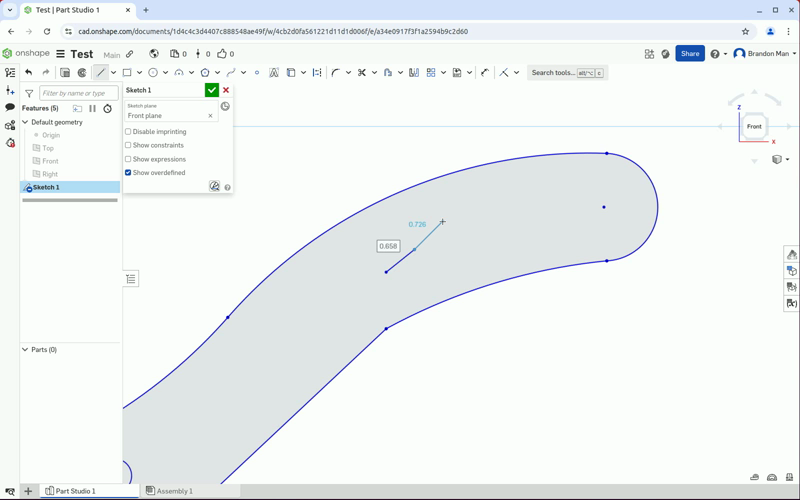
click(442, 221)
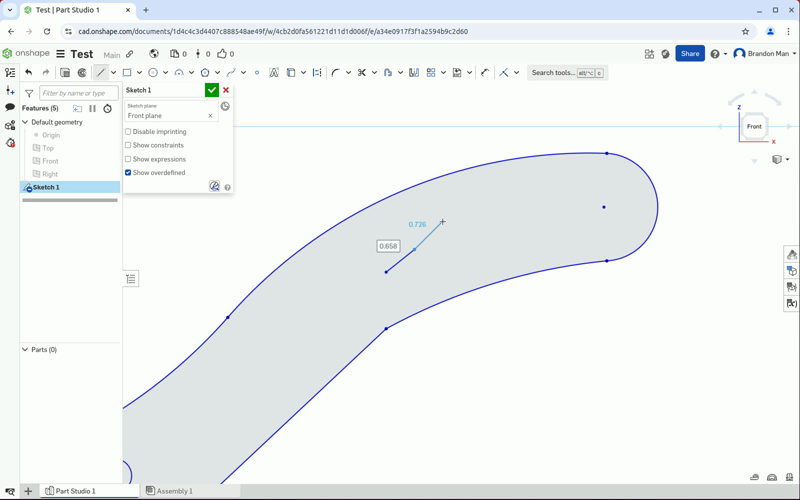
scroll(-6)
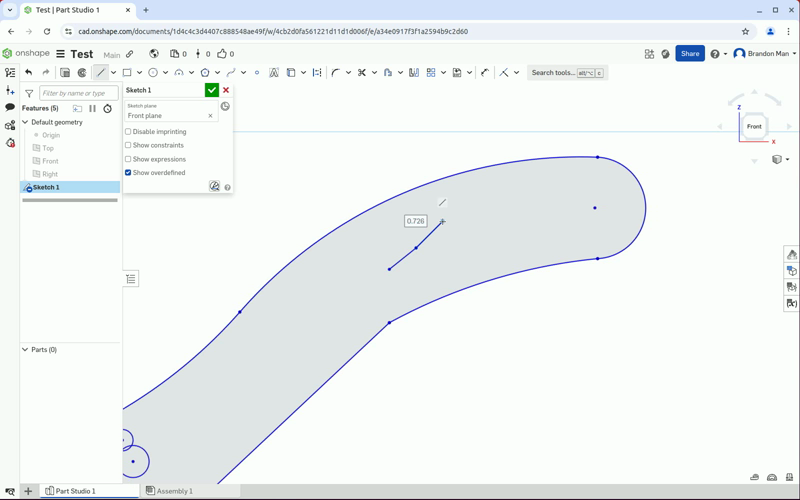
scroll(-6)
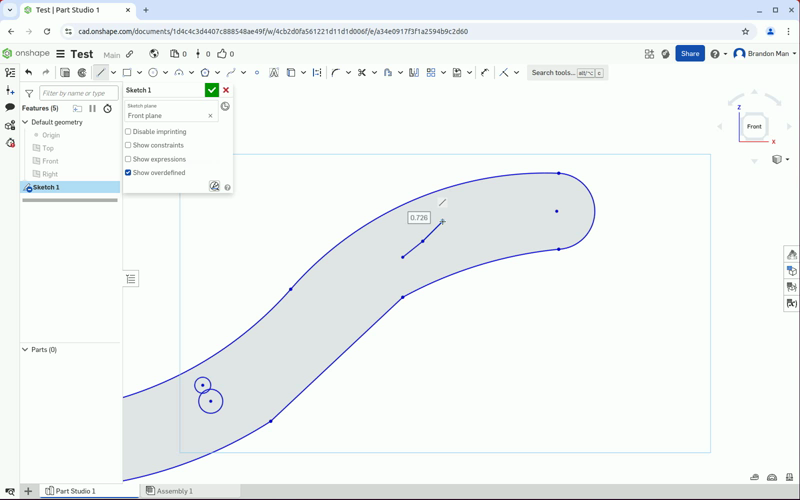
scroll(-6)
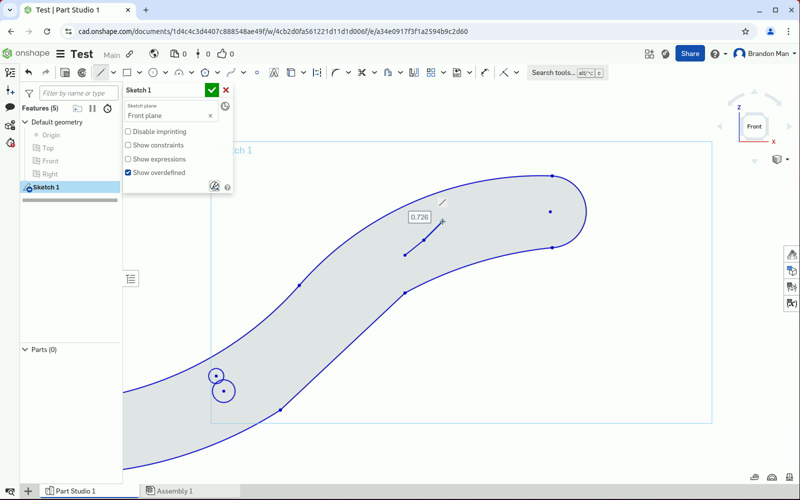
scroll(-6)
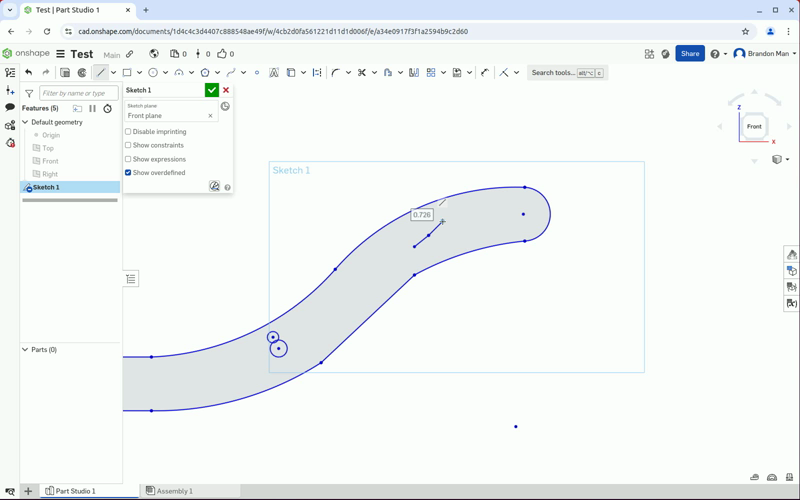
scroll(-6)
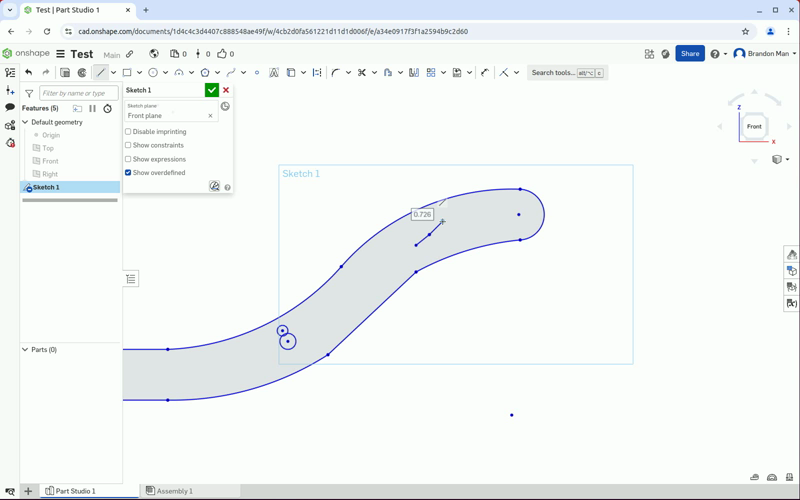
scroll(-6)
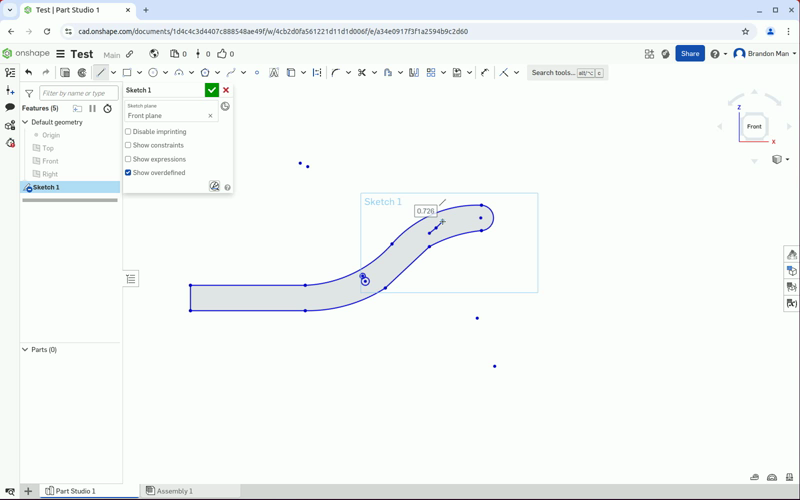
scroll(-6)
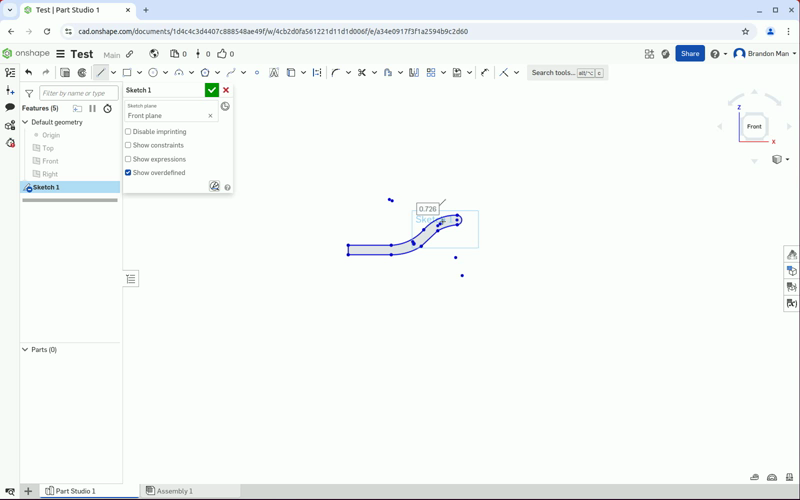
key_up(shift)
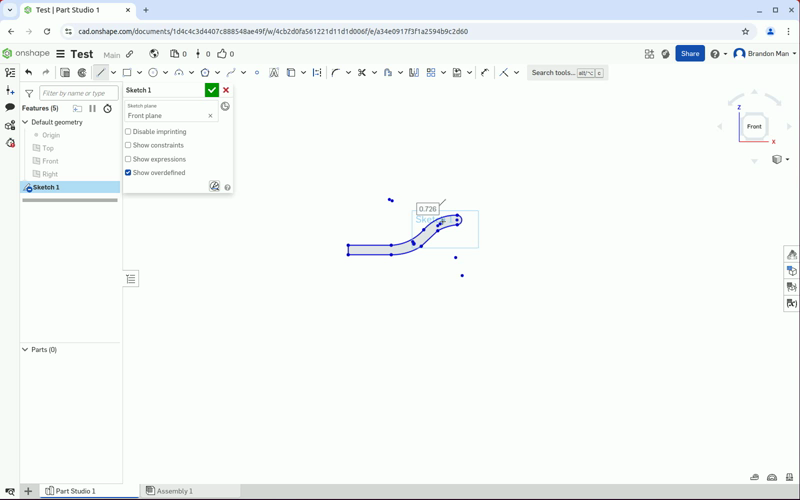
key_down(shift)
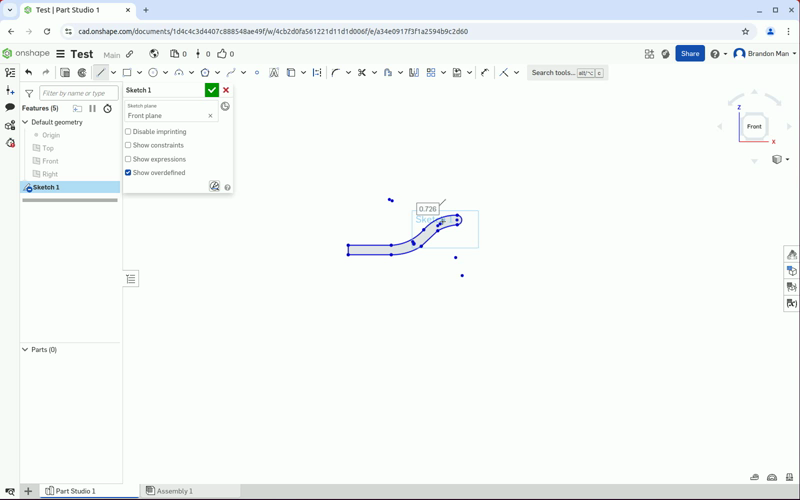
mouse_move(472, 221)
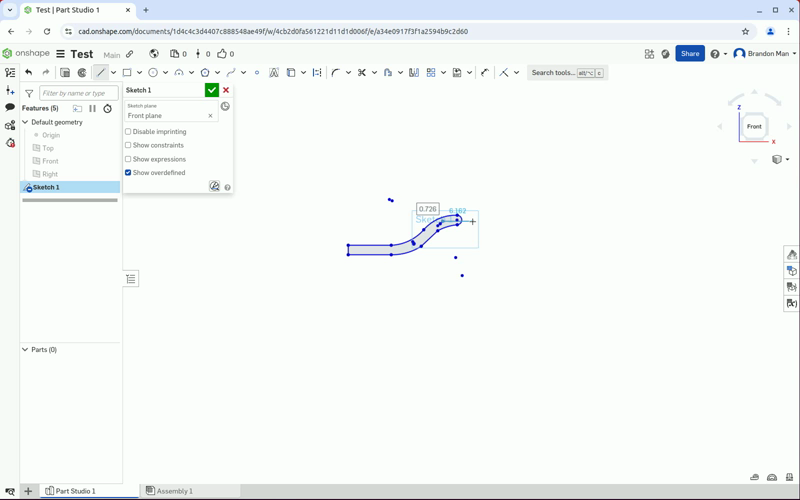
mouse_move(444, 222)
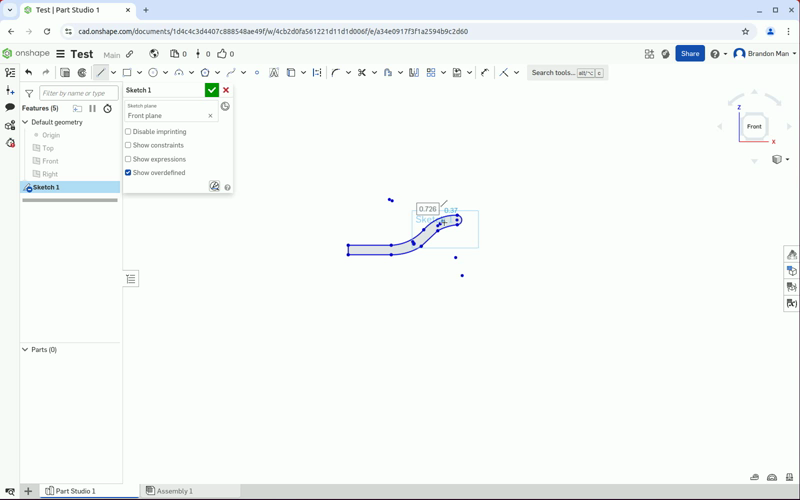
scroll(6)
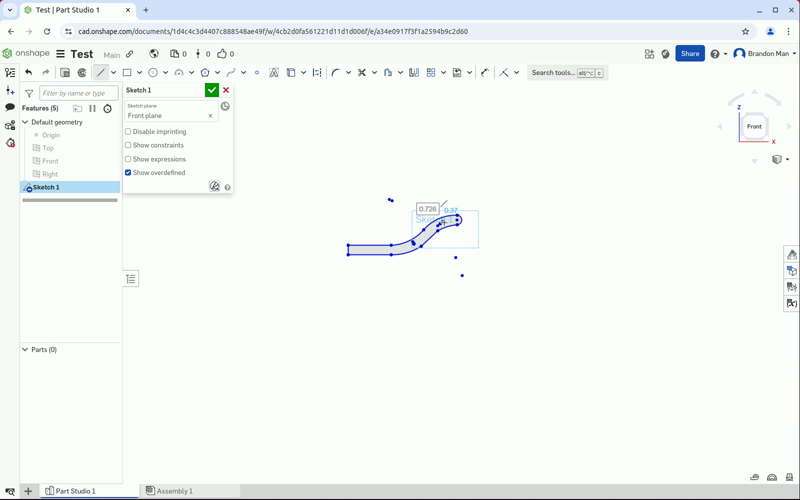
scroll(6)
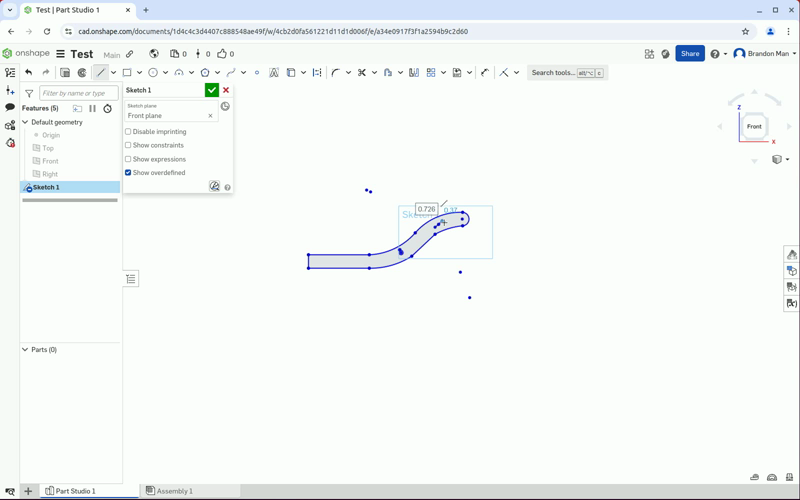
scroll(6)
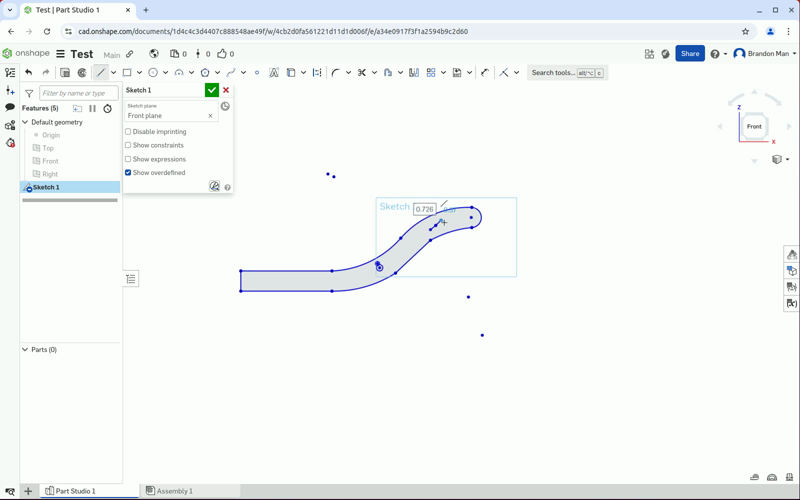
scroll(6)
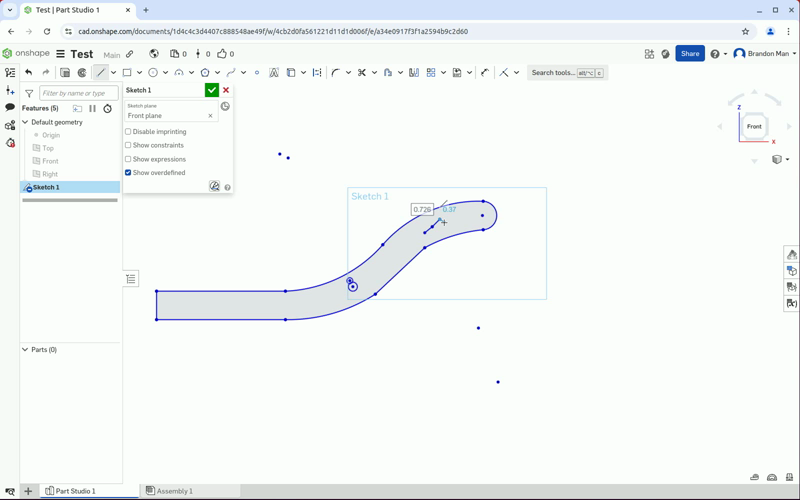
scroll(6)
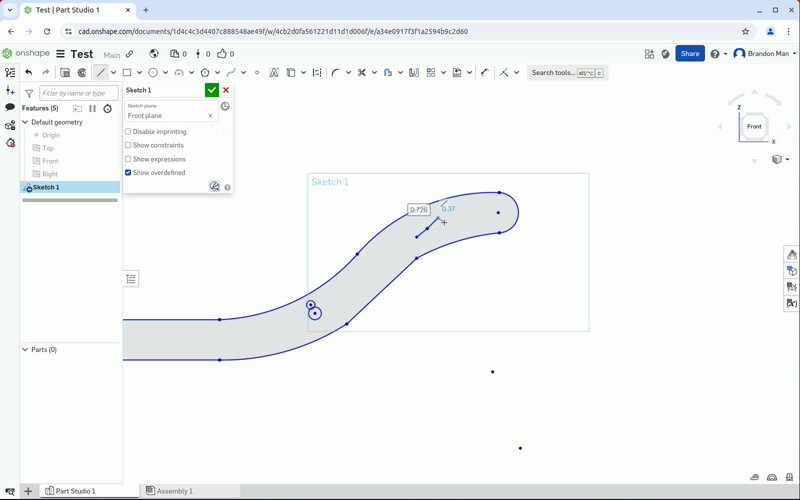
scroll(6)
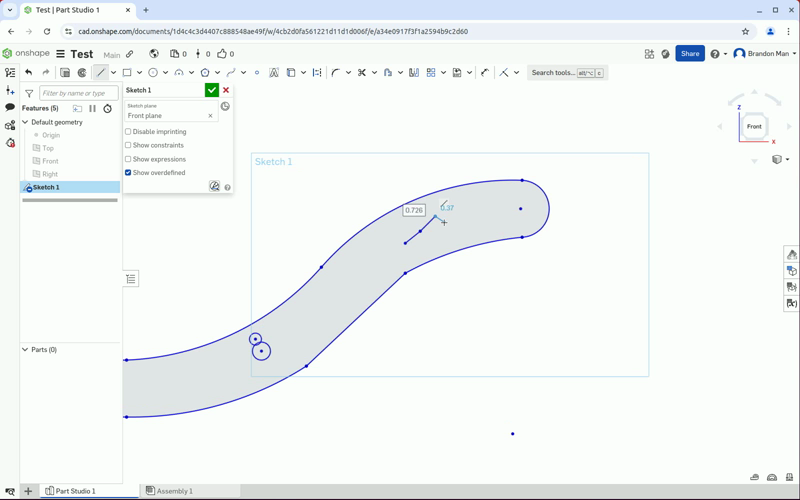
scroll(6)
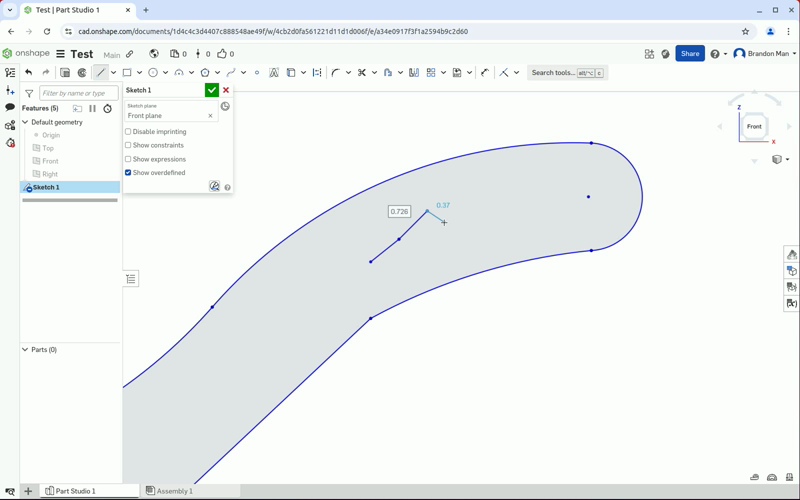
click(444, 222)
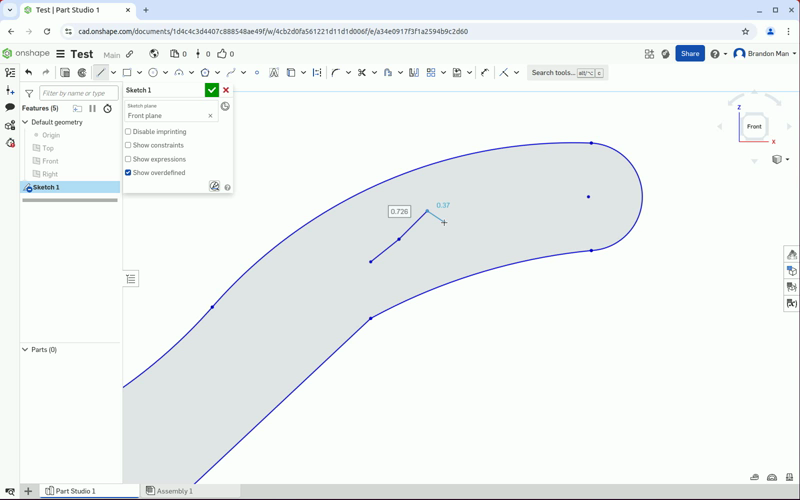
scroll(-6)
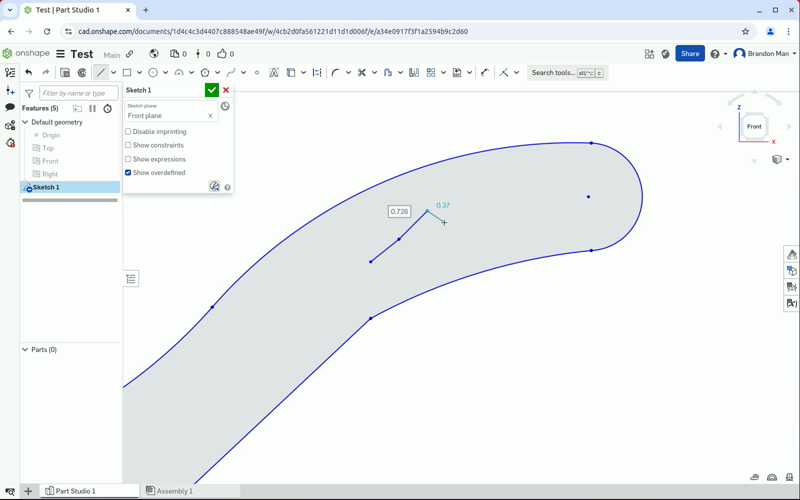
scroll(-6)
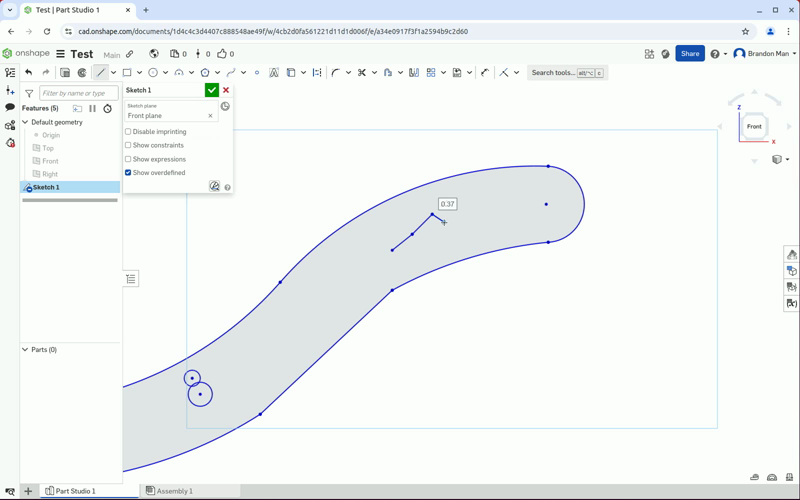
scroll(-6)
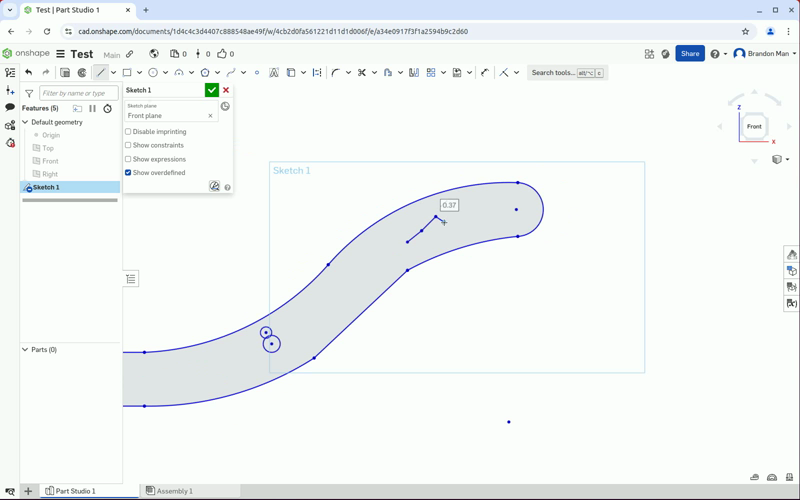
scroll(-6)
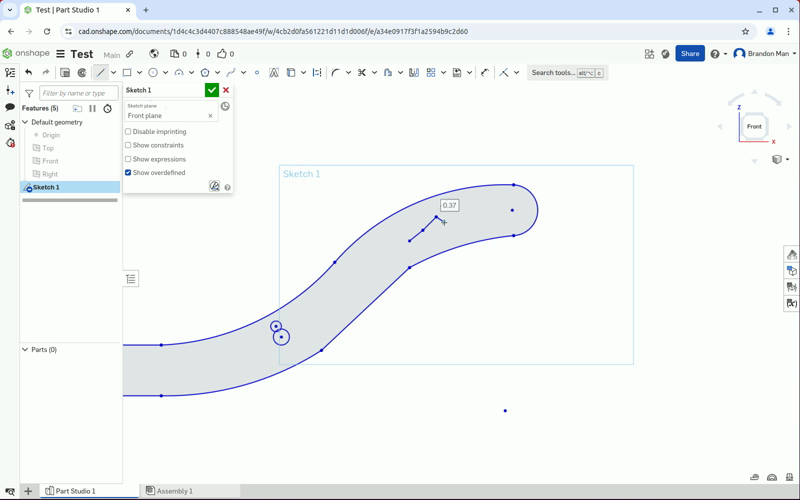
scroll(-6)
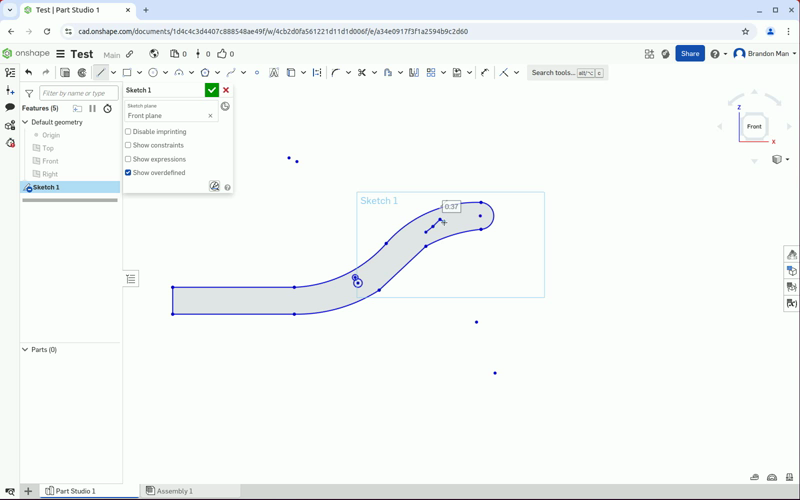
scroll(-6)
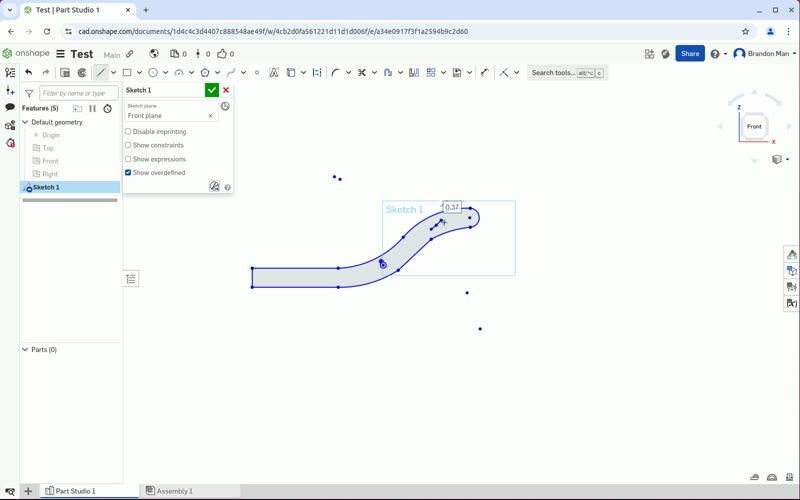
scroll(-6)
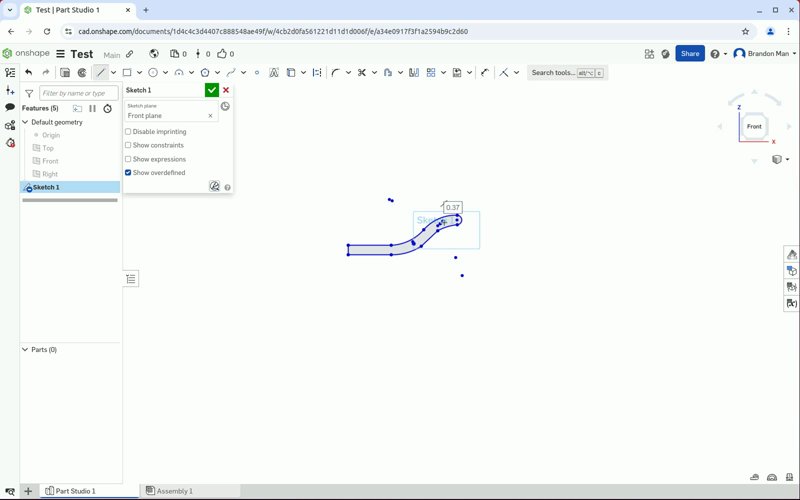
key_up(shift)
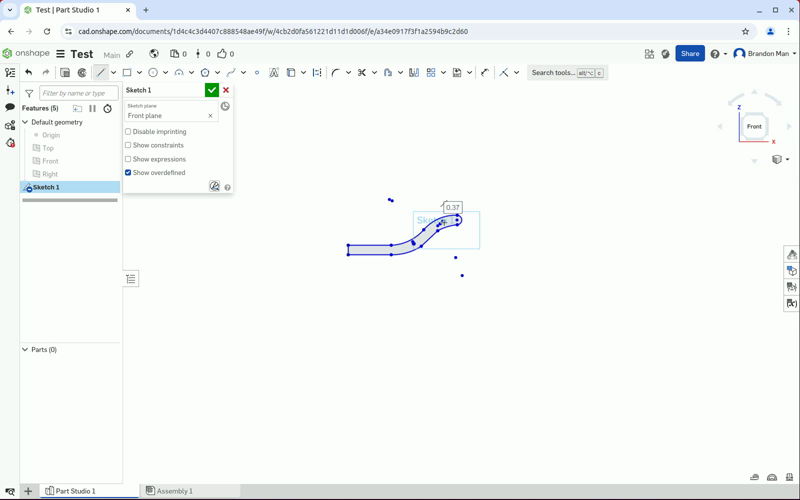
key_down(shift)
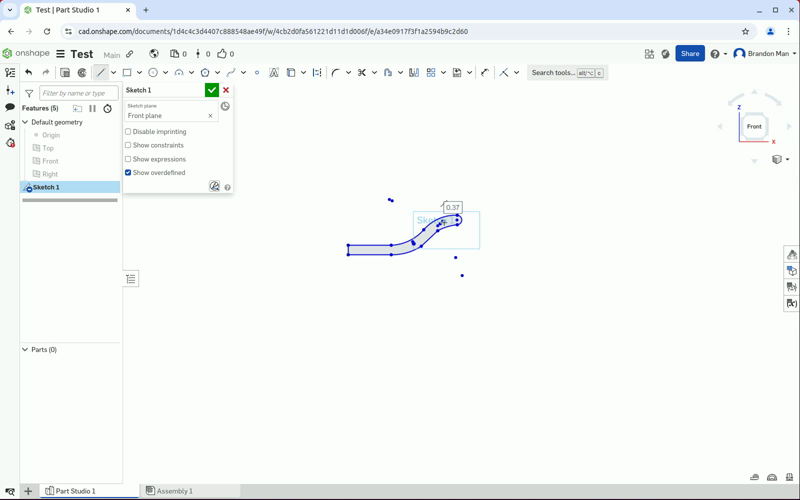
mouse_move(474, 222)
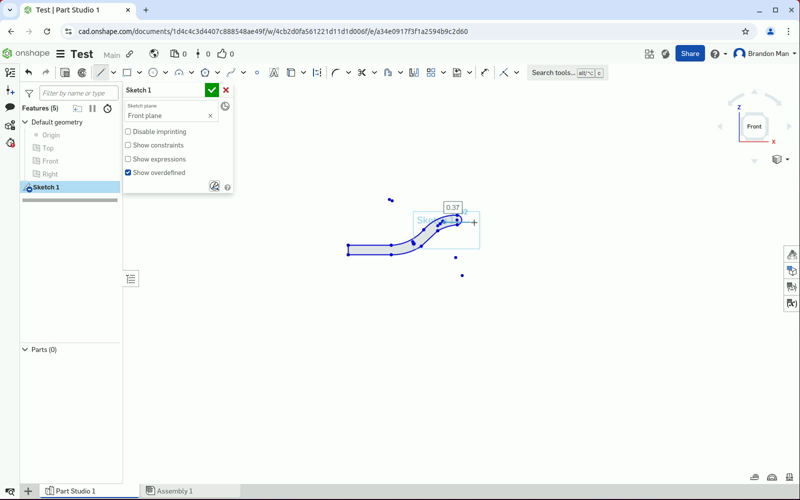
mouse_move(437, 225)
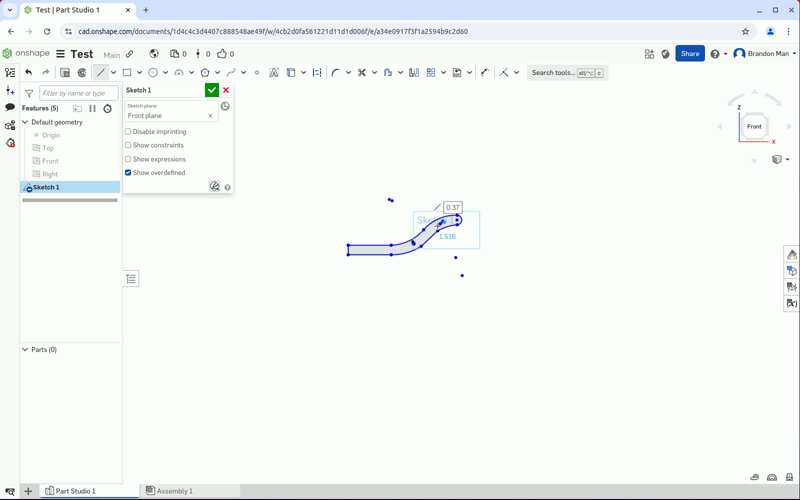
scroll(6)
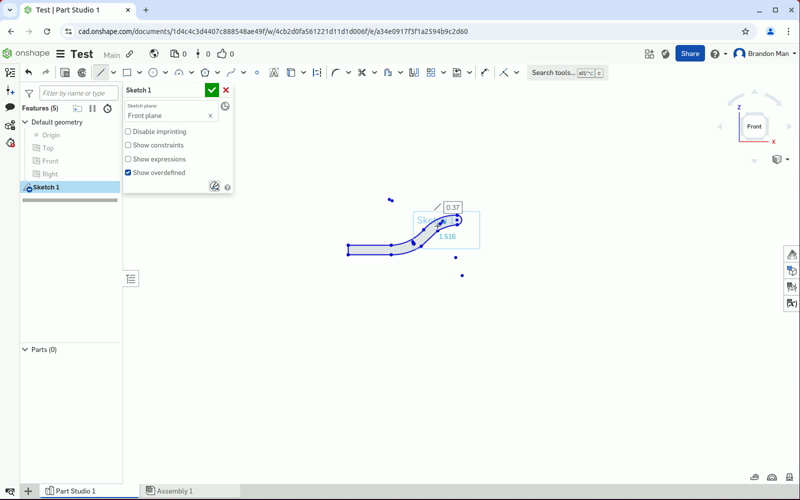
scroll(6)
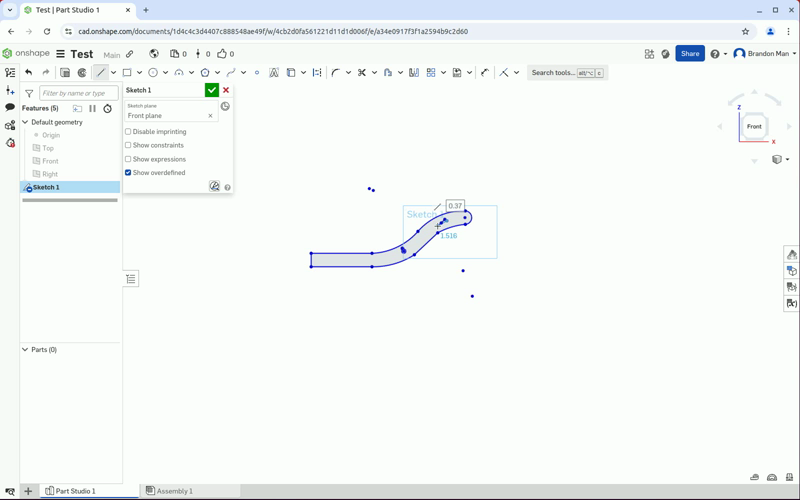
scroll(6)
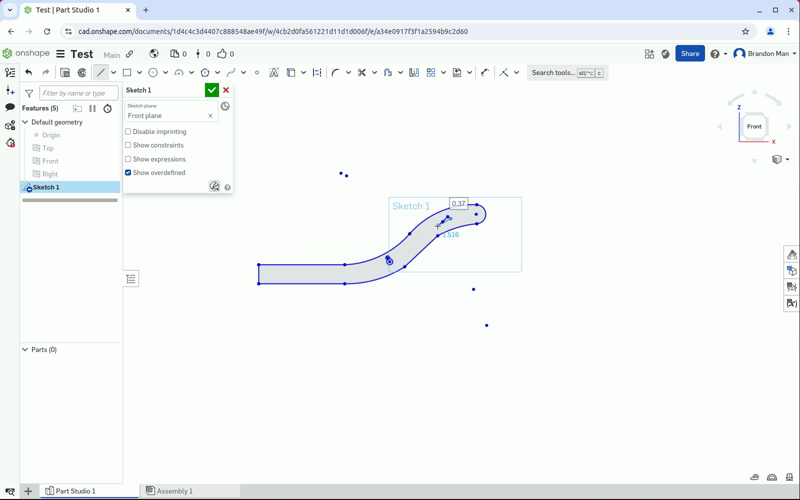
scroll(6)
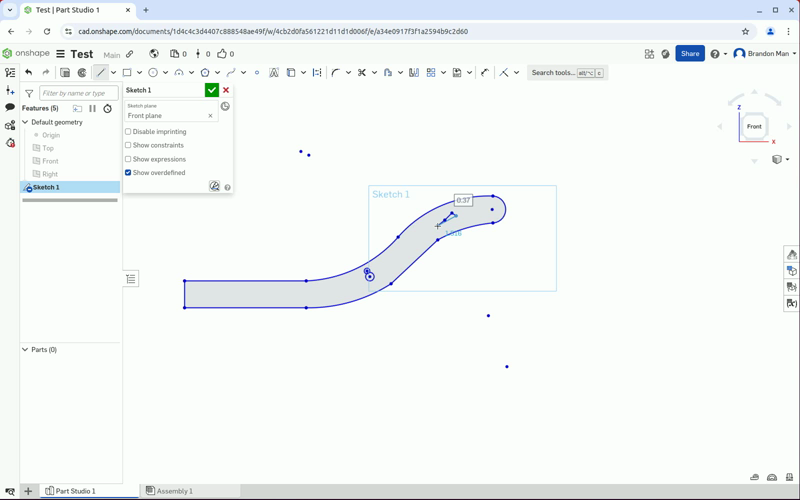
scroll(6)
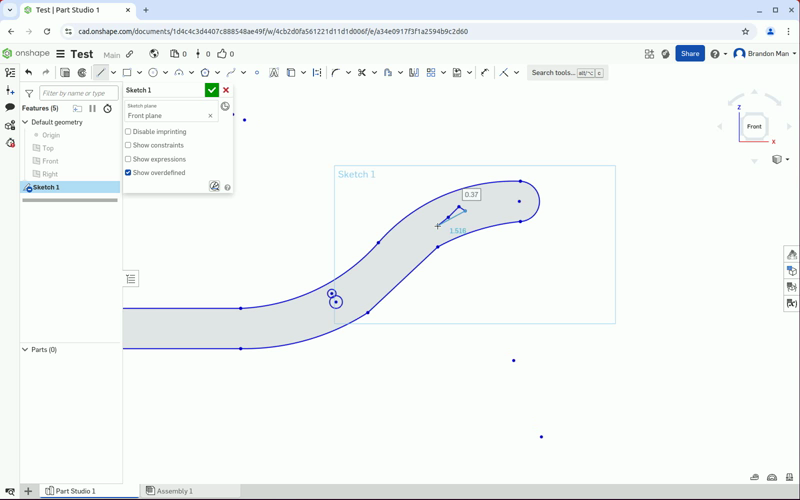
scroll(6)
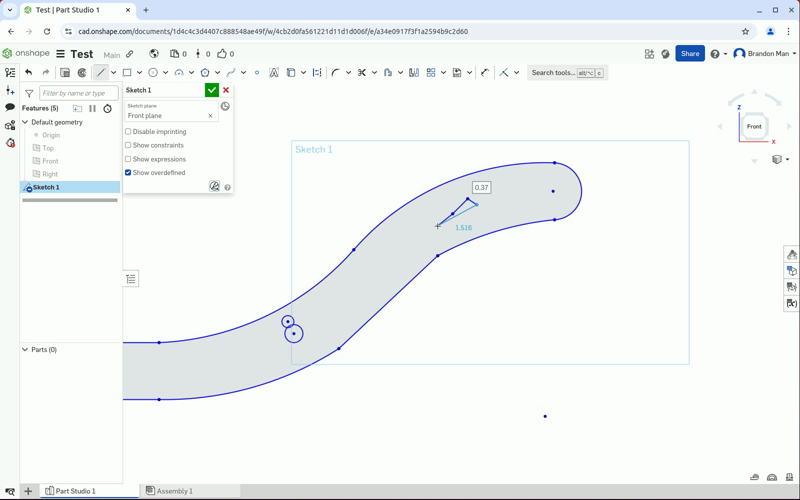
scroll(6)
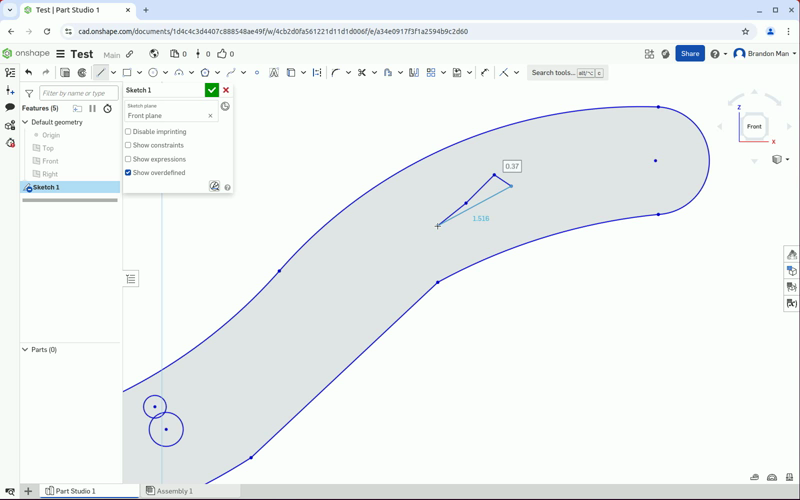
click(437, 225)
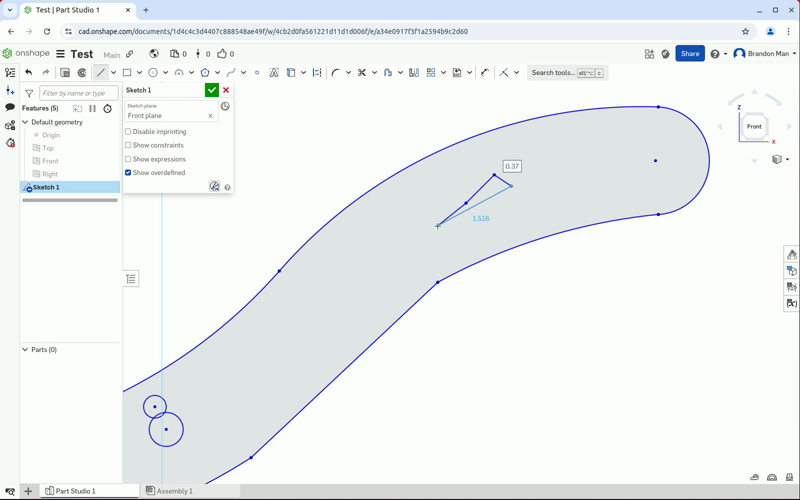
scroll(-6)
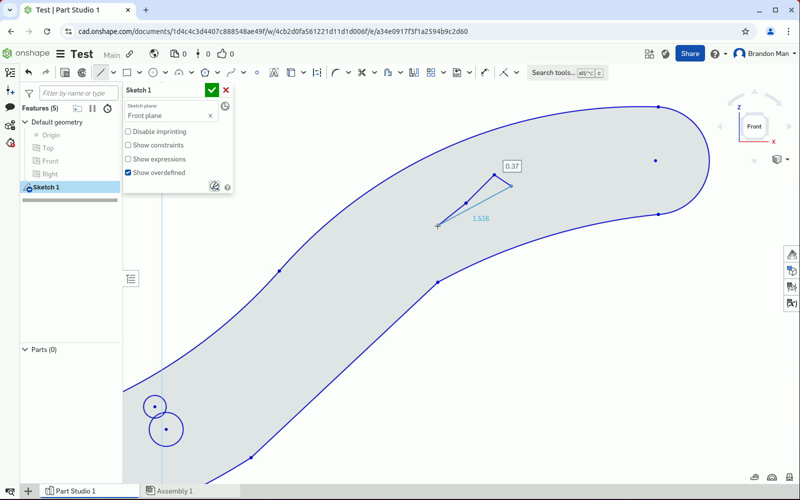
scroll(-6)
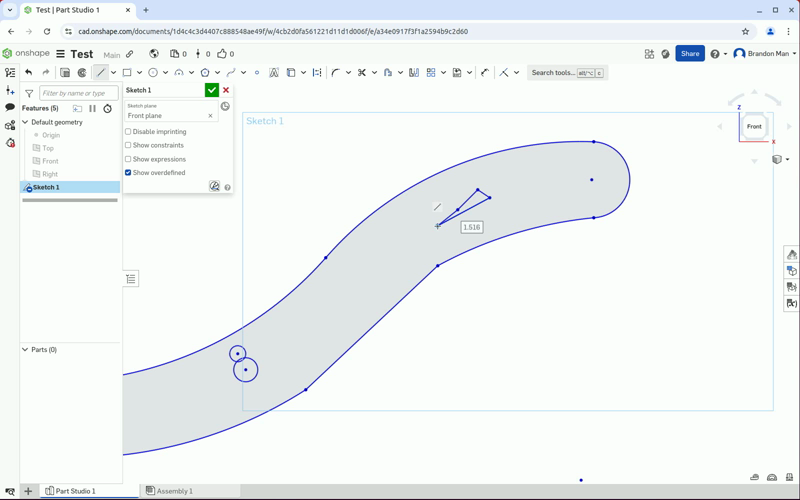
scroll(-6)
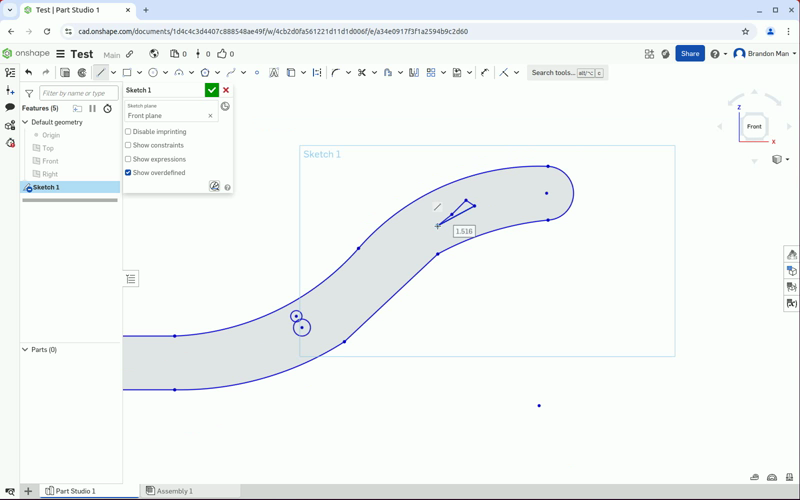
scroll(-6)
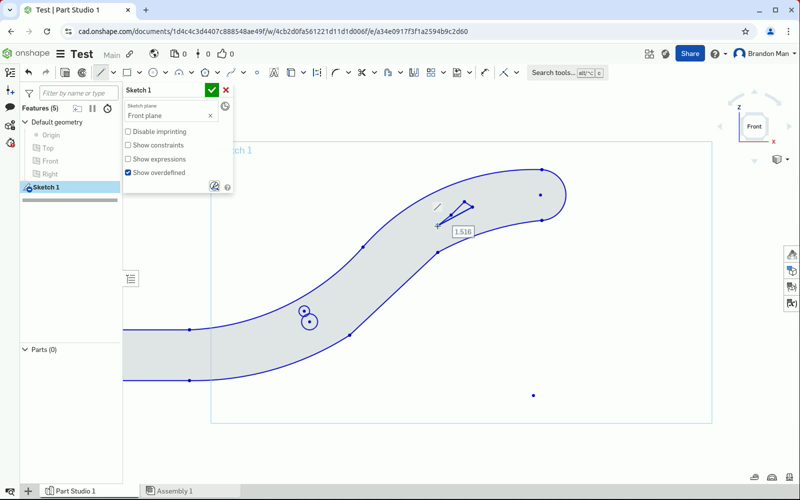
scroll(-6)
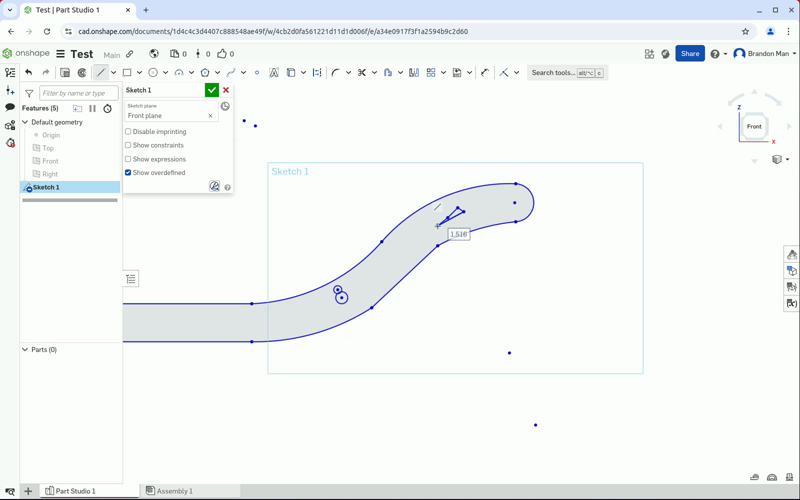
scroll(-6)
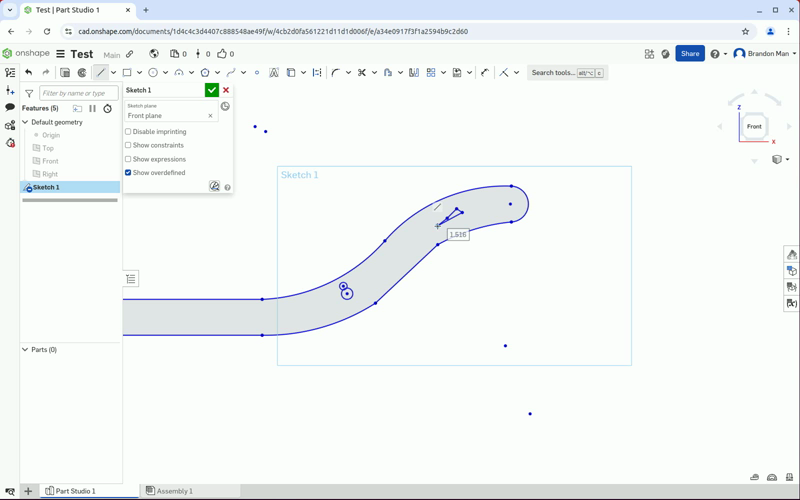
scroll(-6)
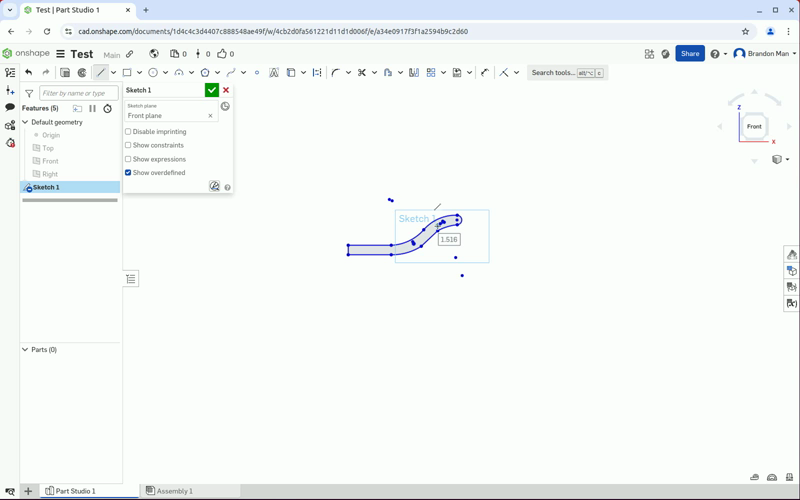
key_up(shift)
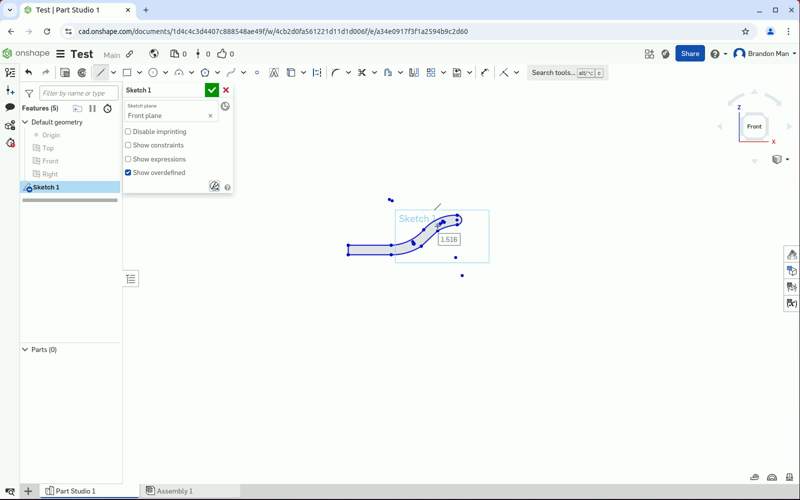
key(esc)
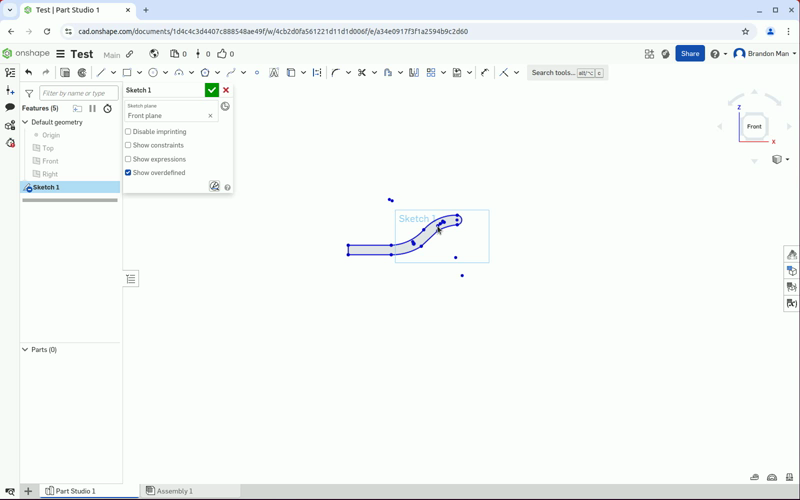
mouse_move(447, 221)
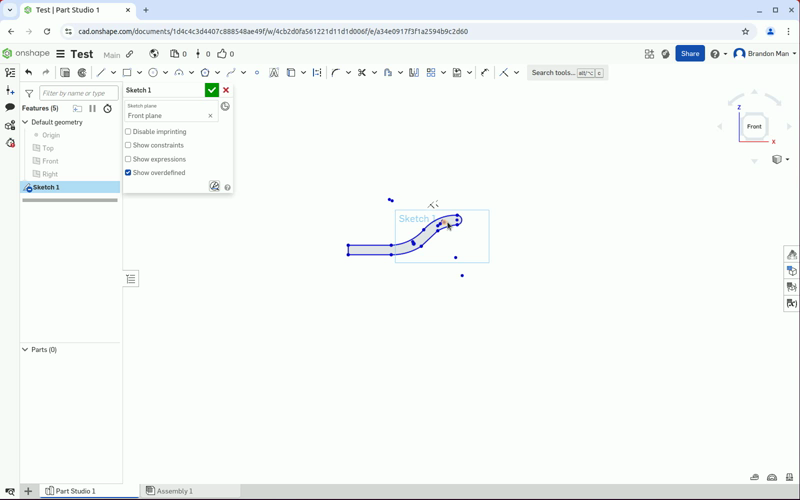
scroll(6)
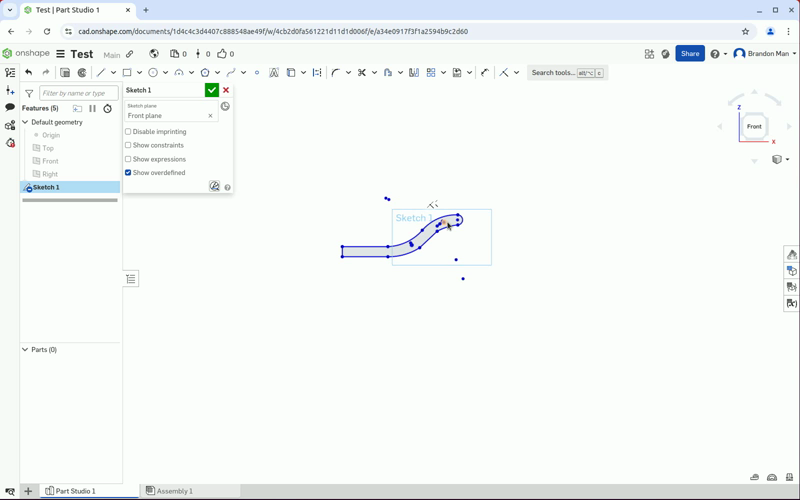
scroll(6)
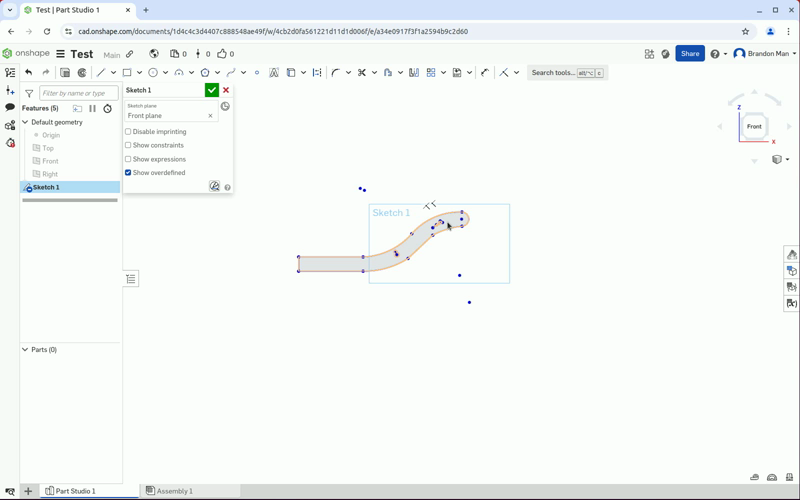
scroll(6)
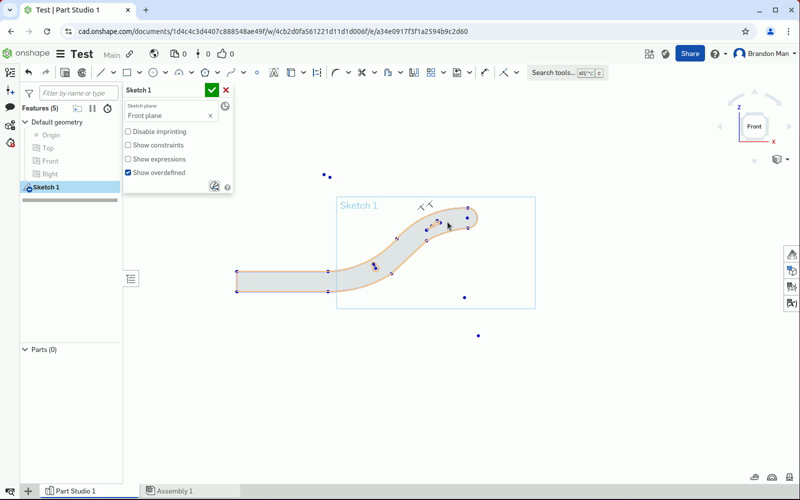
scroll(6)
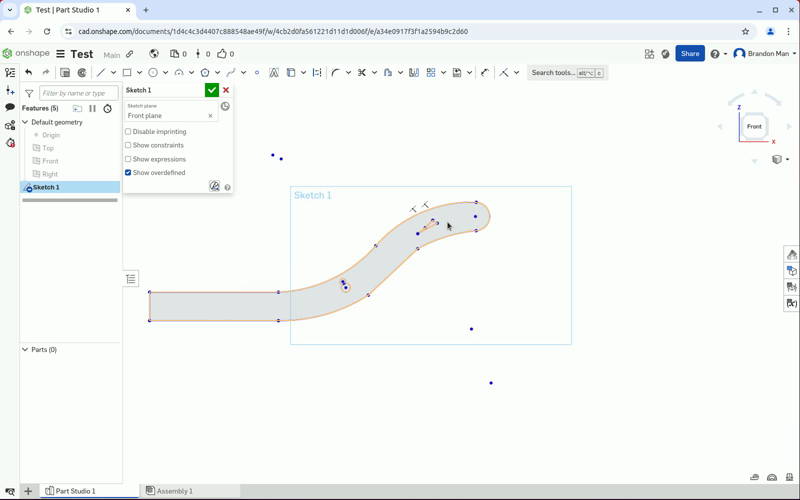
scroll(6)
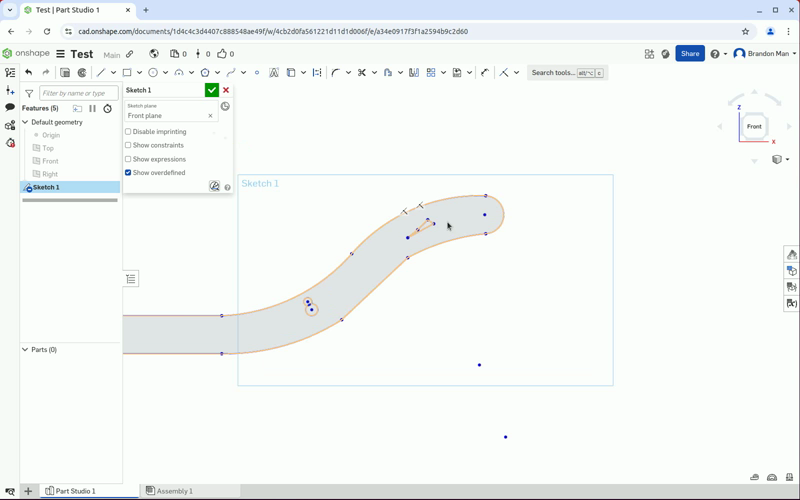
scroll(6)
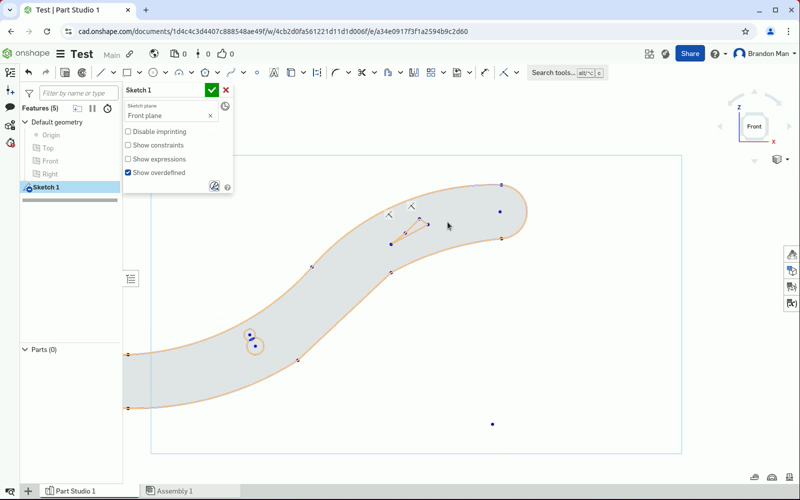
scroll(6)
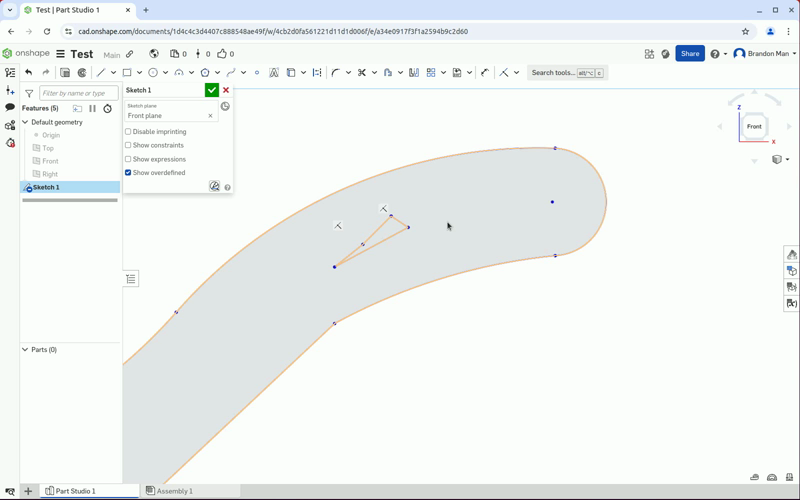
click(447, 221)
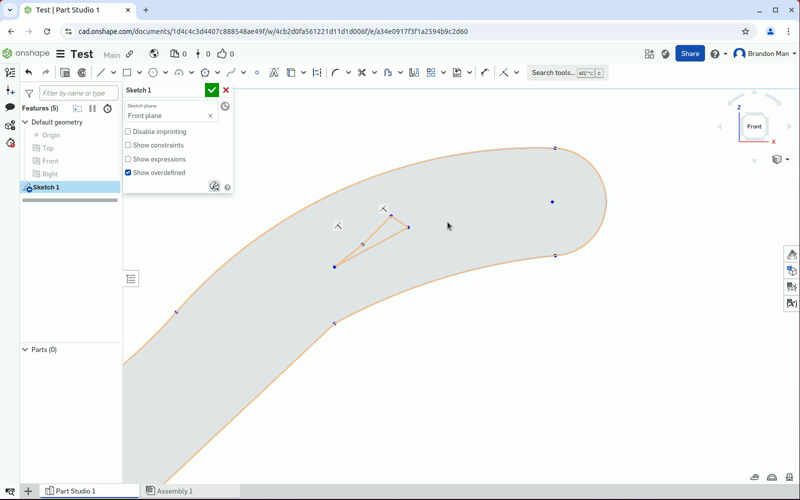
scroll(-6)
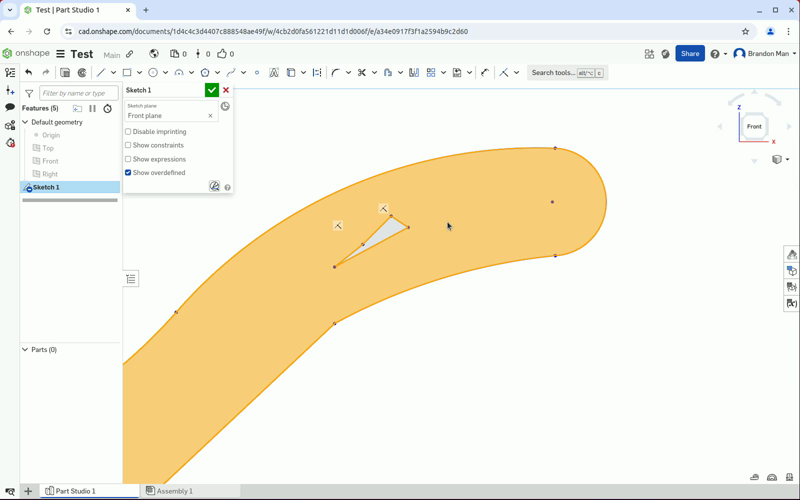
scroll(-6)
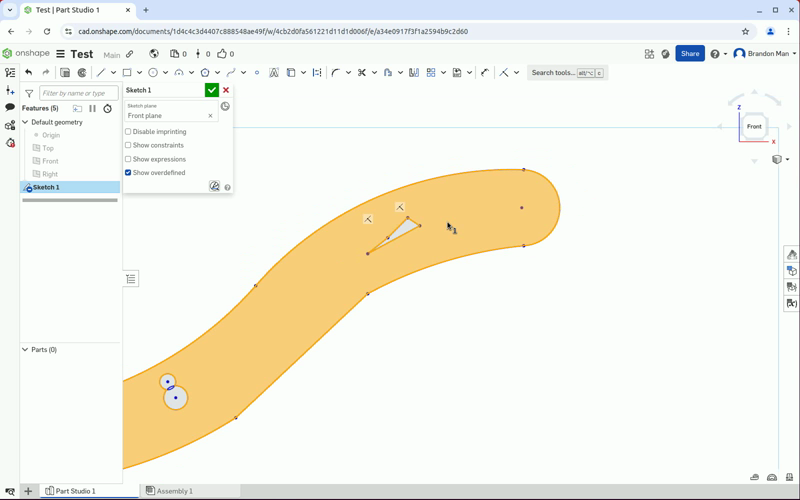
scroll(-6)
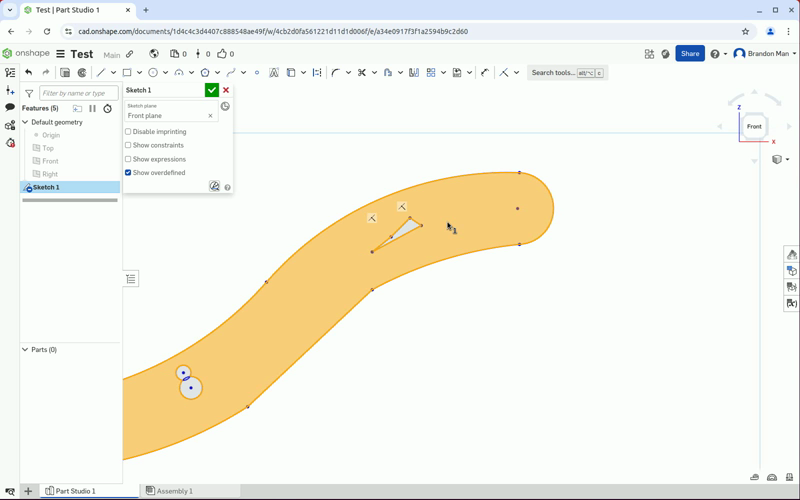
scroll(-6)
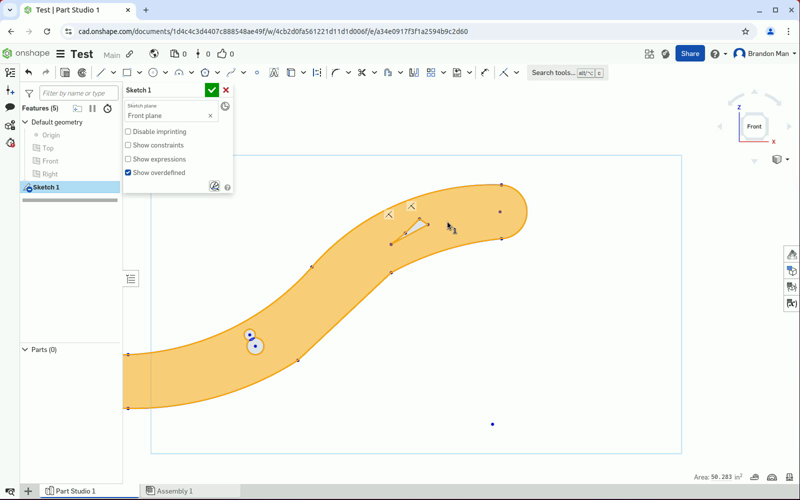
scroll(-6)
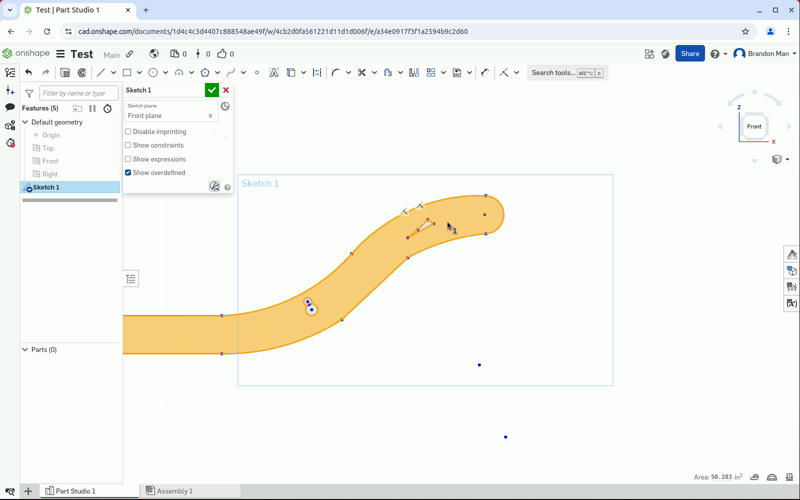
scroll(-6)
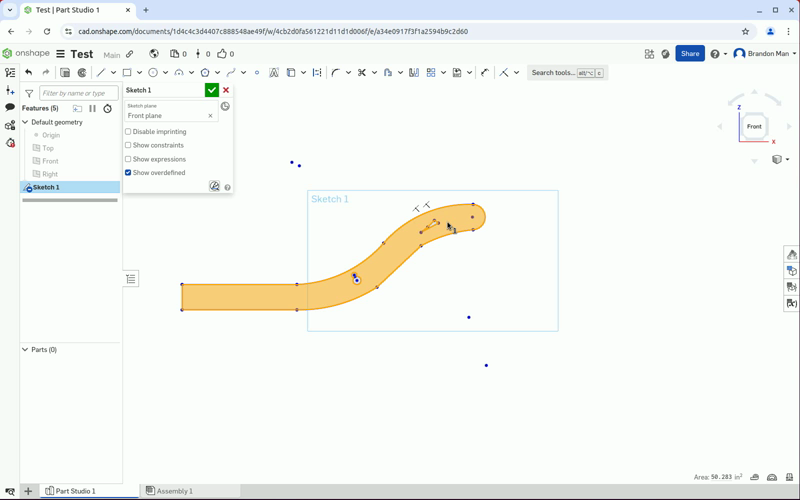
scroll(-6)
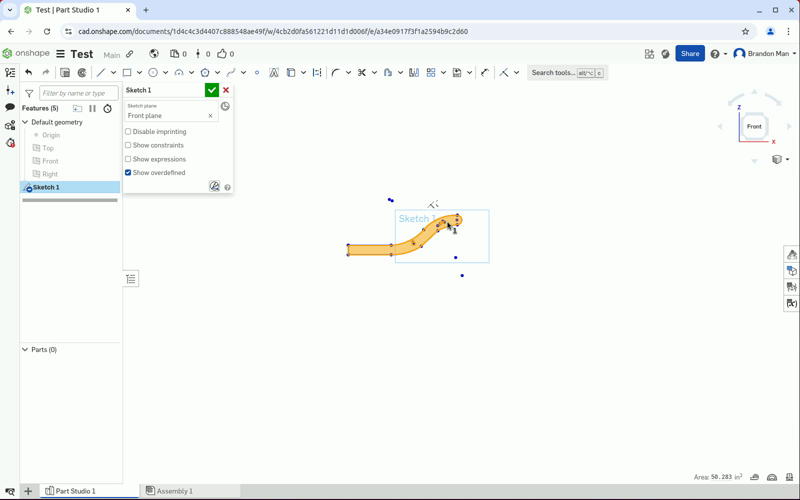
mouse_move(73, 352)
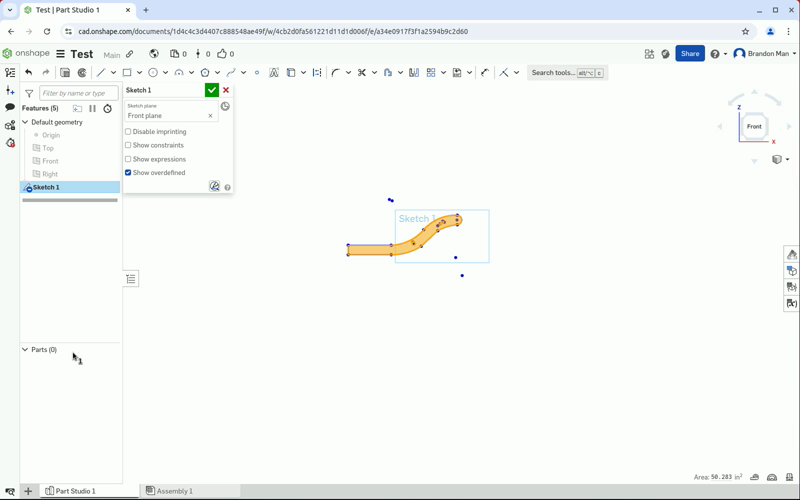
key(shift+y)
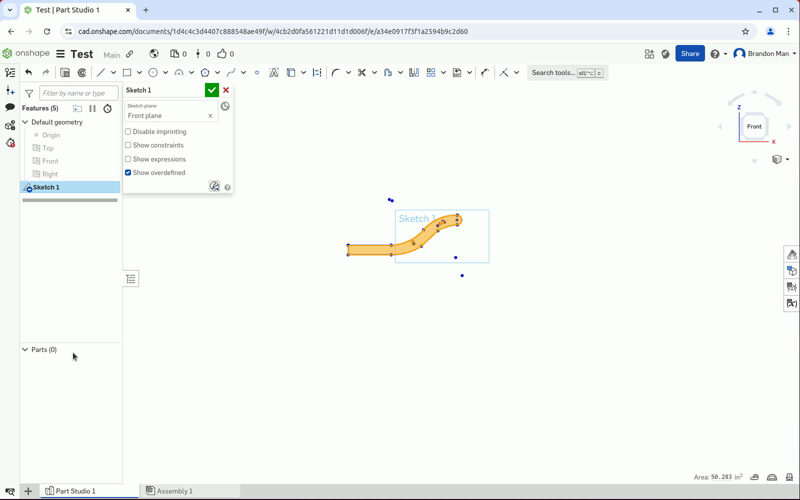
key(shift+e)
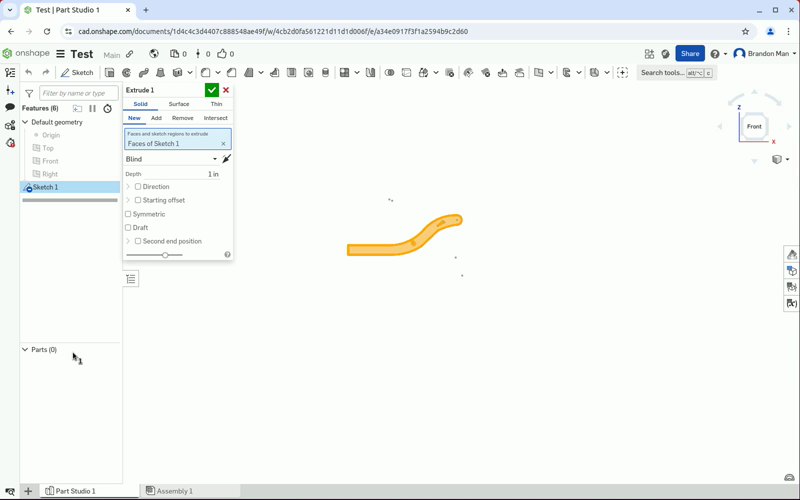
mouse_move(143, 106)
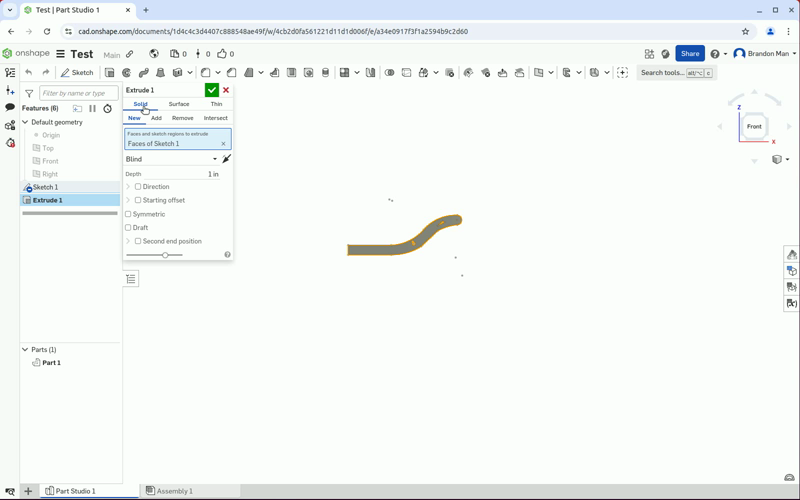
click(143, 106)
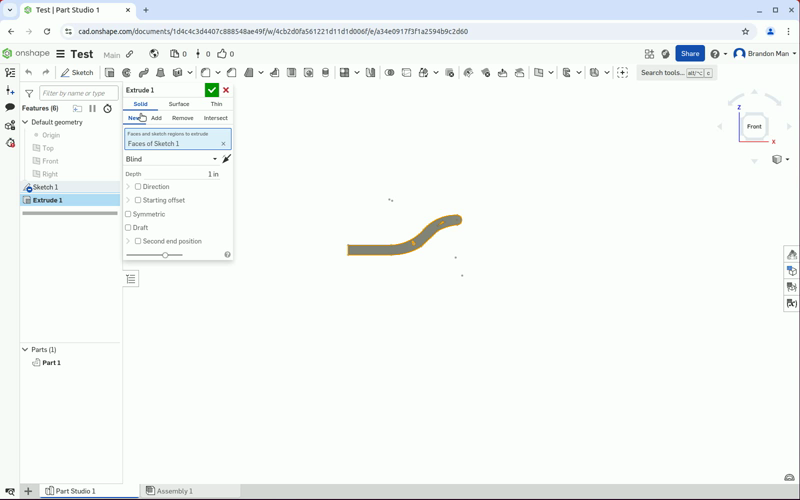
mouse_move(137, 120)
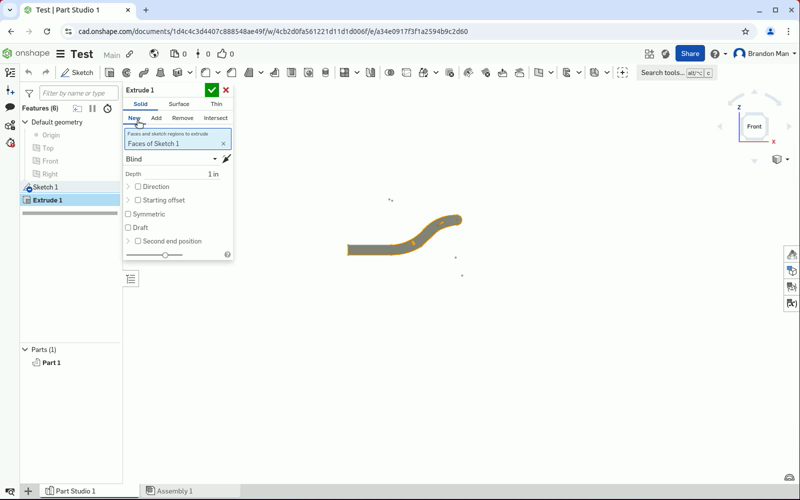
click(137, 120)
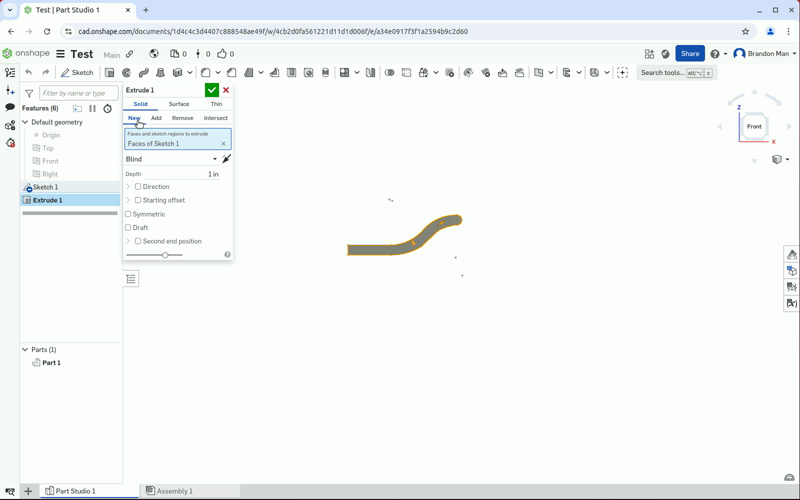
key(tab, 4)
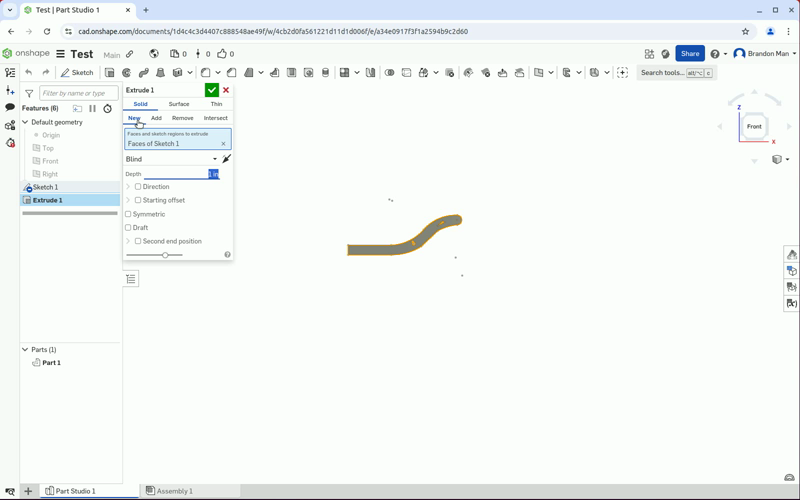
text(0.241)
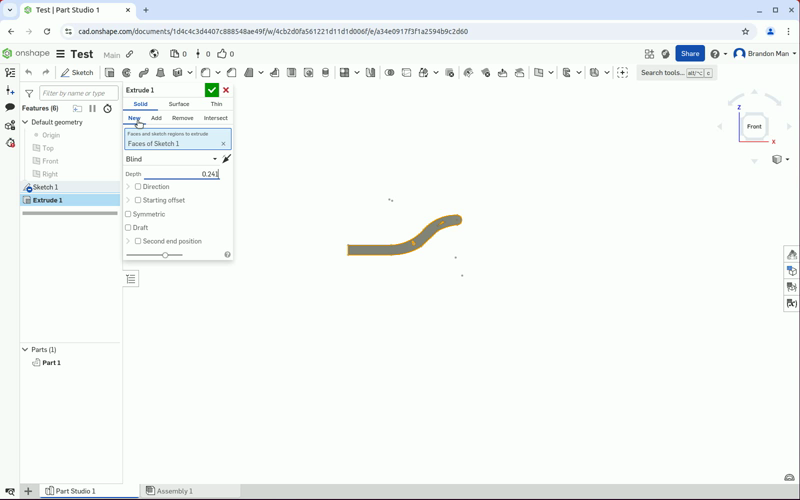
key(enter)
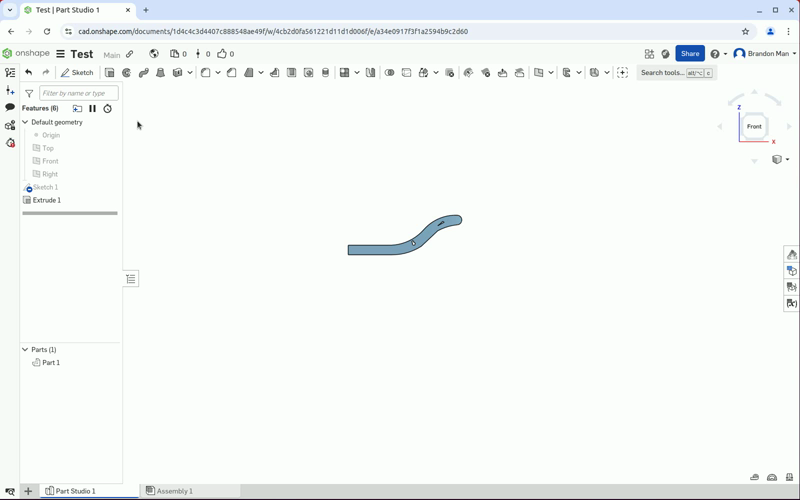
key(shift+h)
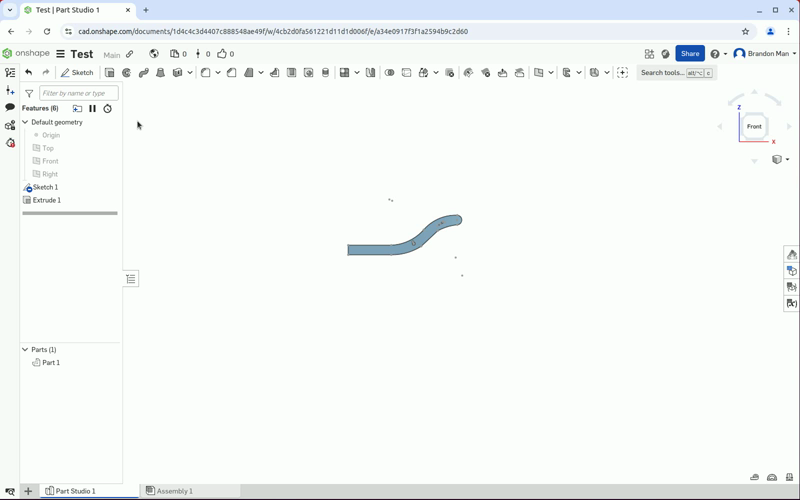
key(shift+h)
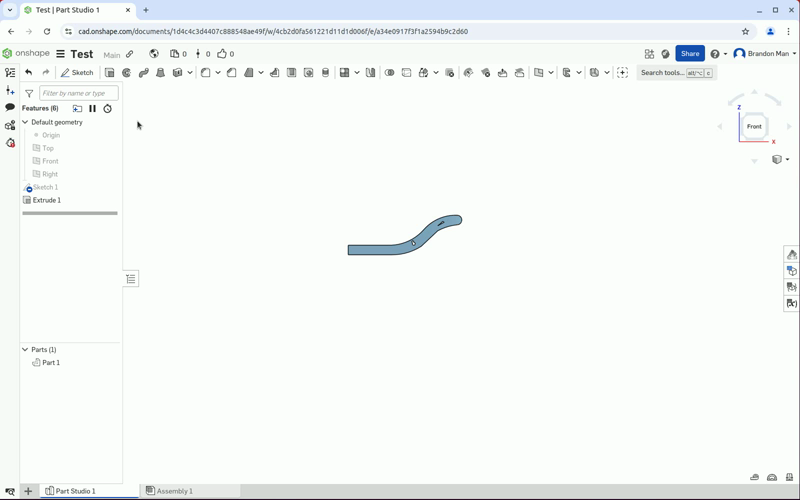
mouse_move(73, 189)
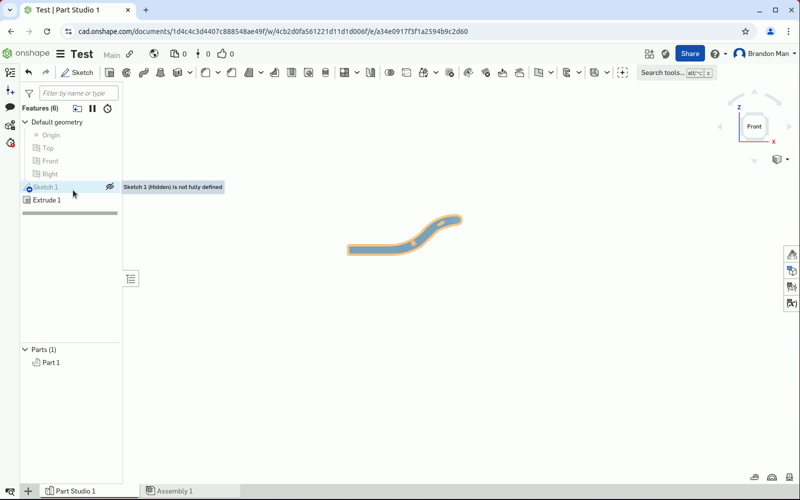
click(73, 189)
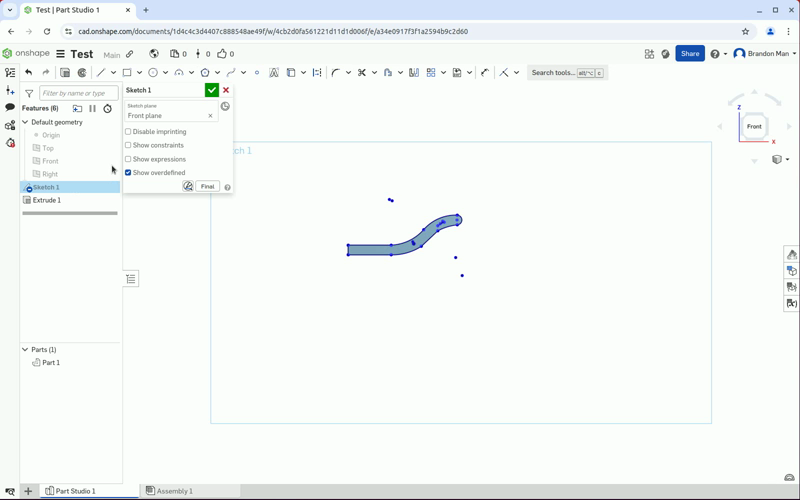
mouse_move(229, 92)
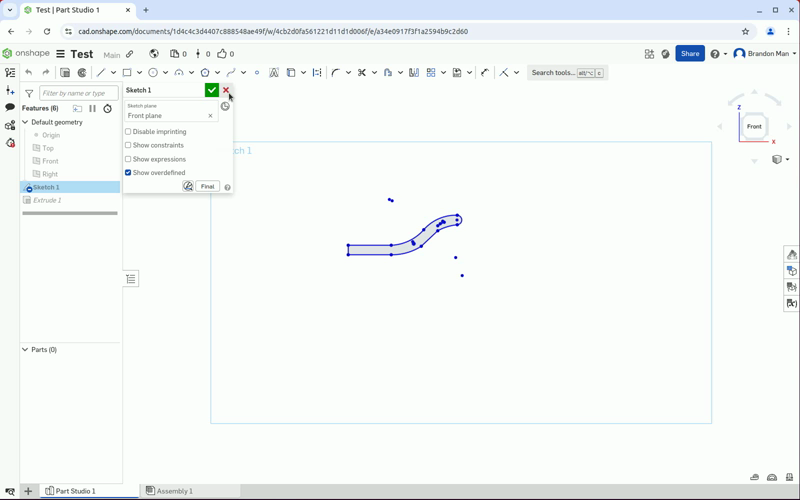
click(229, 92)
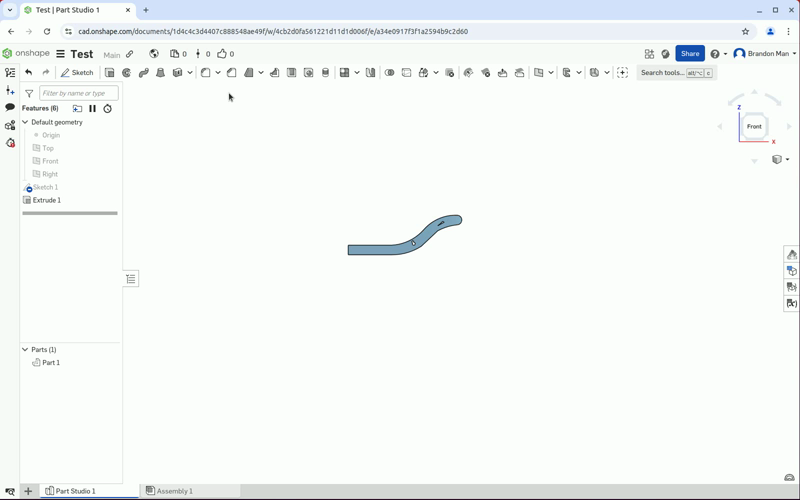
mouse_move(541, 75)
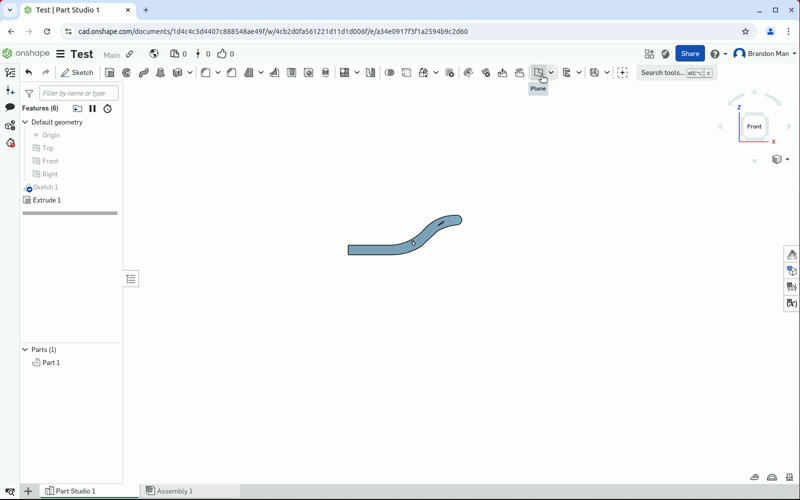
click(541, 75)
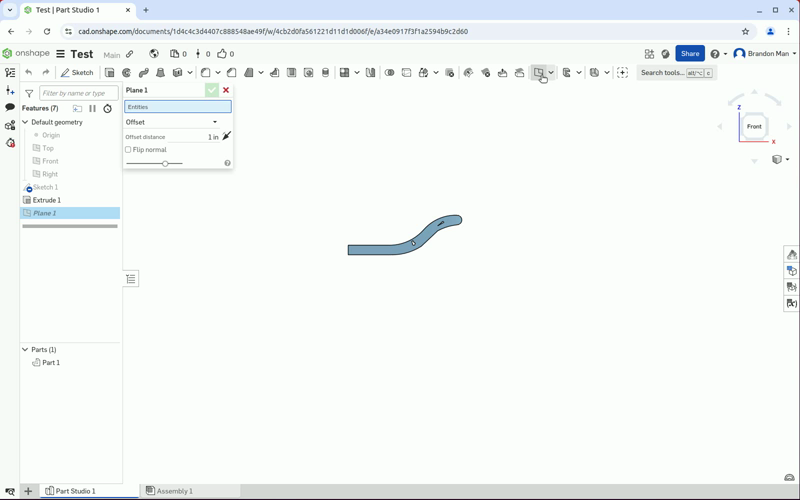
mouse_move(73, 163)
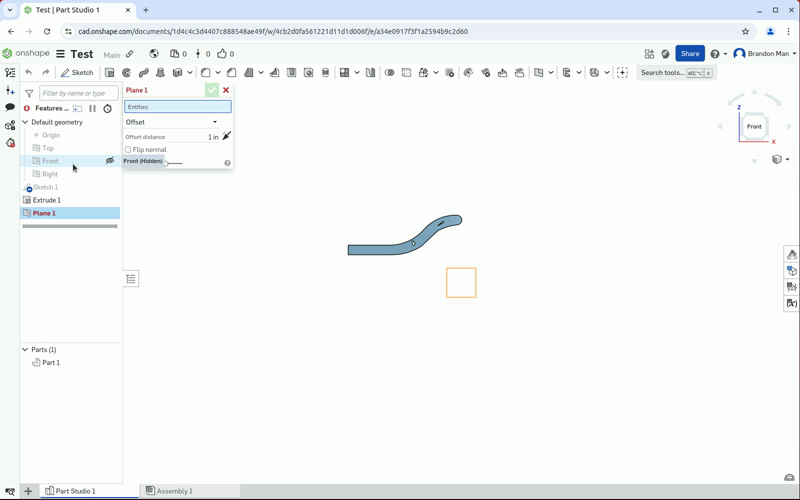
click(73, 163)
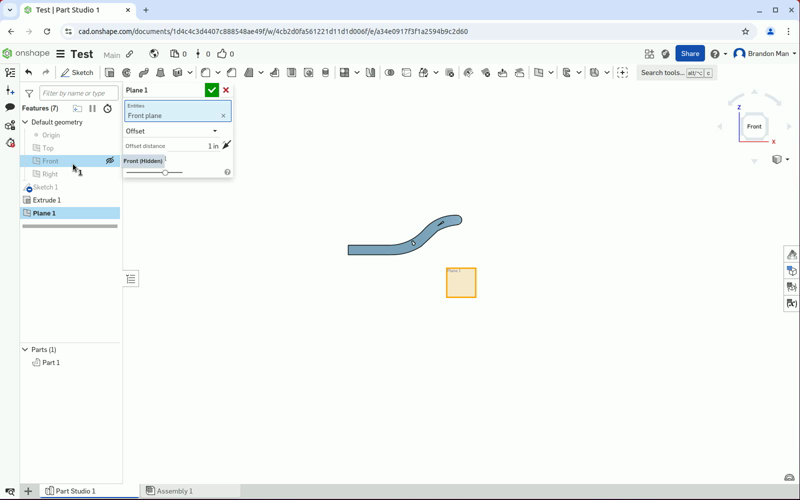
key(tab, 2)
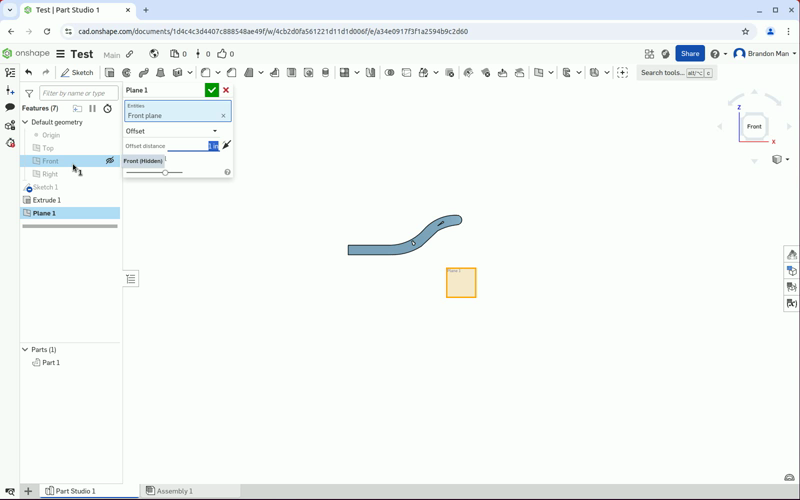
text(0.246)
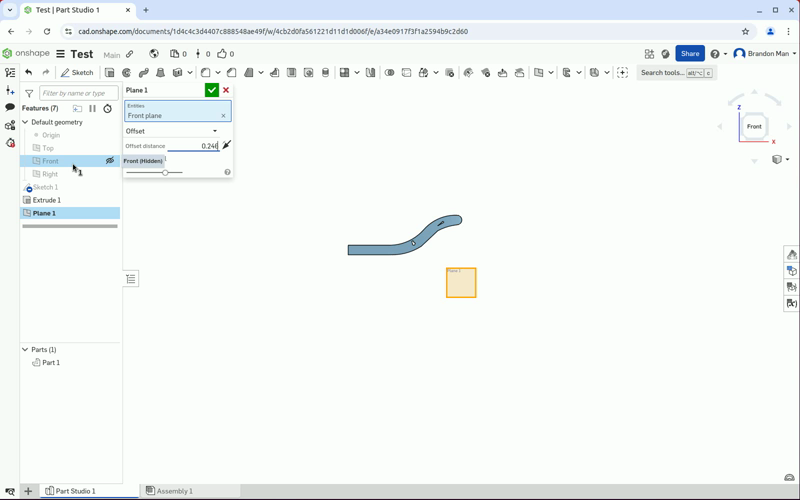
key(enter, 2)
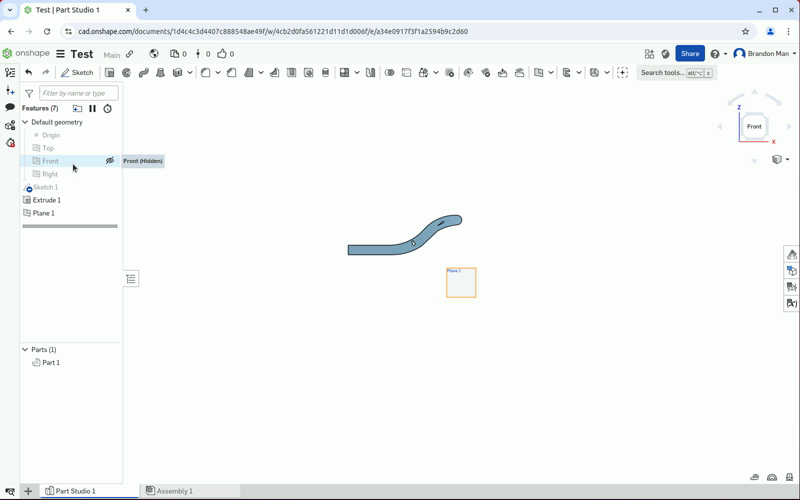
key(shift+s)
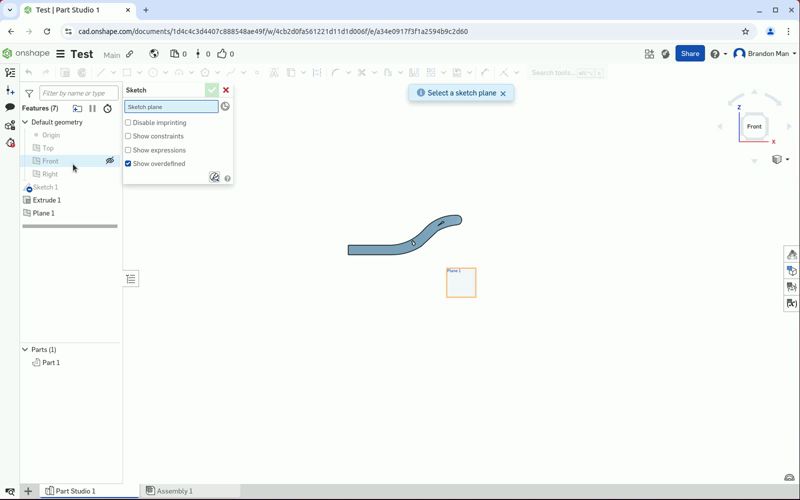
mouse_move(73, 215)
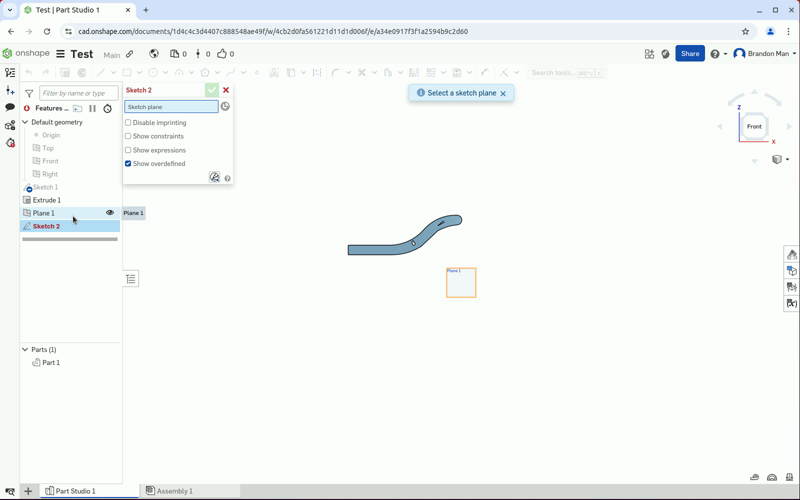
click(73, 215)
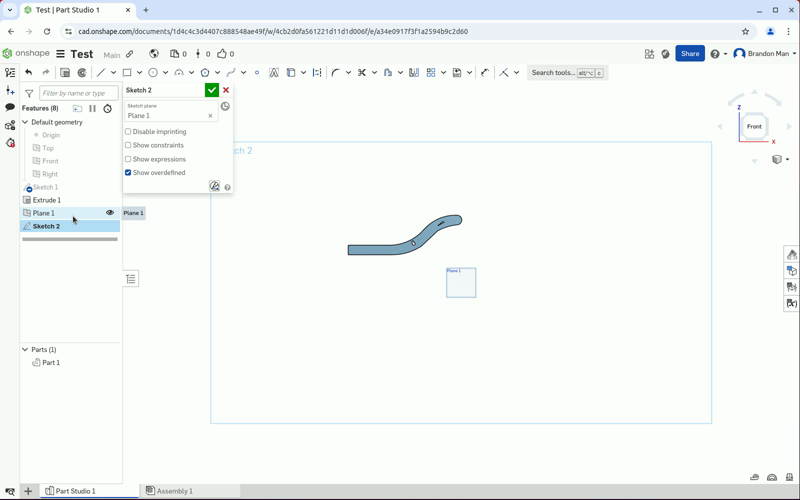
mouse_move(73, 352)
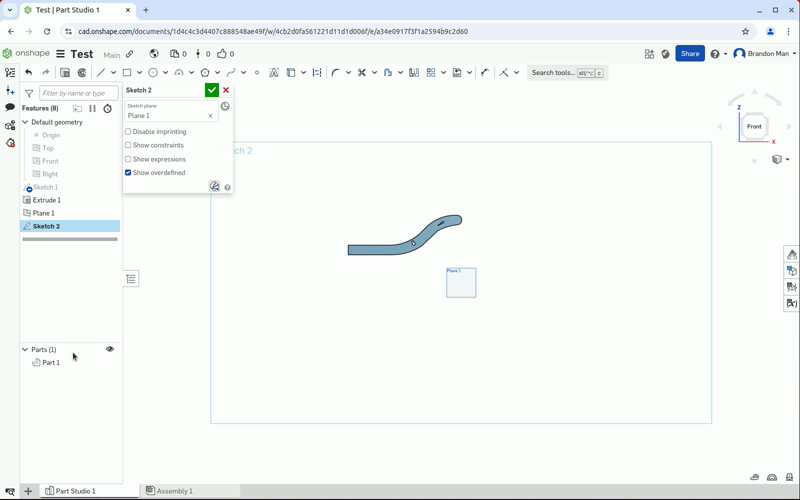
key(y)
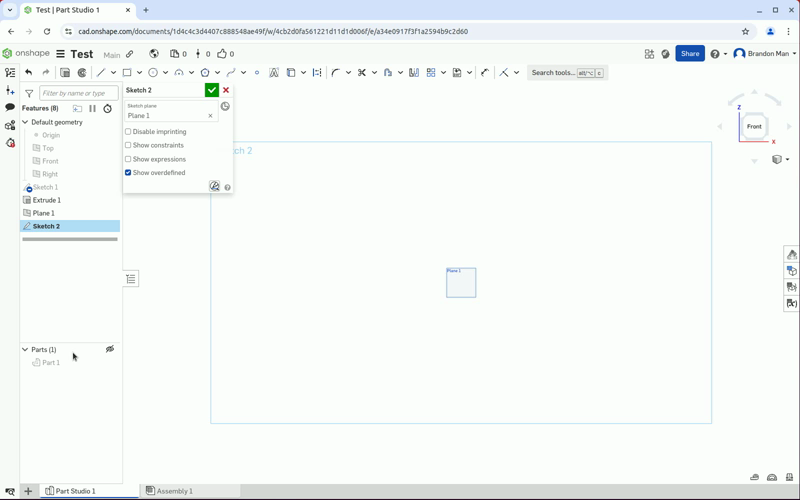
key(l)
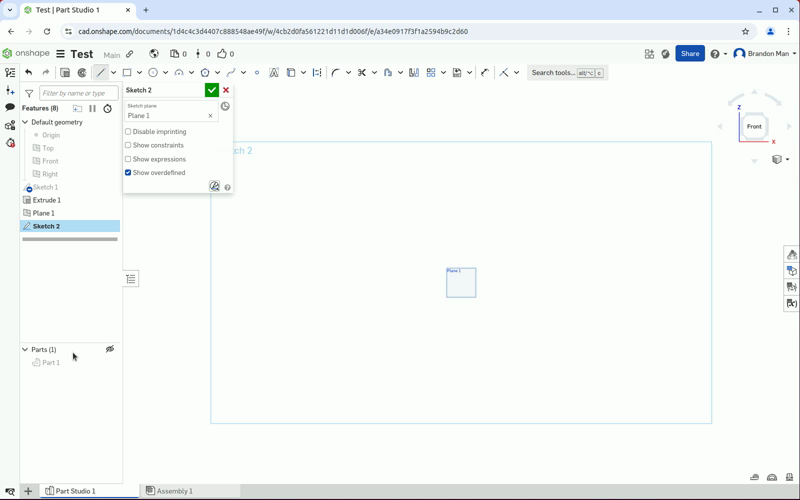
key_down(shift)
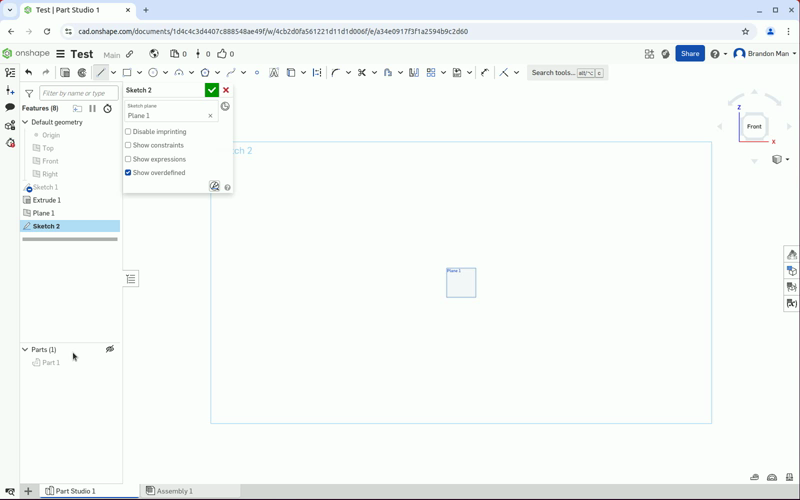
mouse_move(348, 261)
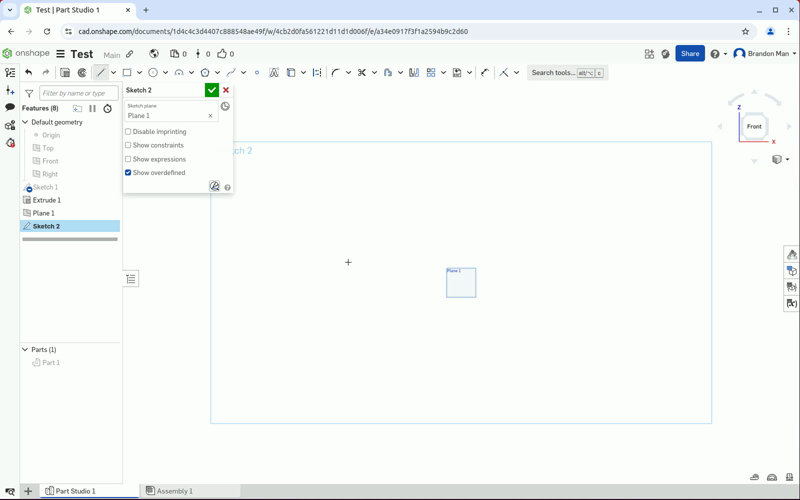
click(348, 261)
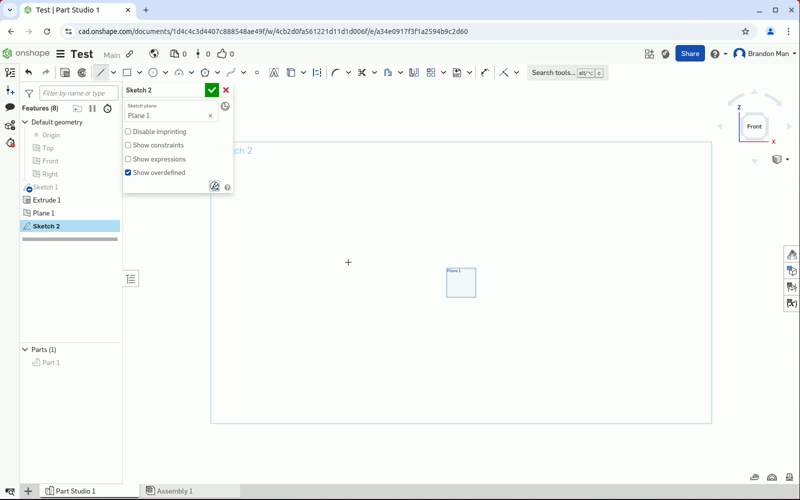
key_up(shift)
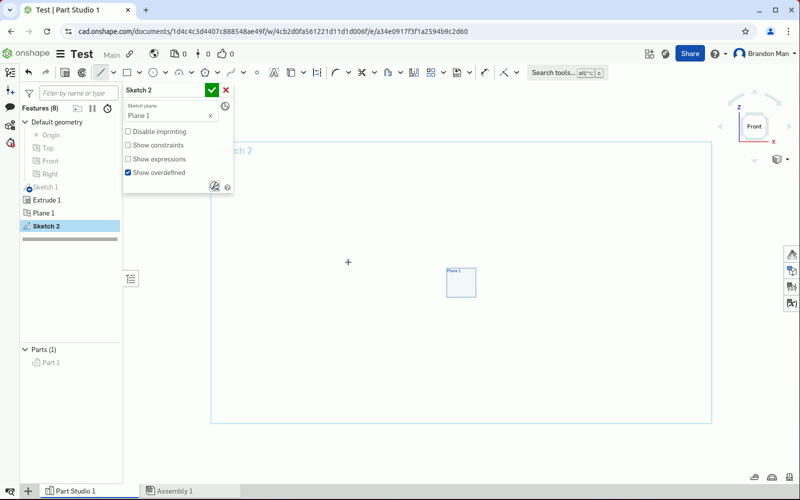
key_down(shift)
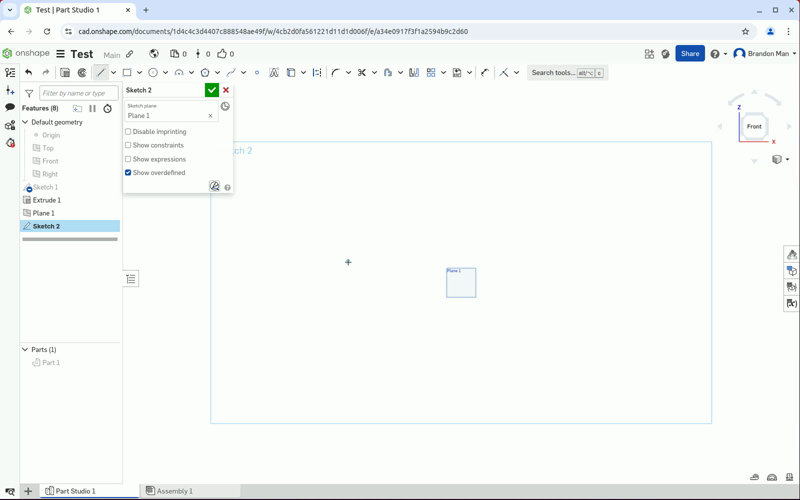
mouse_move(378, 261)
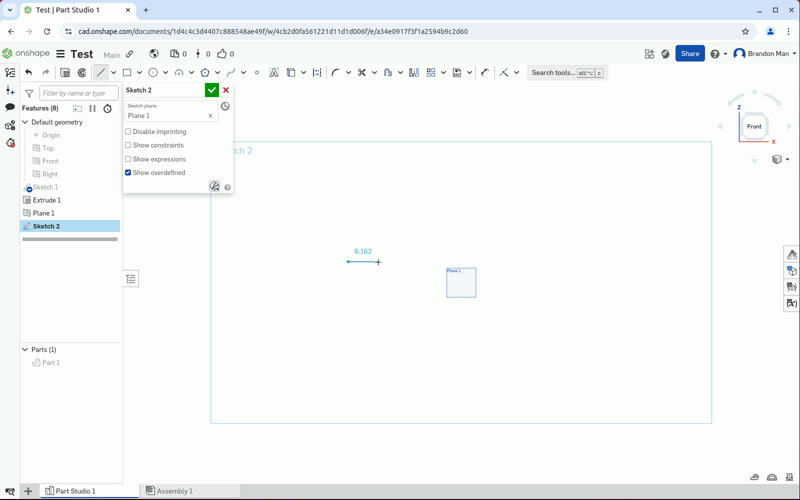
mouse_move(369, 261)
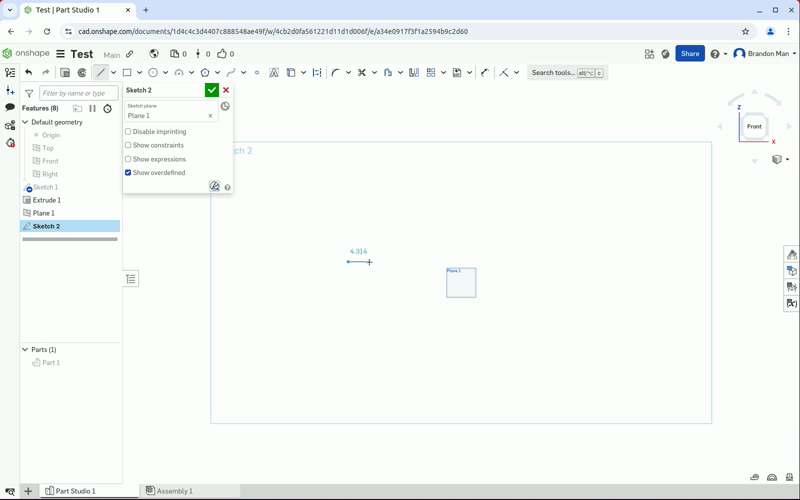
click(369, 261)
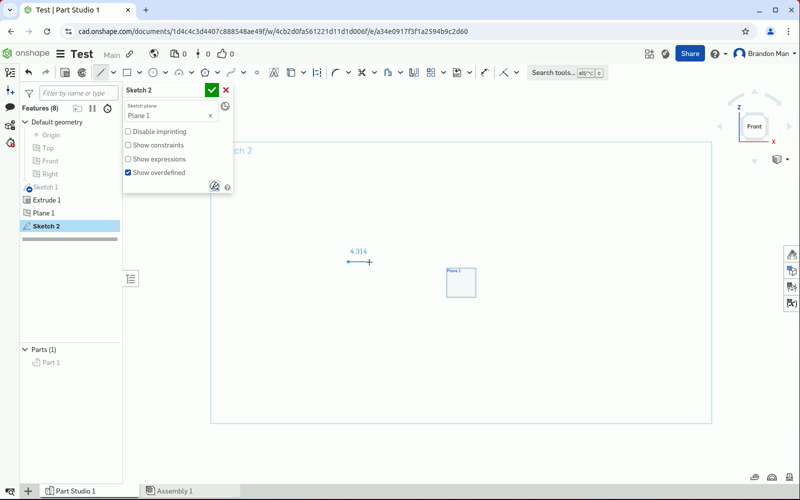
key_up(shift)
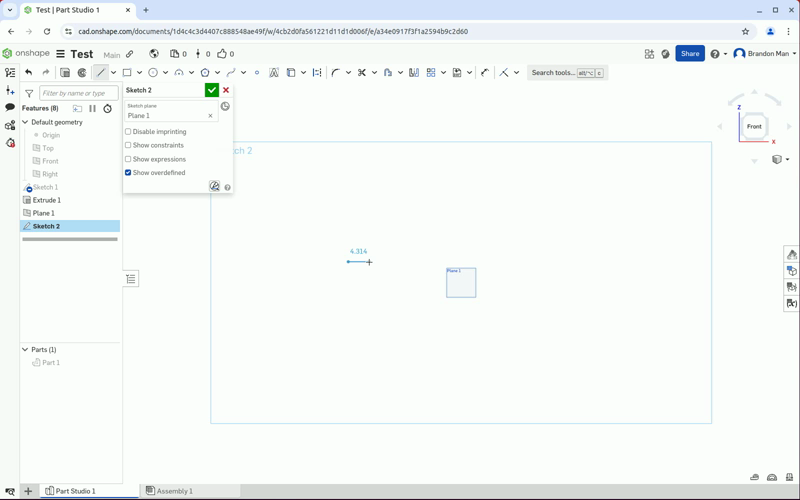
key_down(shift)
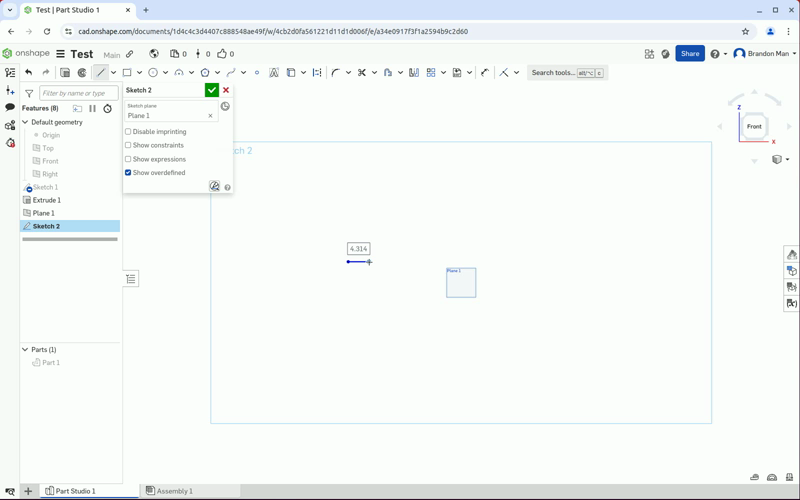
mouse_move(399, 261)
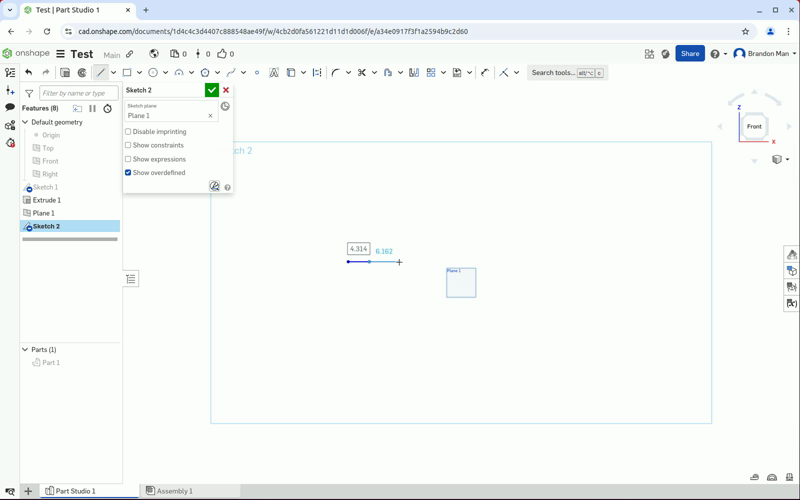
mouse_move(369, 254)
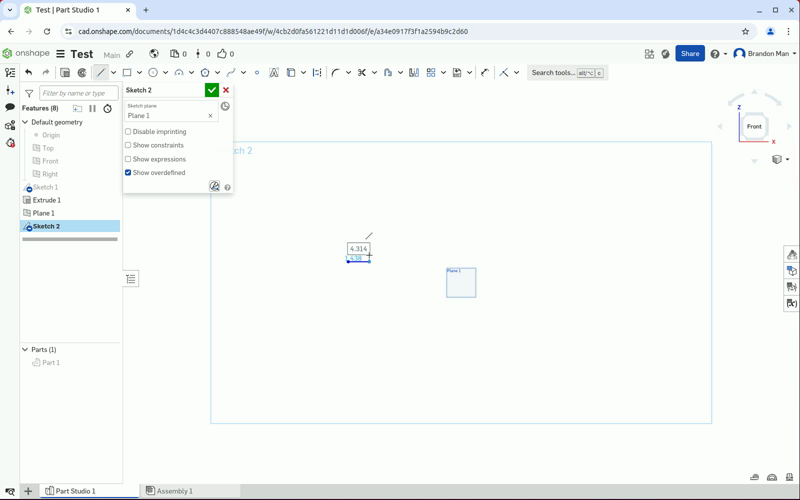
scroll(6)
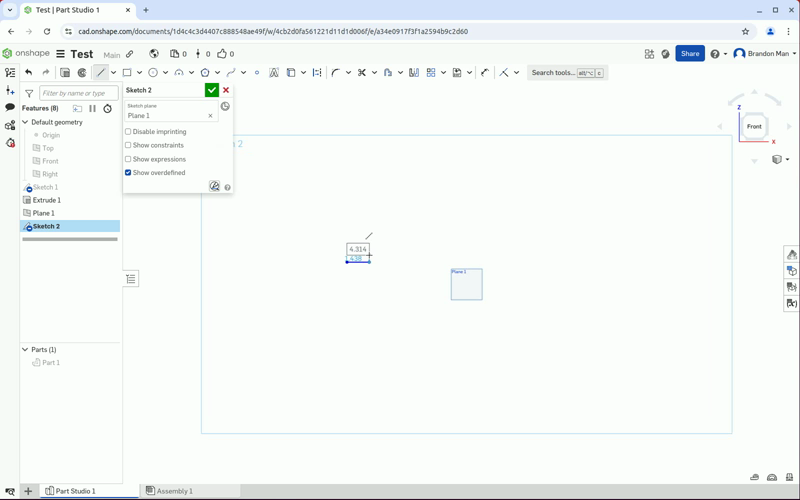
scroll(6)
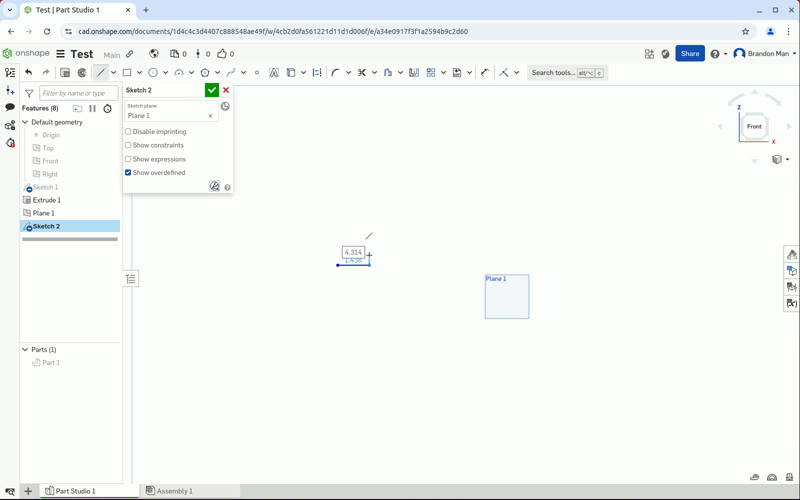
scroll(6)
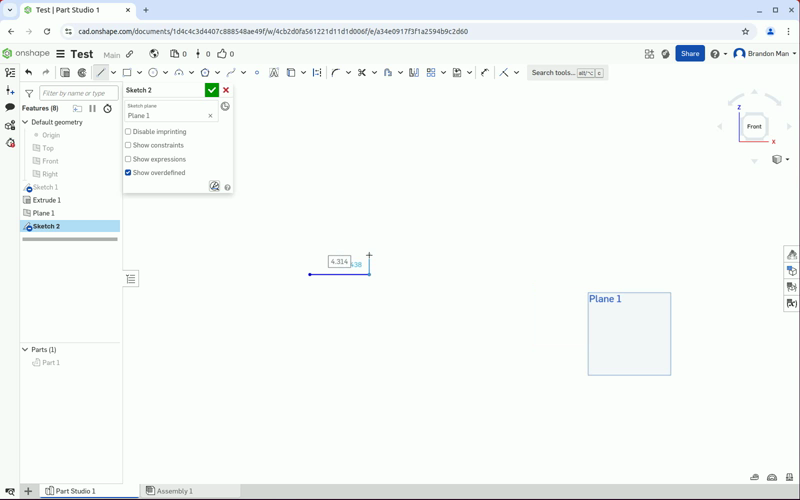
scroll(6)
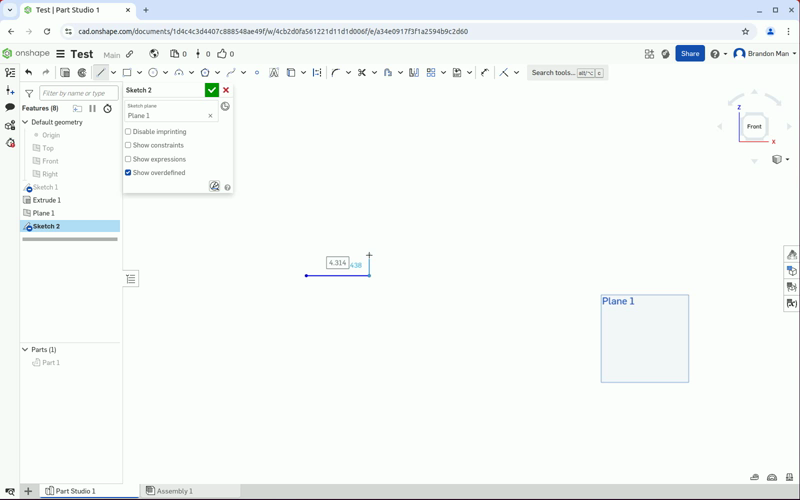
scroll(6)
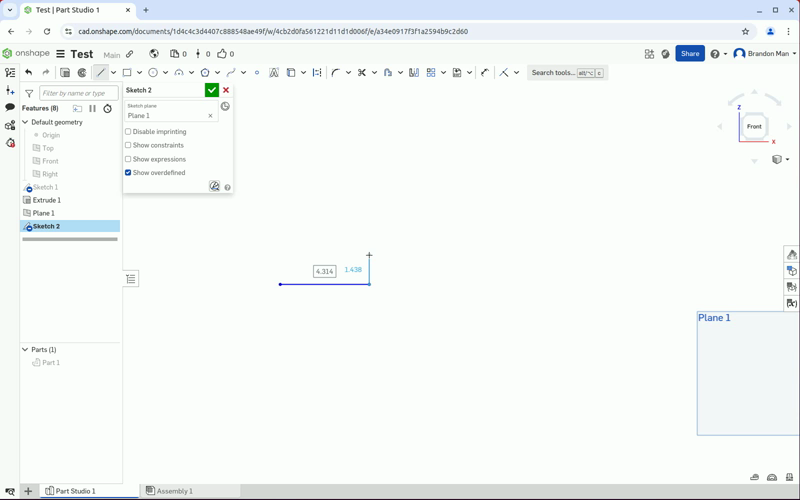
scroll(6)
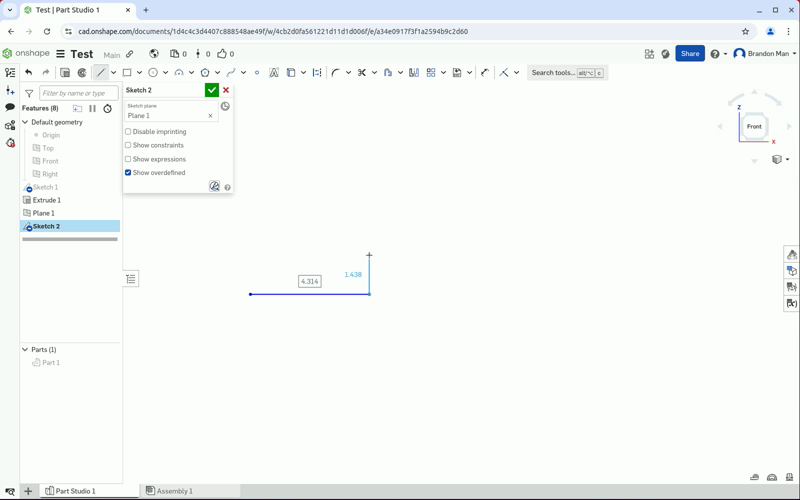
scroll(6)
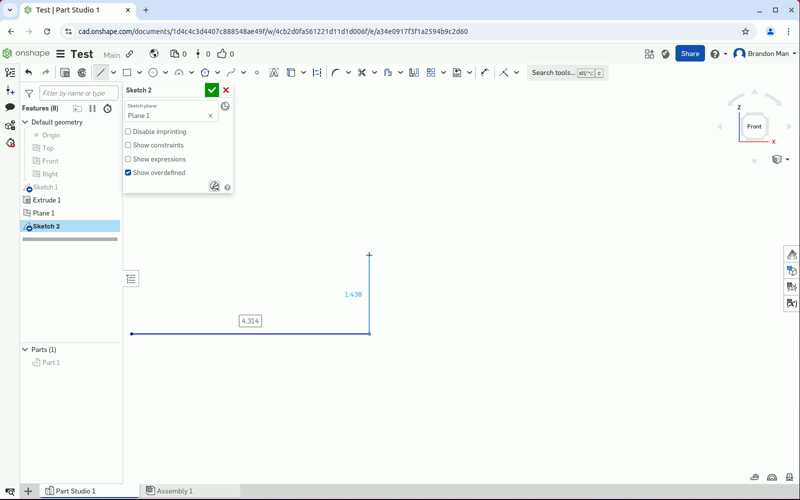
click(369, 254)
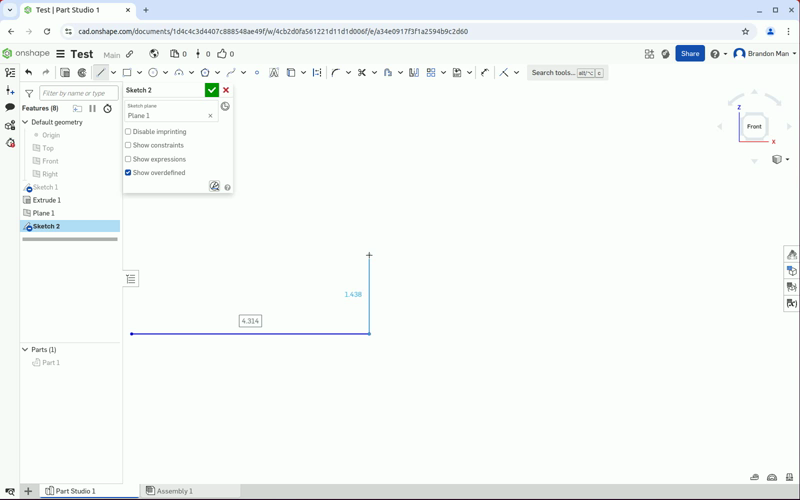
scroll(-6)
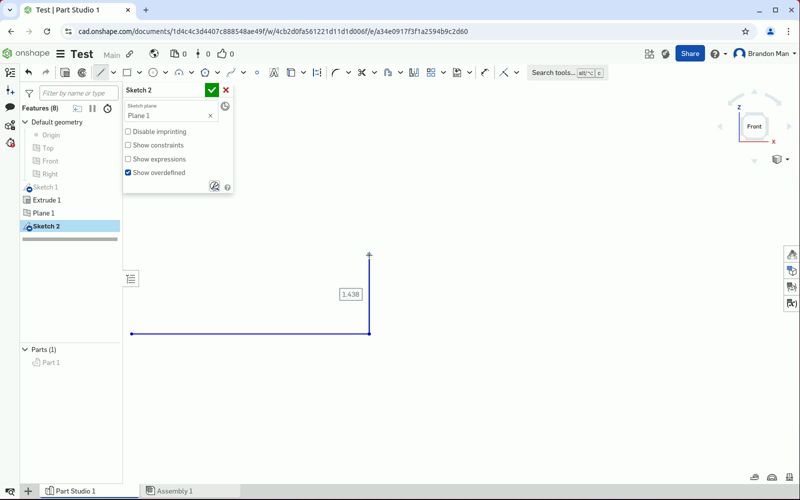
scroll(-6)
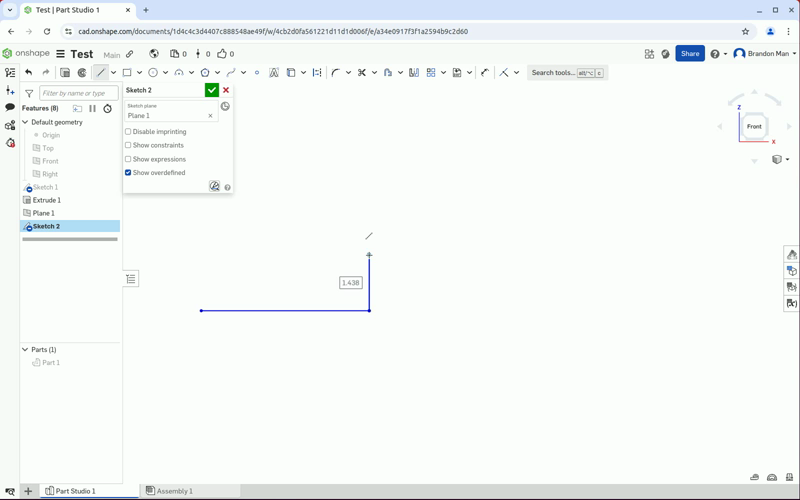
scroll(-6)
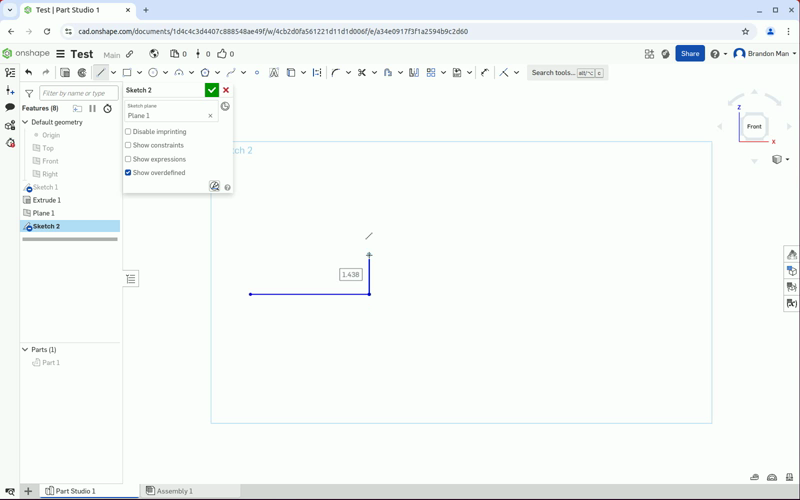
scroll(-6)
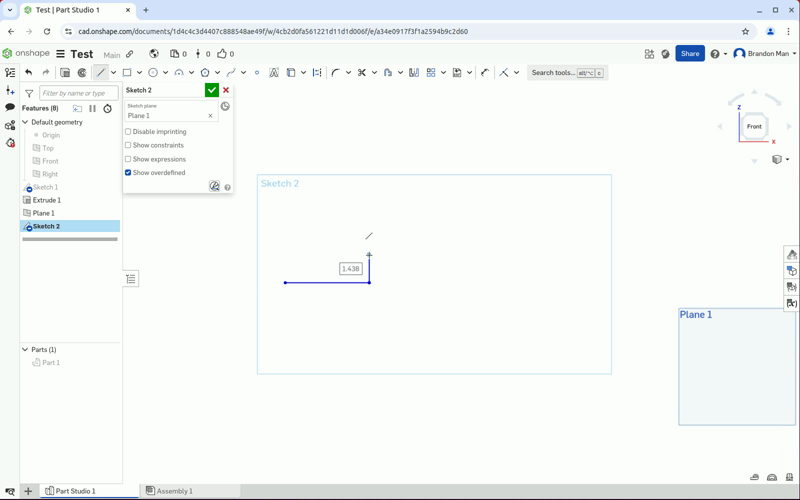
scroll(-6)
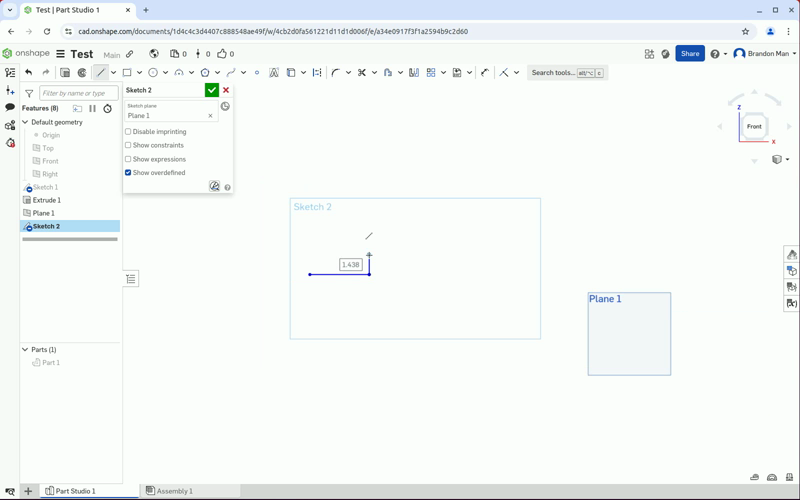
scroll(-6)
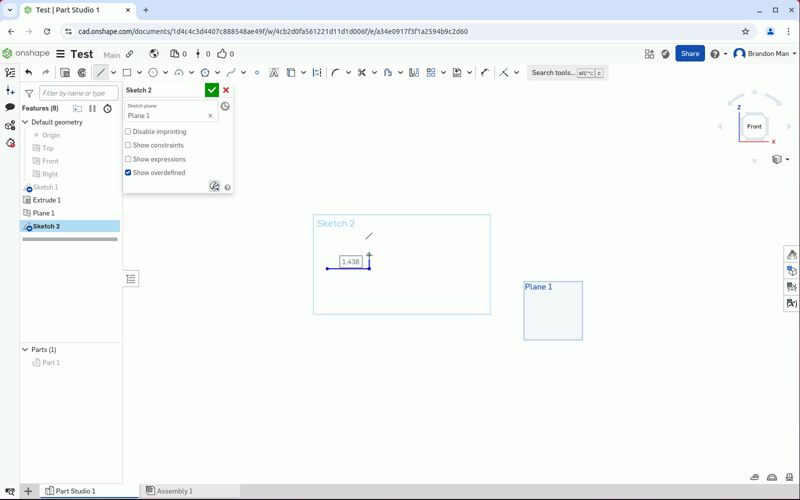
scroll(-6)
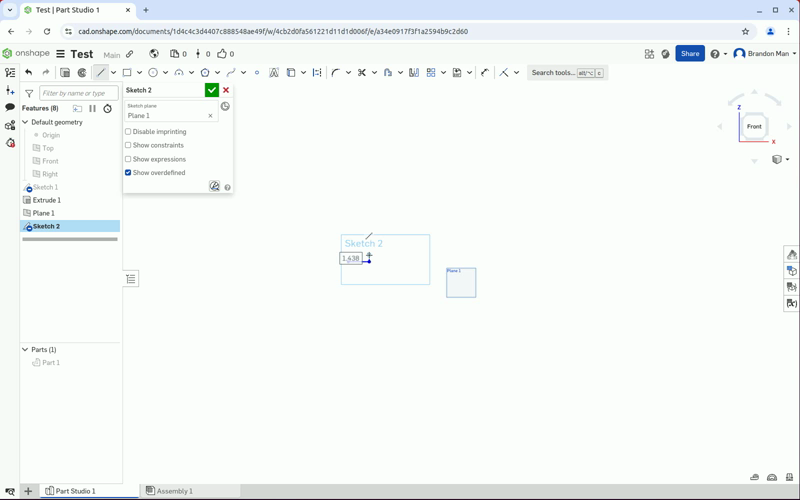
key_up(shift)
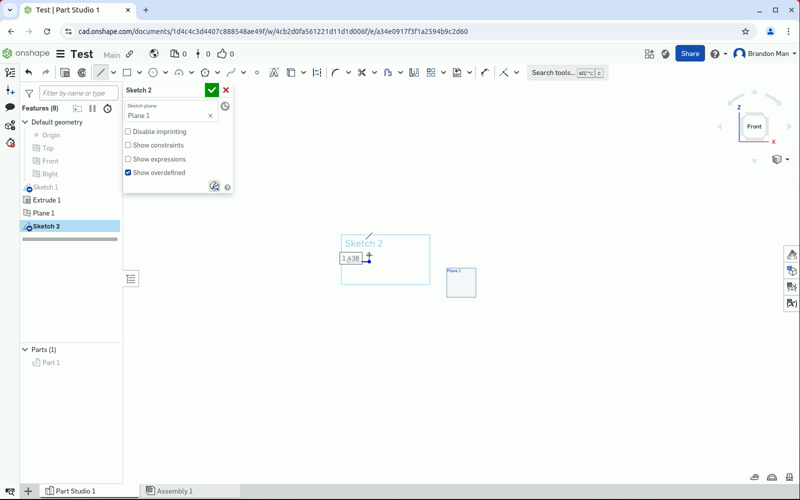
key_down(shift)
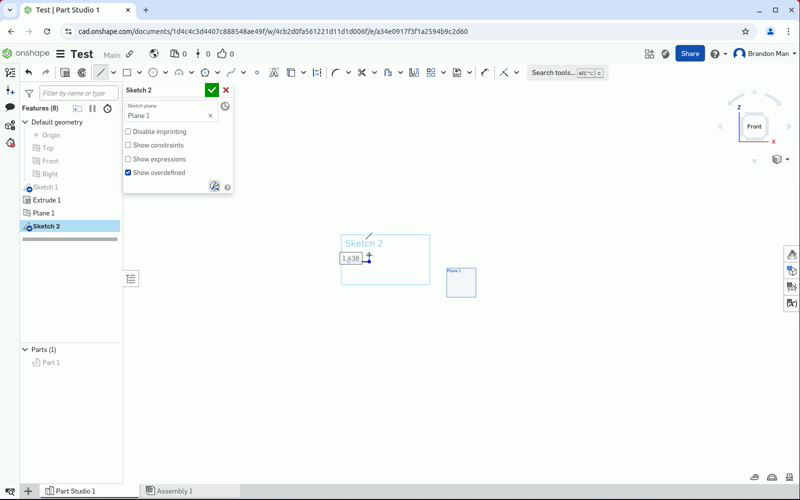
mouse_move(399, 254)
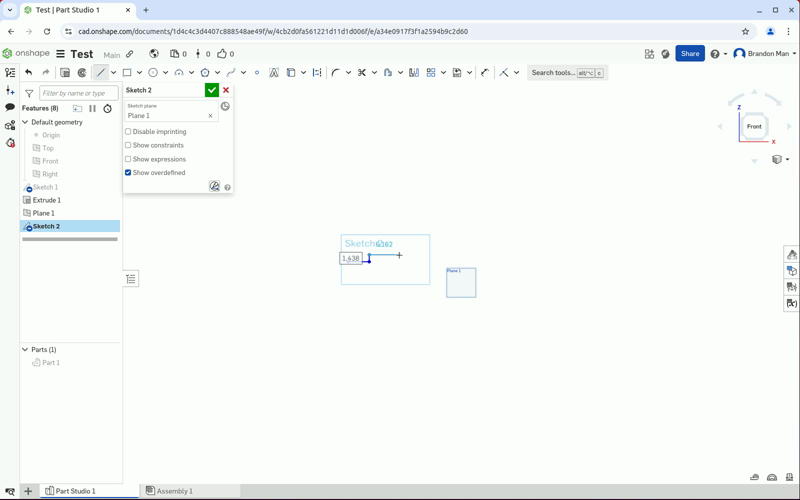
mouse_move(348, 254)
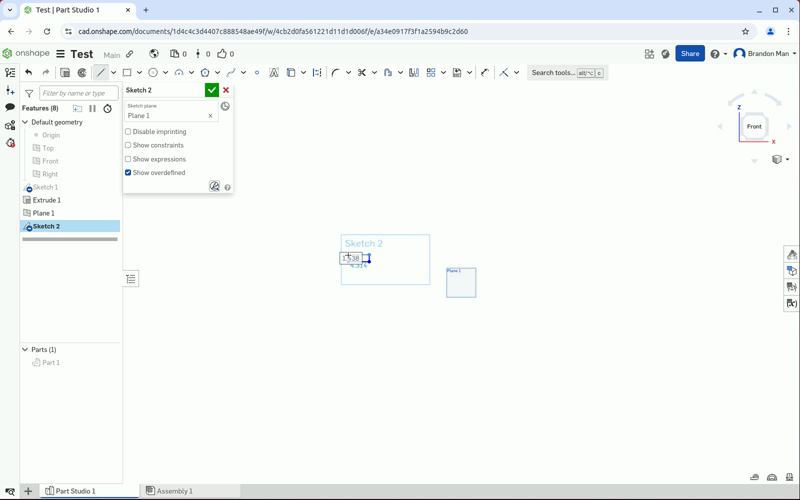
click(348, 254)
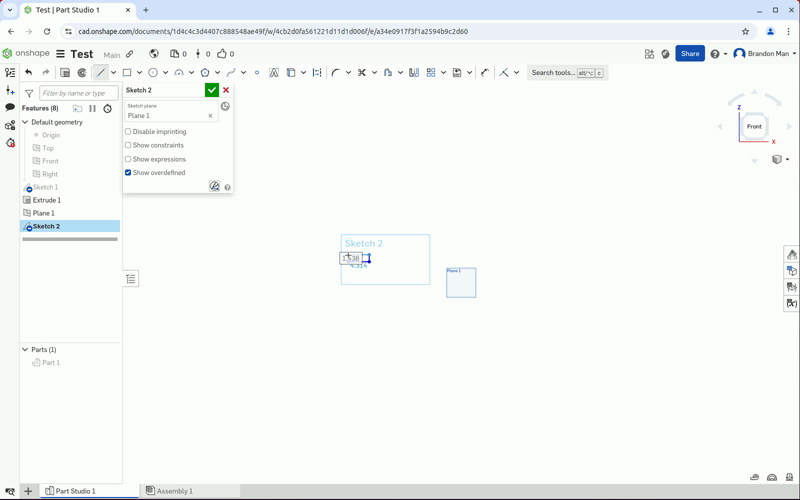
key_up(shift)
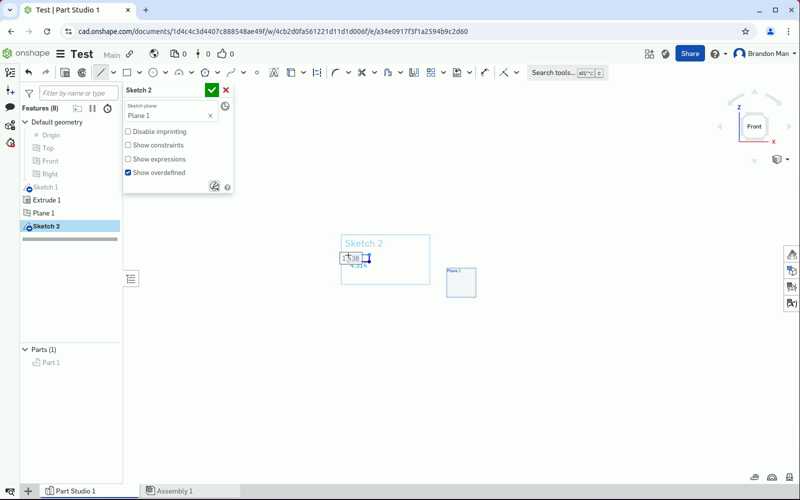
mouse_move(378, 254)
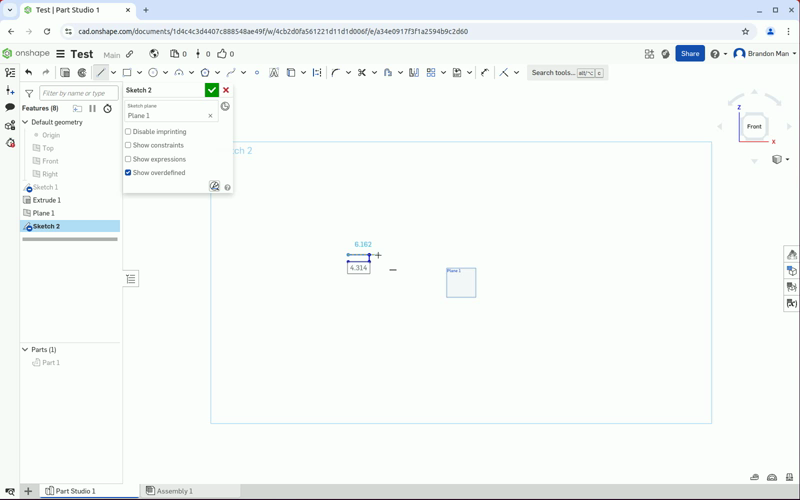
key_down(shift)
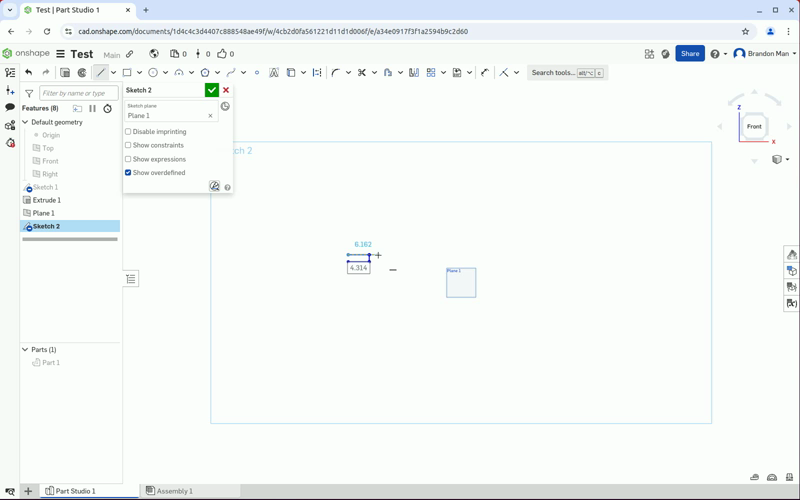
mouse_move(348, 261)
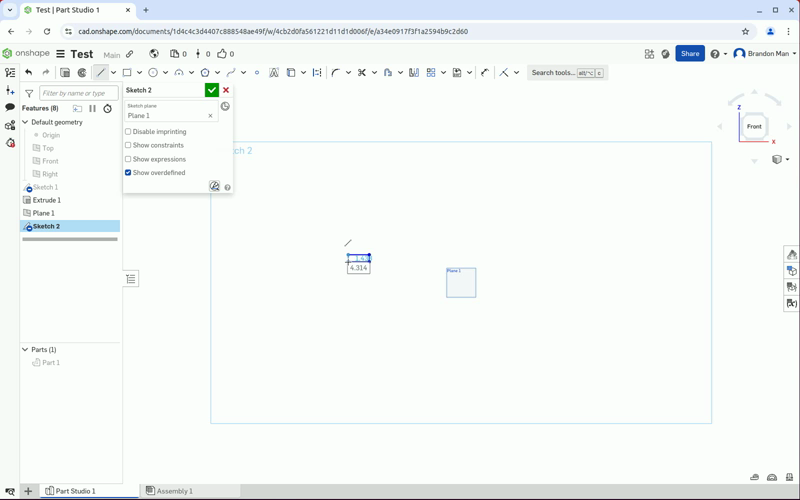
scroll(6)
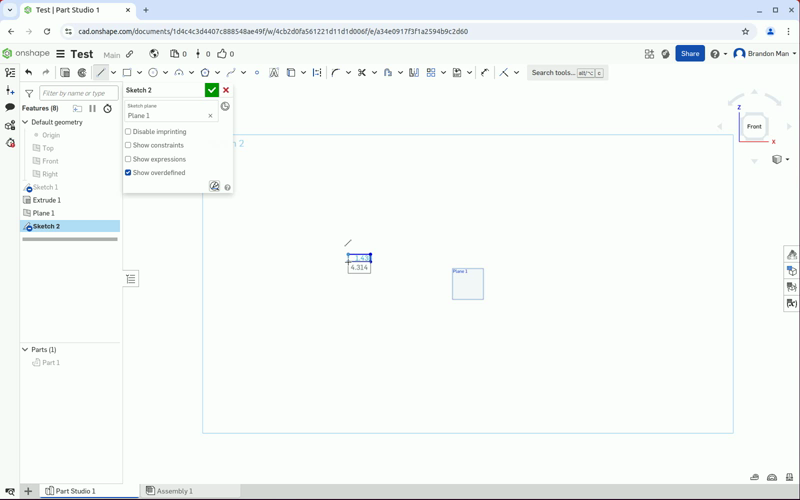
scroll(6)
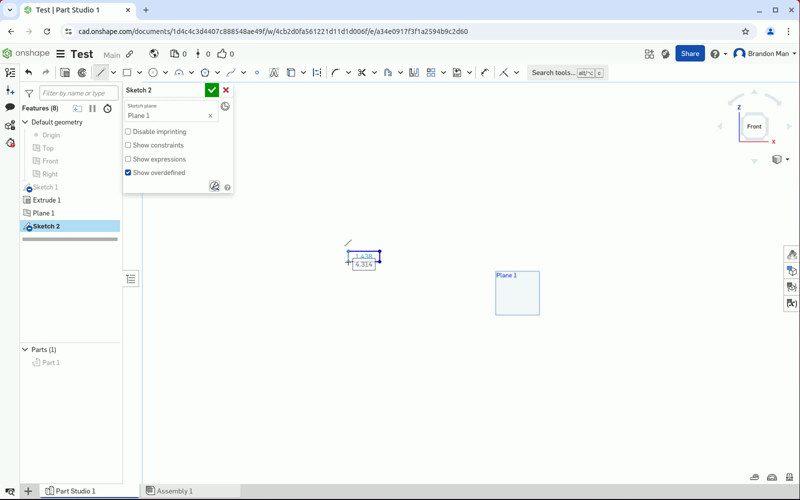
scroll(6)
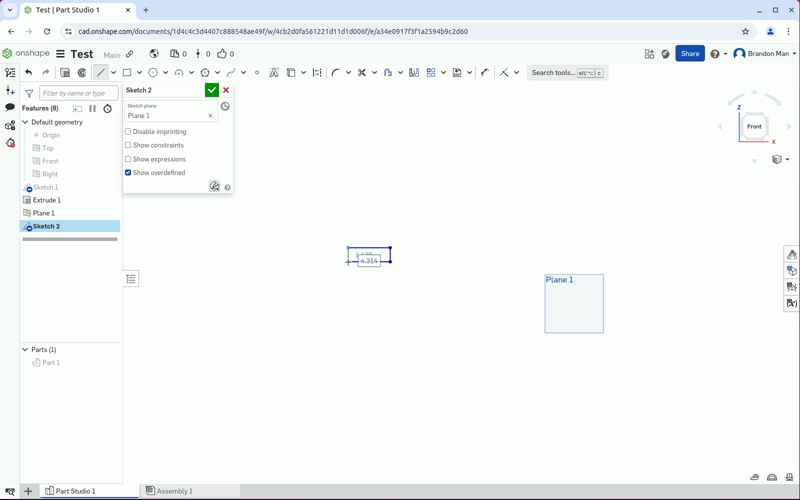
scroll(6)
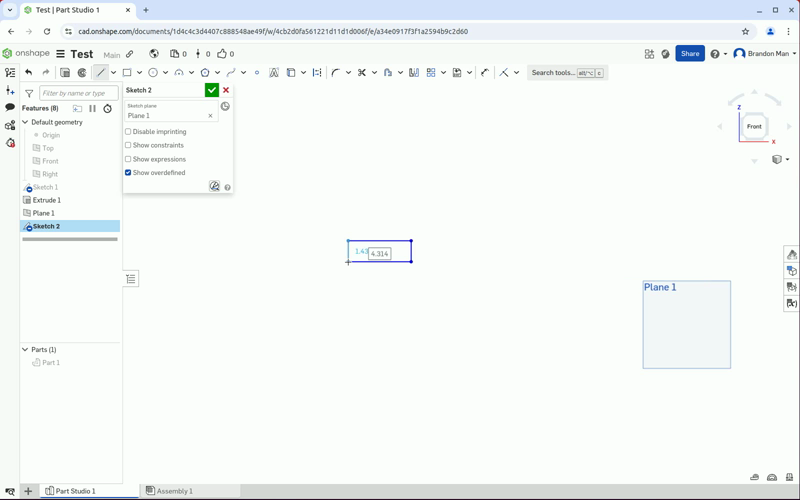
scroll(6)
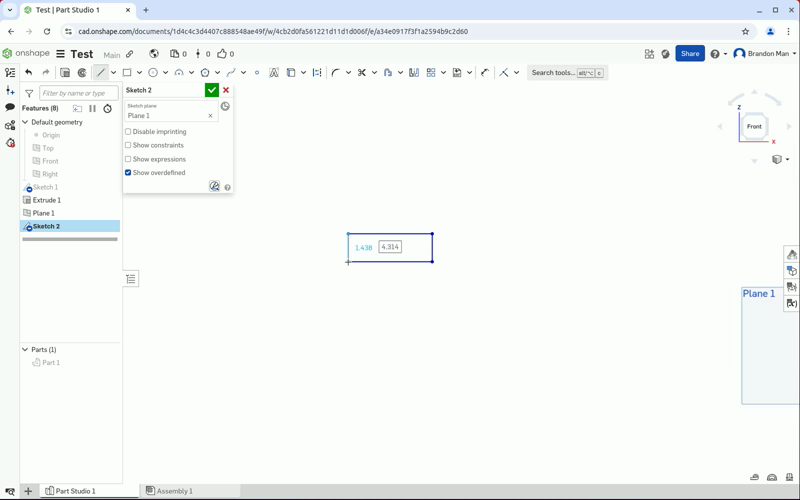
scroll(6)
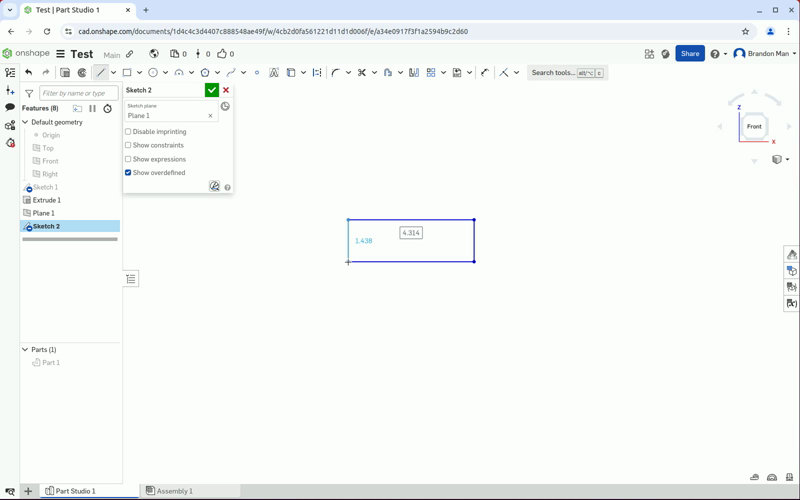
scroll(6)
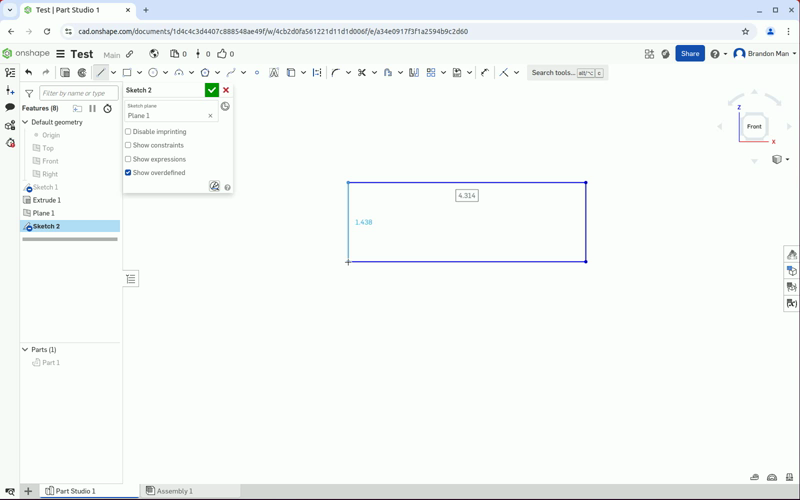
key_up(shift)
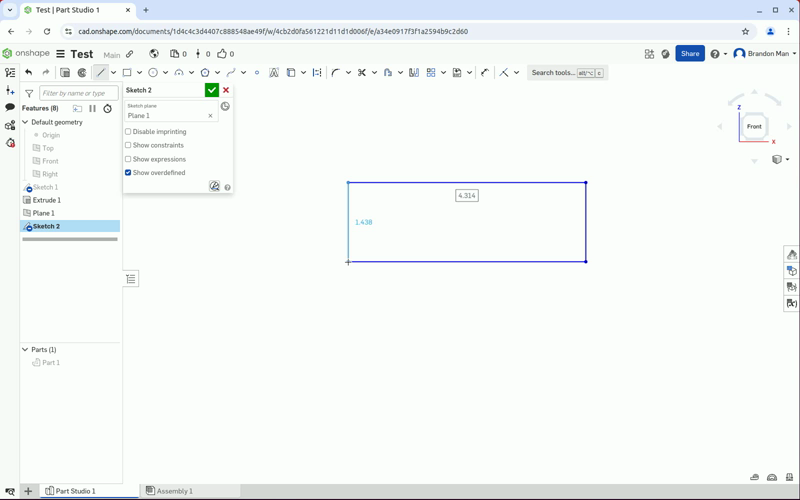
click(348, 261)
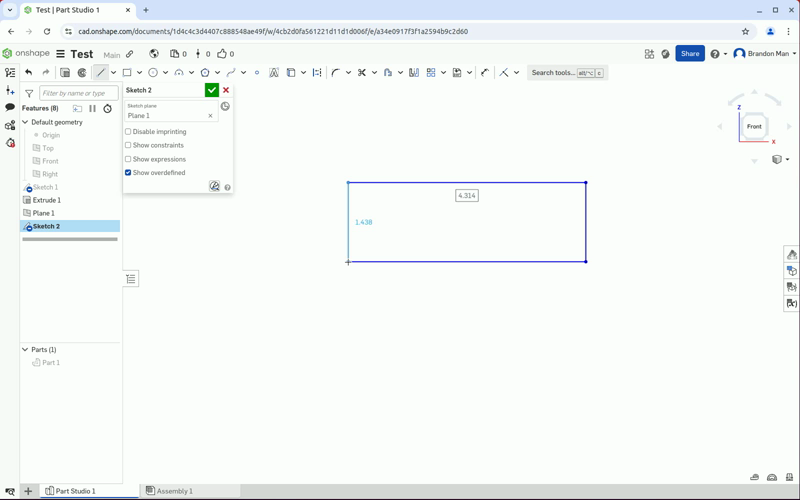
scroll(-6)
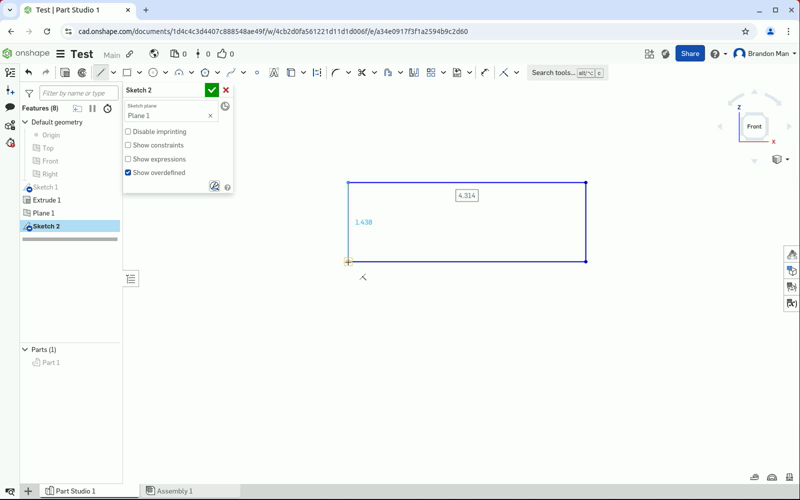
scroll(-6)
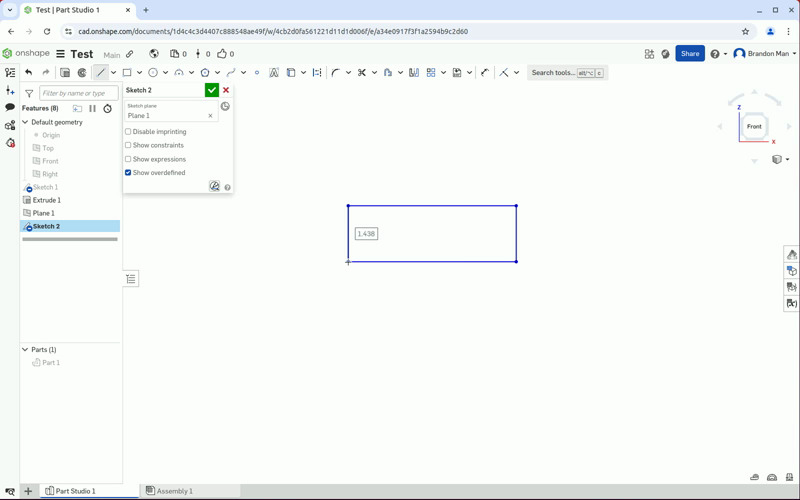
scroll(-6)
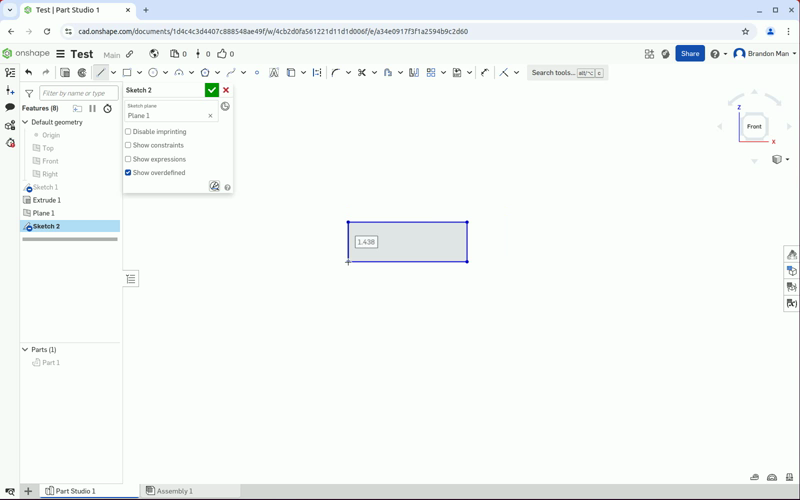
scroll(-6)
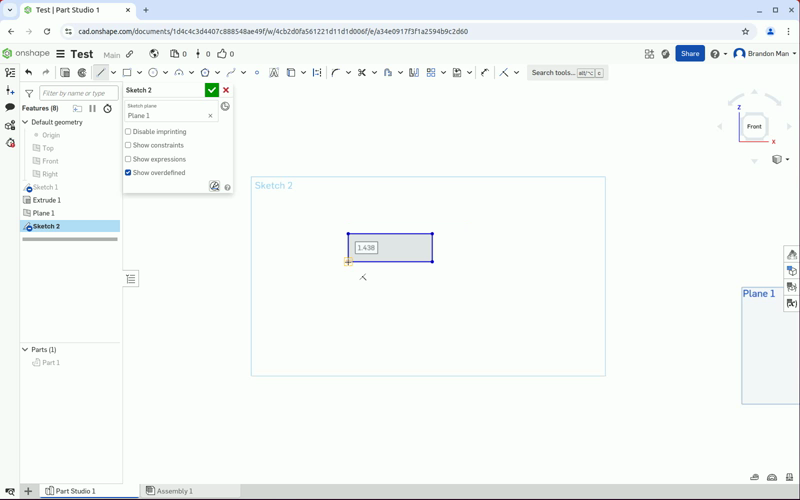
scroll(-6)
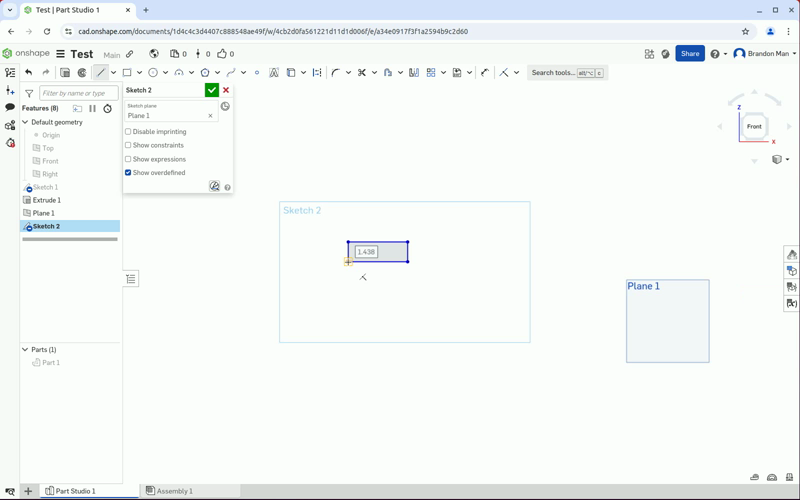
scroll(-6)
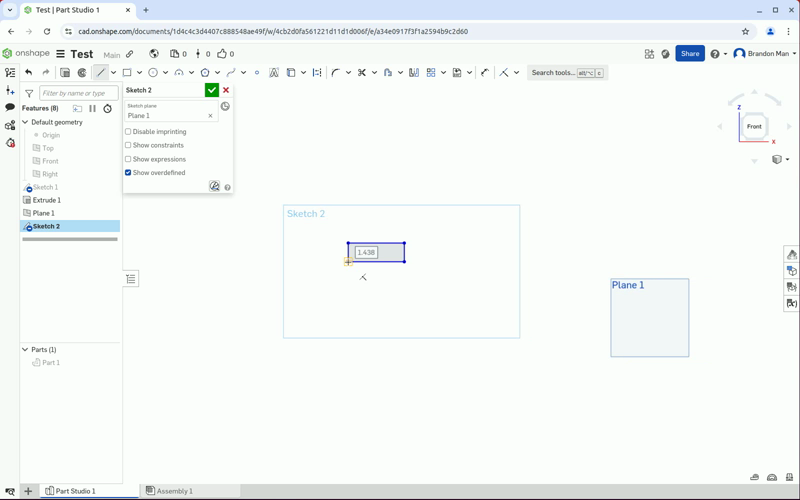
scroll(-6)
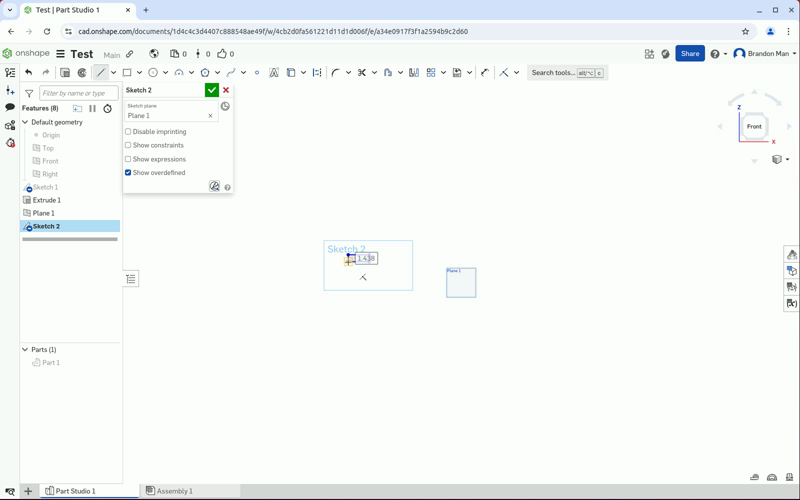
key(esc)
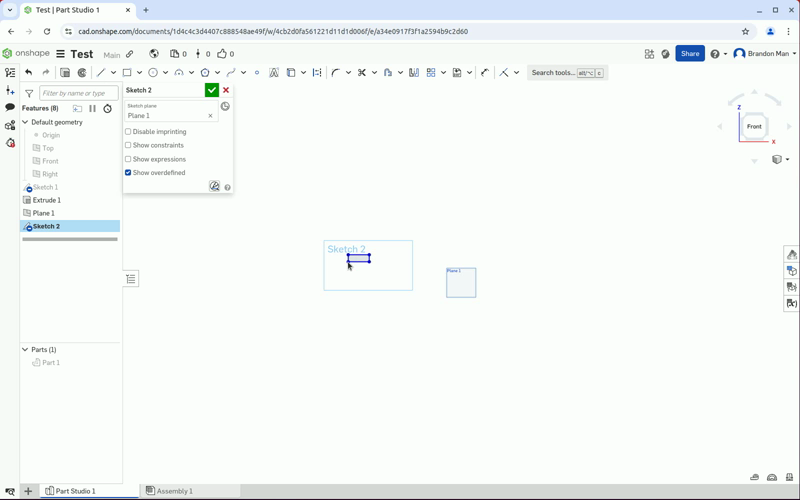
key(c)
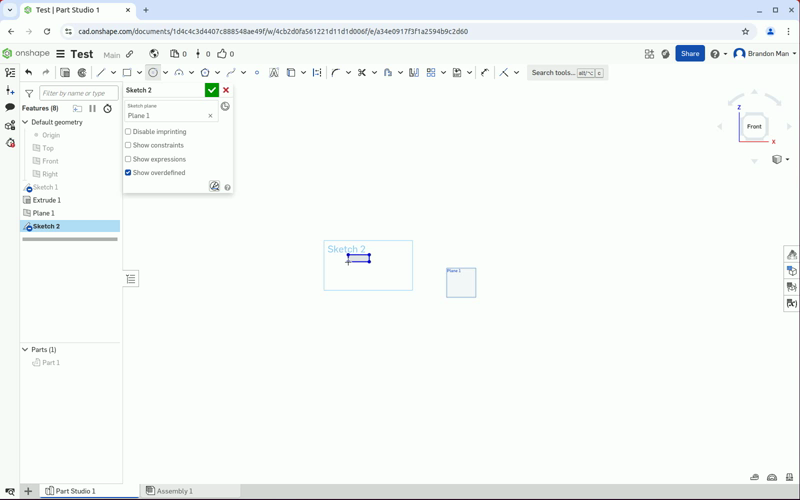
key_down(shift)
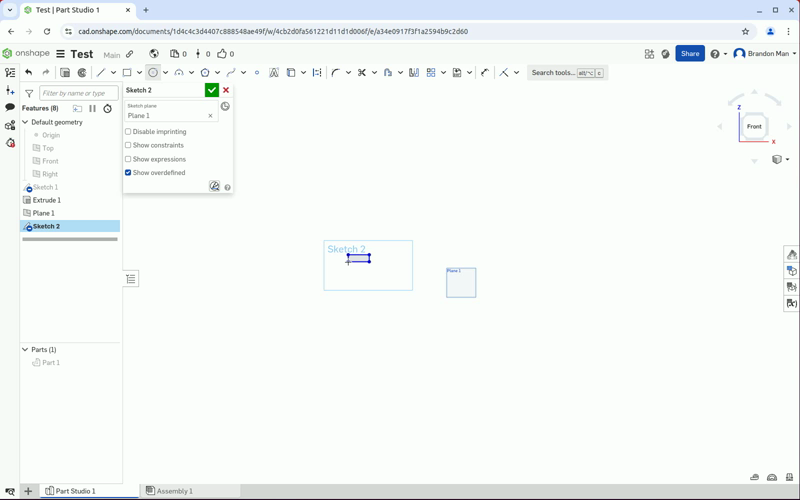
mouse_move(356, 256)
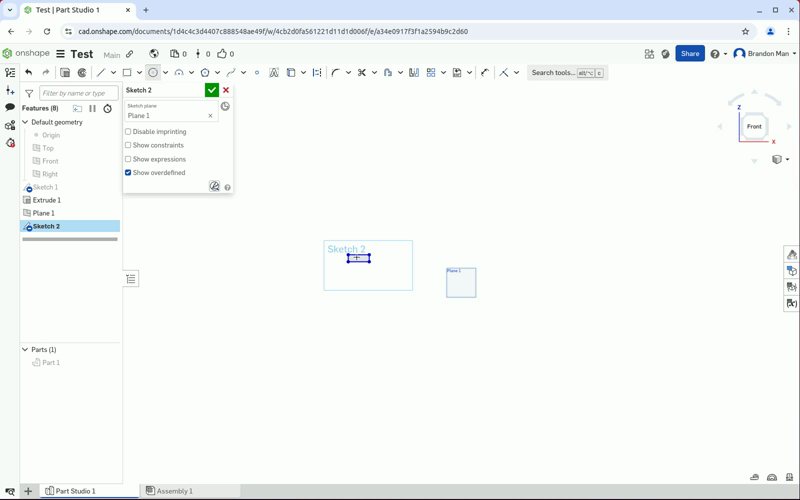
click(356, 256)
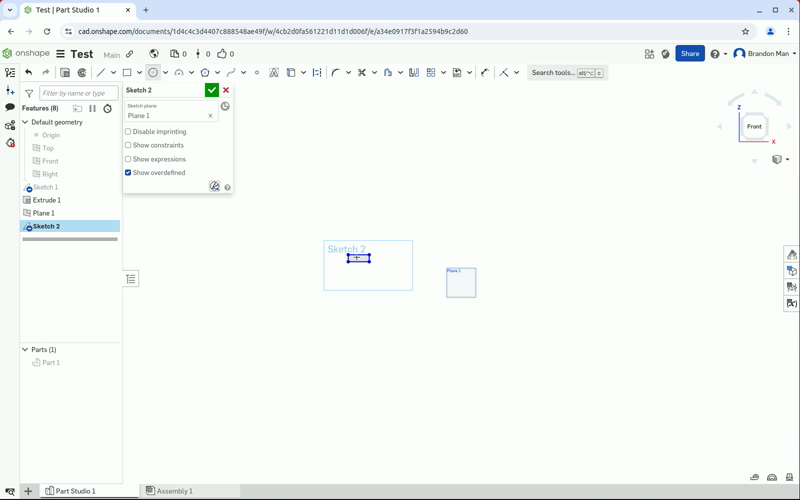
key_up(shift)
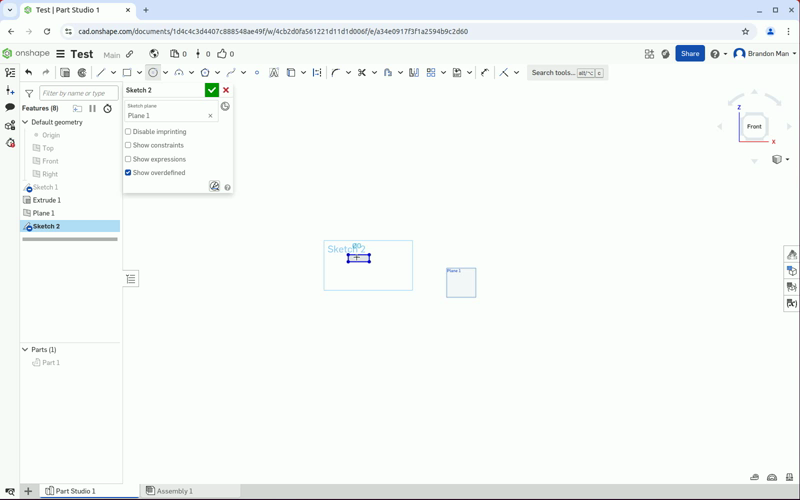
mouse_move(357, 256)
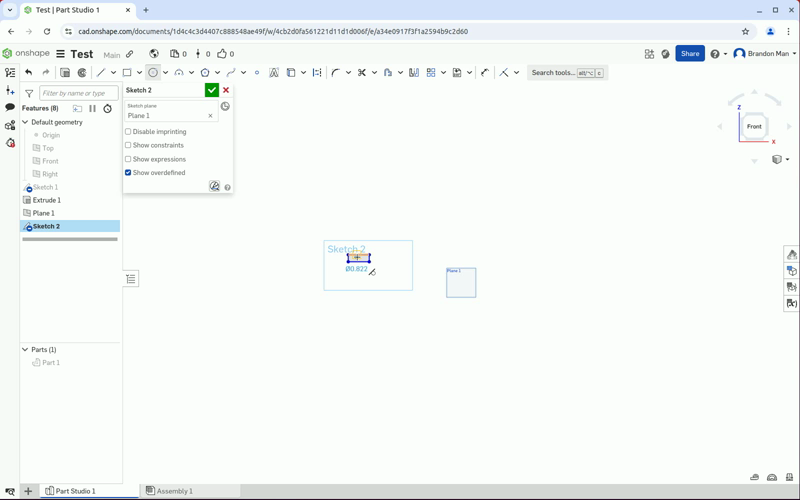
scroll(6)
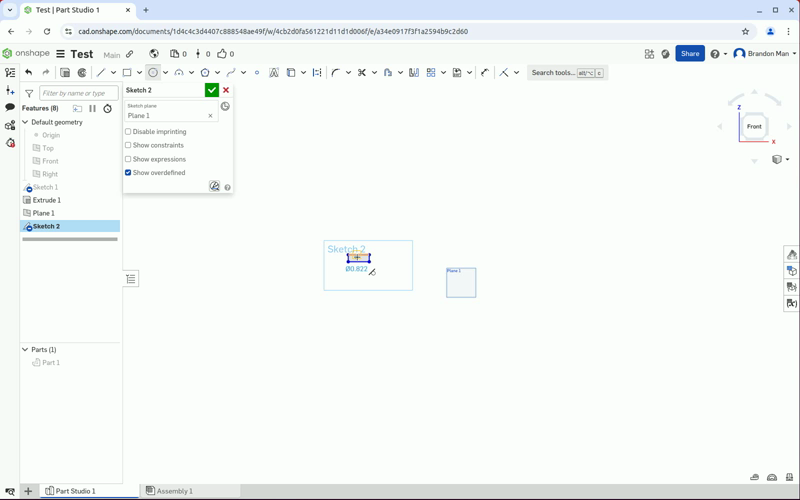
scroll(6)
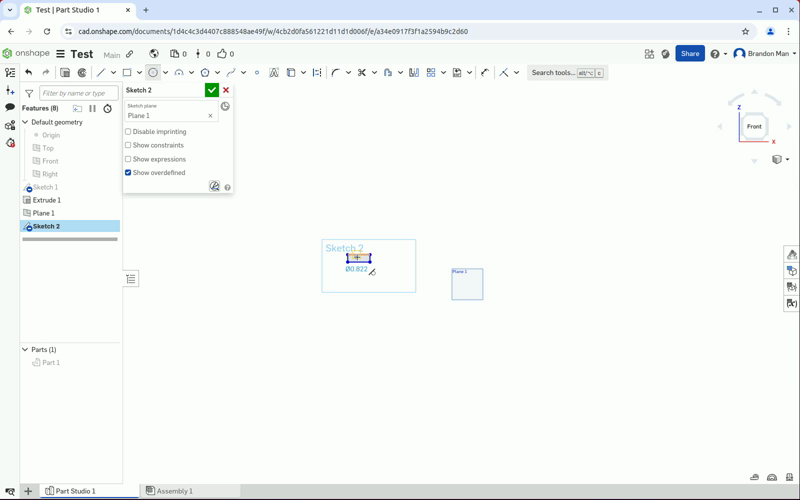
scroll(6)
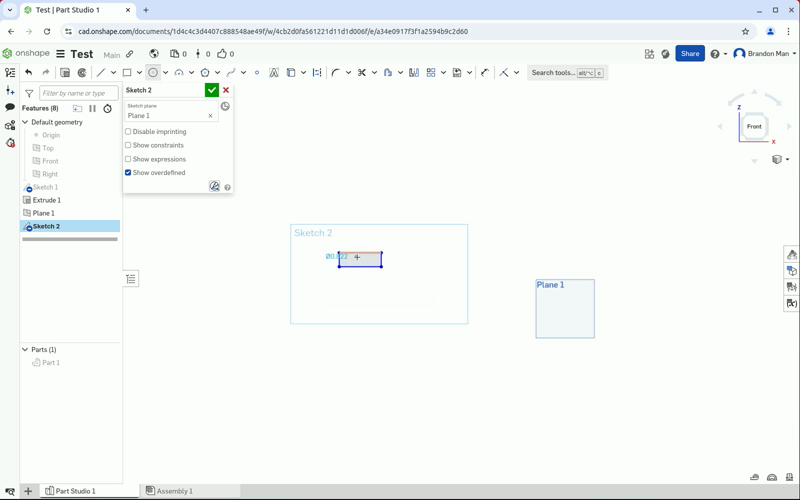
scroll(6)
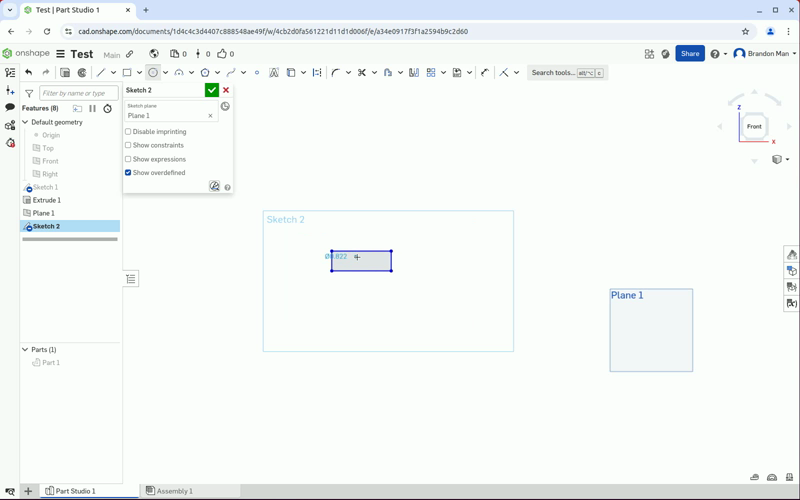
scroll(6)
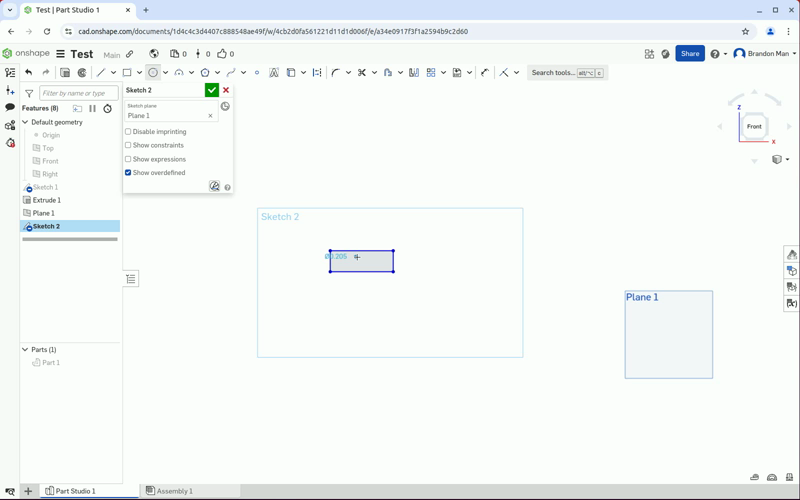
scroll(6)
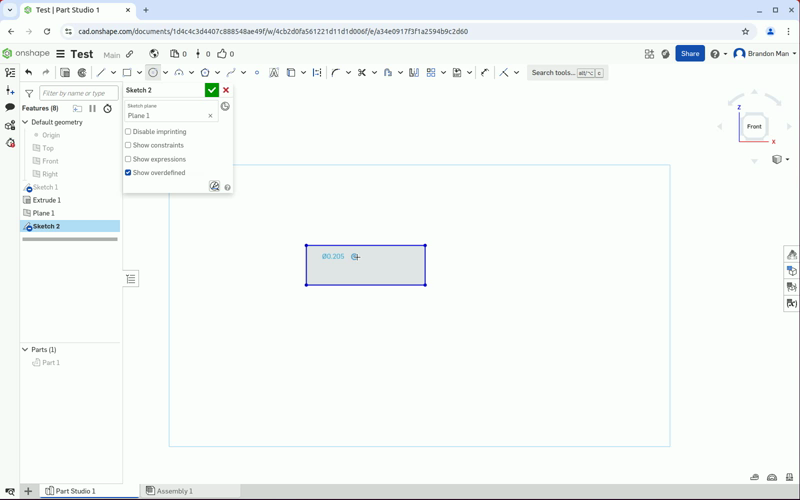
scroll(6)
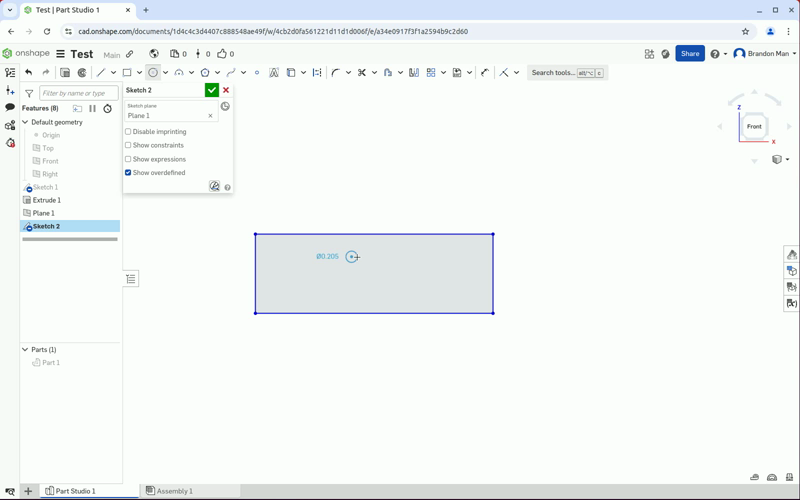
click(357, 256)
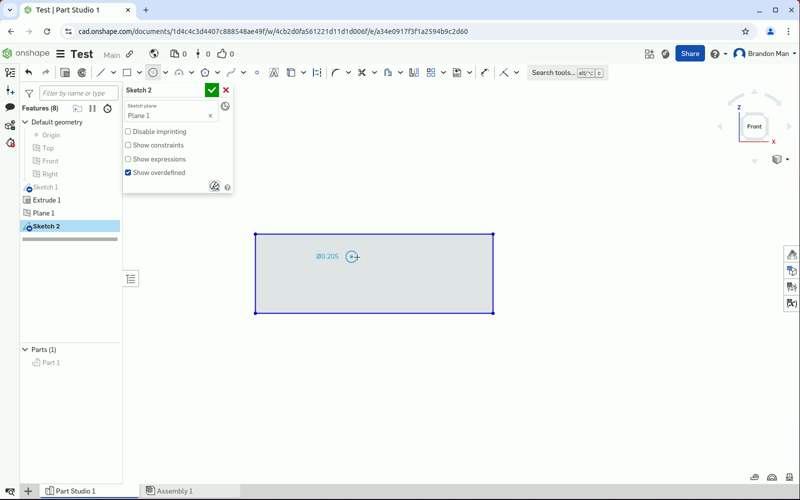
scroll(-6)
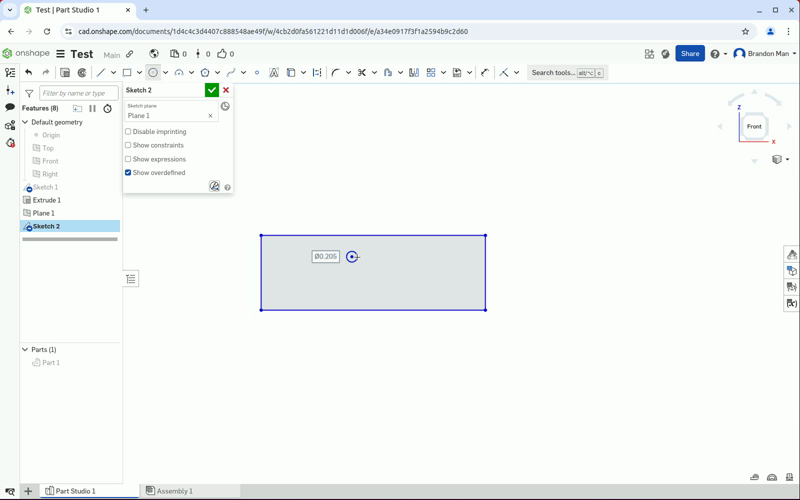
scroll(-6)
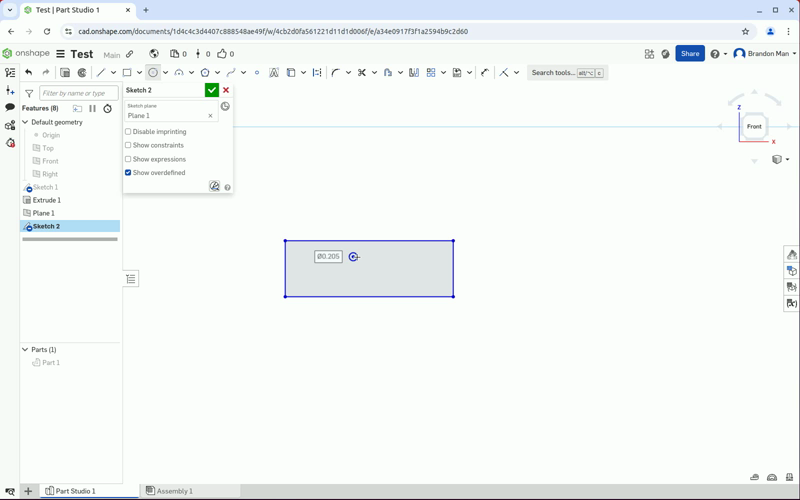
scroll(-6)
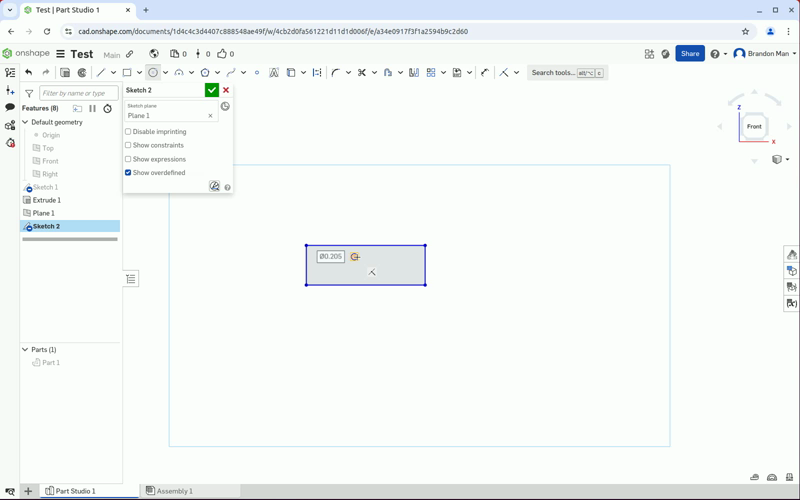
scroll(-6)
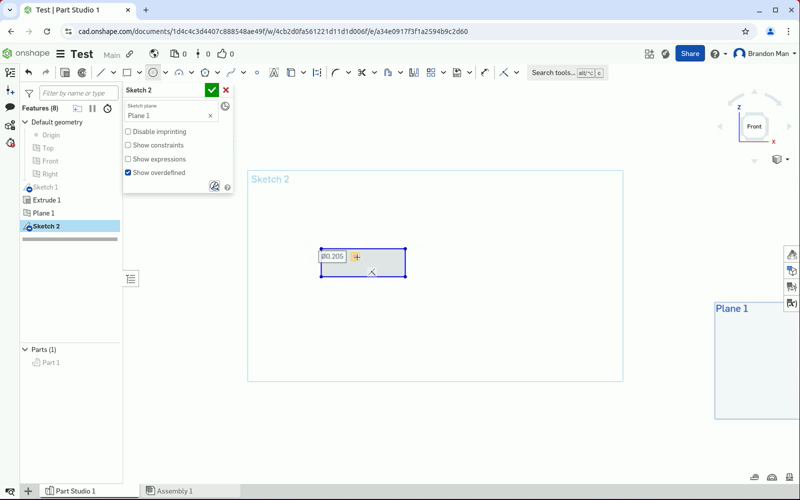
scroll(-6)
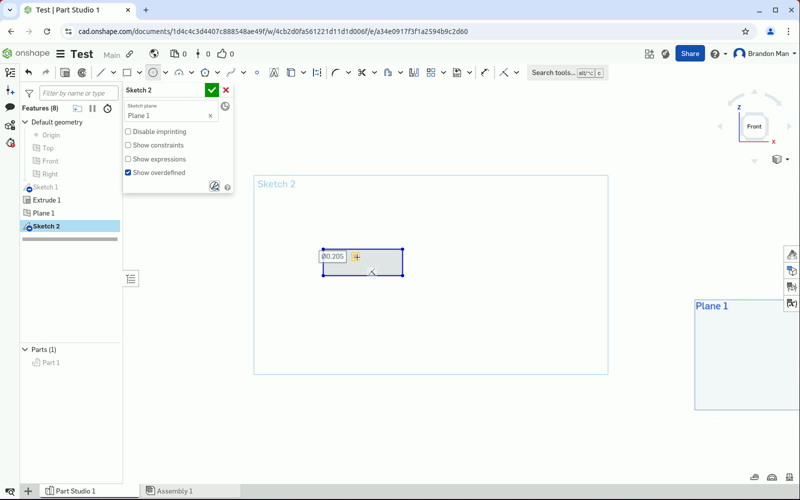
scroll(-6)
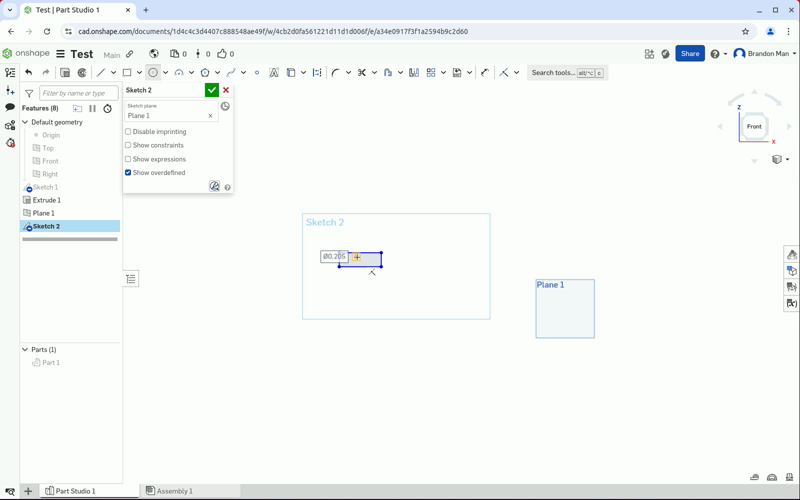
scroll(-6)
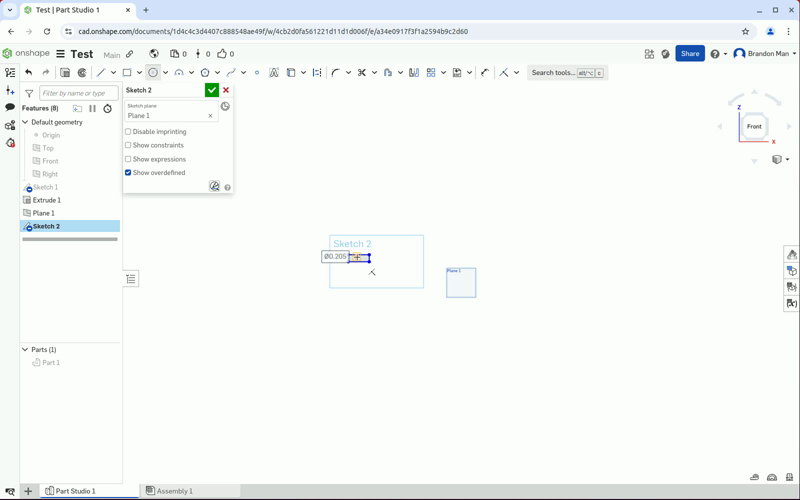
key(esc)
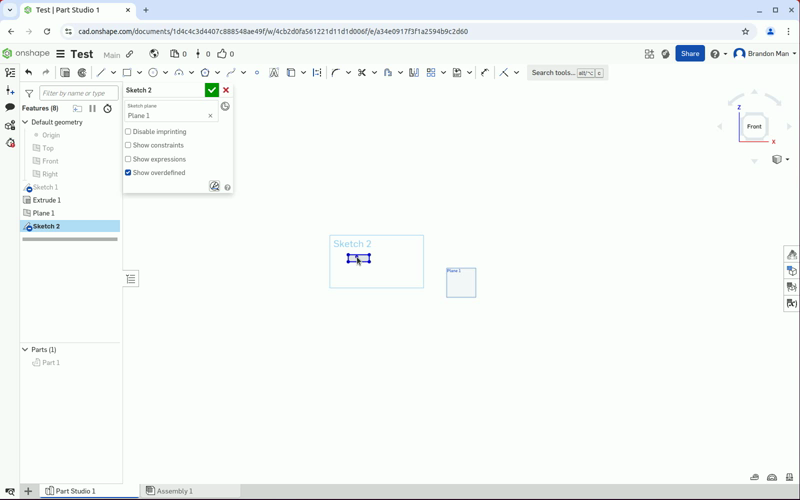
mouse_move(361, 256)
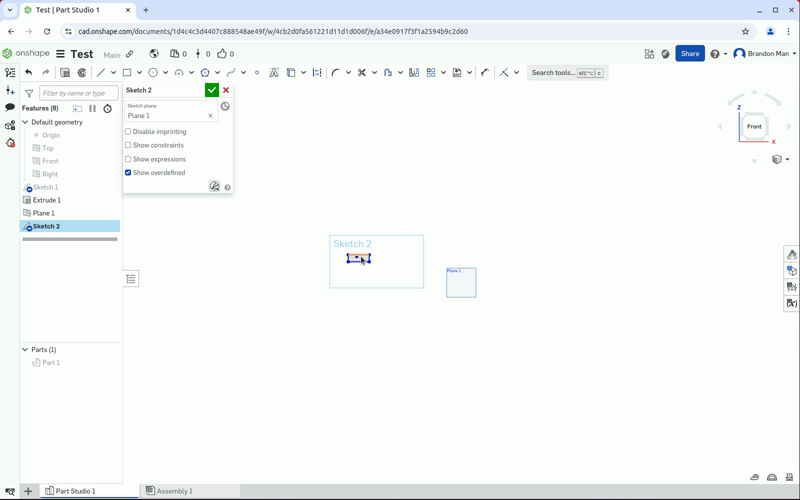
scroll(6)
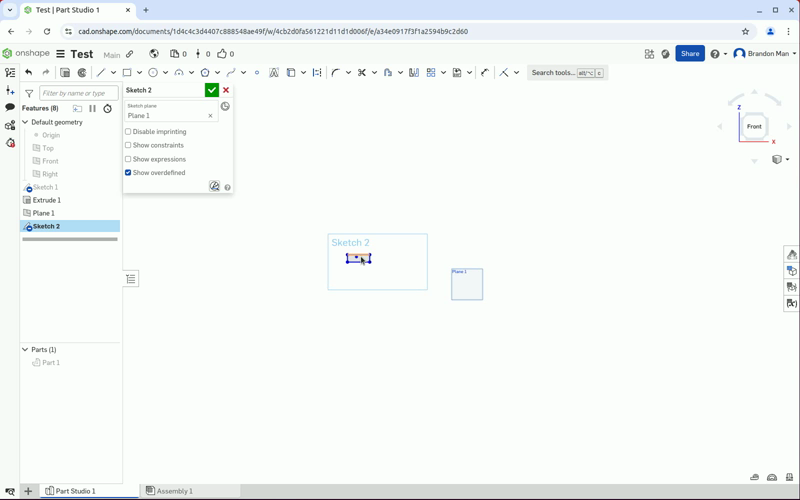
scroll(6)
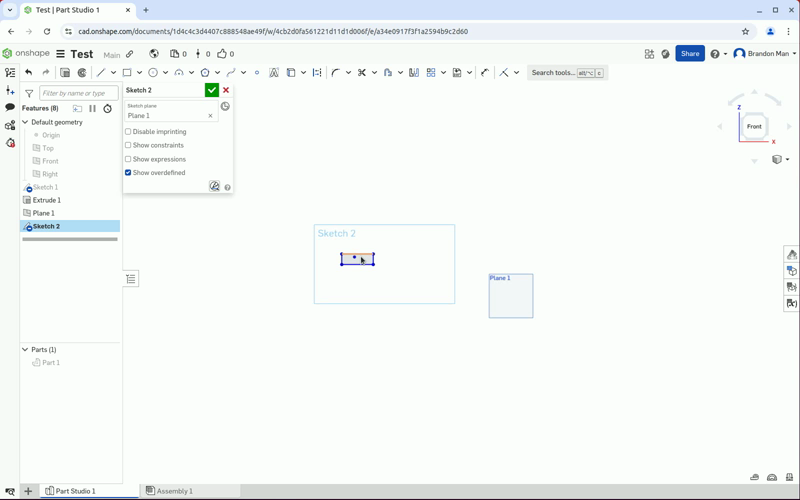
scroll(6)
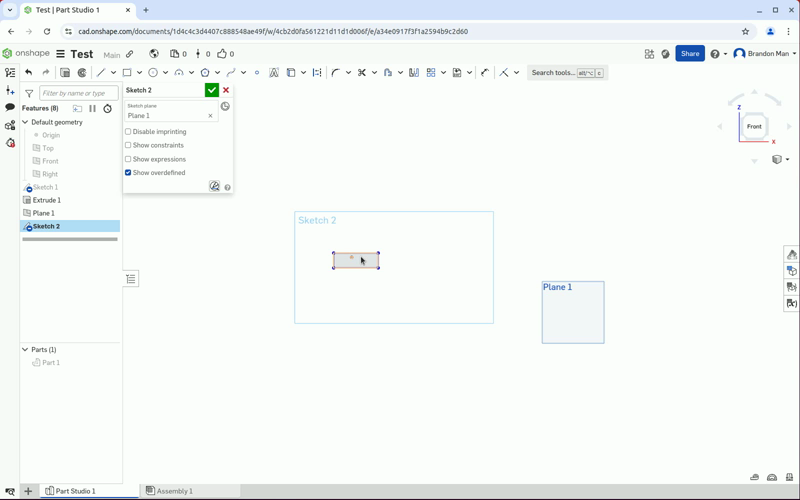
scroll(6)
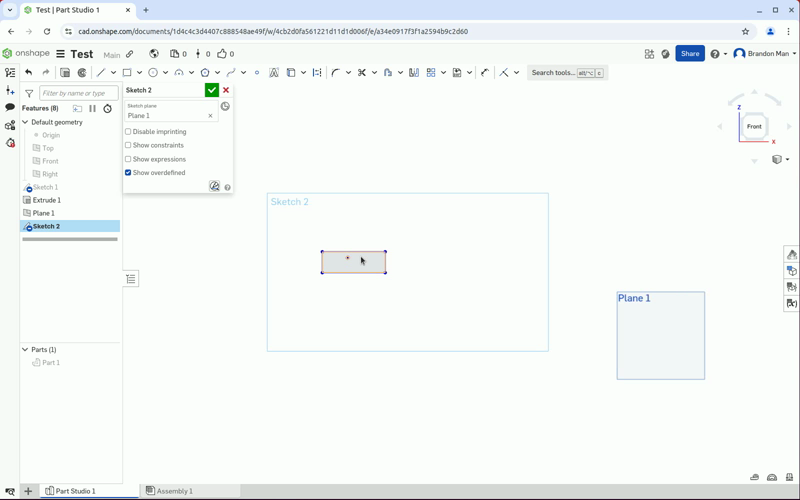
scroll(6)
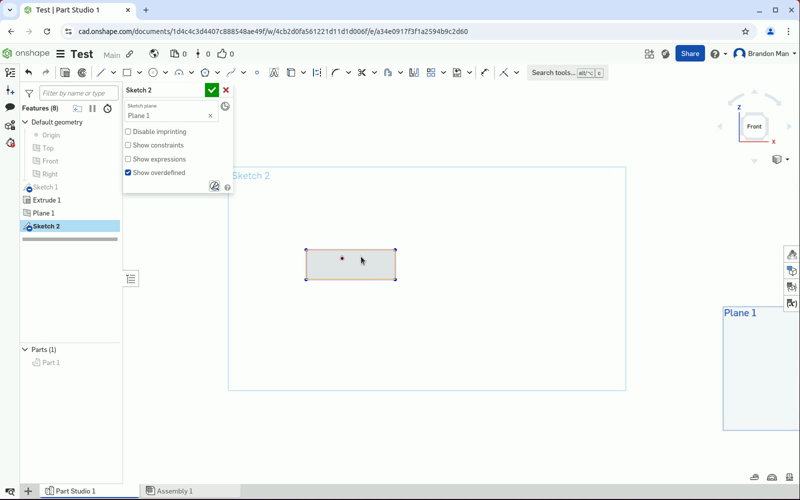
scroll(6)
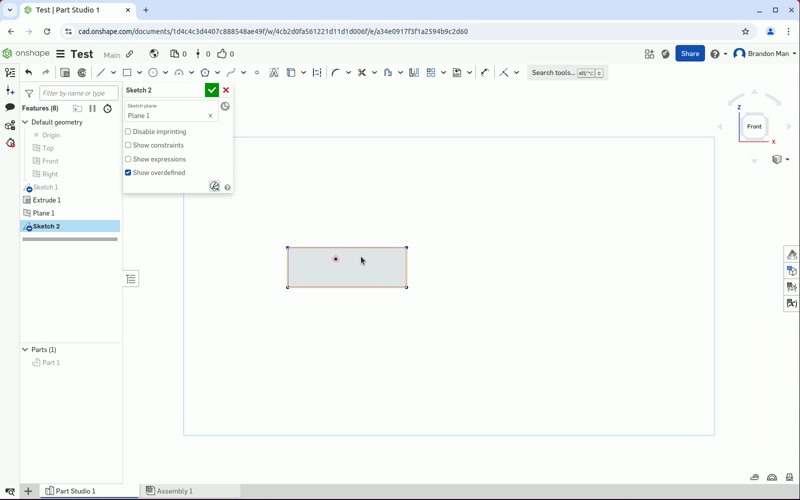
scroll(6)
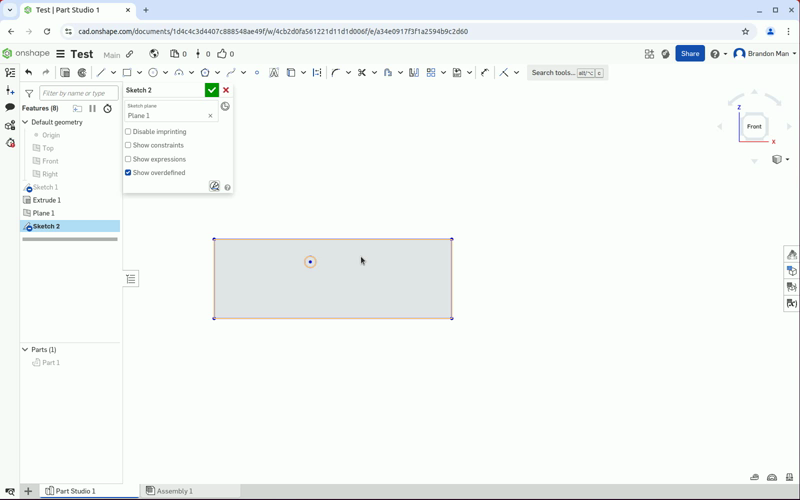
click(361, 256)
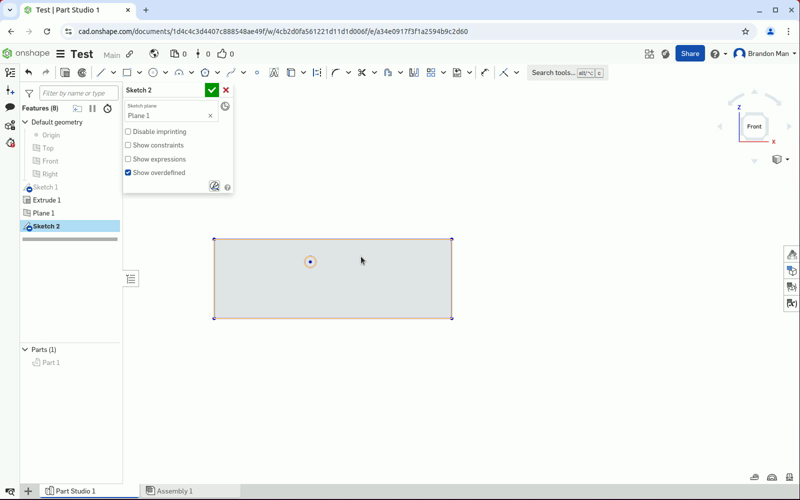
scroll(-6)
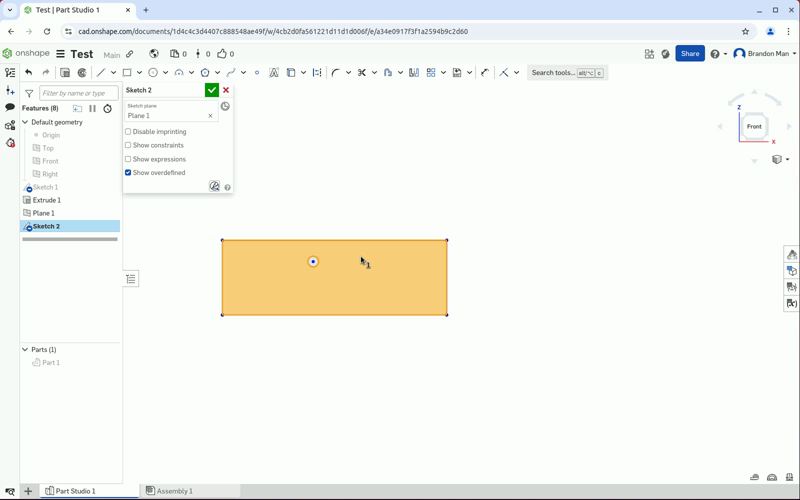
scroll(-6)
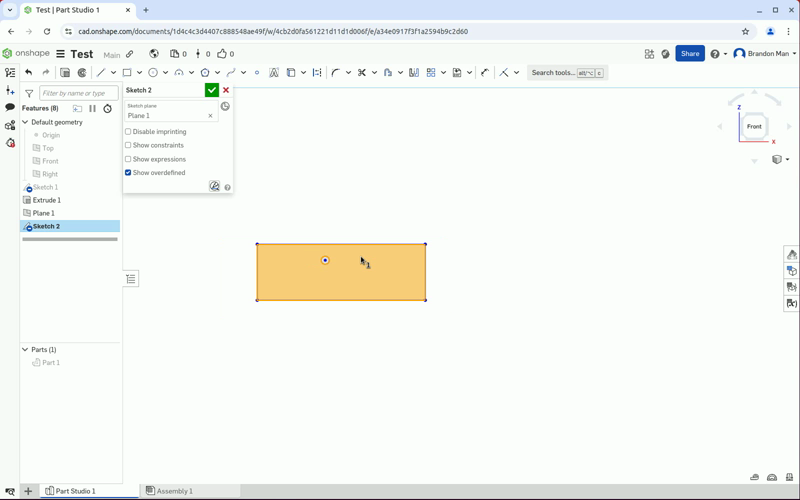
scroll(-6)
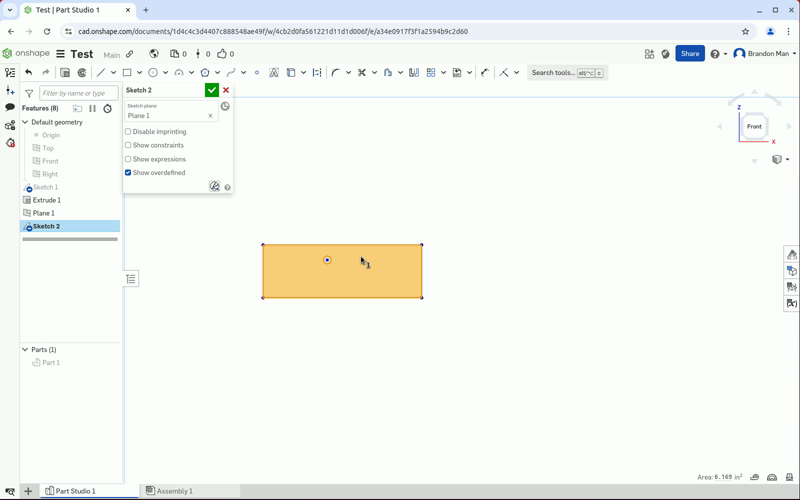
scroll(-6)
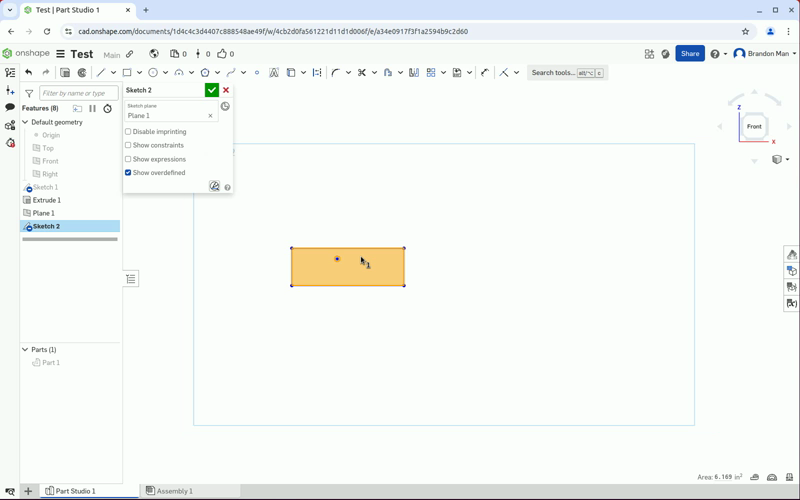
scroll(-6)
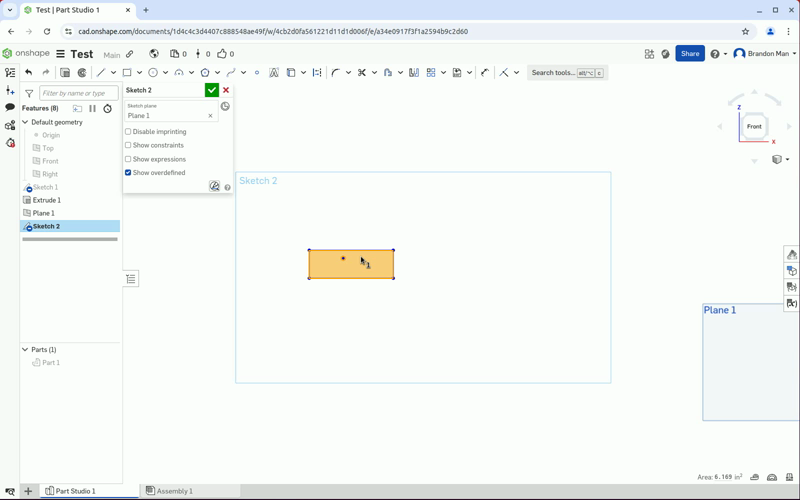
scroll(-6)
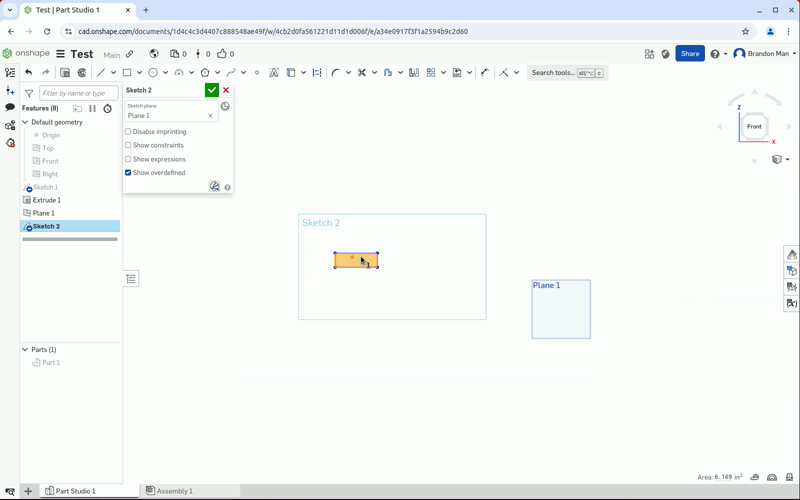
scroll(-6)
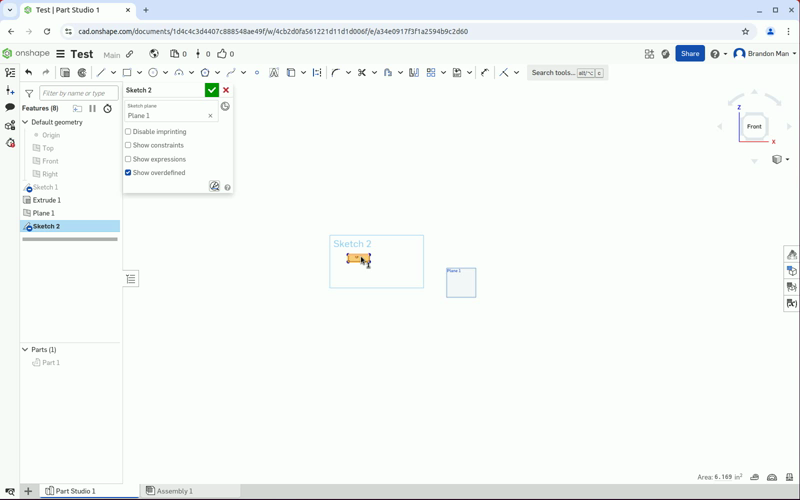
mouse_move(73, 352)
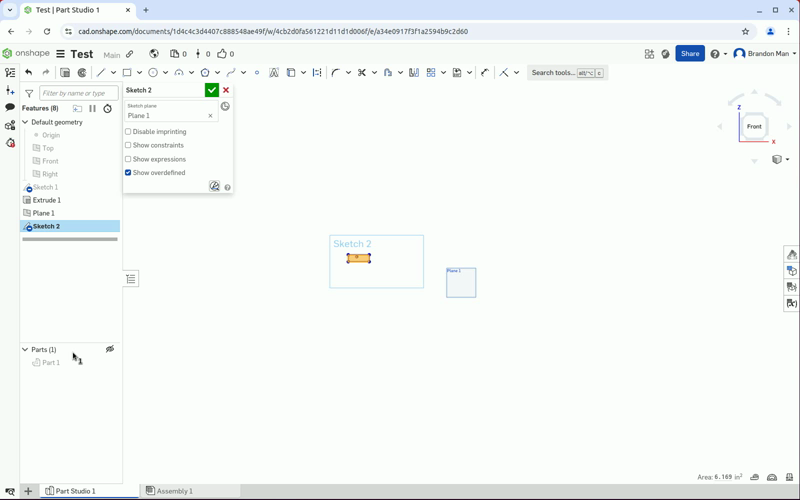
key(shift+y)
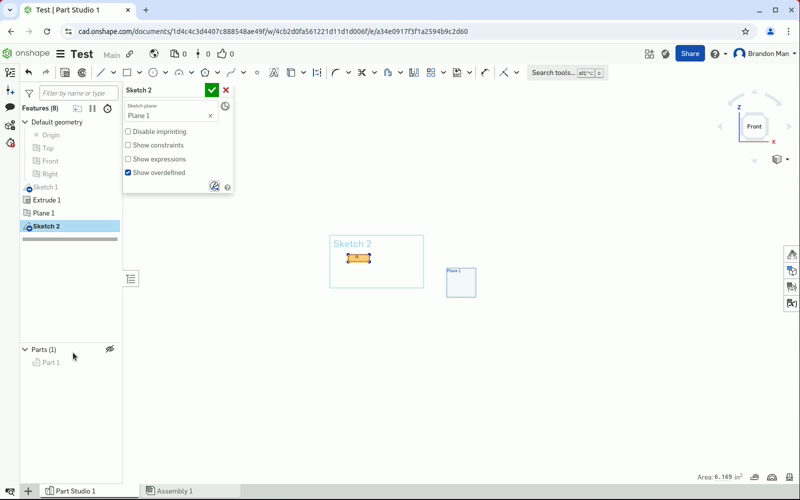
key(shift+e)
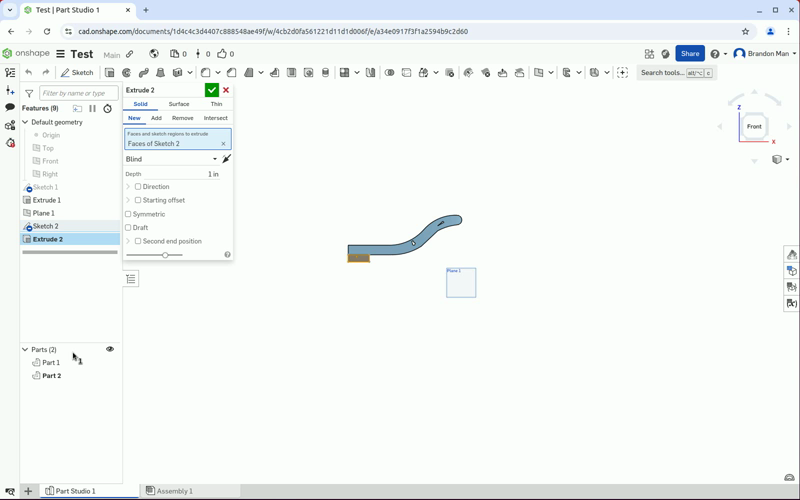
mouse_move(143, 106)
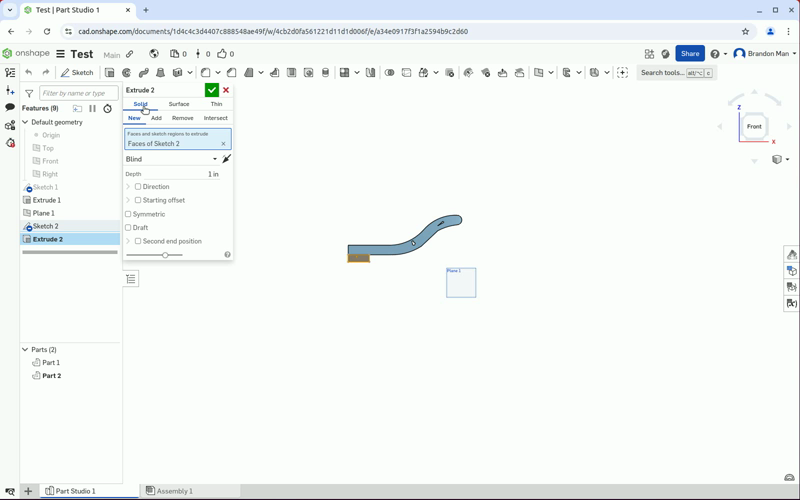
click(143, 106)
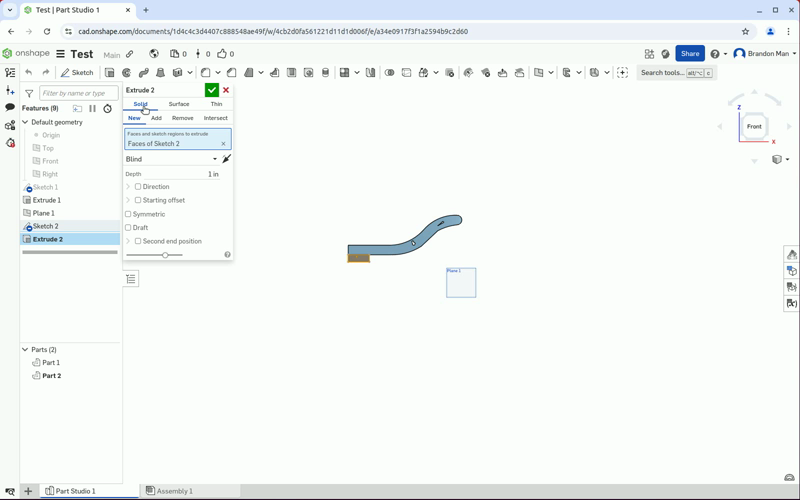
mouse_move(137, 120)
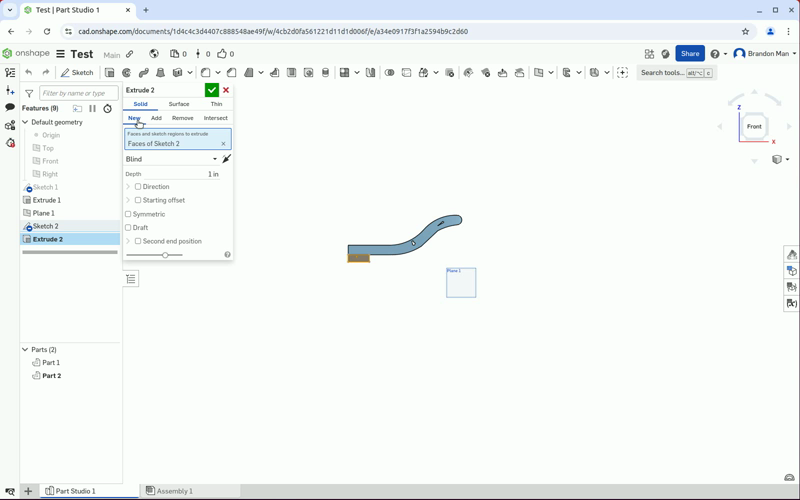
click(137, 120)
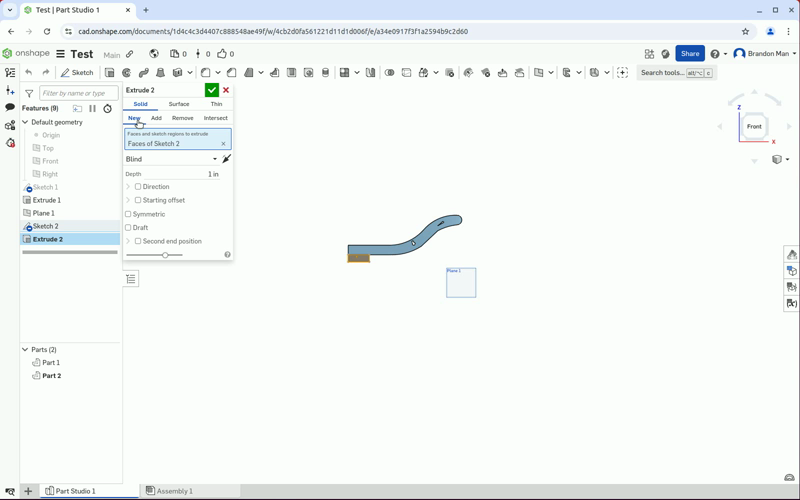
key(tab, 4)
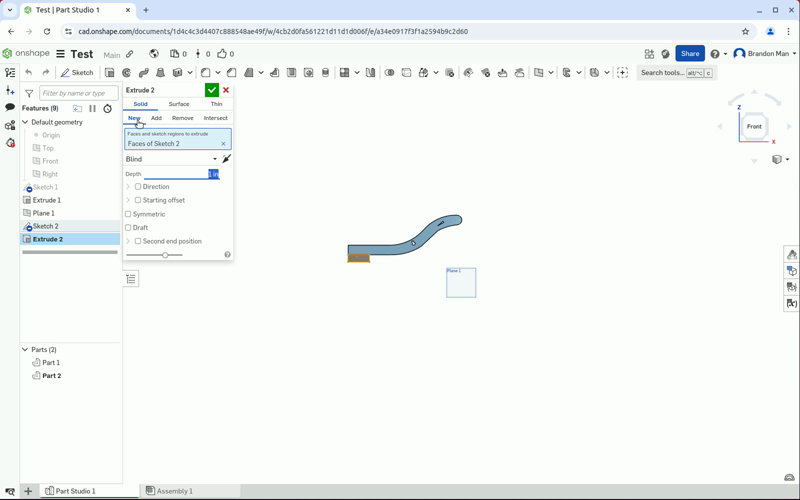
text(-0.241)
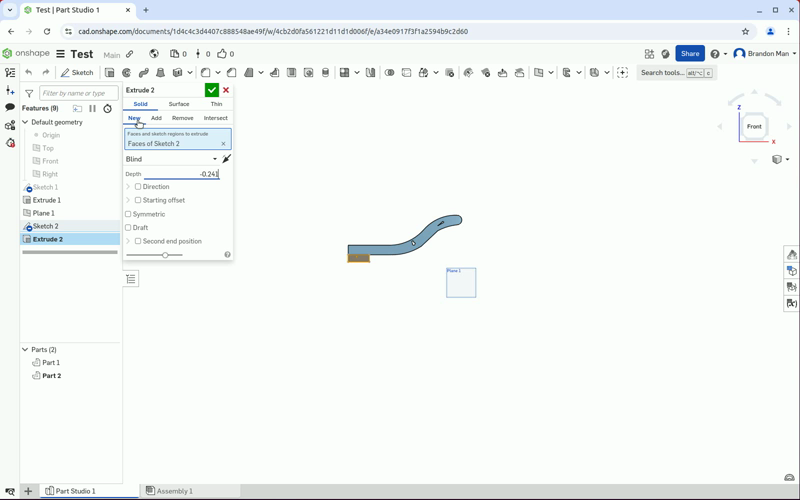
key(enter)
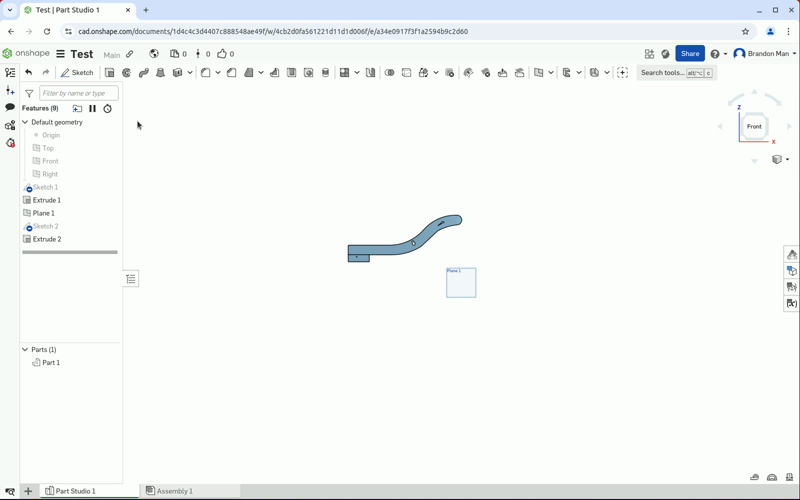
key(shift+h)
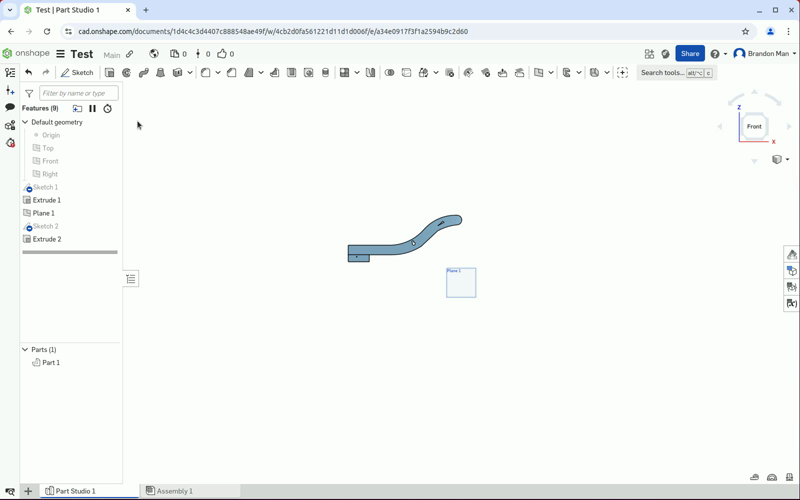
key(shift+h)
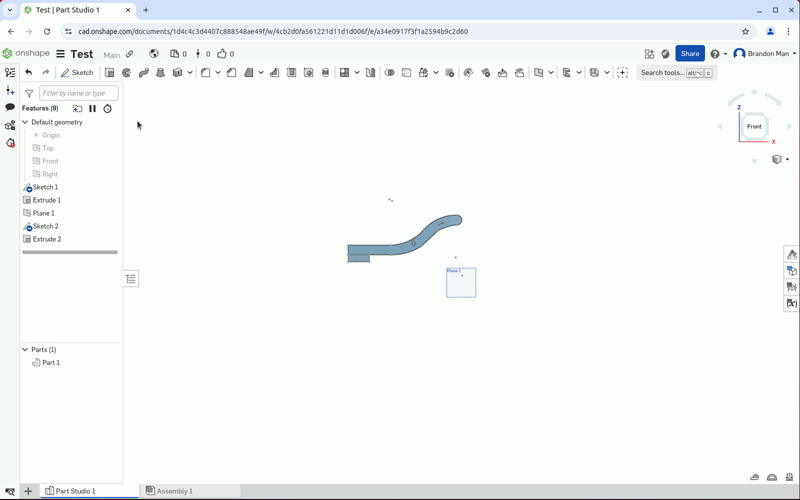
key(shift+7)
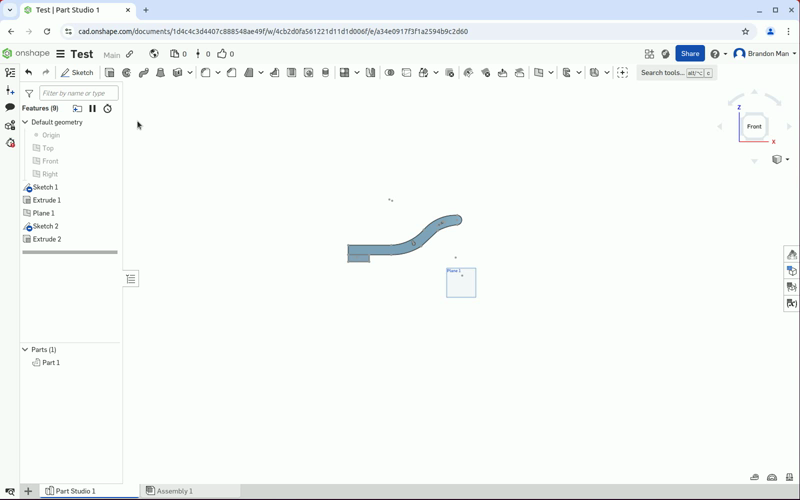
key(left, 2)
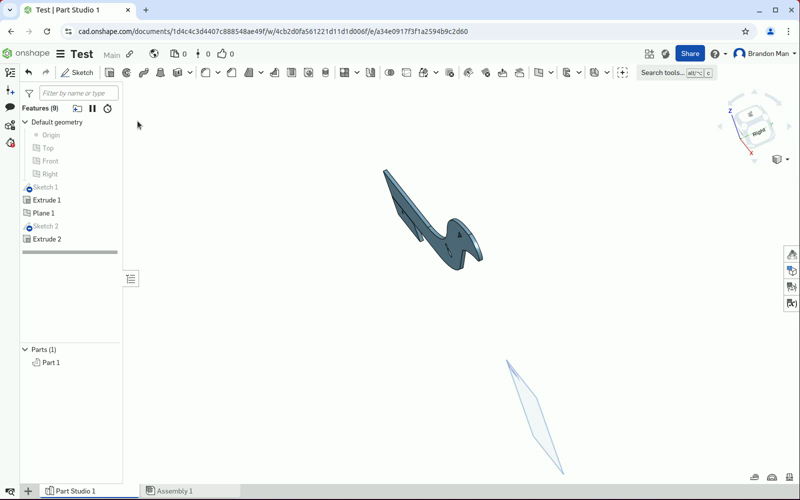
key(down, 2)
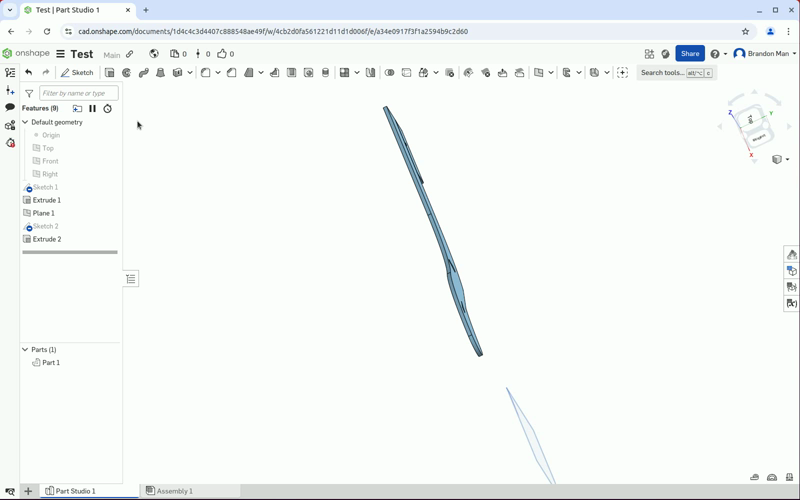
key(up, 2)
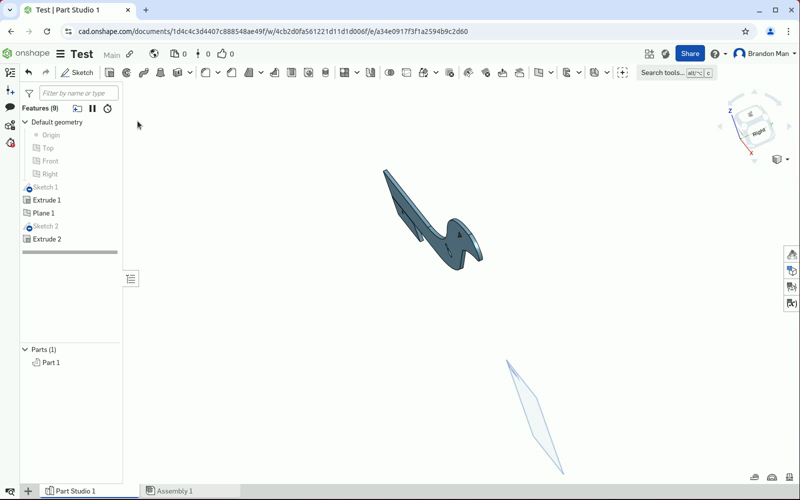
key(right, 2)
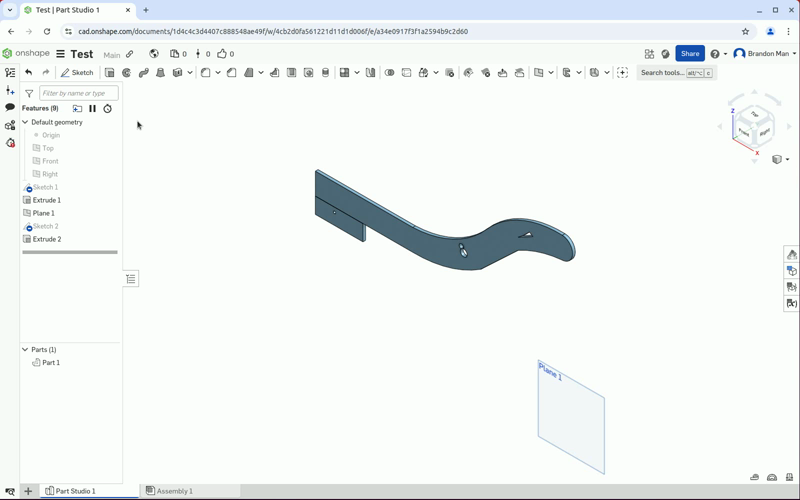
mouse_move(73, 189)
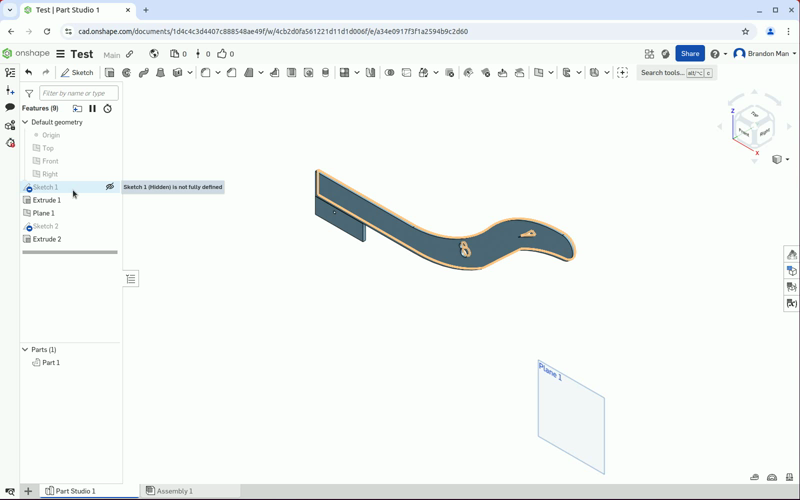
click(73, 189)